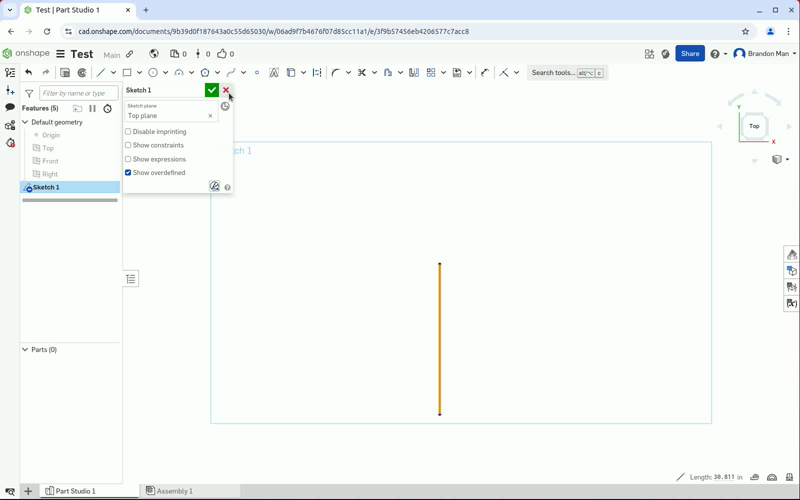
key(shift+h)
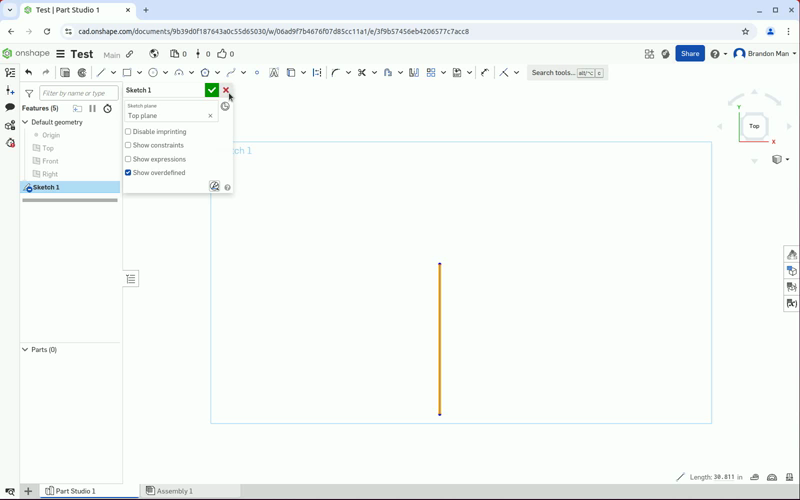
key(shift+s)
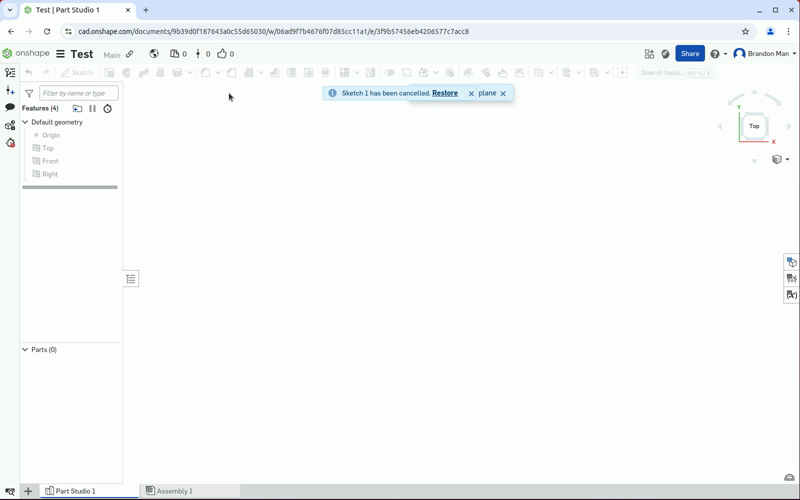
mouse_move(73, 150)
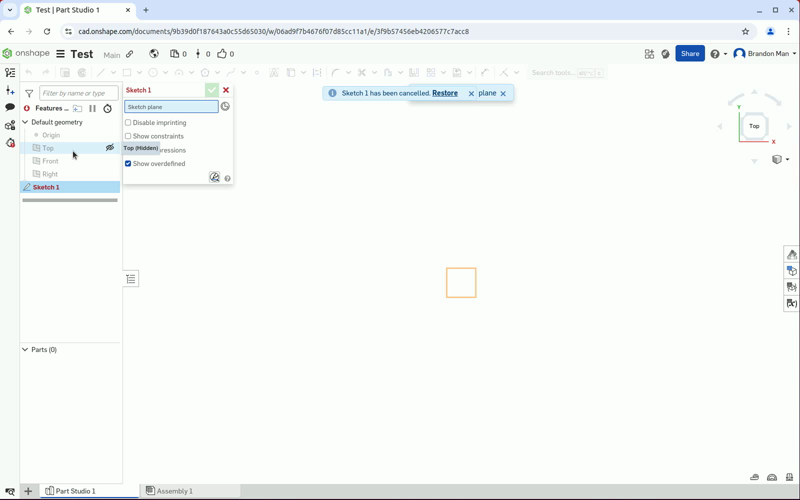
click(73, 150)
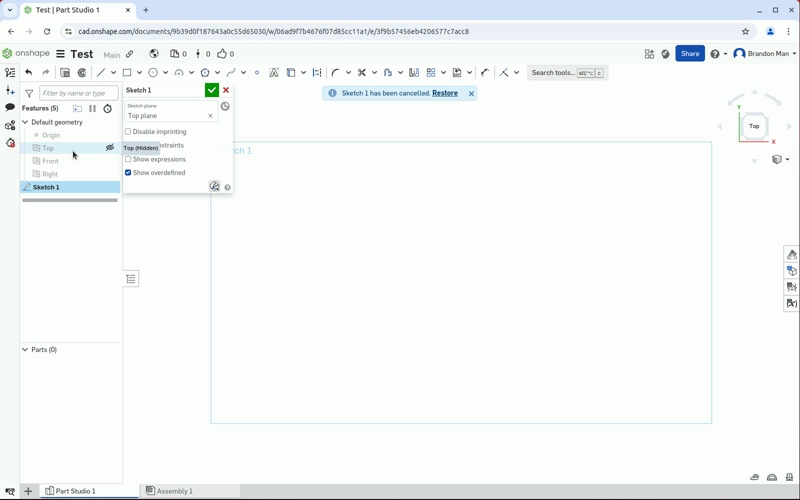
mouse_move(73, 352)
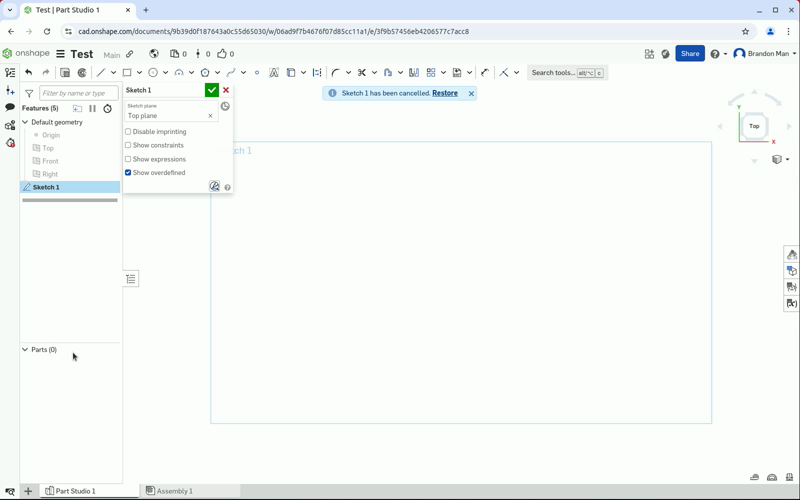
key(y)
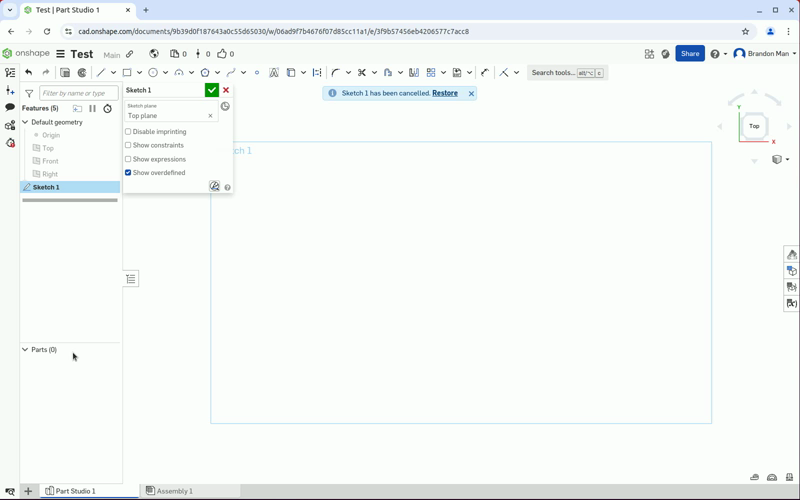
key(l)
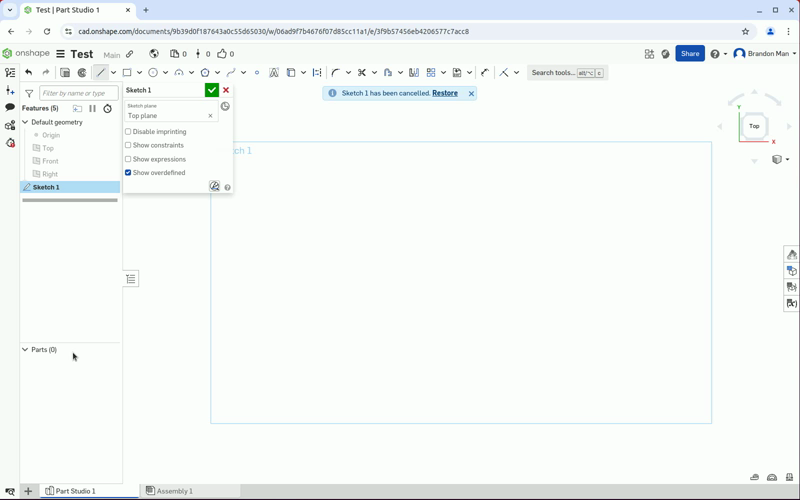
key_down(shift)
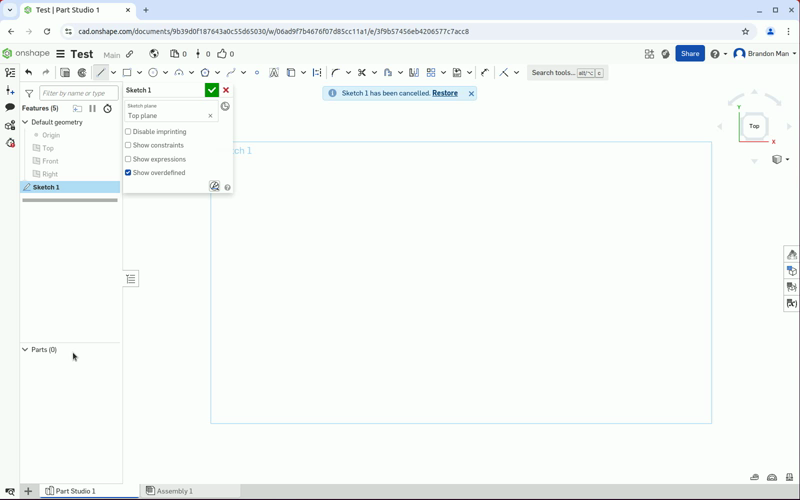
mouse_move(418, 335)
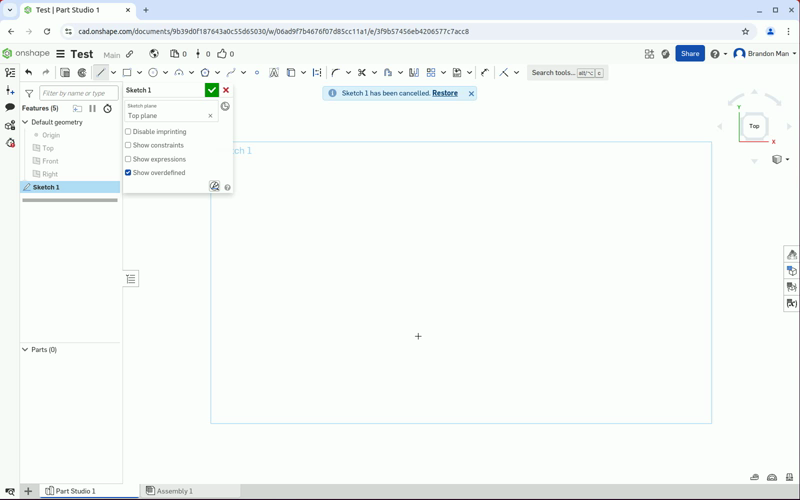
click(418, 335)
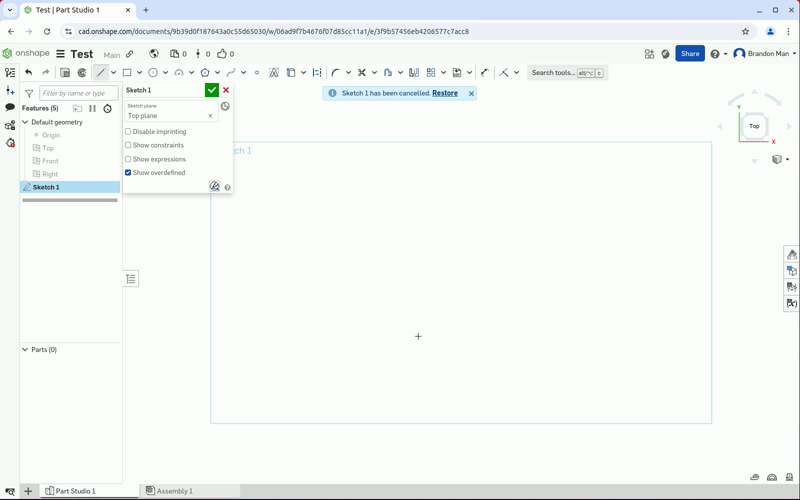
key_up(shift)
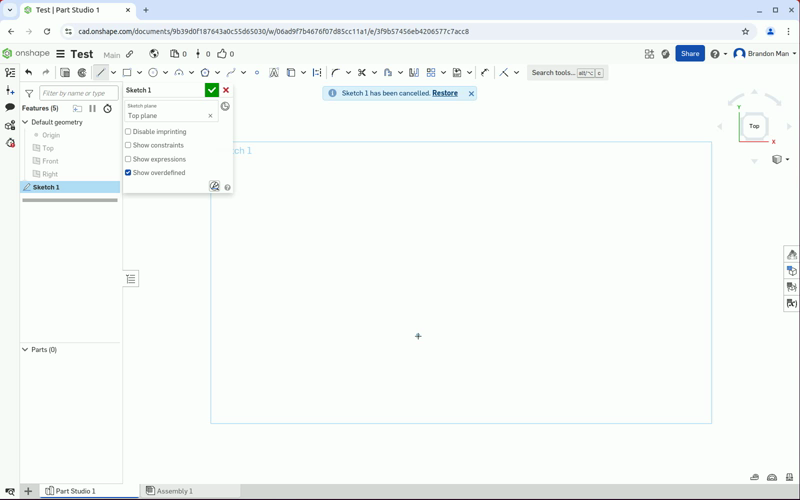
key_down(shift)
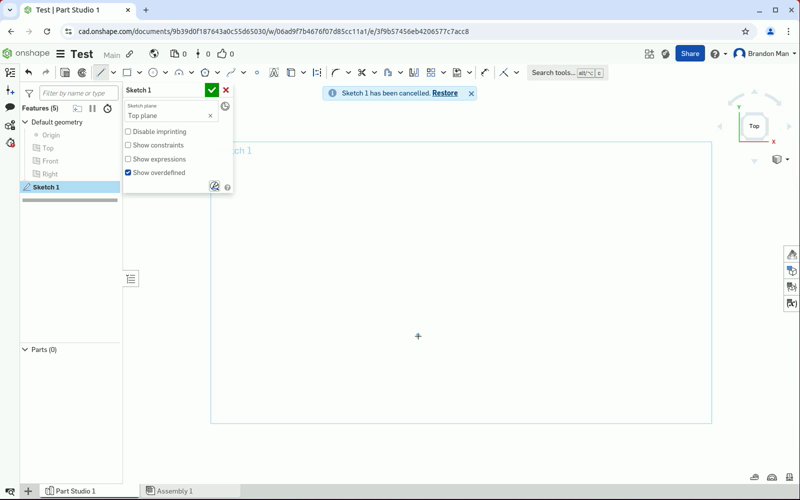
mouse_move(448, 335)
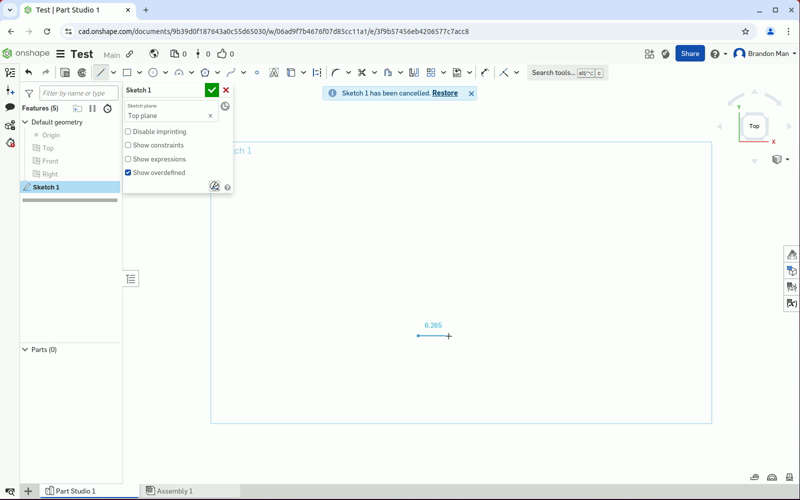
mouse_move(426, 335)
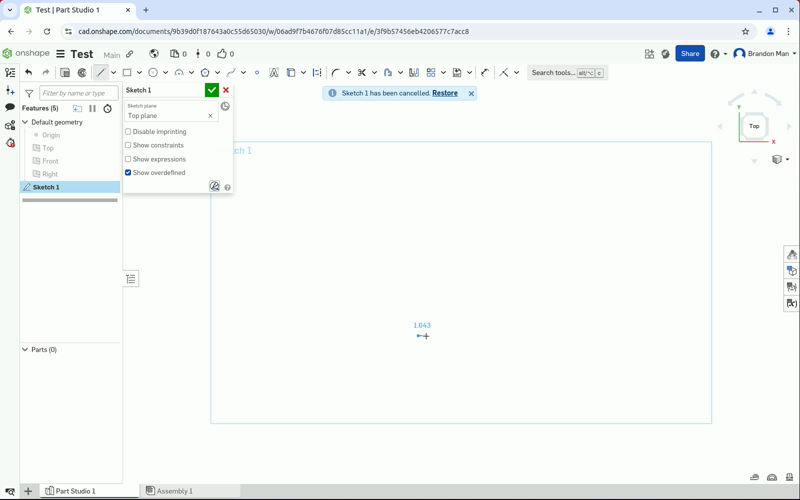
click(426, 335)
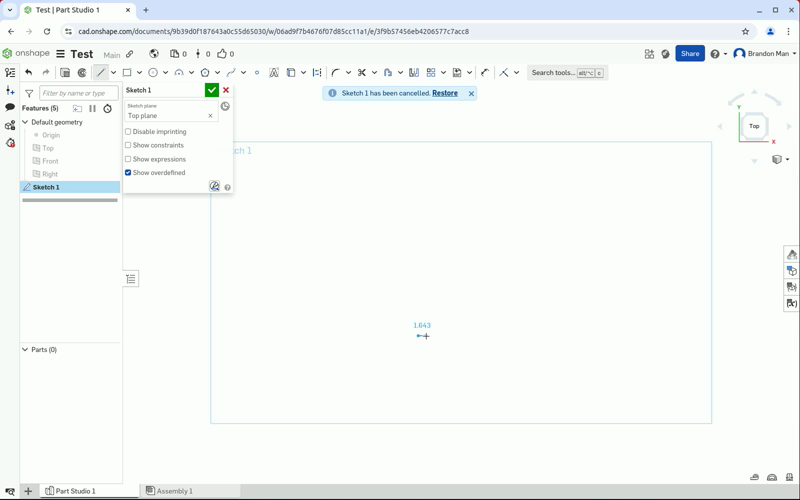
key_up(shift)
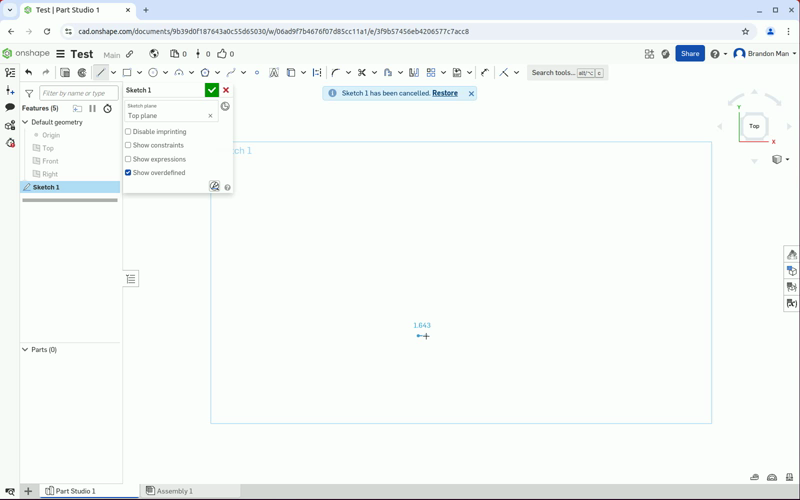
key_down(shift)
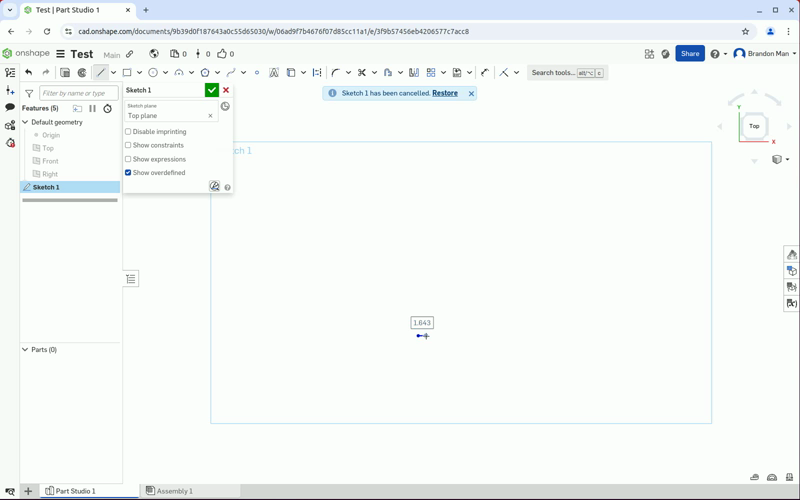
mouse_move(456, 335)
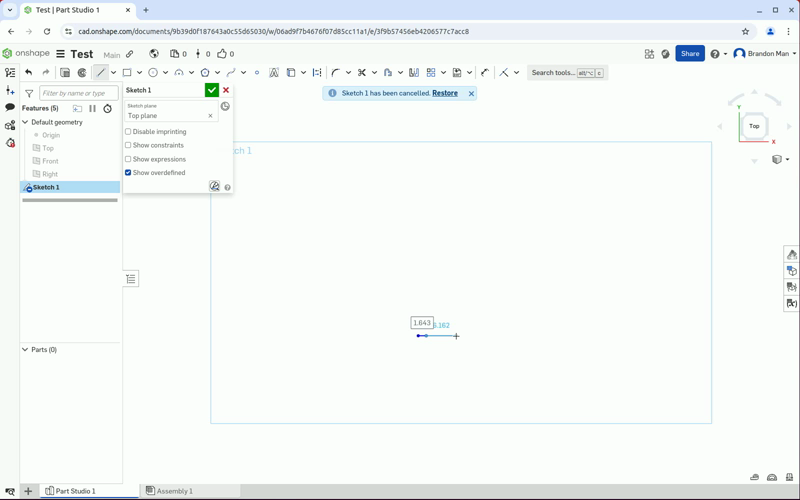
mouse_move(430, 312)
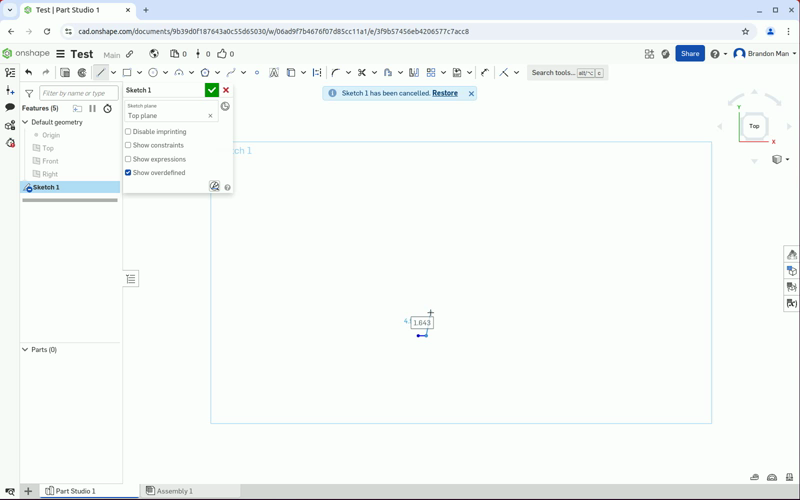
click(430, 312)
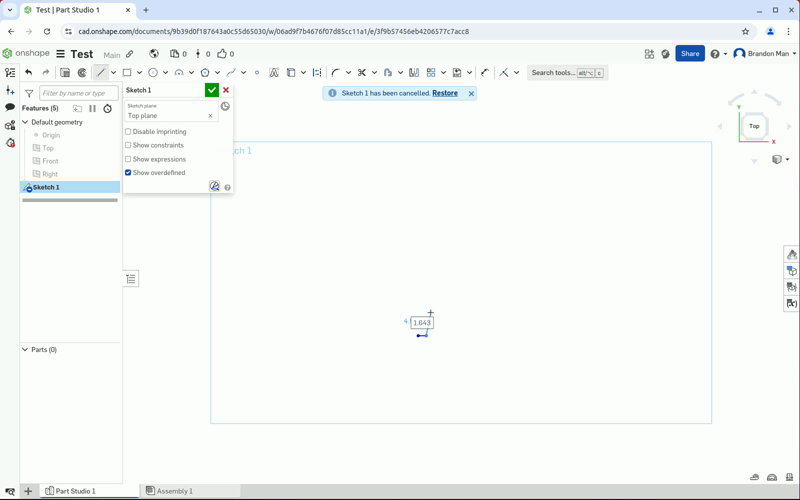
key_up(shift)
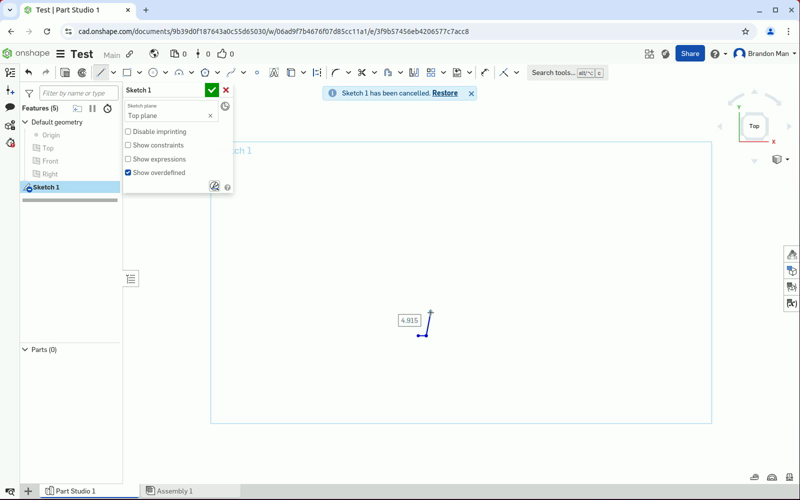
key(esc)
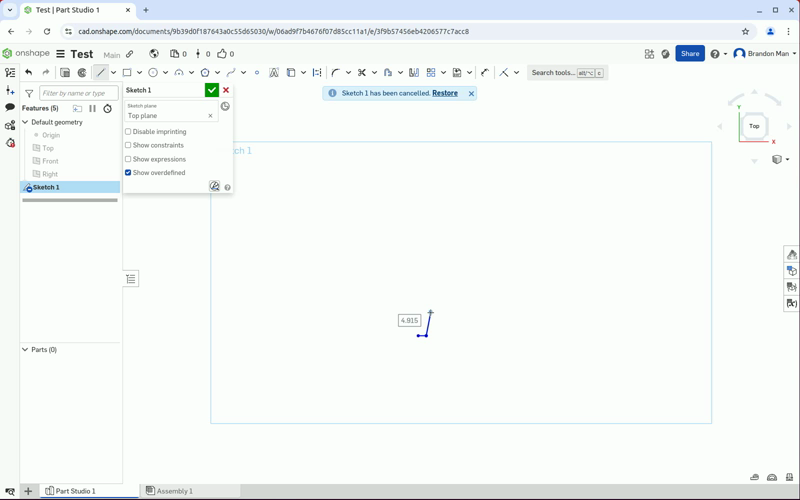
key(a)
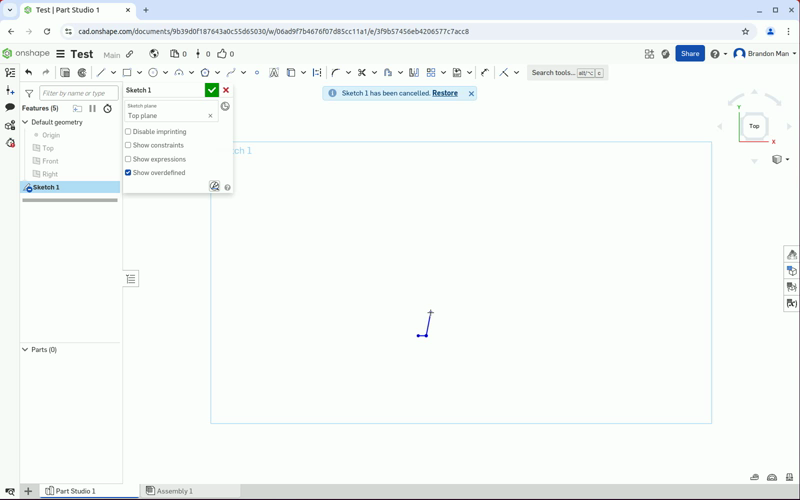
mouse_move(430, 312)
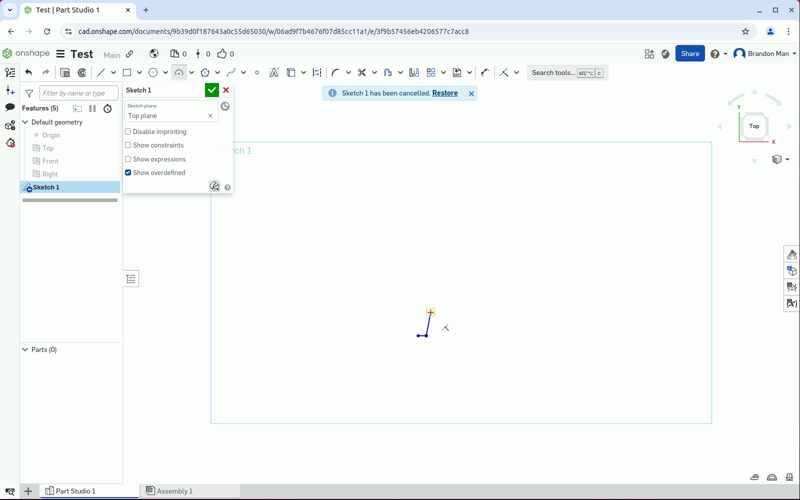
click(430, 312)
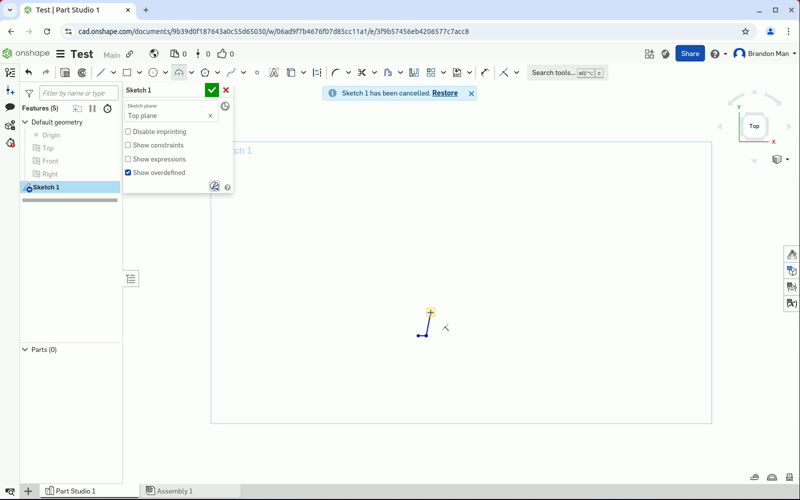
key_down(shift)
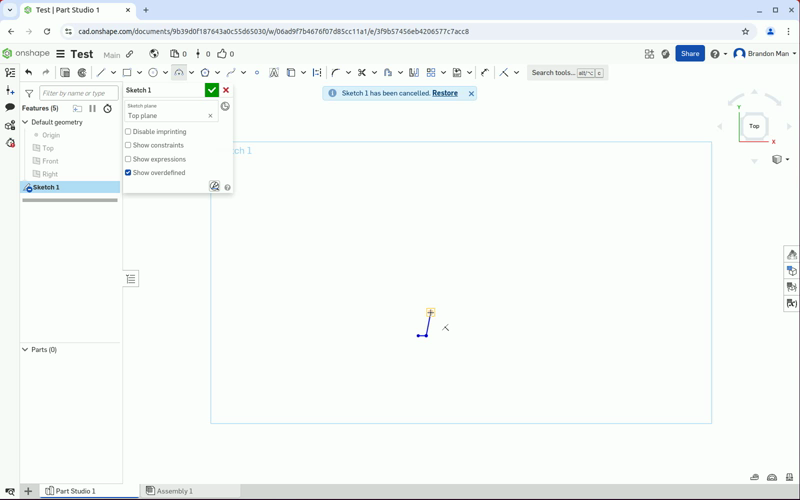
mouse_move(437, 305)
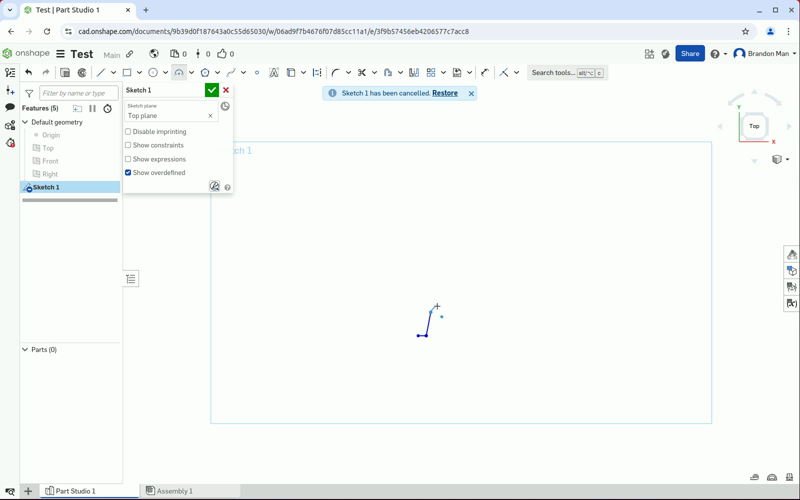
click(437, 305)
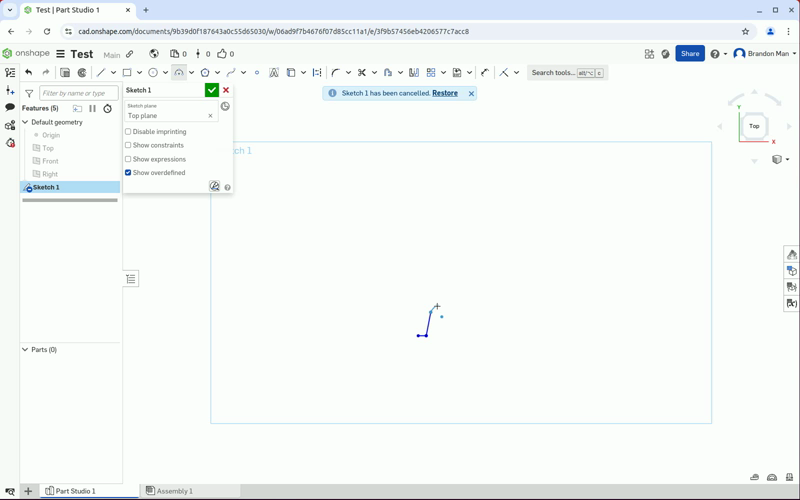
mouse_move(432, 307)
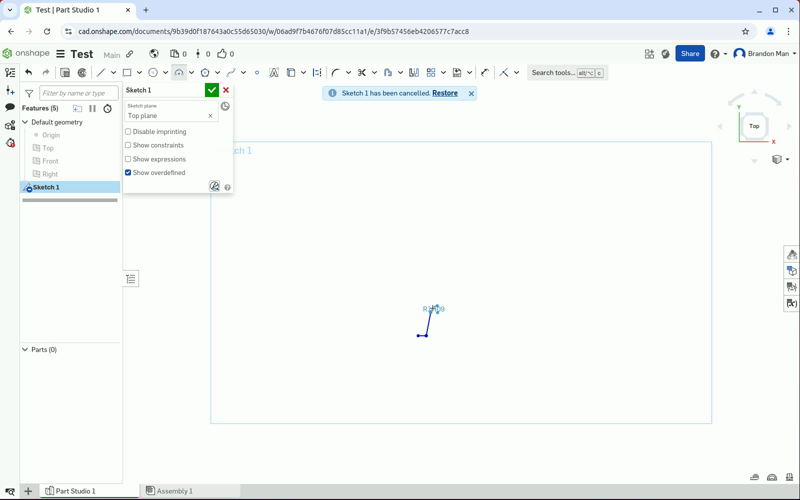
click(432, 307)
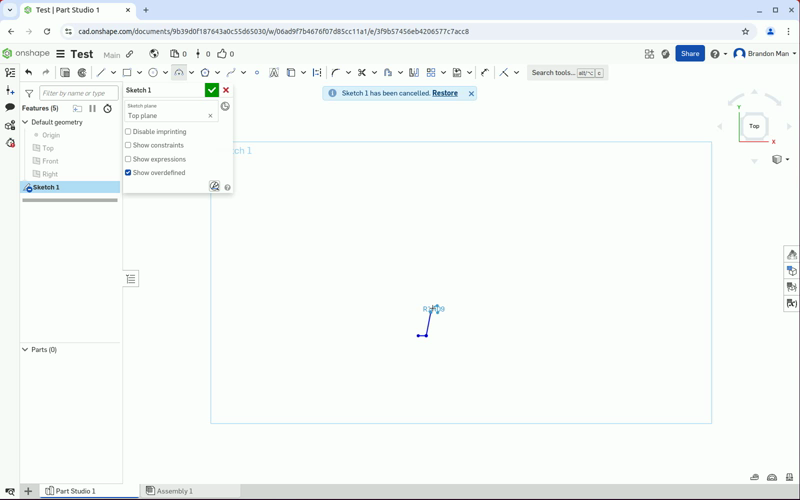
key_up(shift)
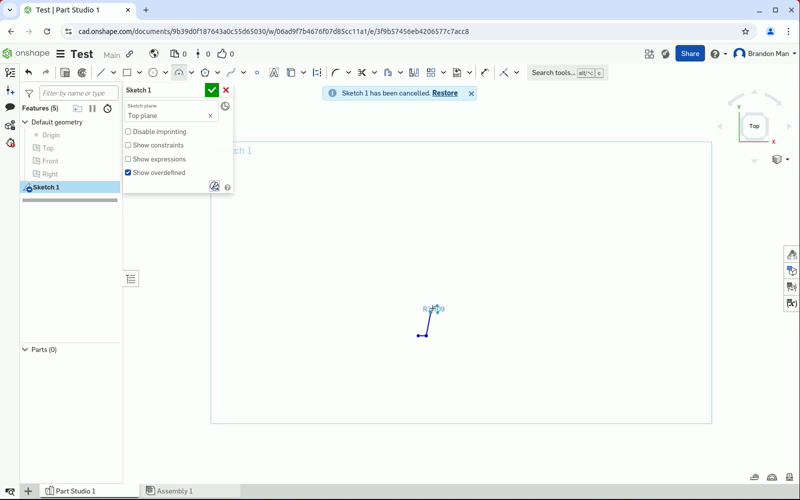
key(esc)
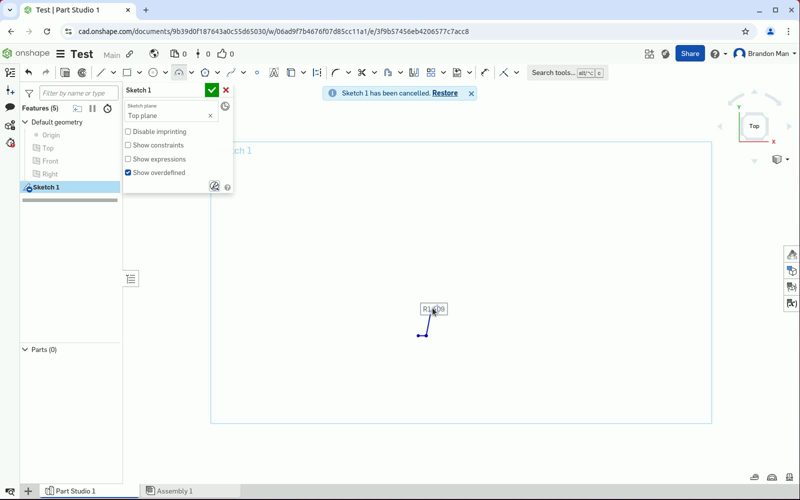
key(l)
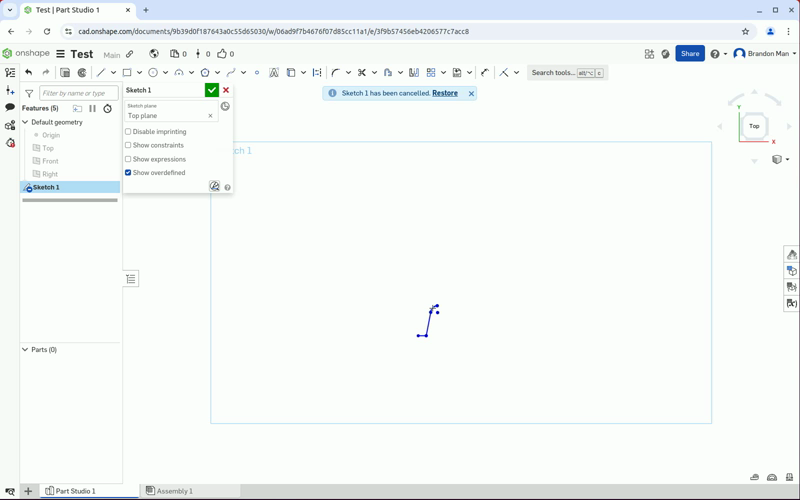
mouse_move(437, 305)
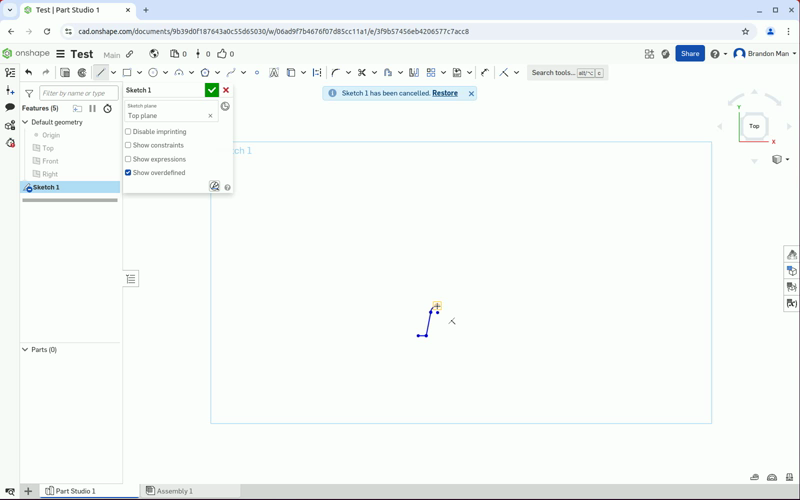
click(437, 305)
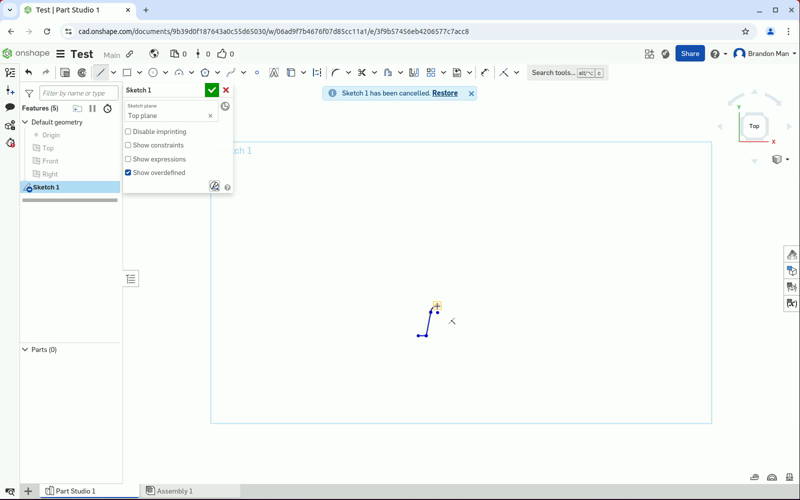
key_down(shift)
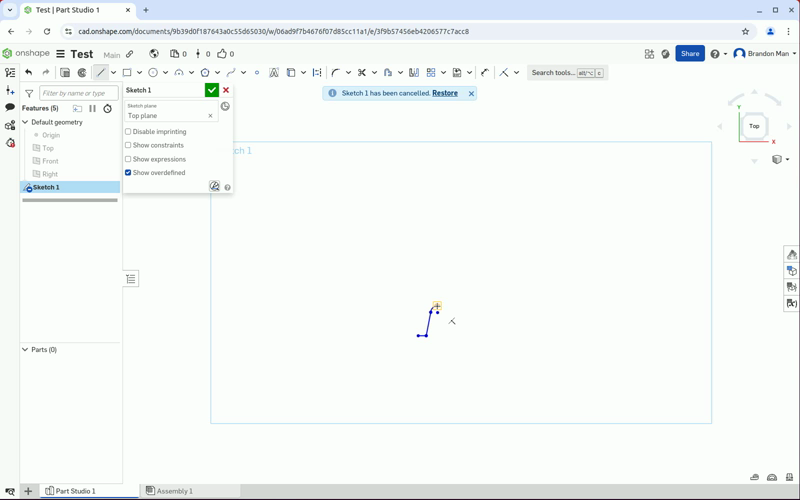
mouse_move(467, 305)
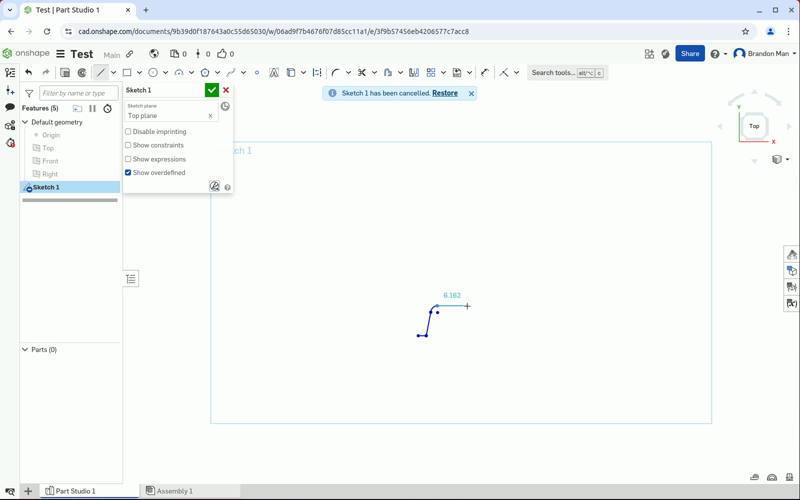
mouse_move(460, 305)
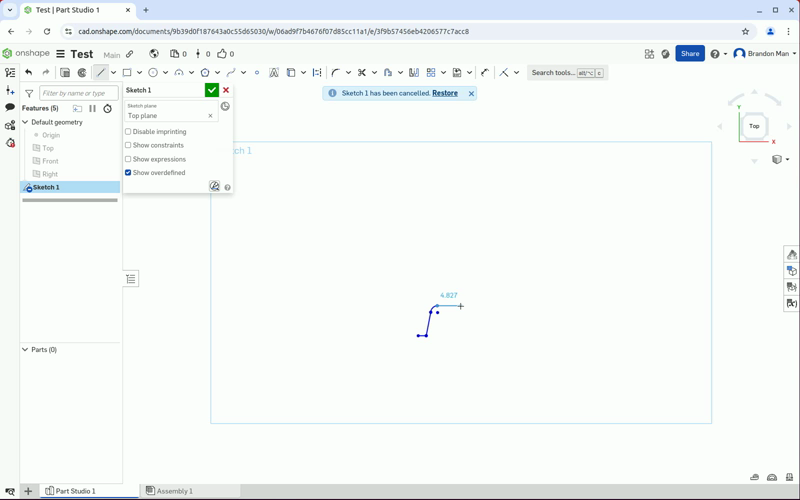
click(460, 305)
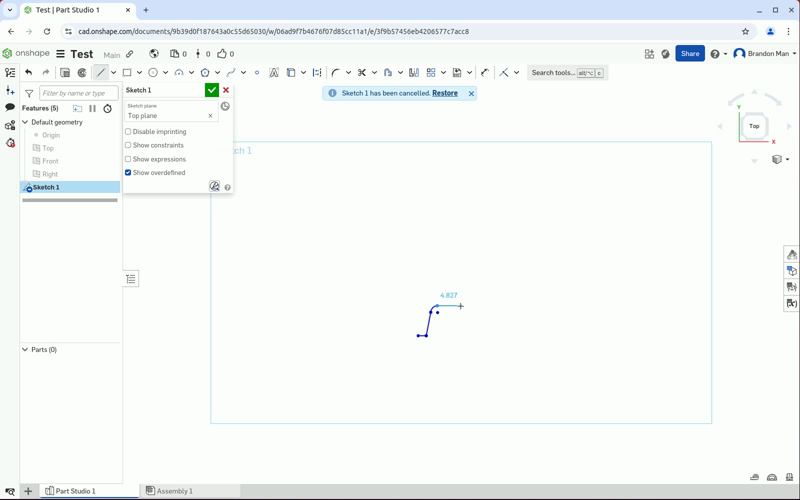
key_up(shift)
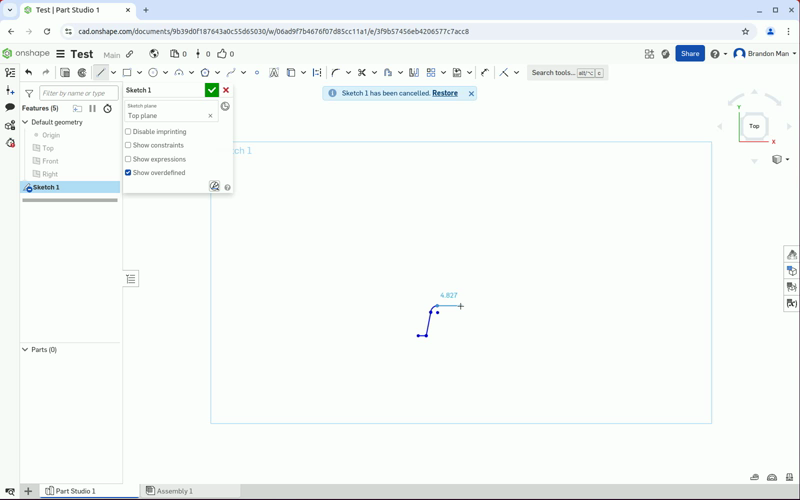
key_down(shift)
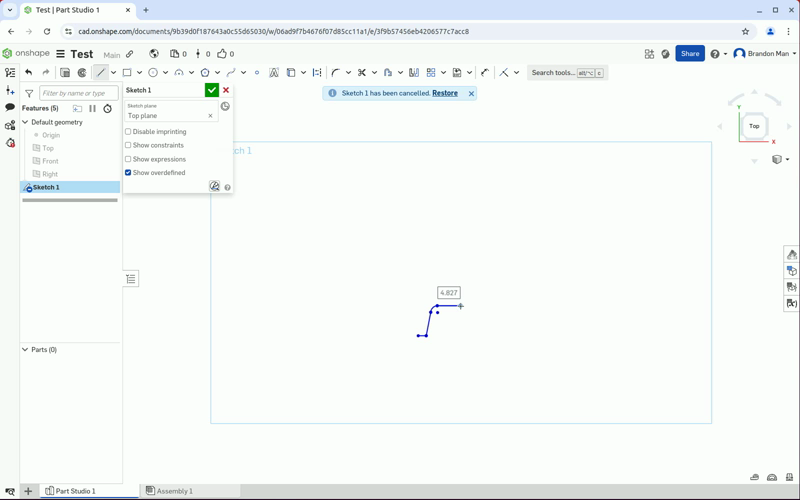
mouse_move(490, 305)
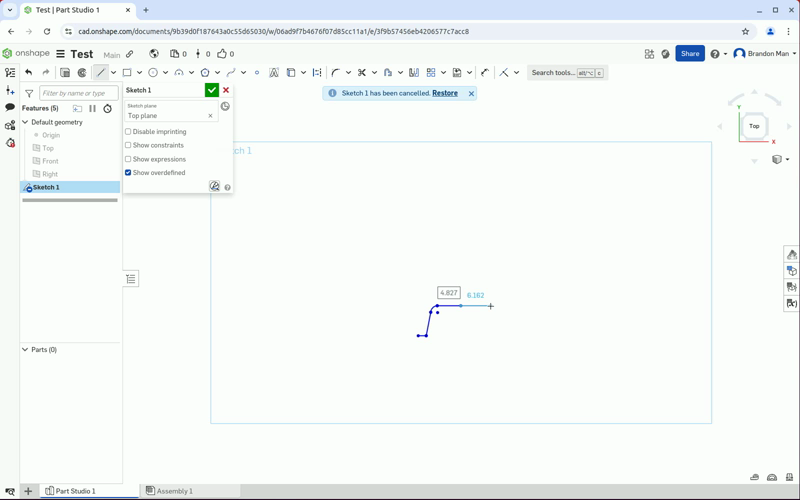
mouse_move(484, 305)
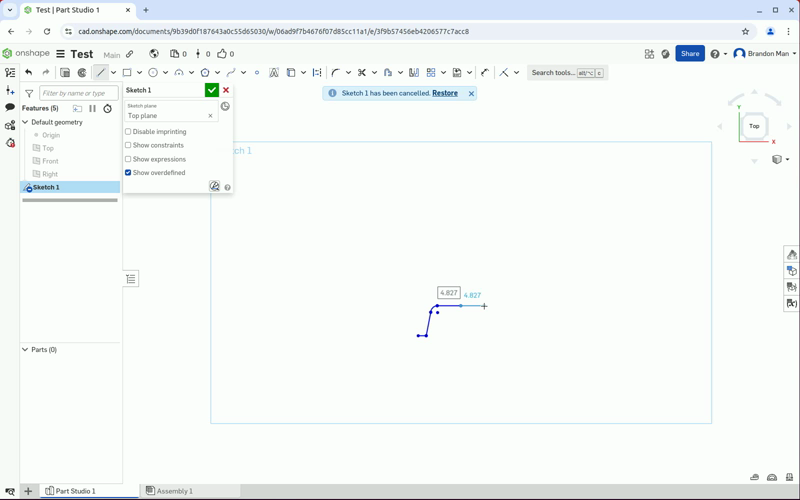
click(484, 305)
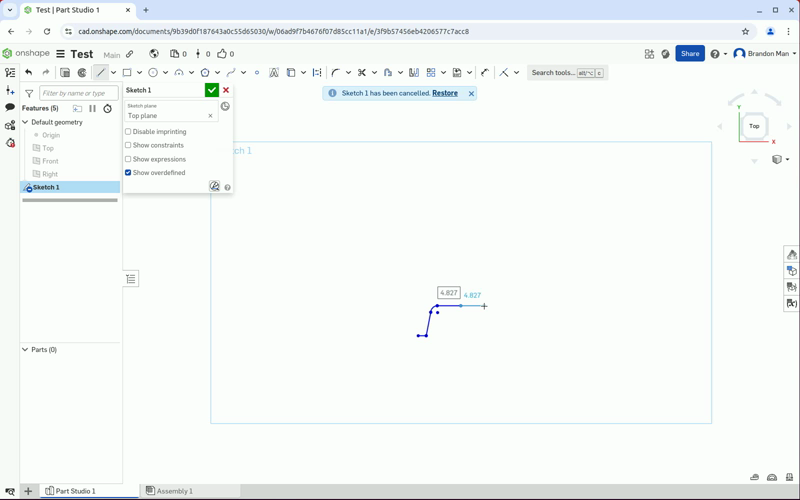
key_up(shift)
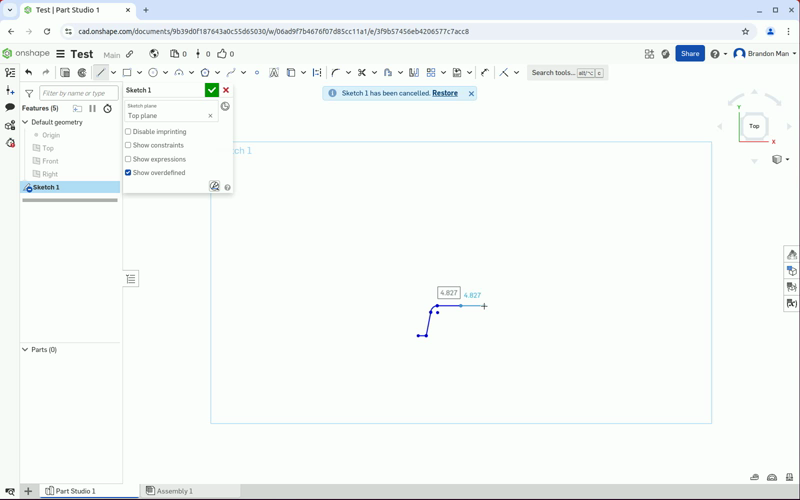
key(esc)
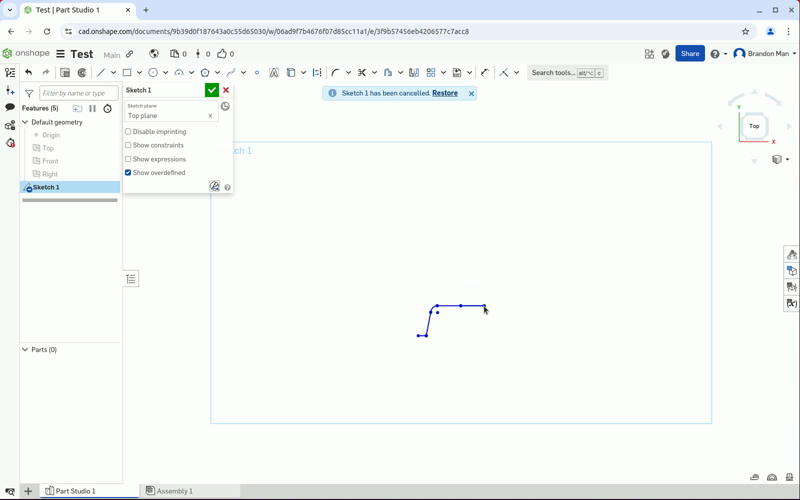
key(a)
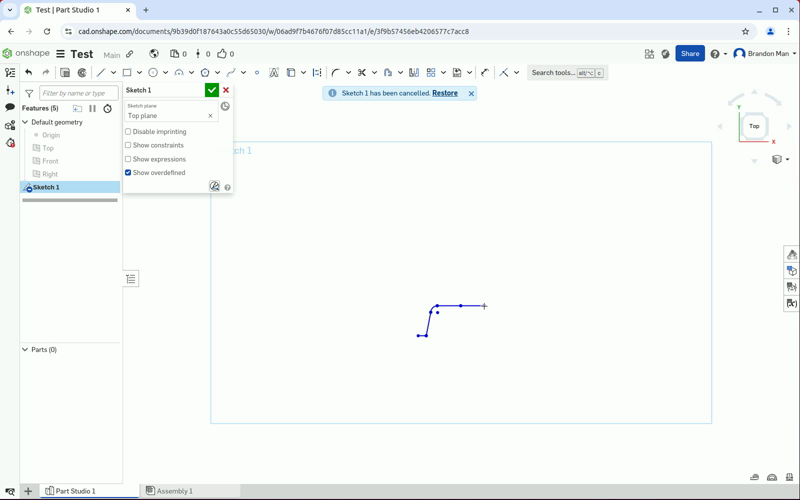
mouse_move(484, 305)
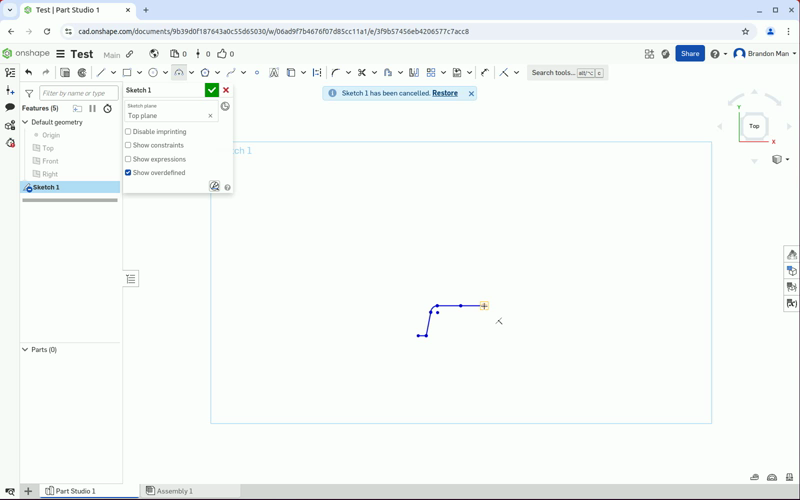
click(484, 305)
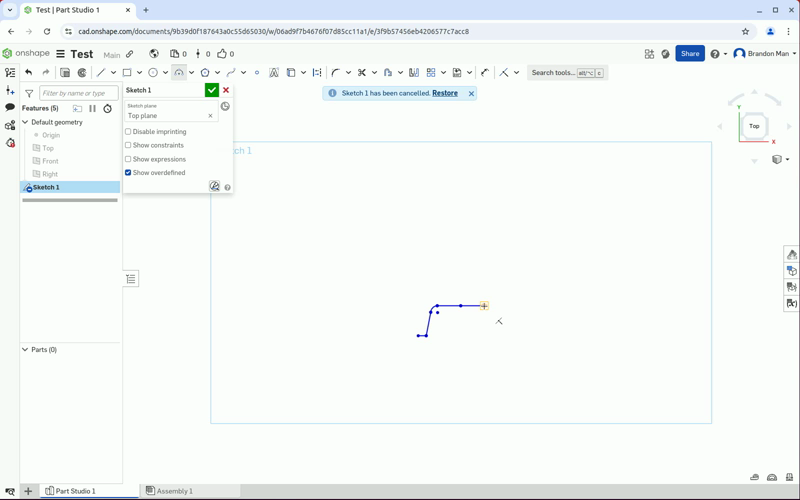
key_down(shift)
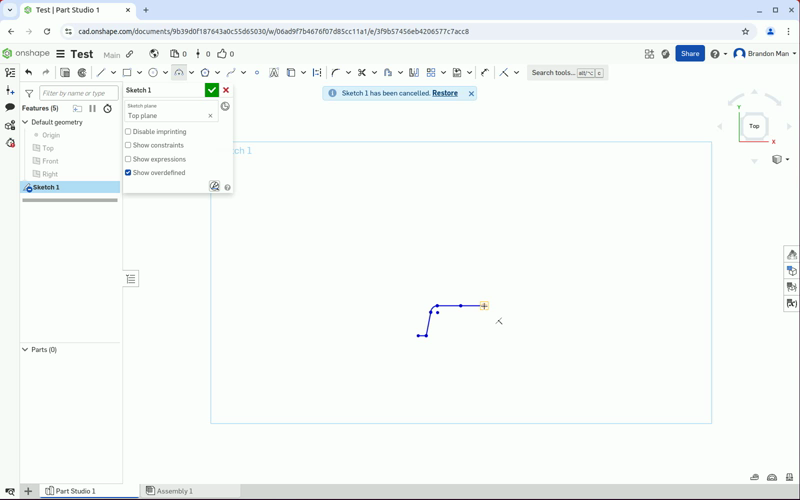
mouse_move(490, 312)
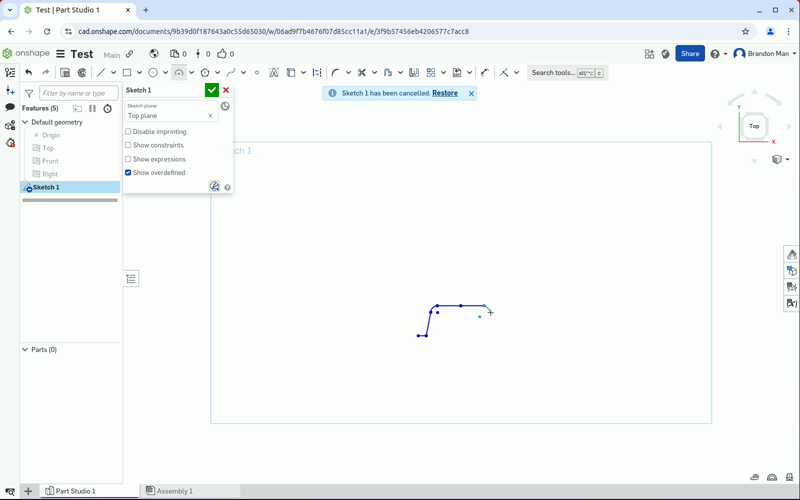
click(490, 312)
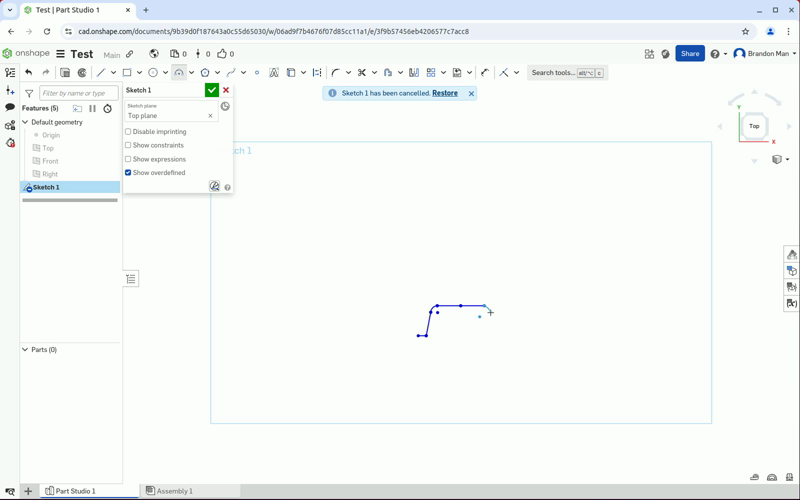
mouse_move(488, 307)
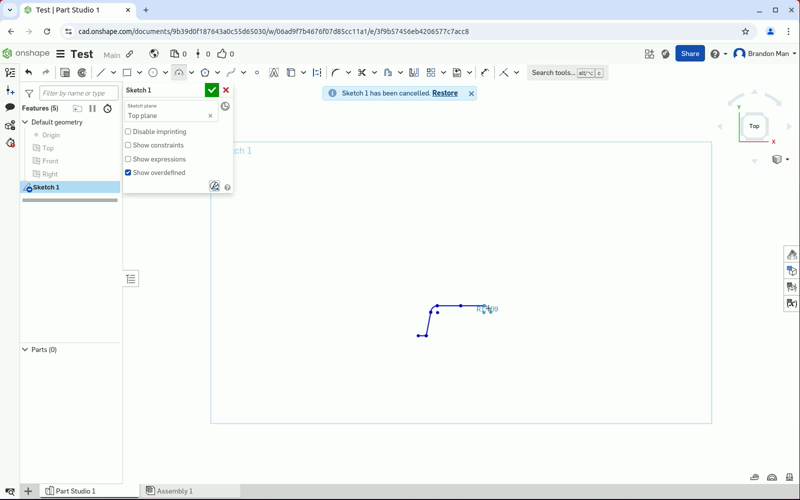
click(488, 307)
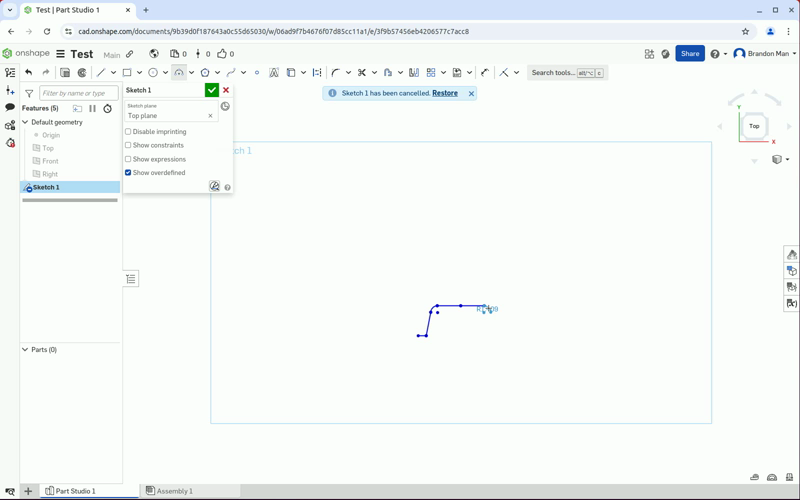
key_up(shift)
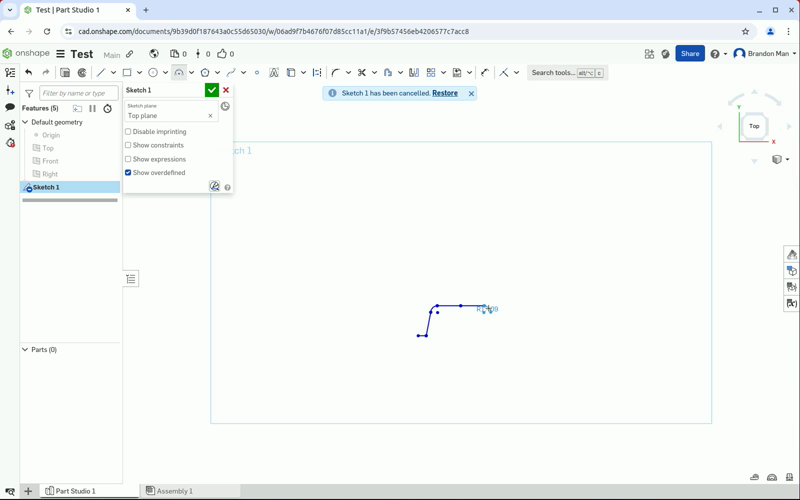
key(esc)
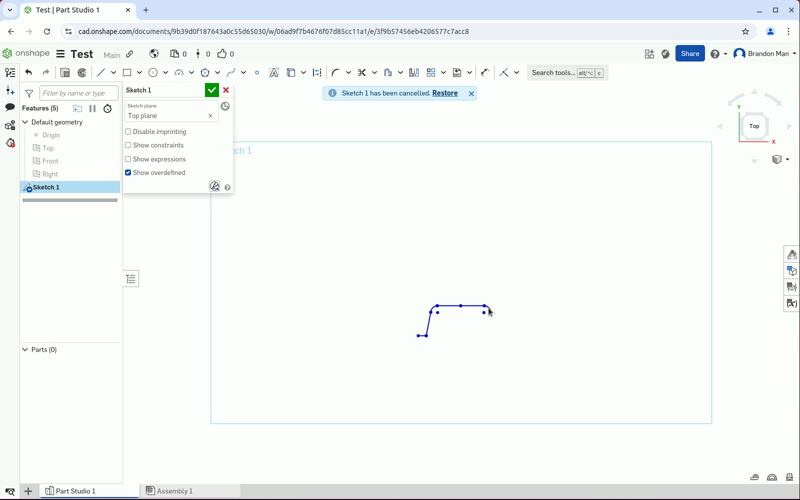
key(l)
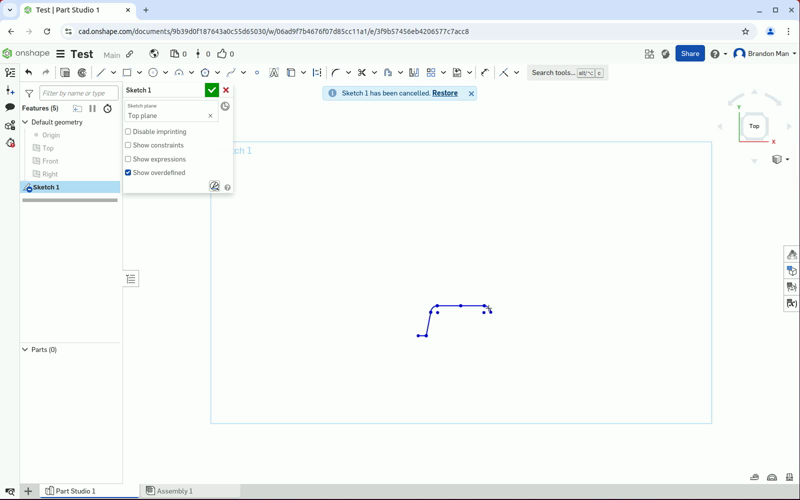
mouse_move(490, 312)
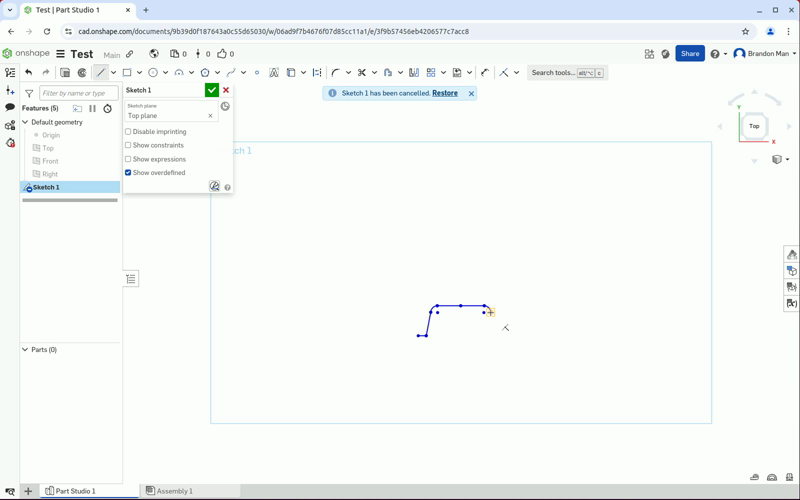
click(490, 312)
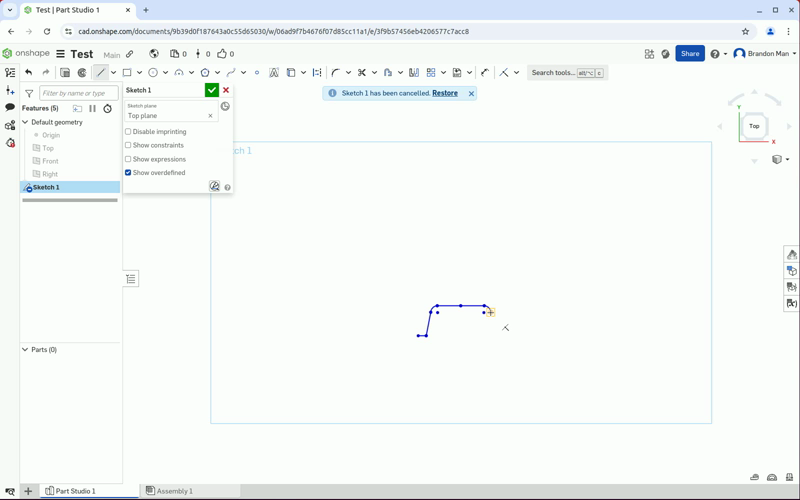
key_down(shift)
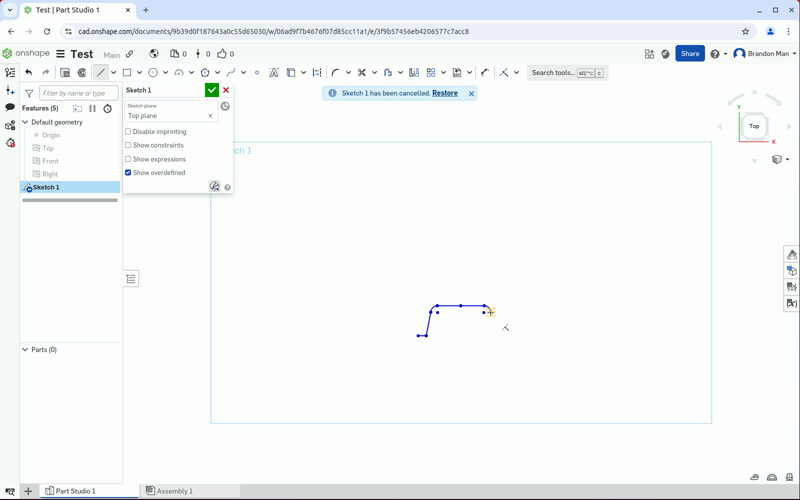
mouse_move(520, 312)
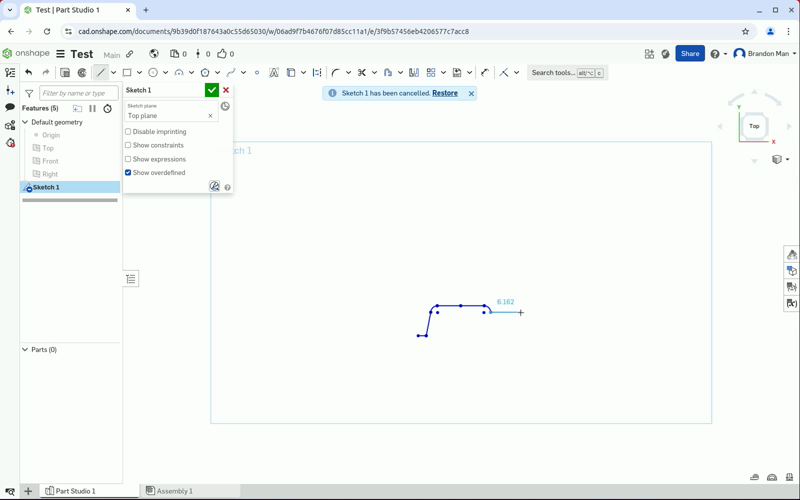
mouse_move(495, 335)
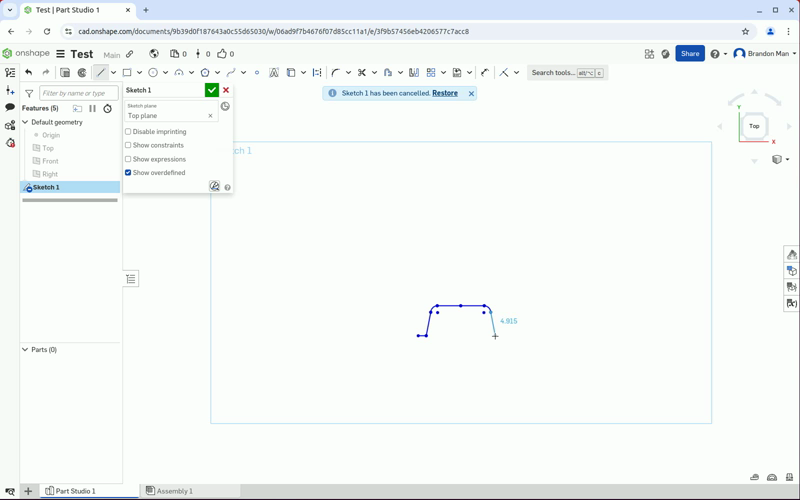
click(495, 335)
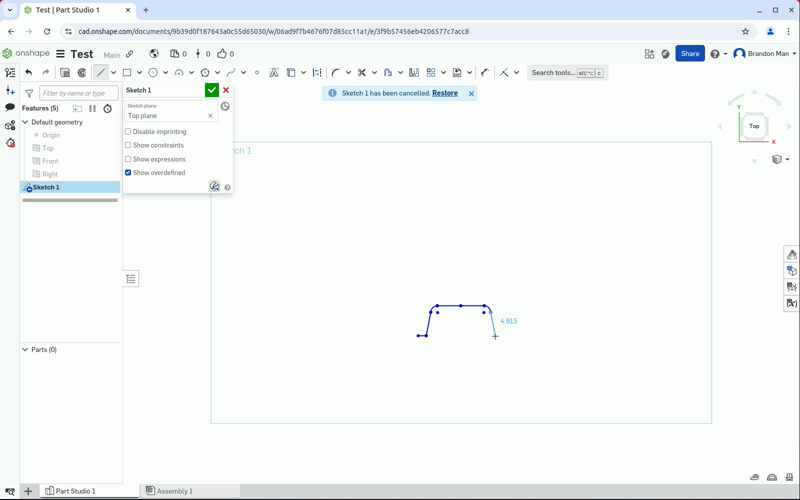
key_up(shift)
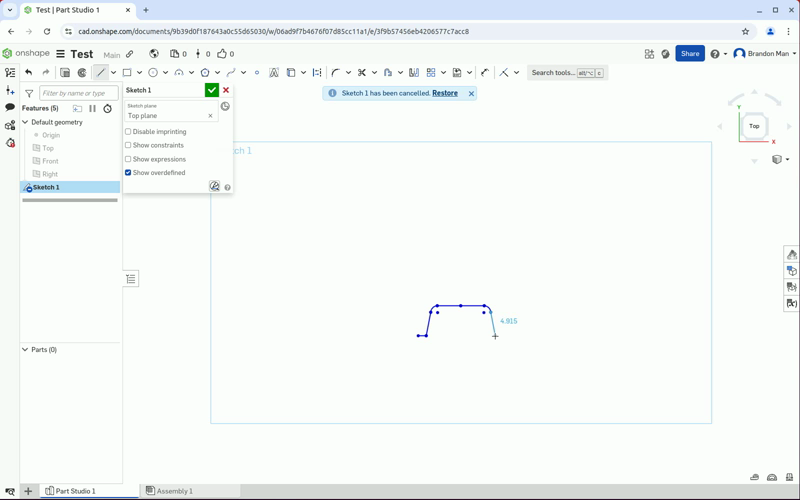
key_down(shift)
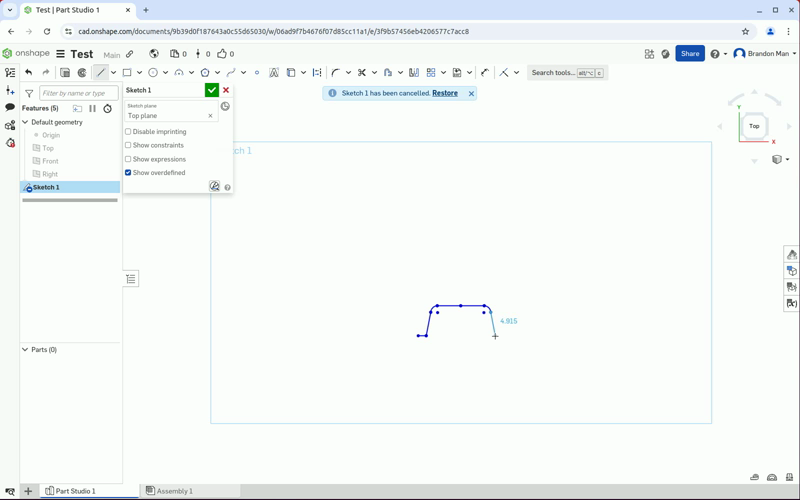
mouse_move(525, 335)
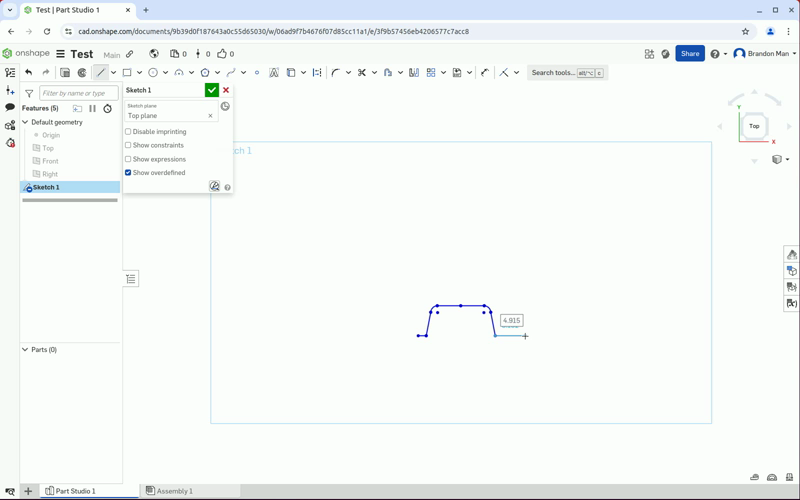
mouse_move(503, 335)
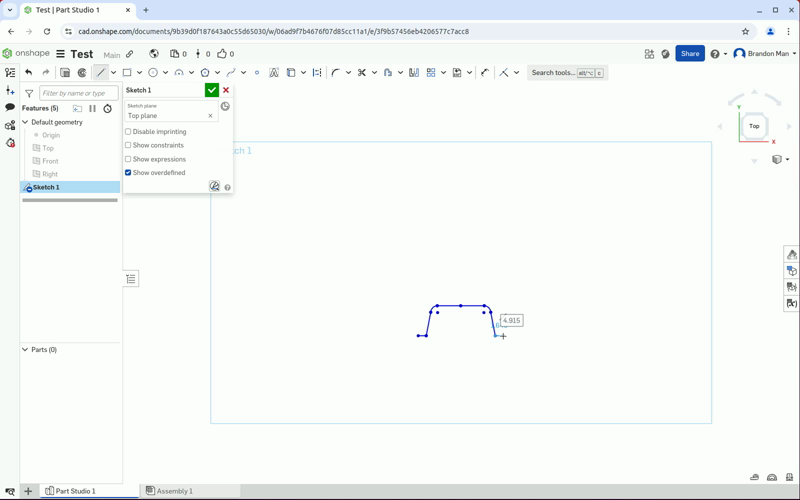
click(503, 335)
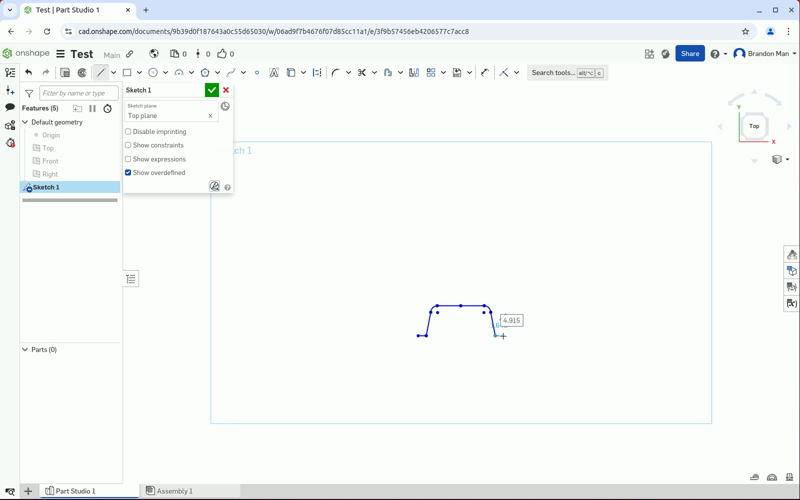
key_up(shift)
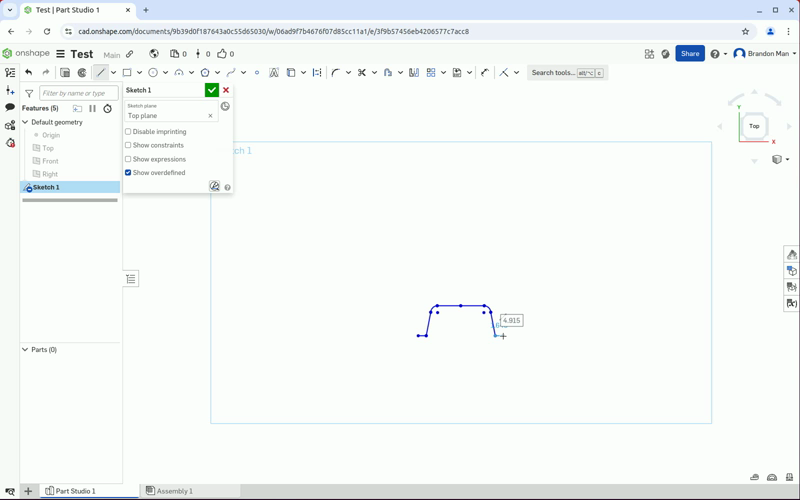
key_down(shift)
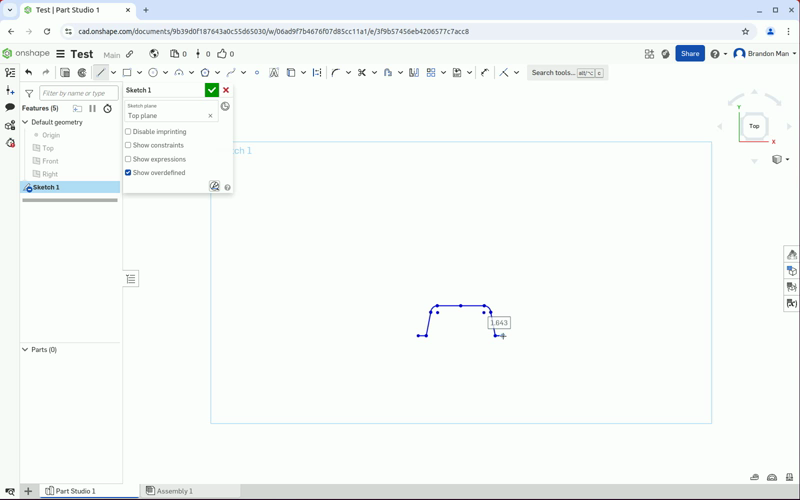
mouse_move(503, 230)
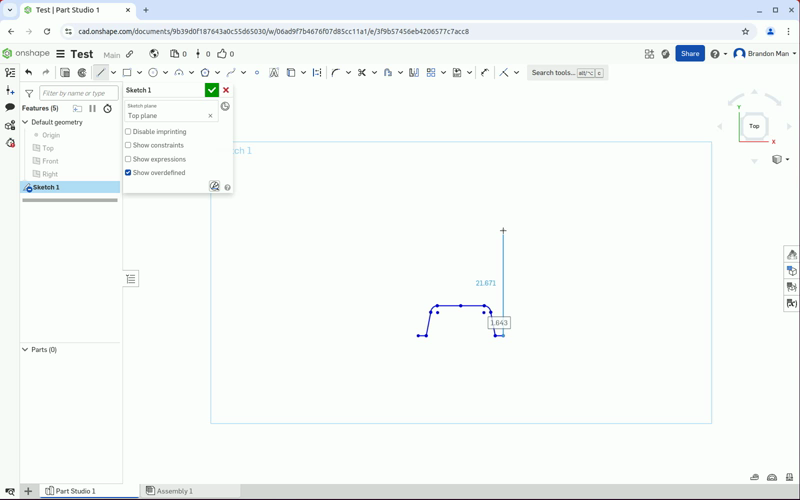
click(503, 230)
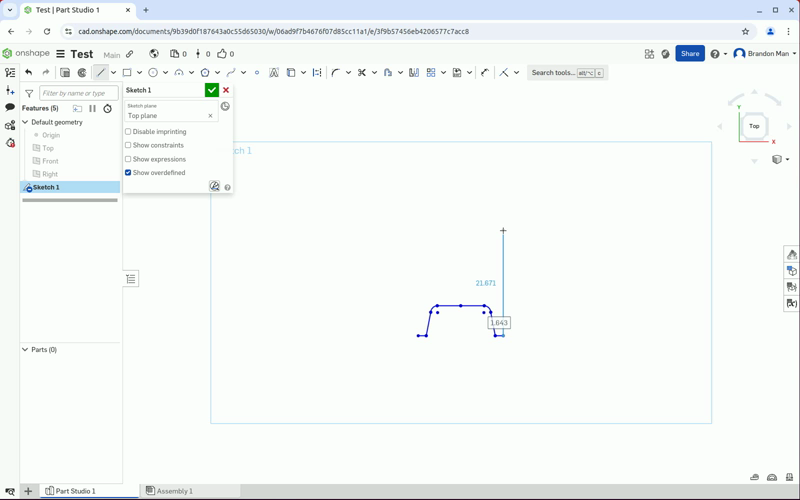
key_up(shift)
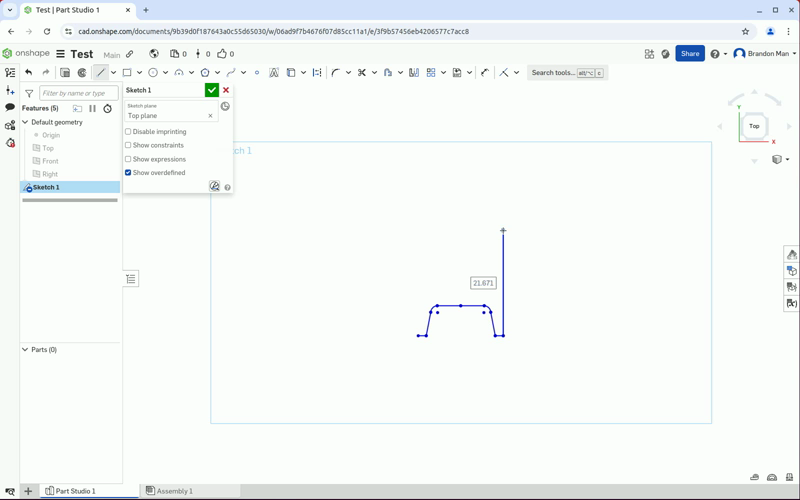
key_down(shift)
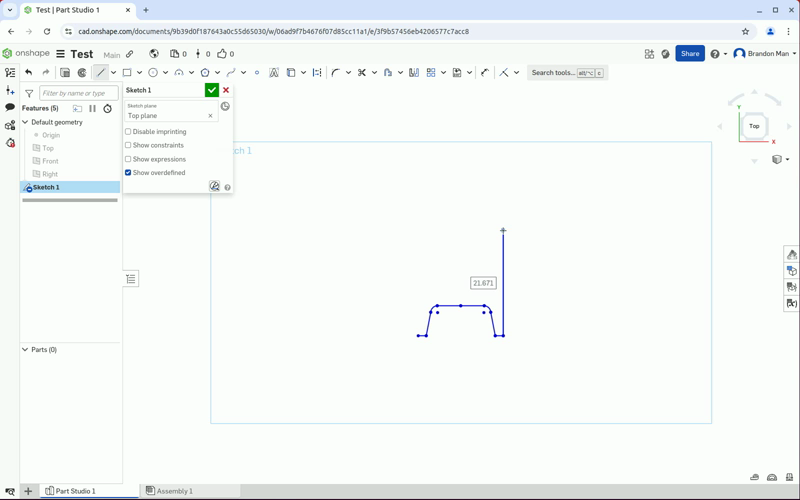
mouse_move(418, 230)
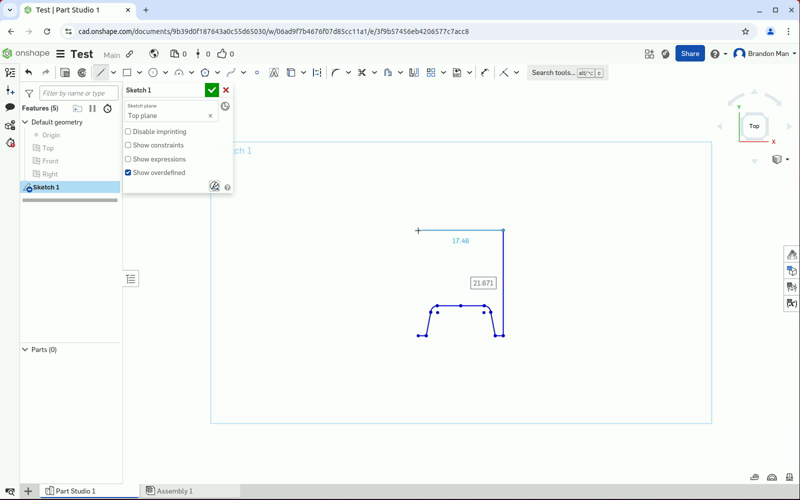
click(418, 230)
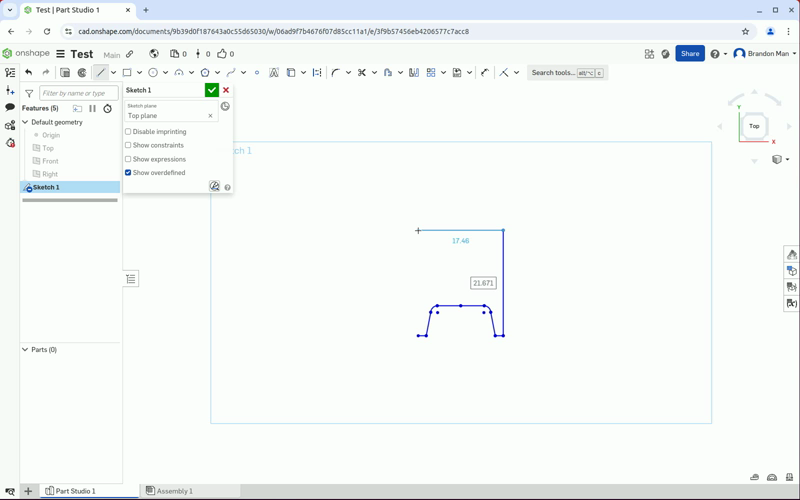
key_up(shift)
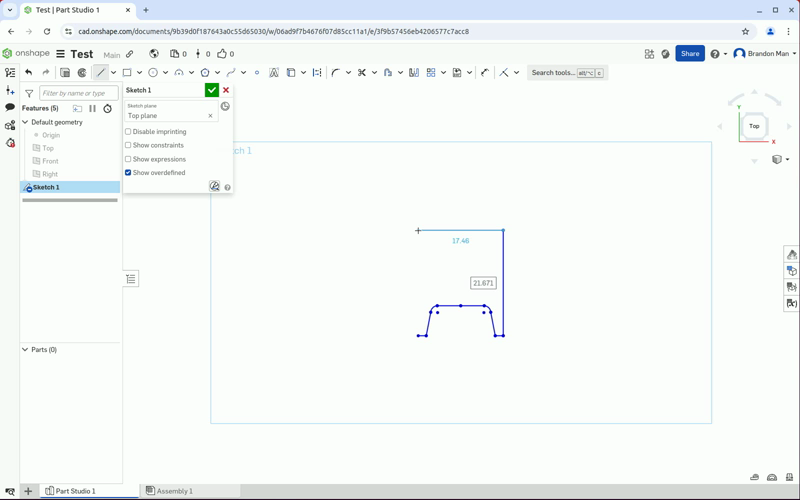
key_down(shift)
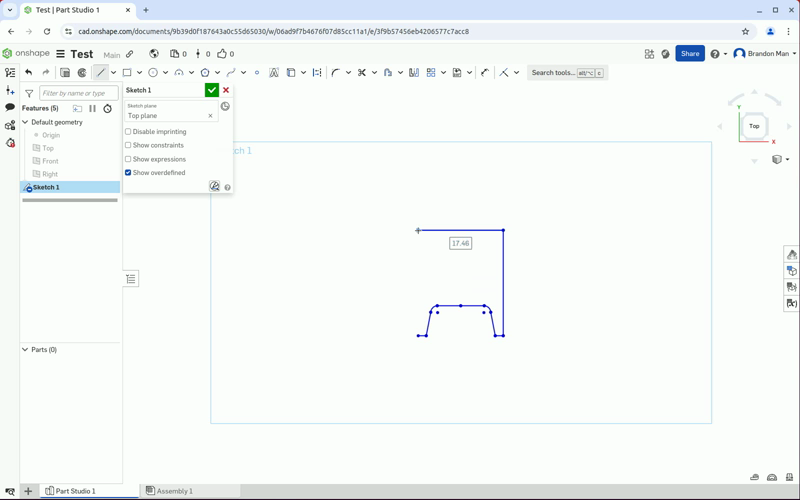
mouse_move(418, 335)
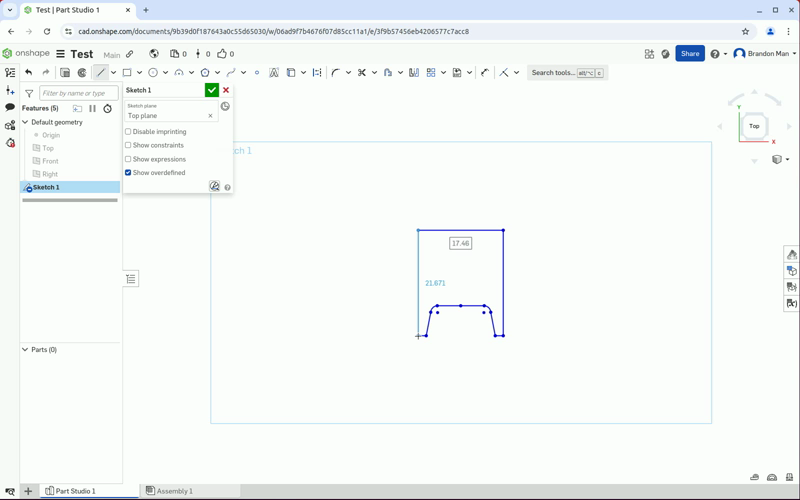
key_up(shift)
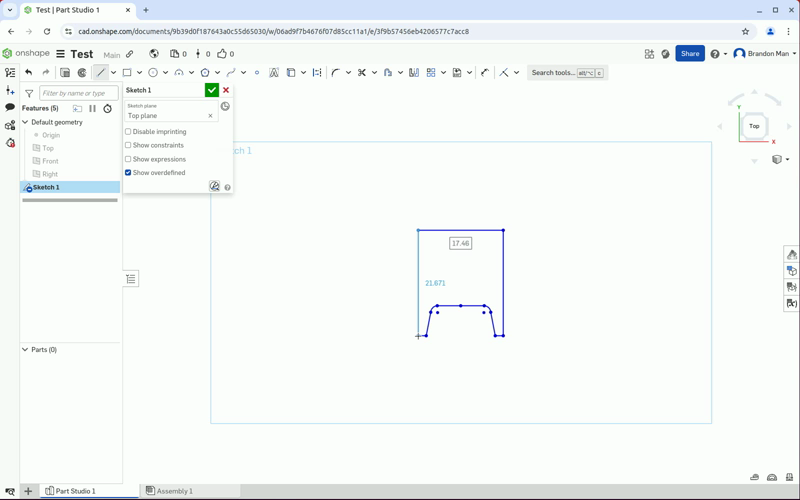
click(418, 335)
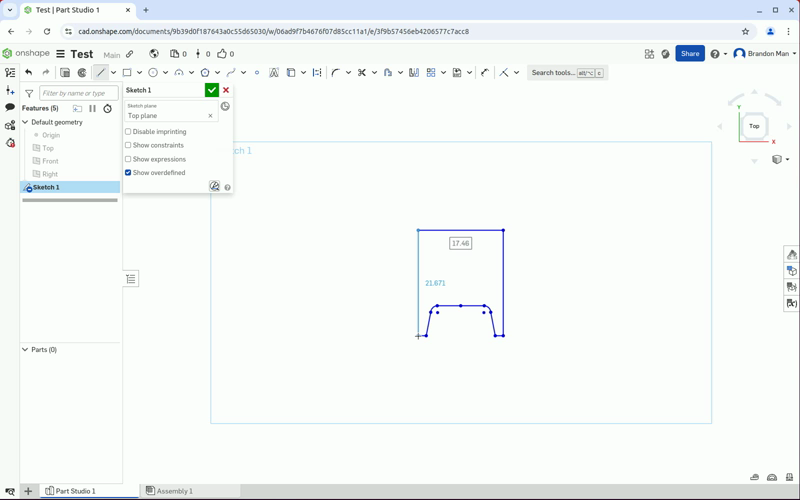
key(esc)
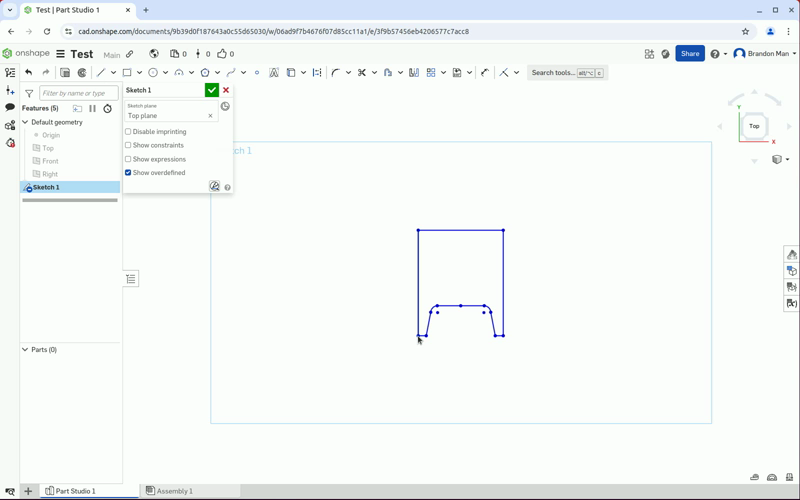
mouse_move(483, 295)
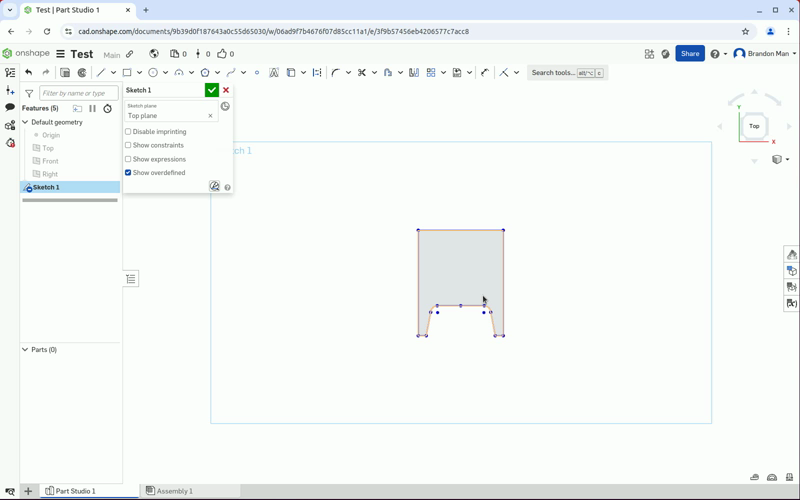
click(483, 295)
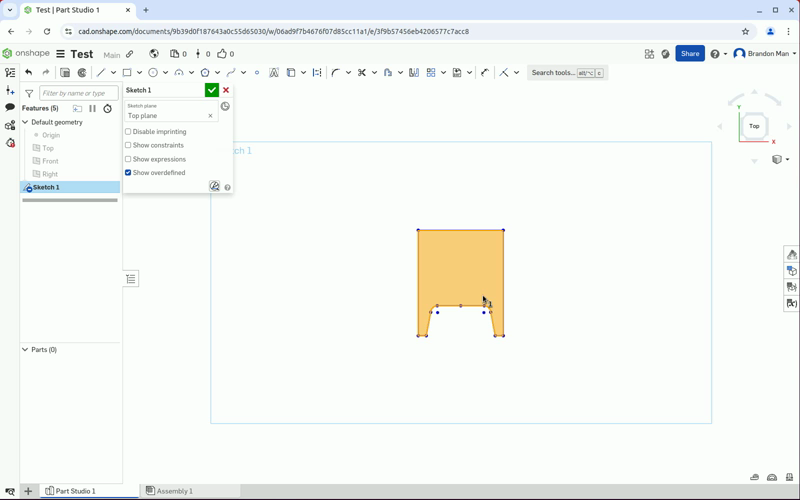
mouse_move(73, 352)
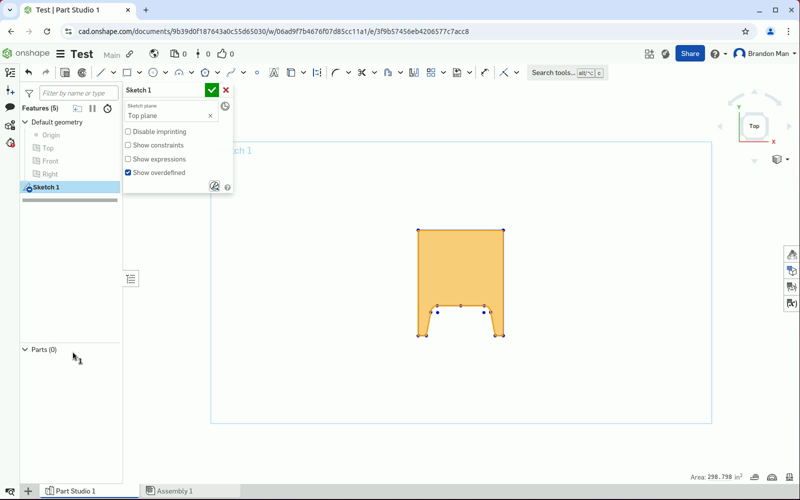
key(shift+y)
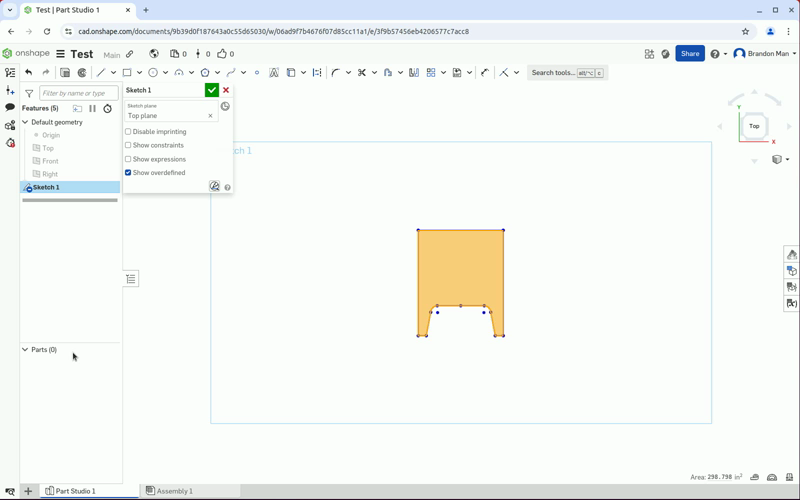
key(shift+e)
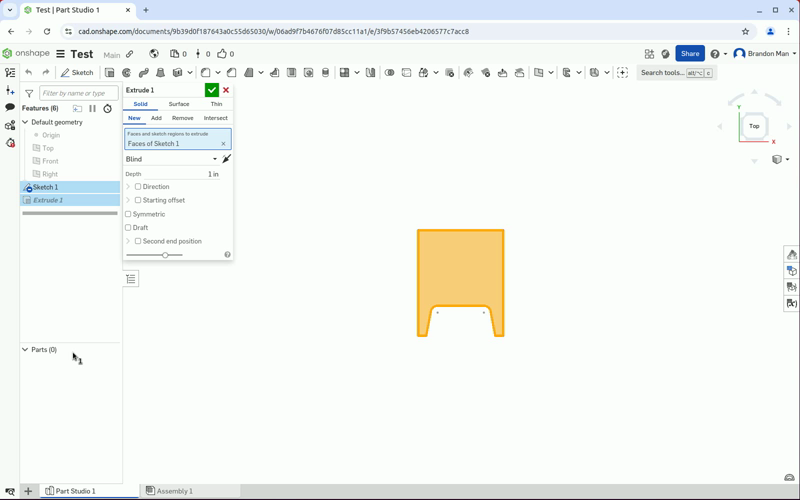
mouse_move(143, 106)
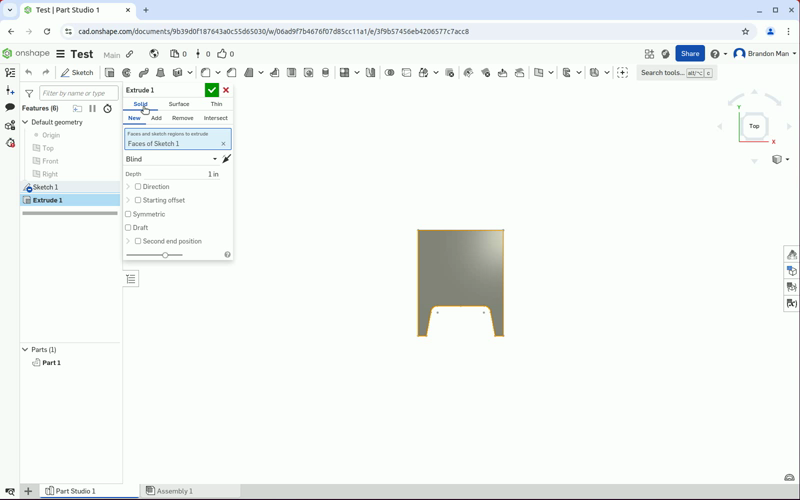
click(143, 106)
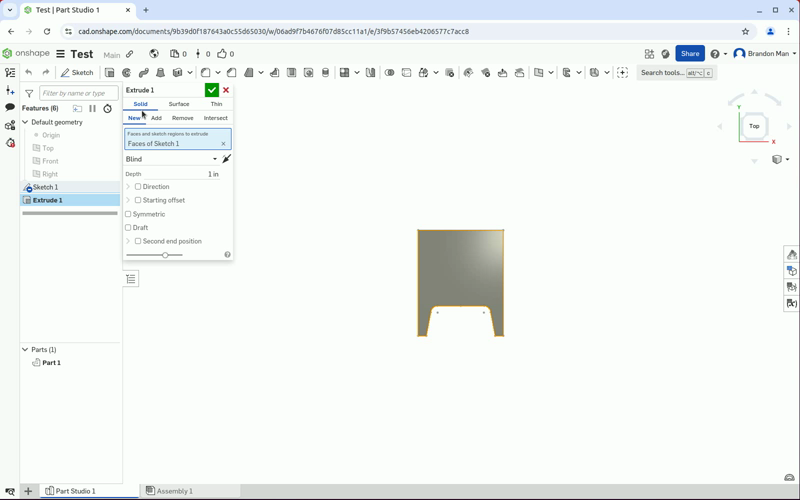
mouse_move(137, 120)
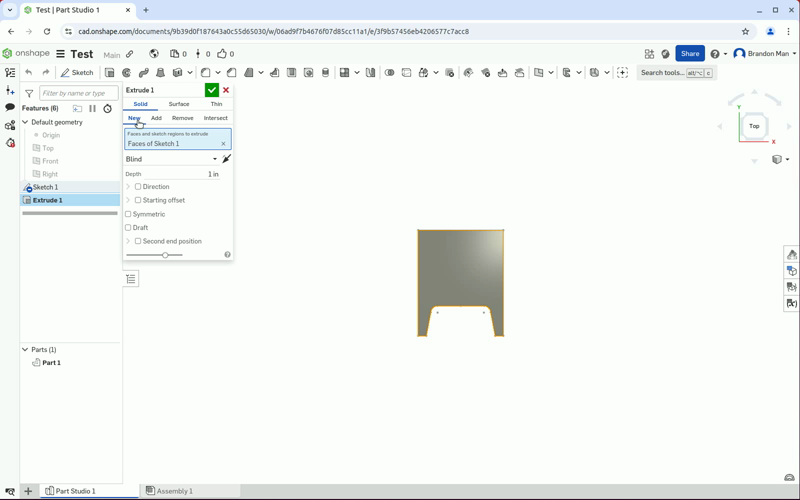
click(137, 120)
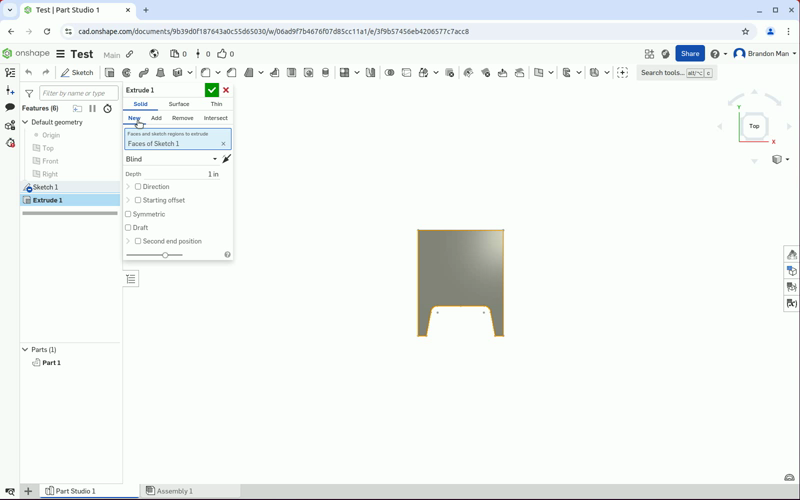
key(tab, 4)
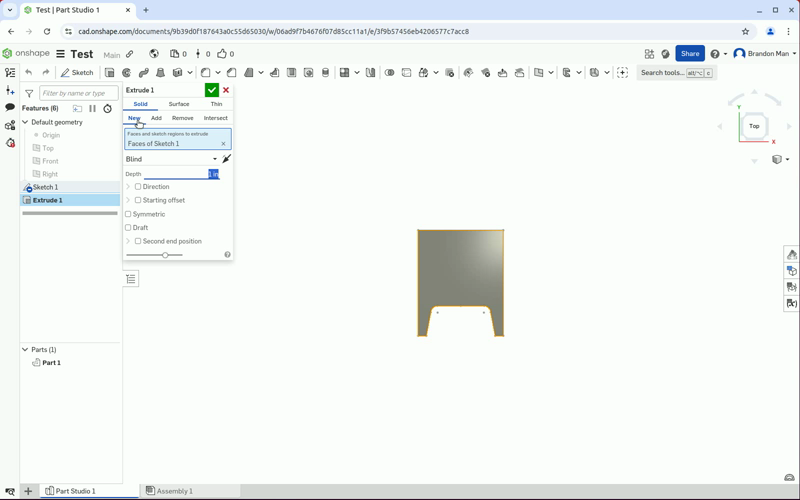
text(-5.777)
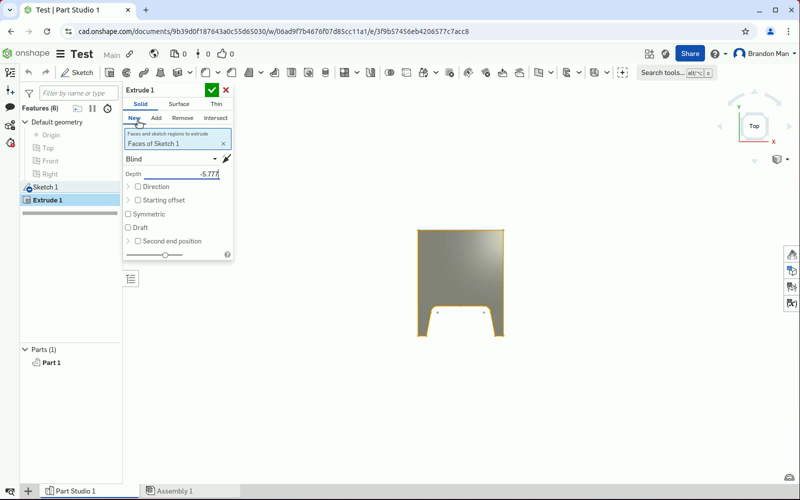
key(enter)
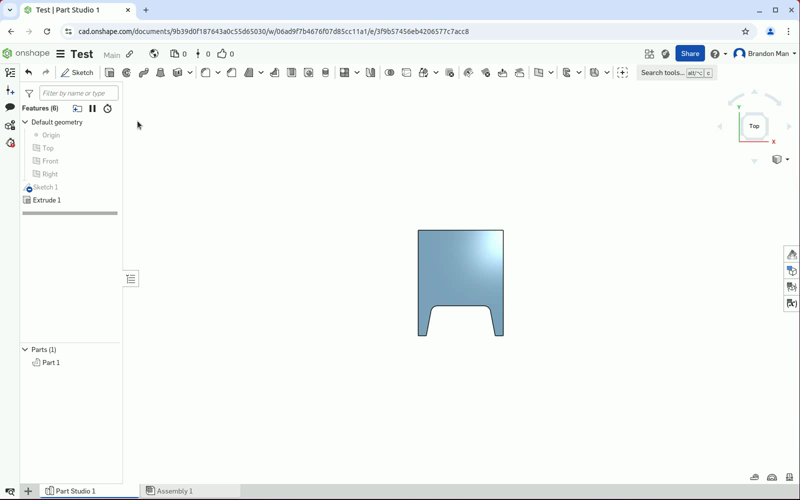
key(shift+h)
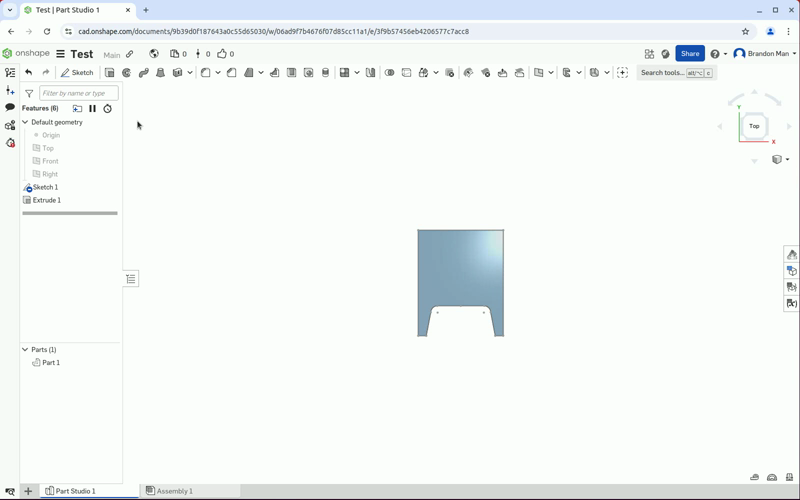
key(shift+h)
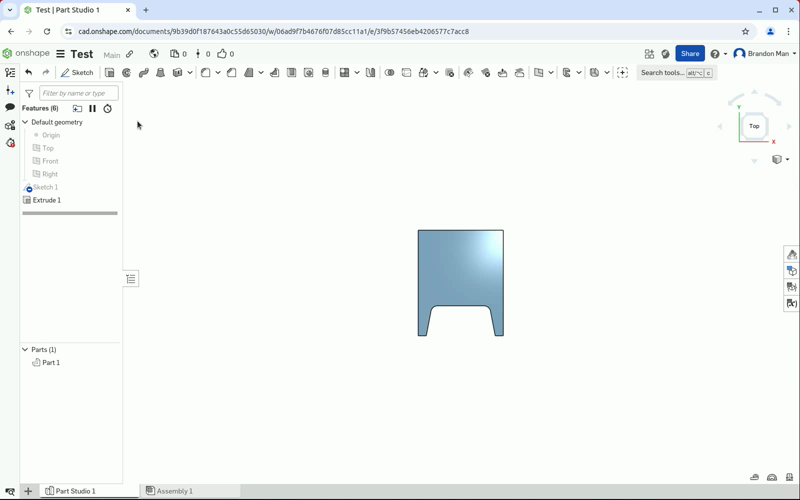
mouse_move(73, 189)
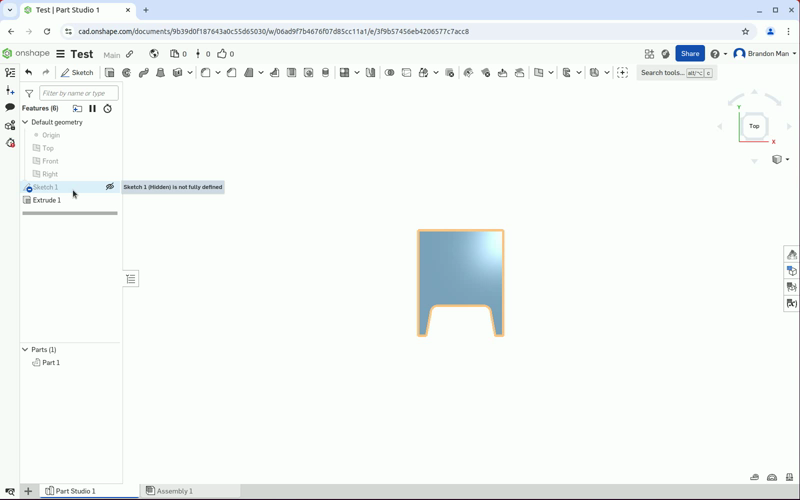
click(73, 189)
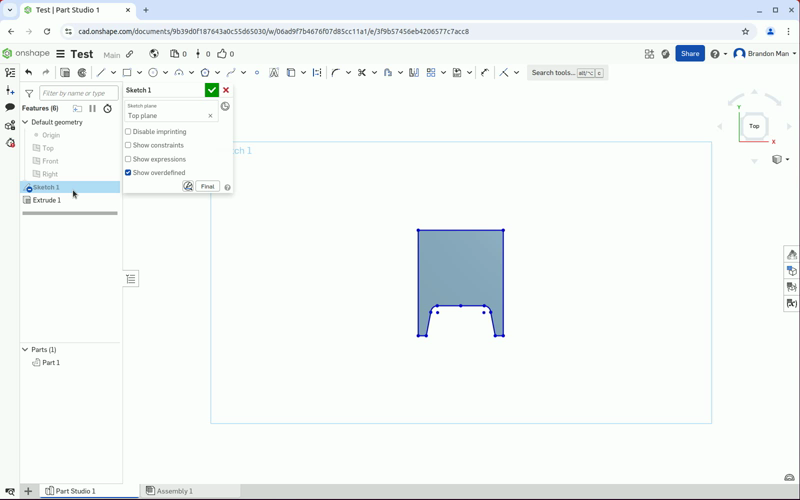
mouse_move(229, 92)
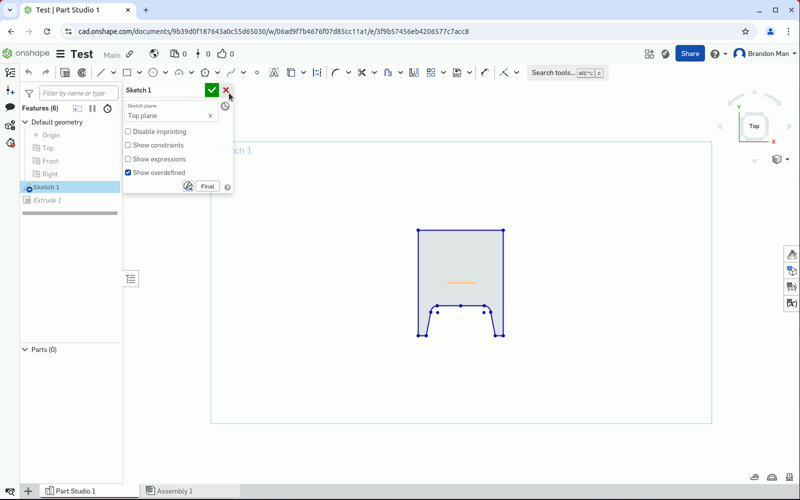
click(229, 92)
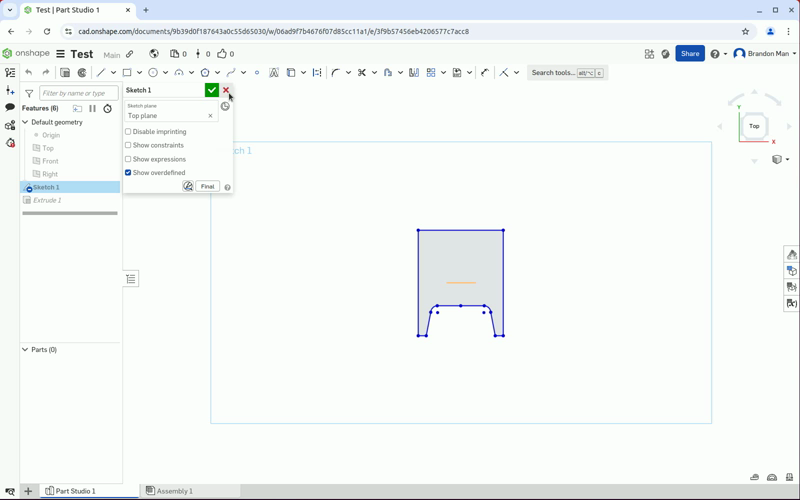
key(shift+s)
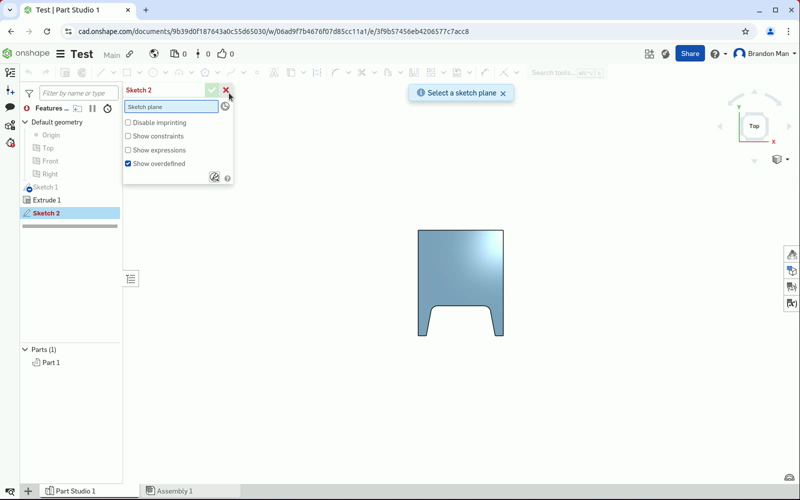
mouse_move(73, 150)
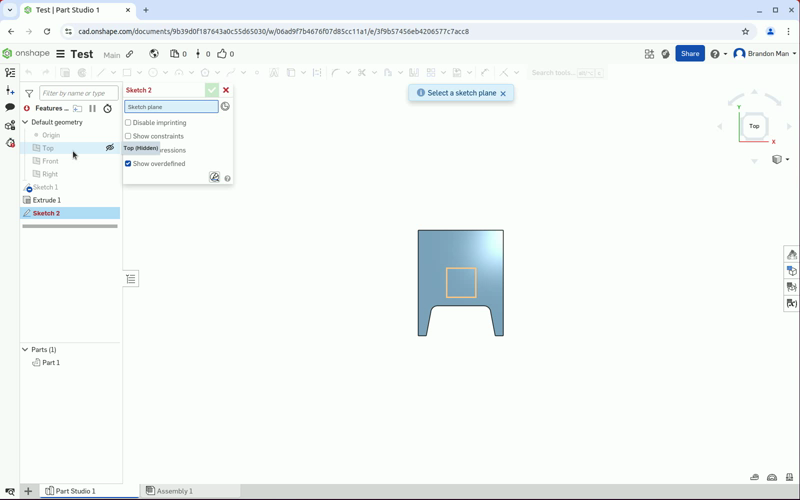
click(73, 150)
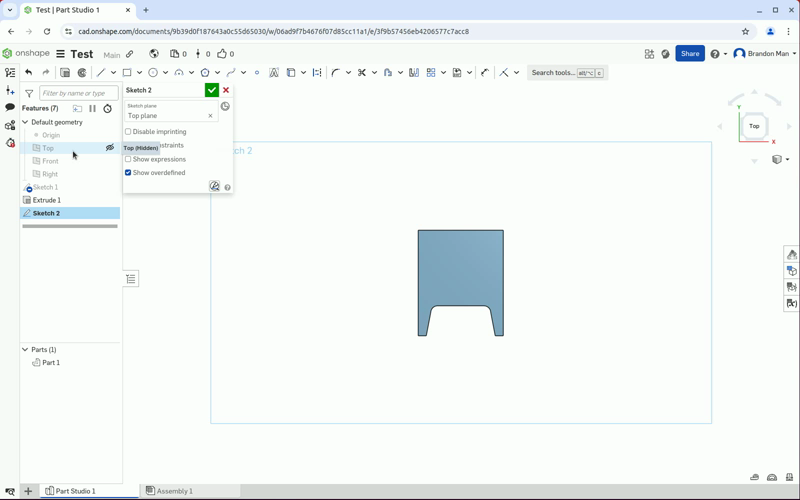
mouse_move(73, 352)
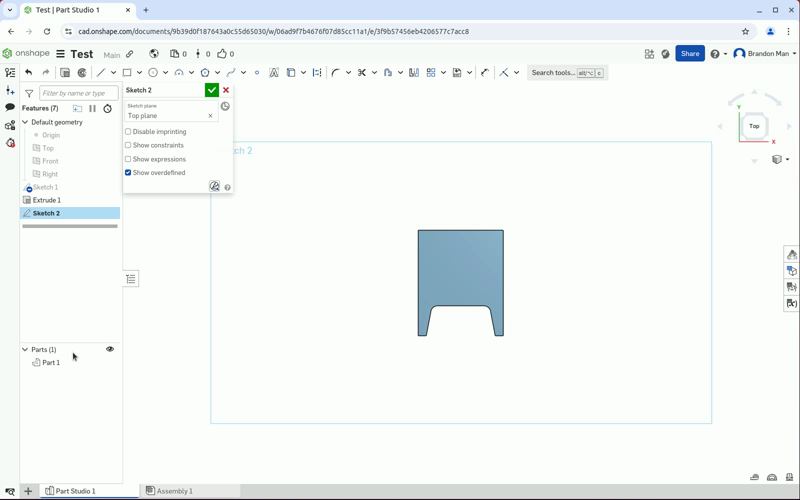
key(y)
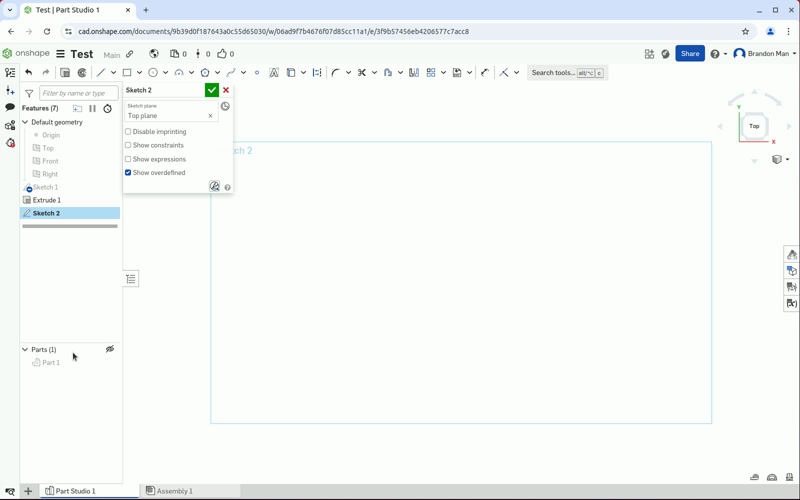
key(l)
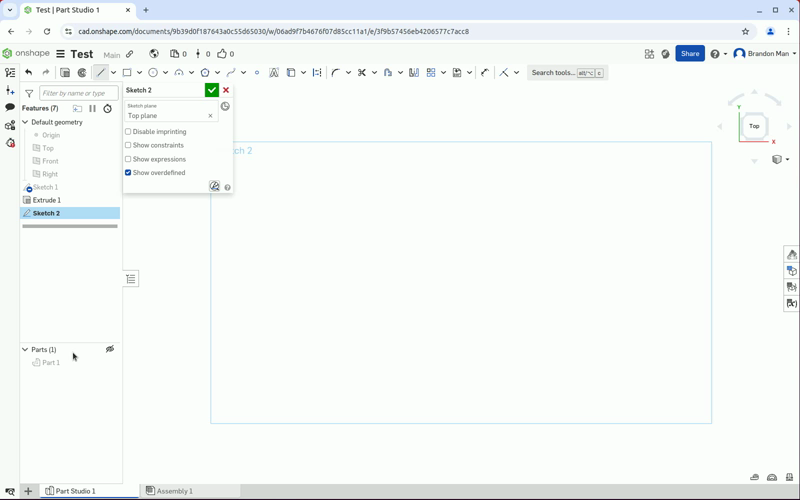
key_down(shift)
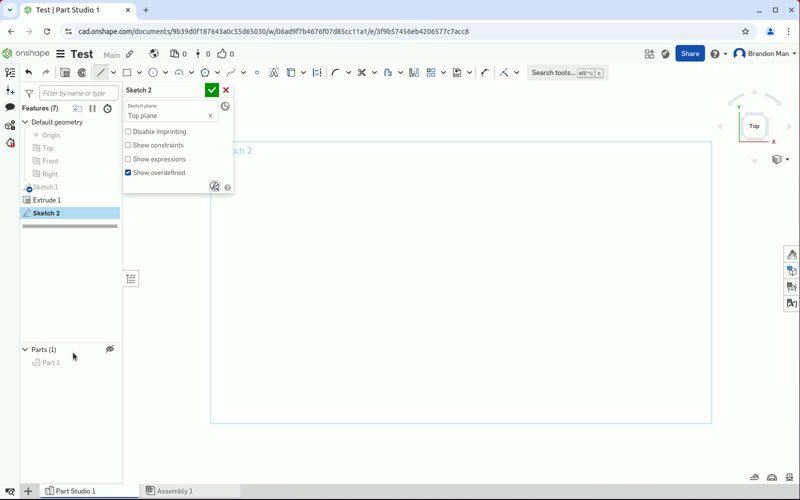
mouse_move(425, 335)
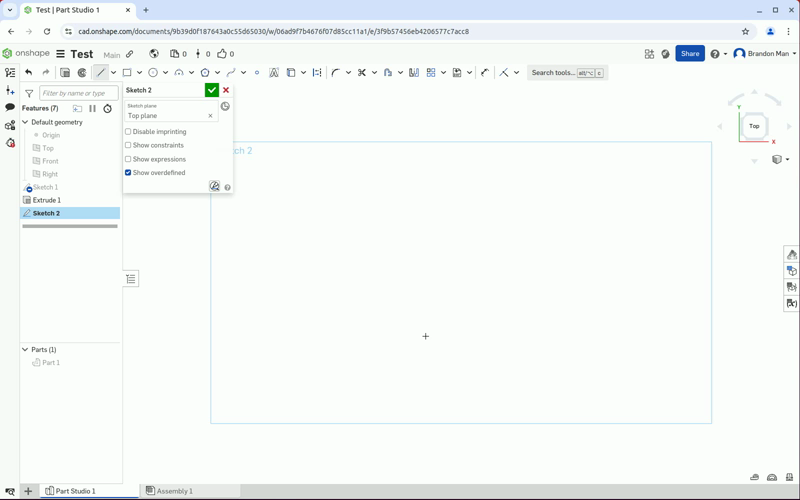
click(425, 335)
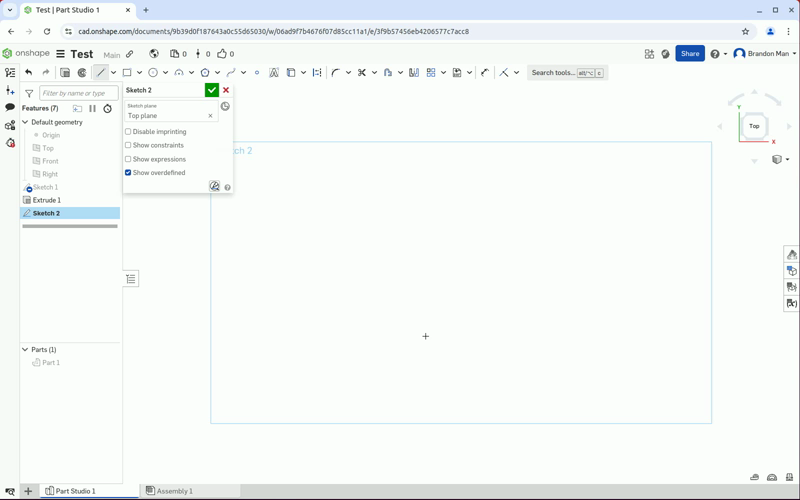
key_up(shift)
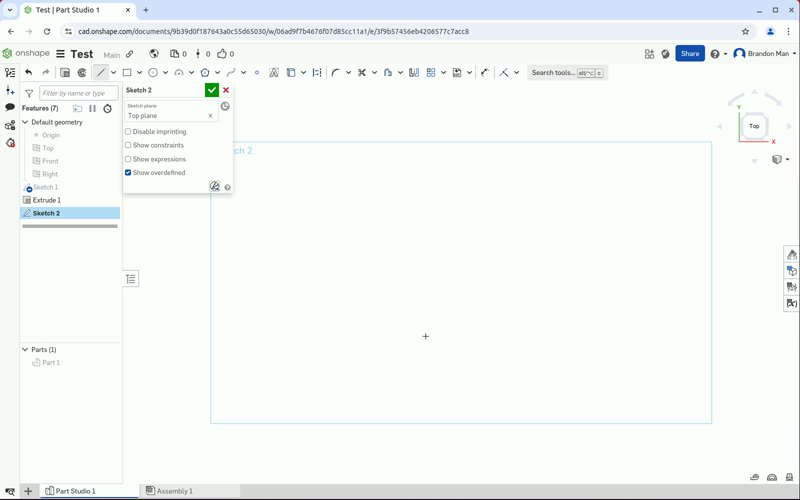
key_down(shift)
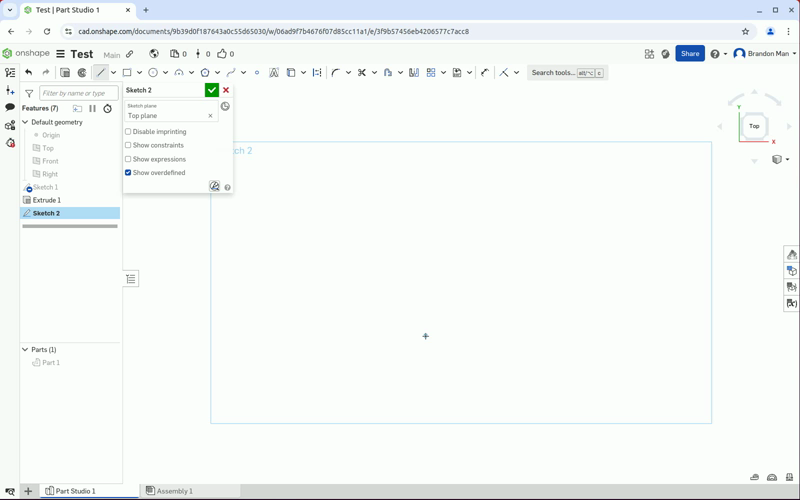
mouse_move(496, 335)
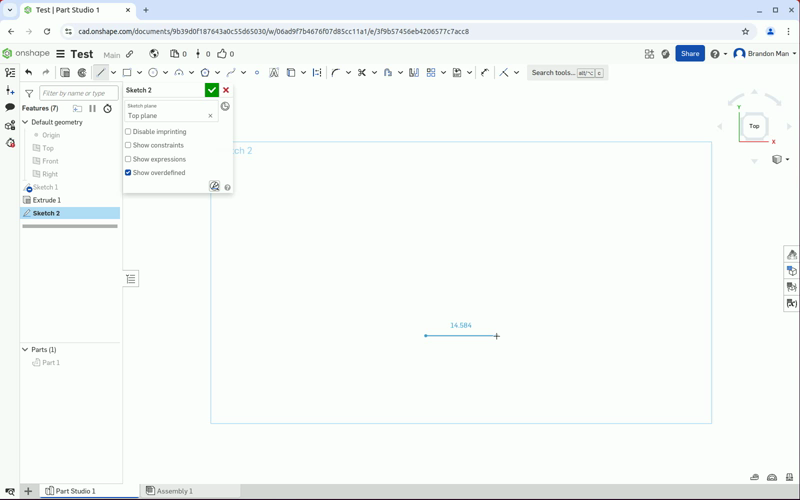
click(496, 335)
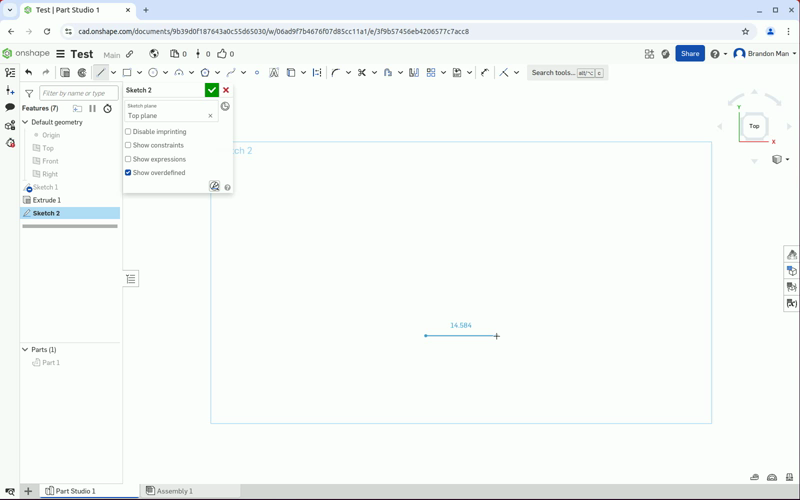
key_up(shift)
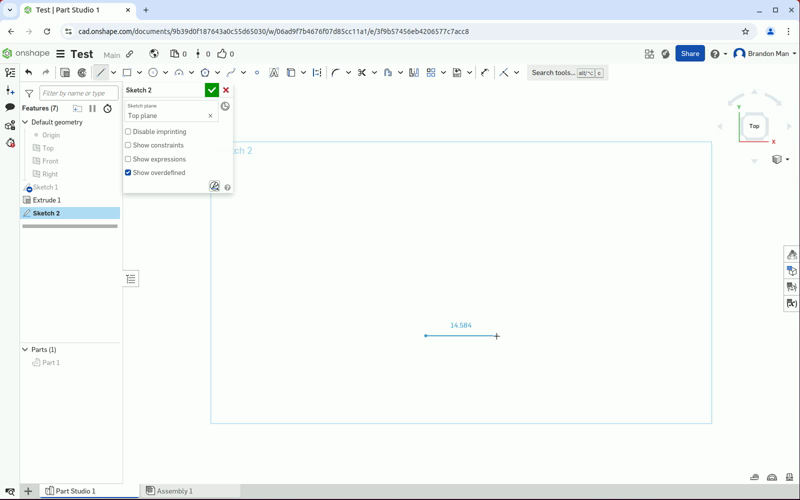
key_down(shift)
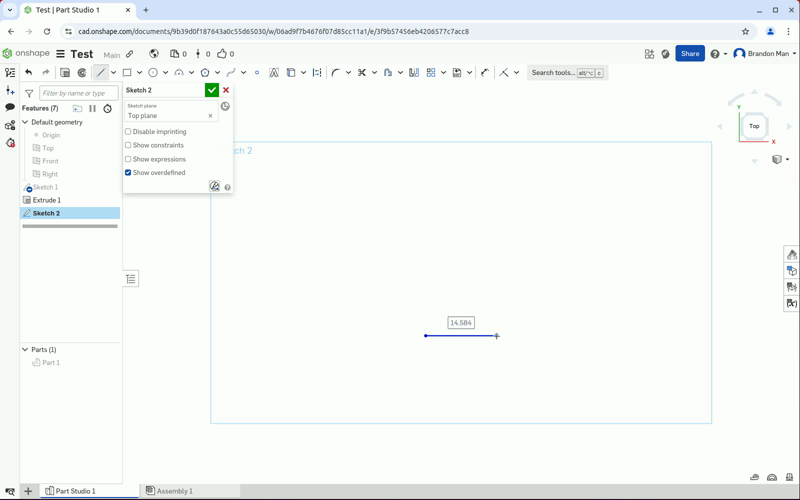
mouse_move(526, 335)
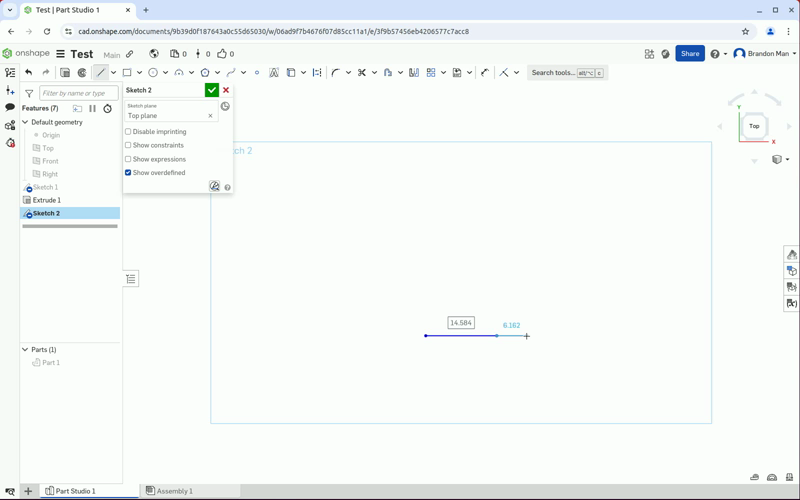
mouse_move(492, 312)
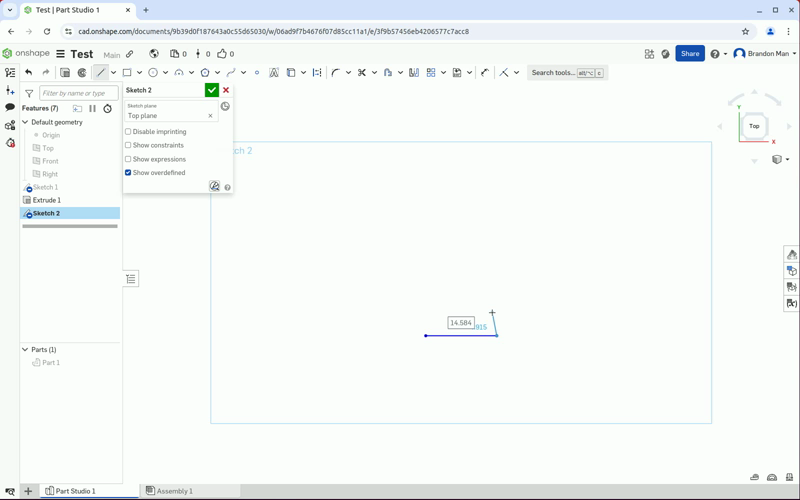
click(492, 312)
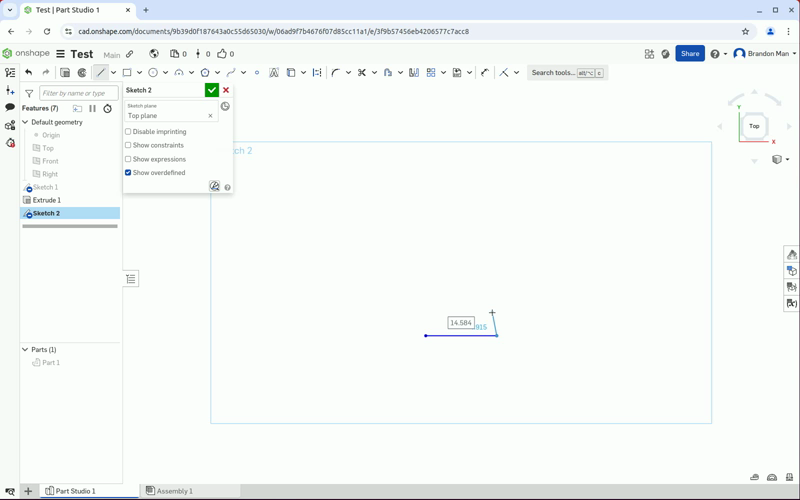
key_up(shift)
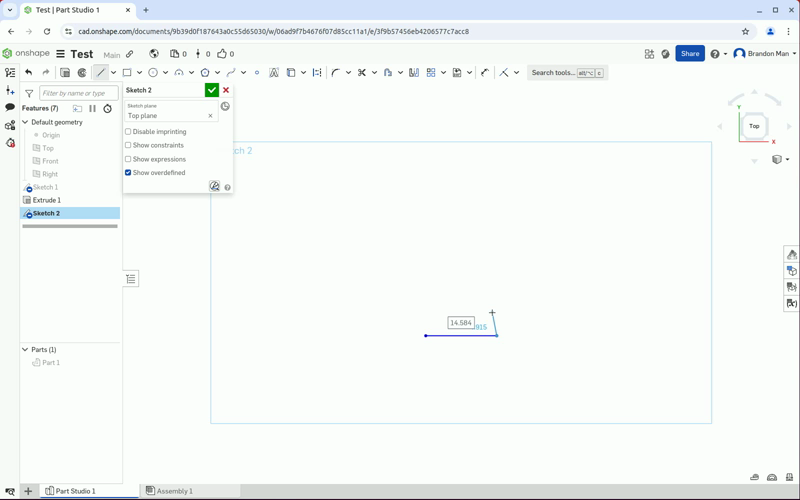
key(esc)
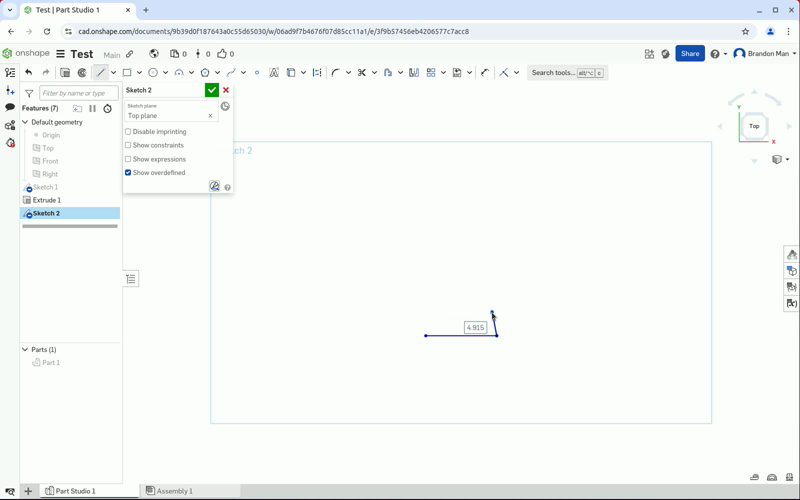
key(a)
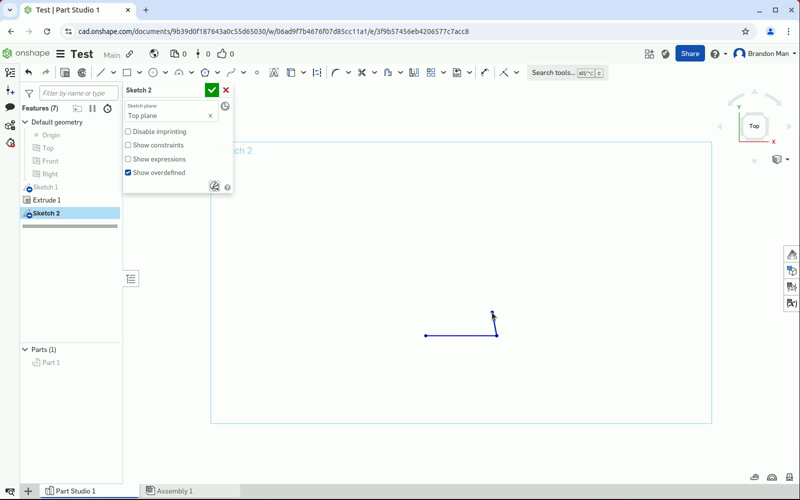
mouse_move(492, 312)
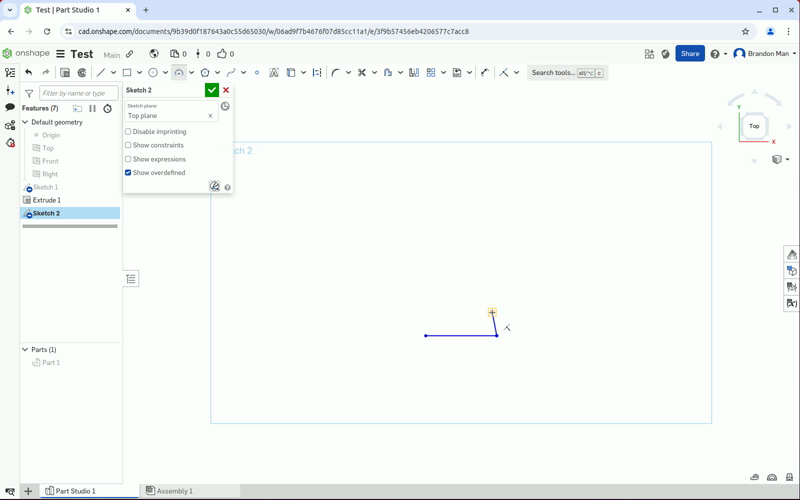
click(492, 312)
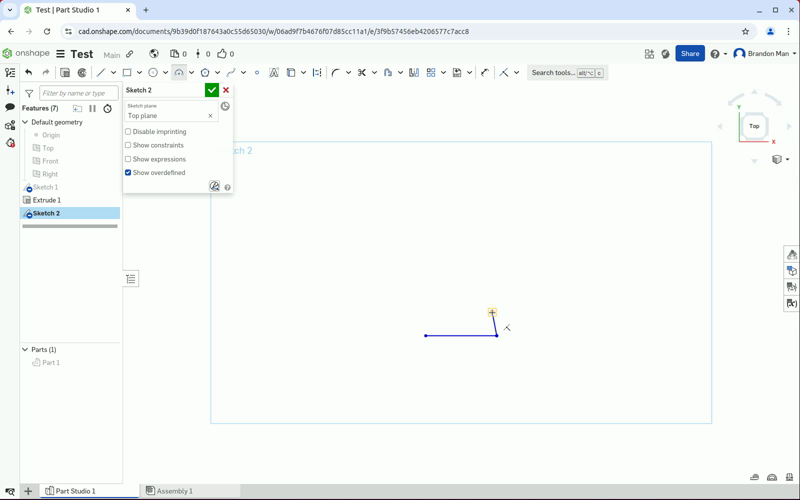
key_down(shift)
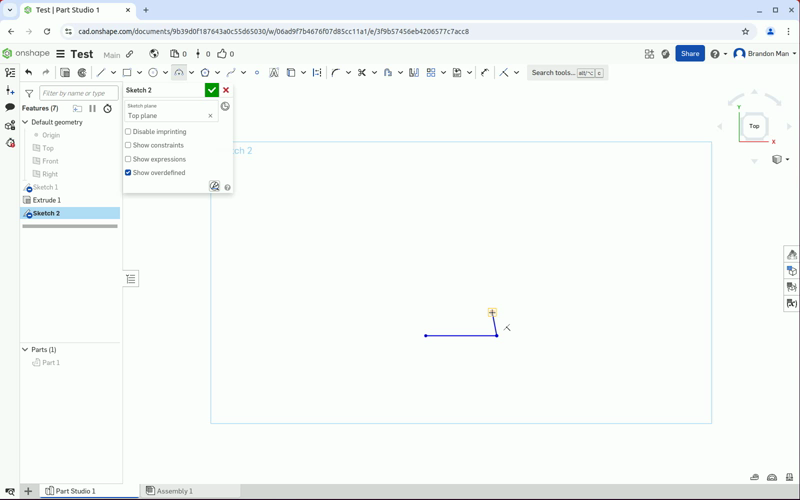
mouse_move(484, 306)
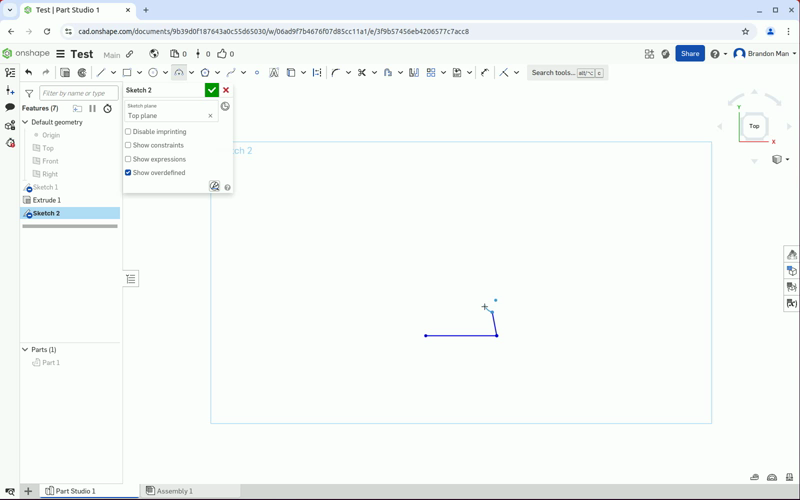
click(484, 306)
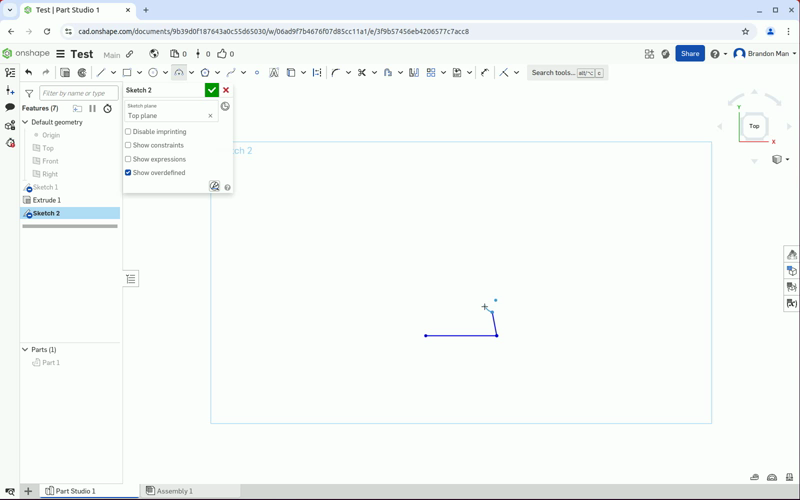
mouse_move(489, 307)
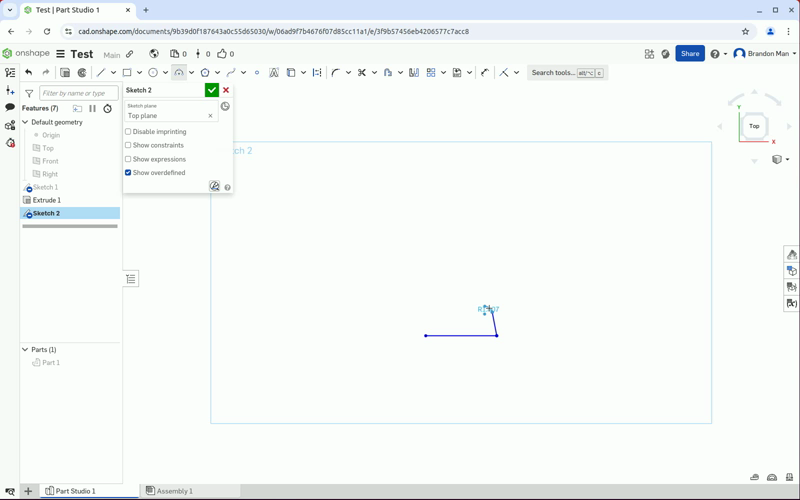
click(489, 307)
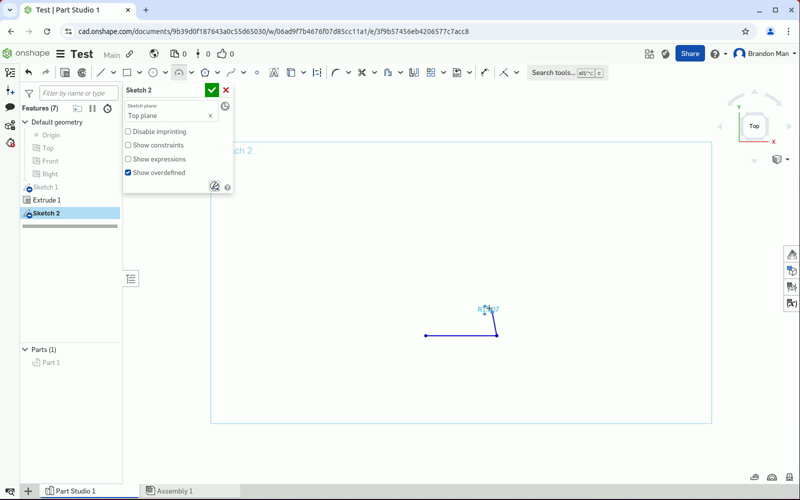
key_up(shift)
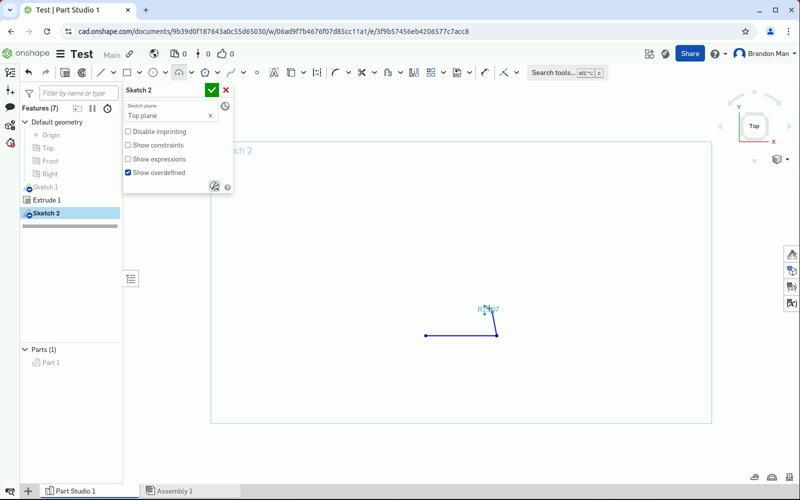
key(esc)
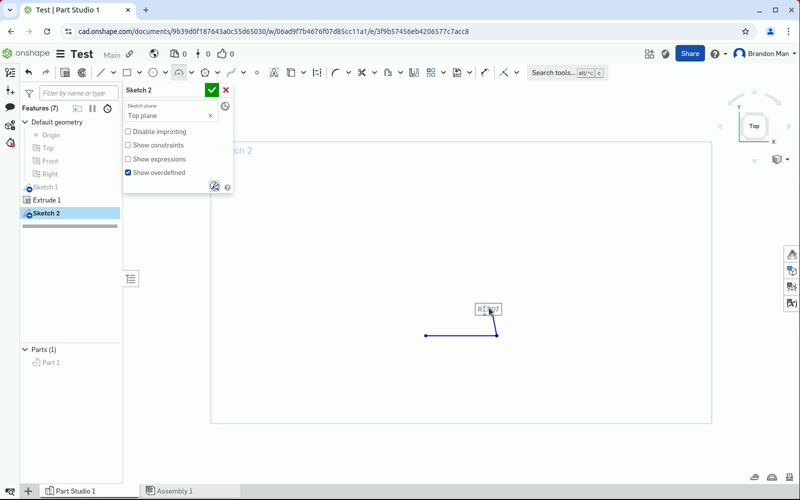
key(l)
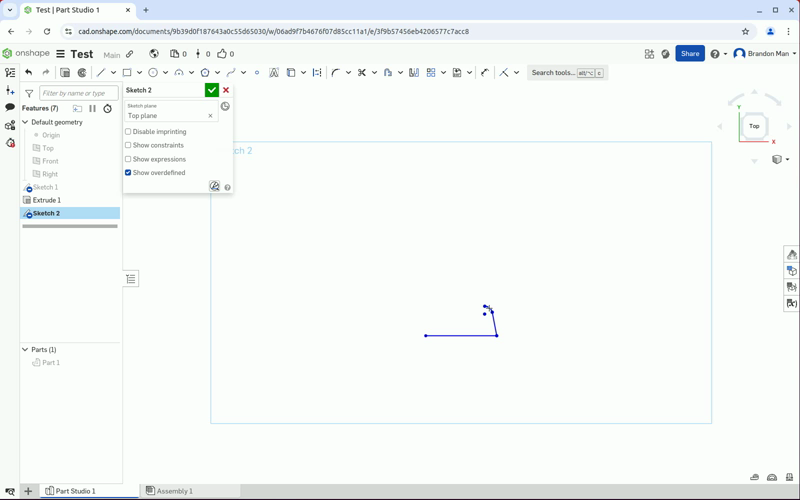
mouse_move(484, 306)
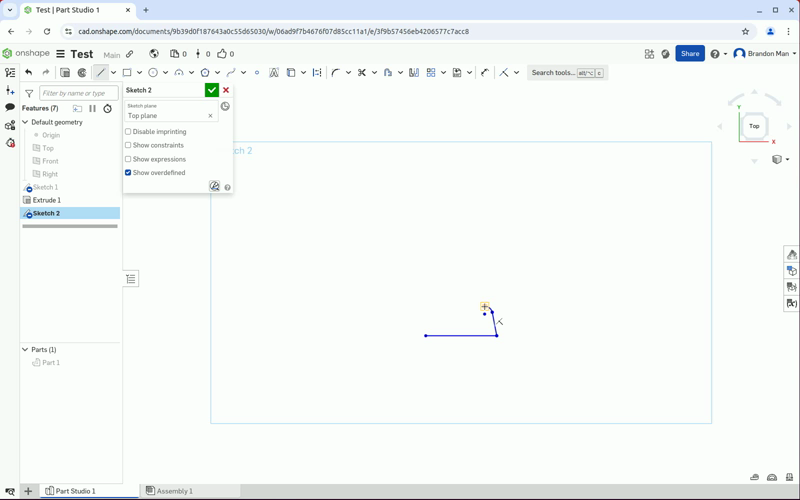
click(484, 306)
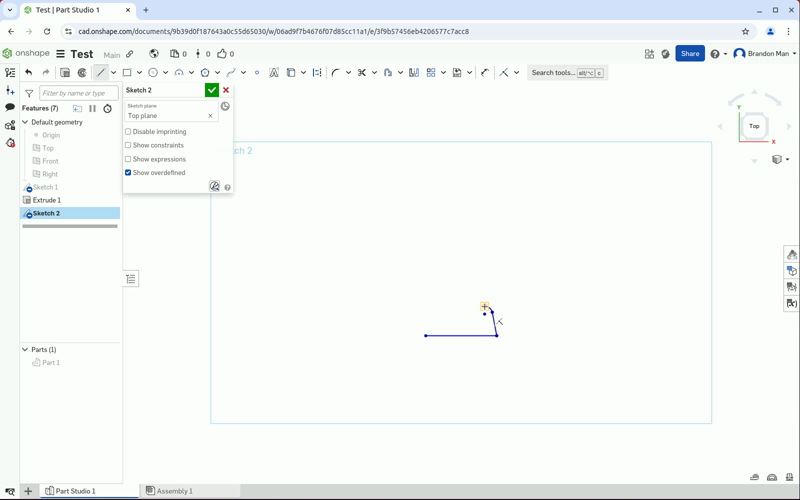
key_down(shift)
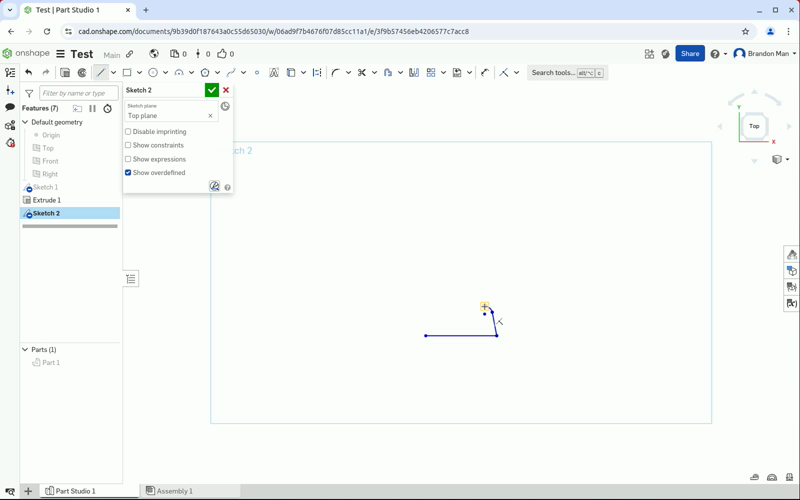
mouse_move(514, 306)
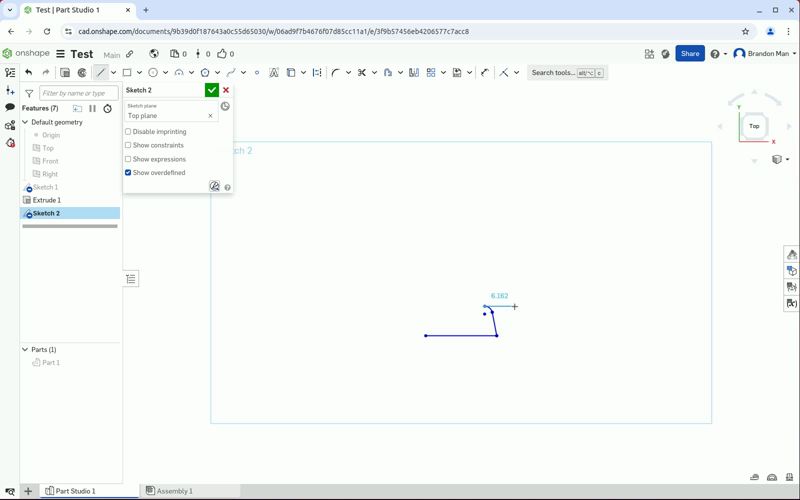
mouse_move(461, 306)
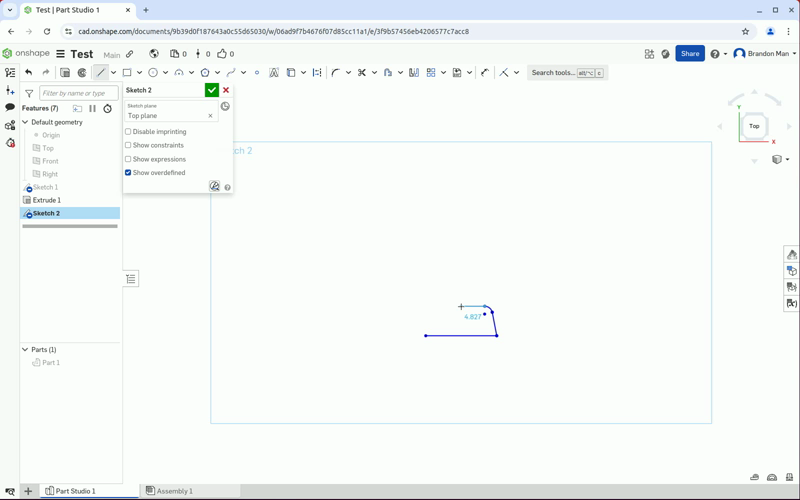
click(461, 306)
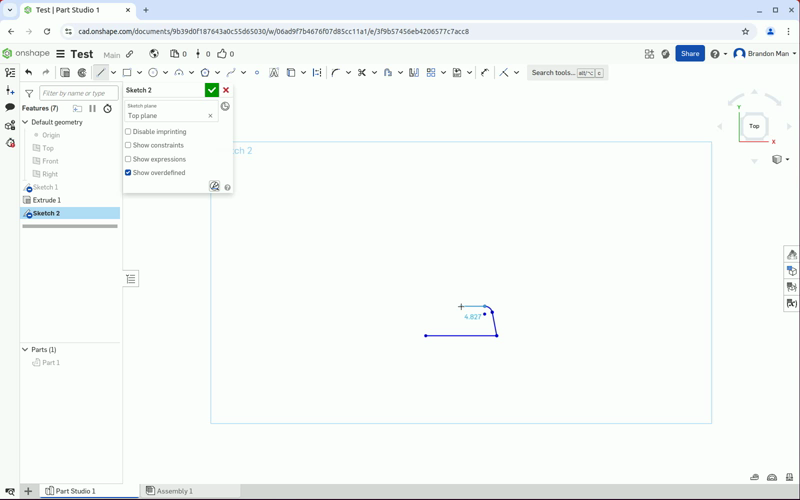
key_up(shift)
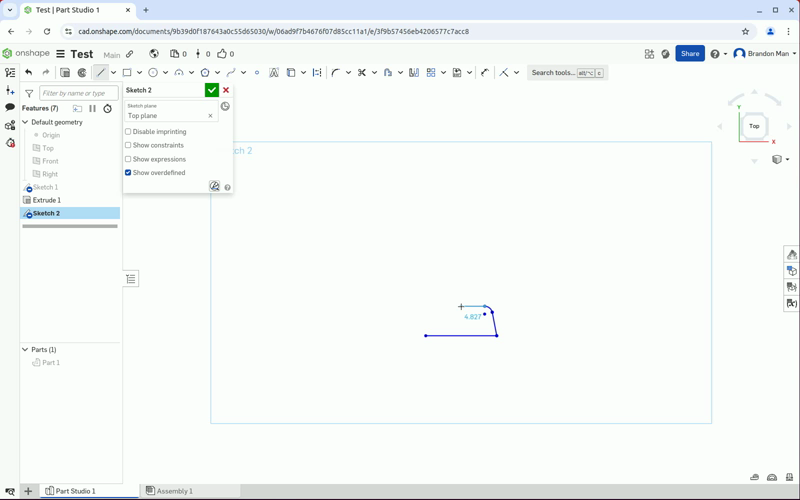
key_down(shift)
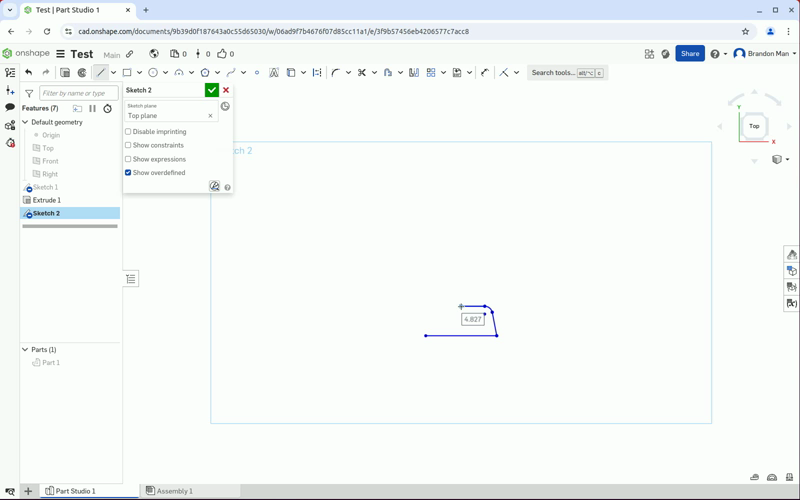
mouse_move(491, 306)
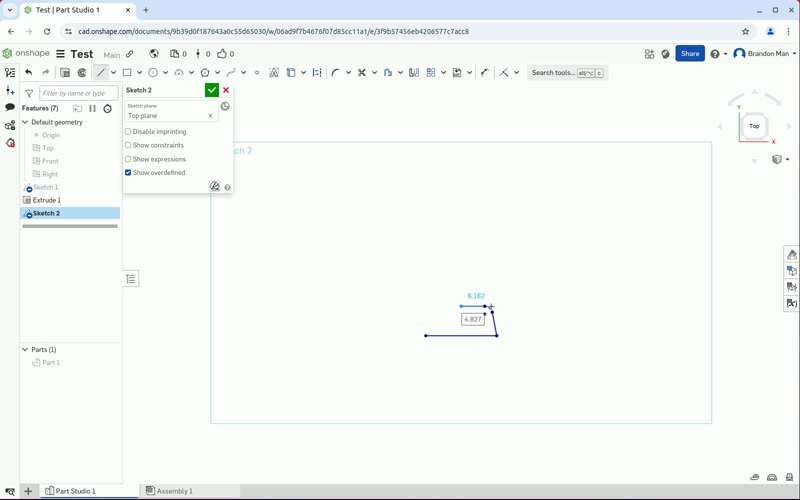
mouse_move(437, 306)
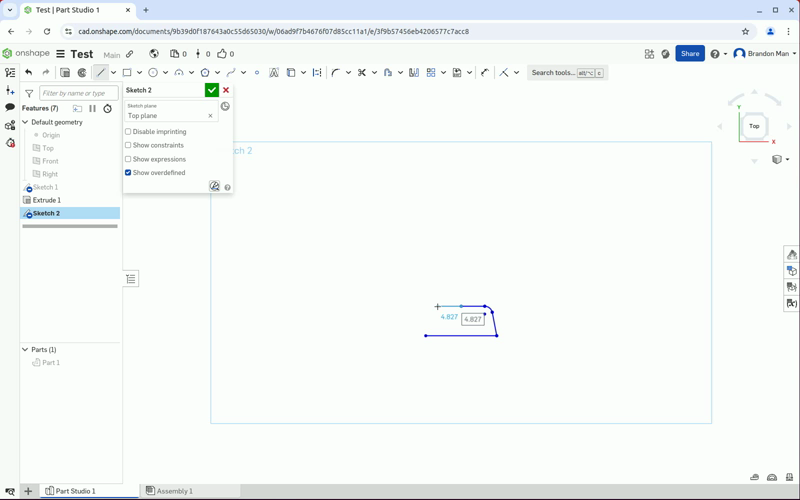
click(437, 306)
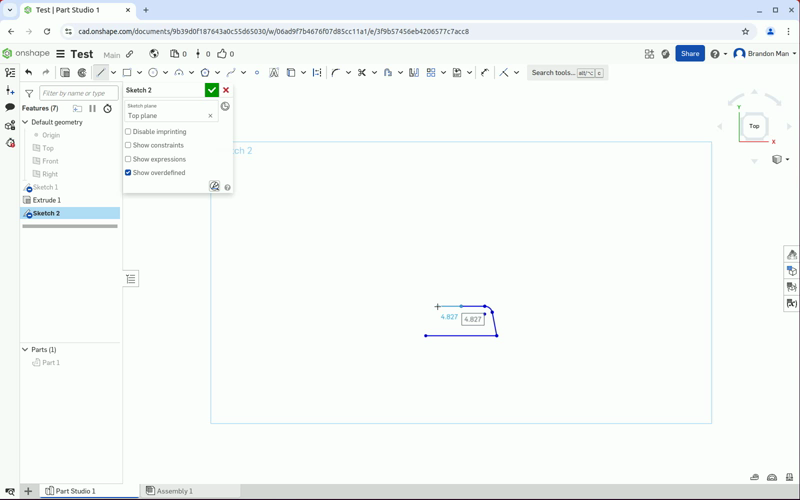
key_up(shift)
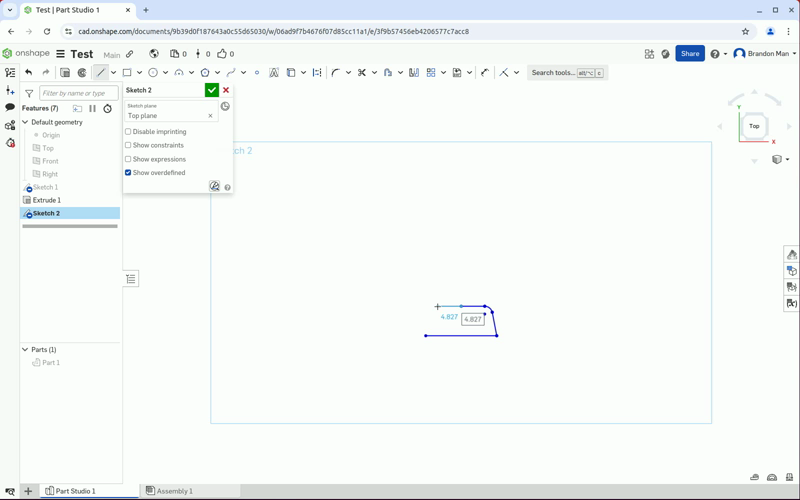
key(esc)
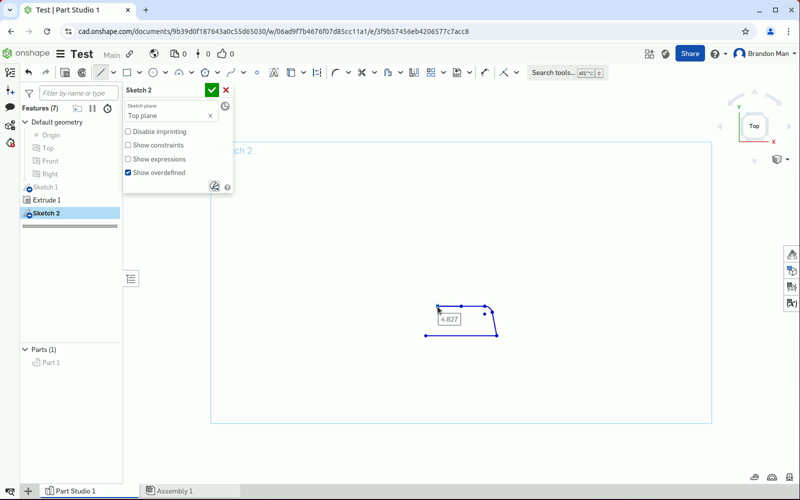
key(a)
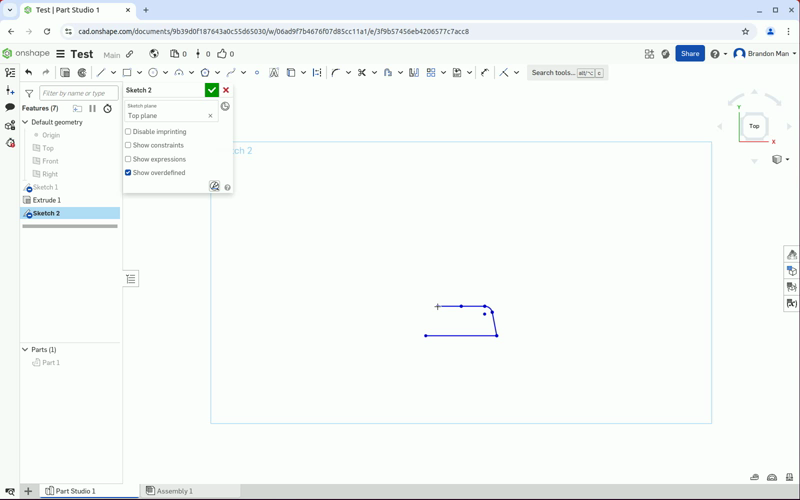
mouse_move(437, 306)
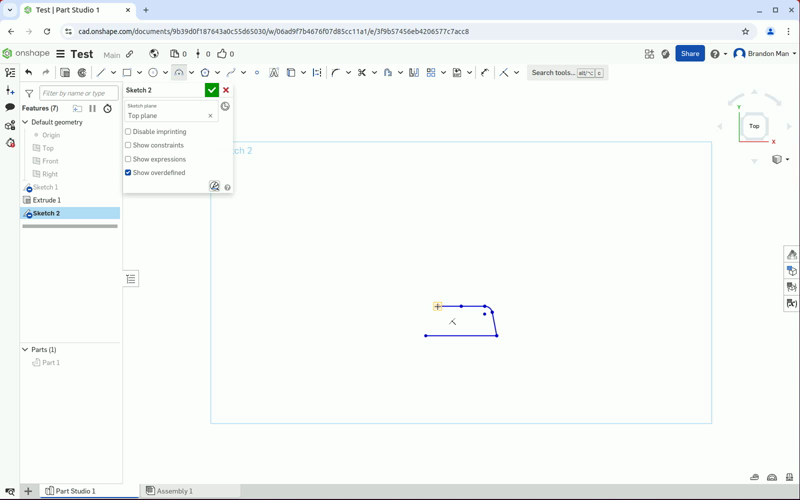
click(437, 306)
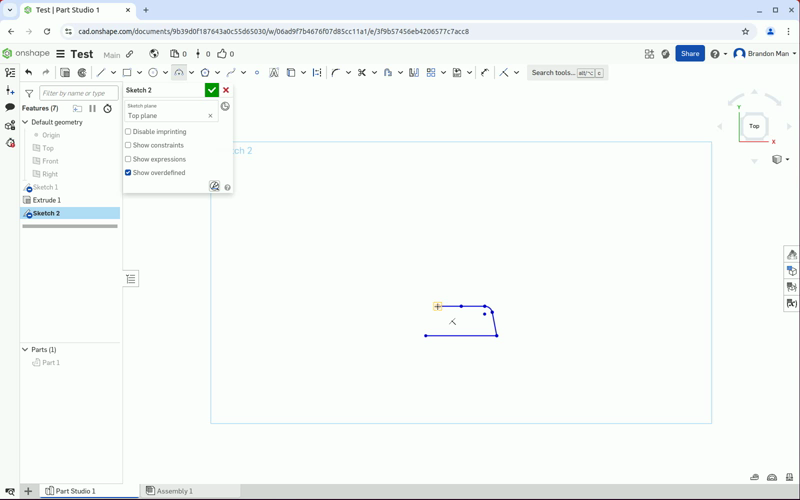
key_down(shift)
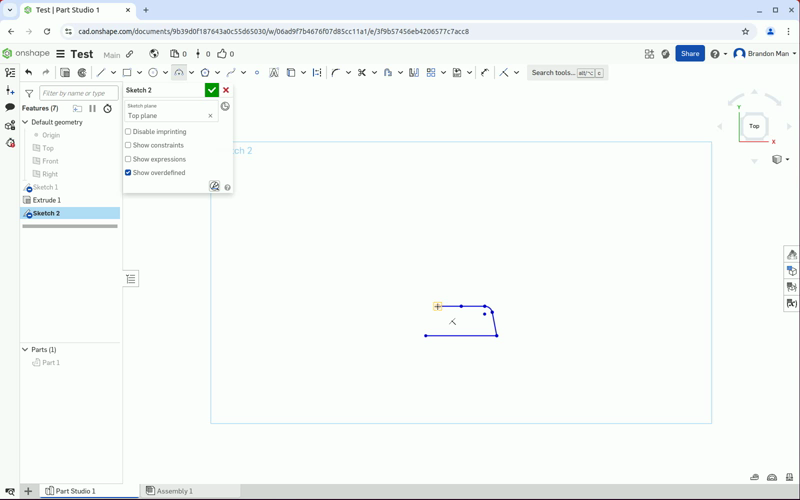
mouse_move(430, 312)
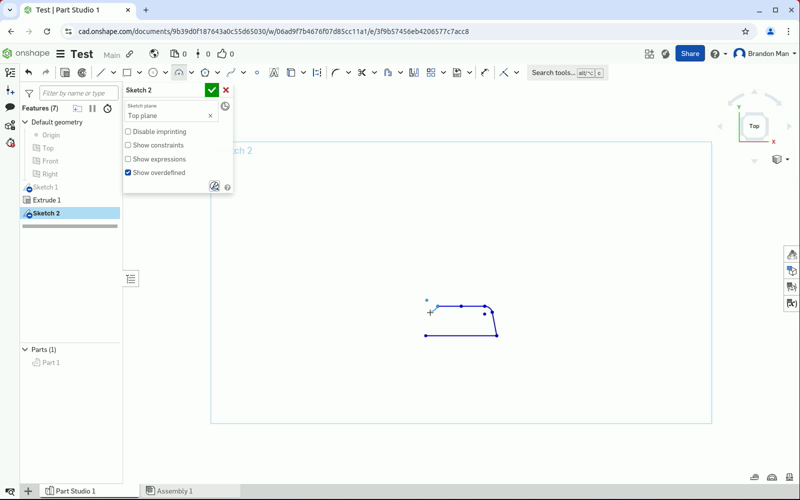
click(430, 312)
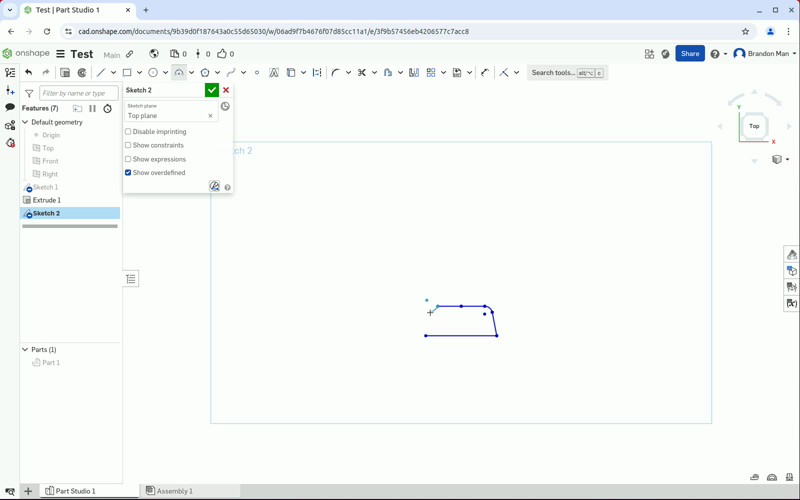
mouse_move(432, 307)
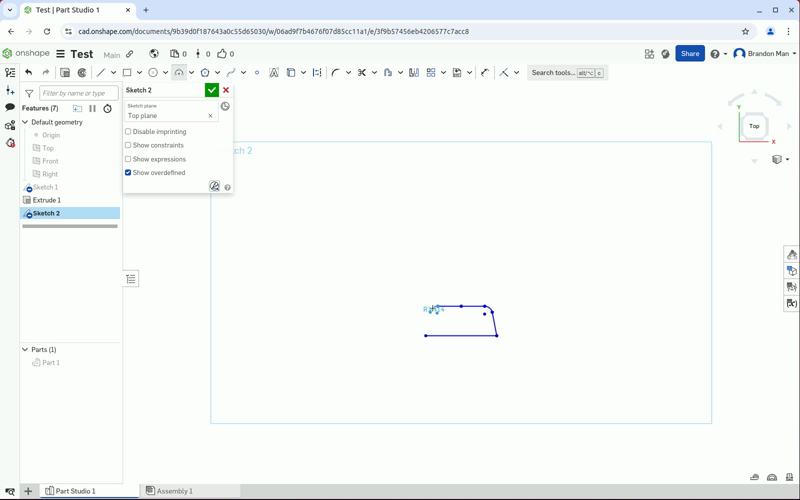
click(432, 307)
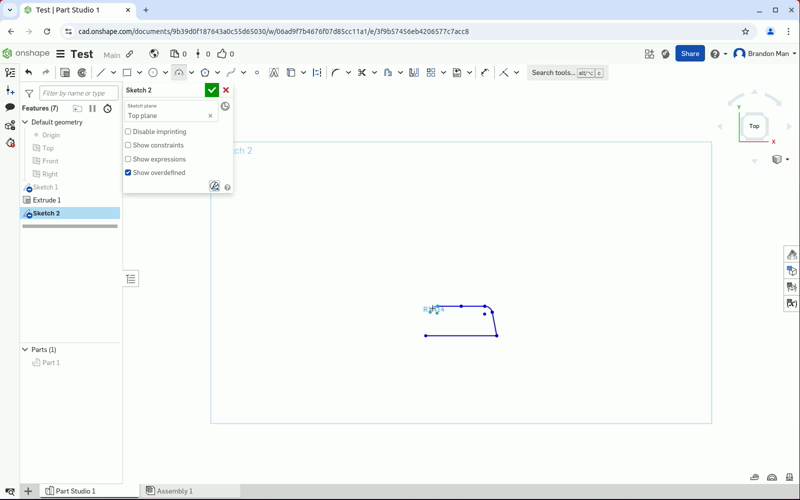
key_up(shift)
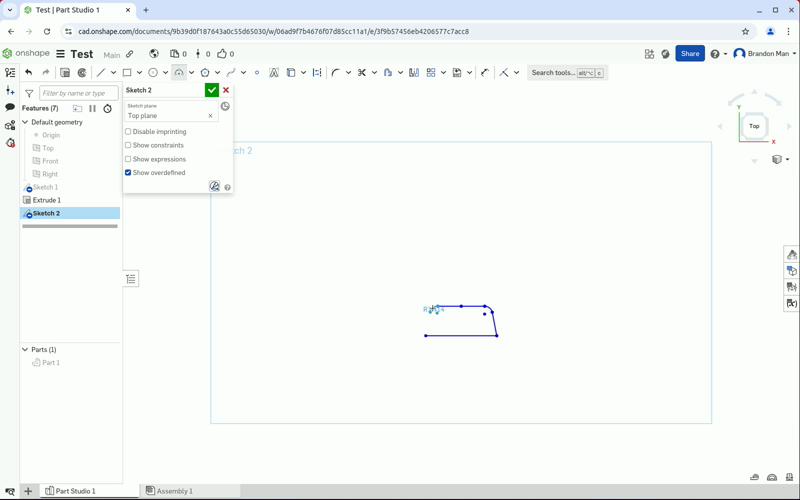
key(esc)
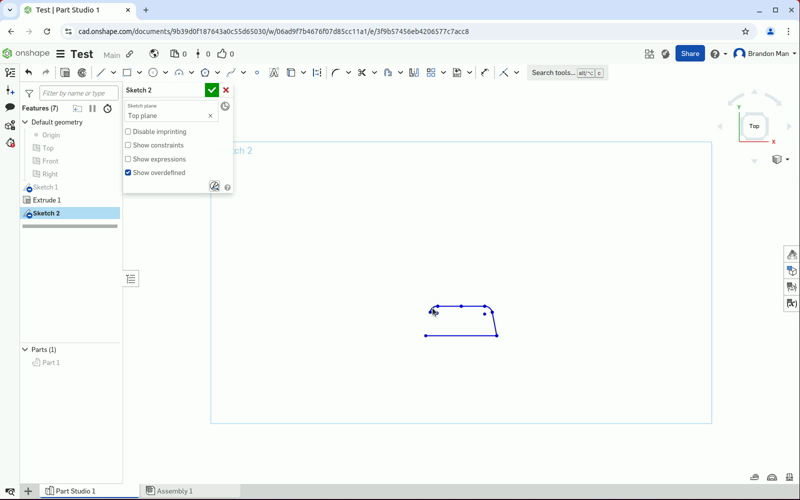
key(l)
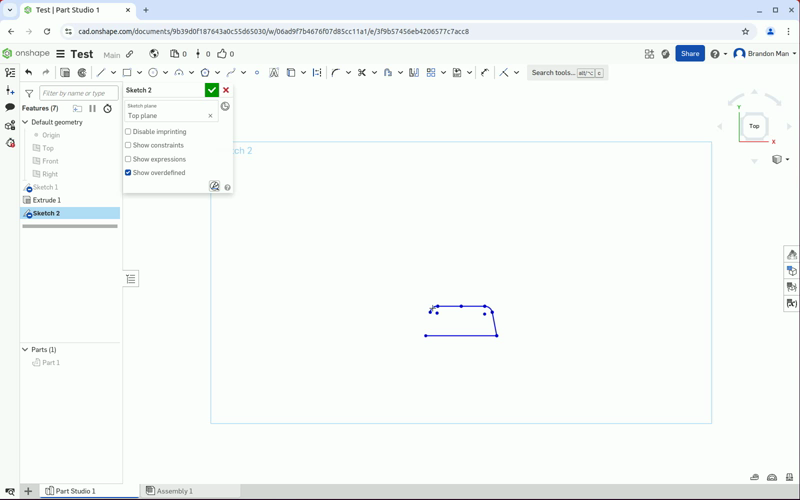
mouse_move(430, 312)
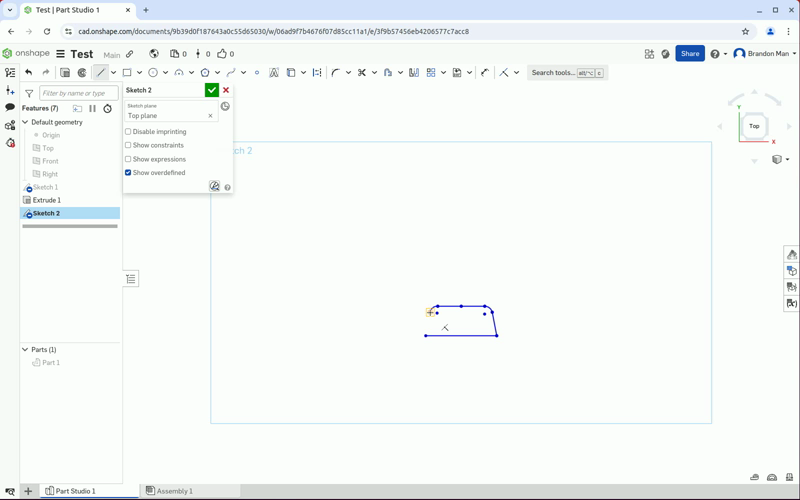
click(430, 312)
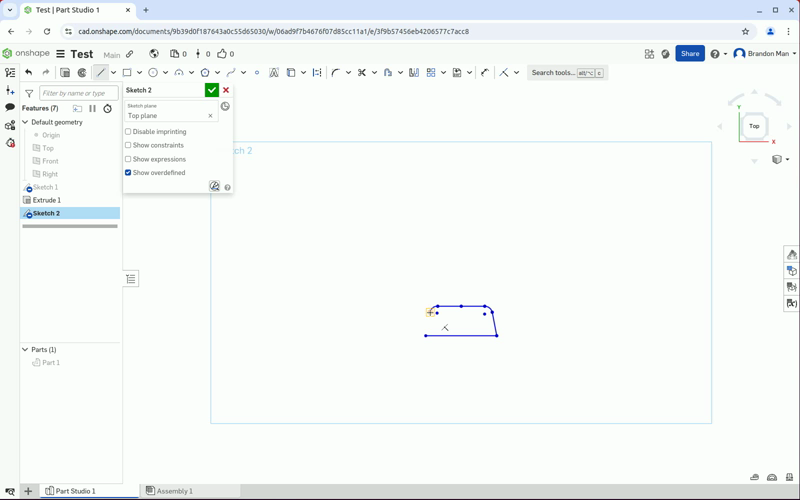
mouse_move(460, 312)
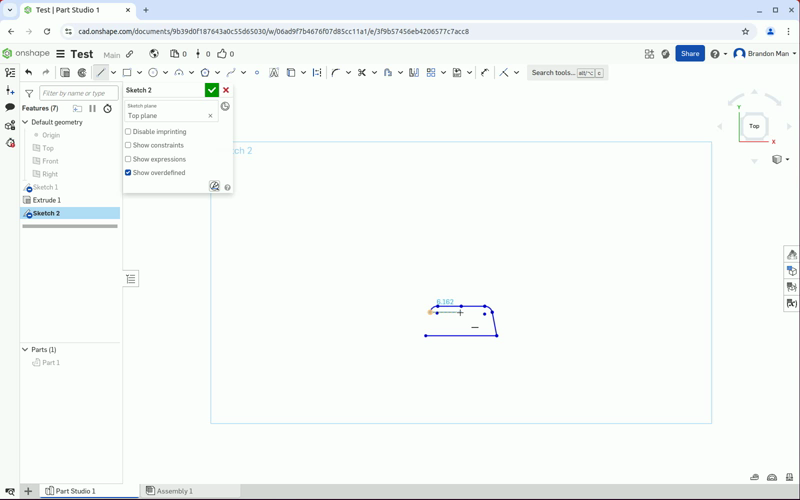
key_down(shift)
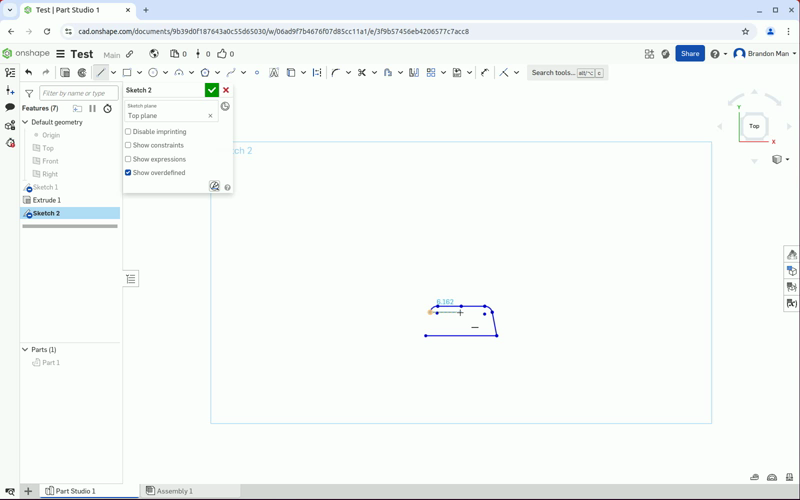
mouse_move(425, 335)
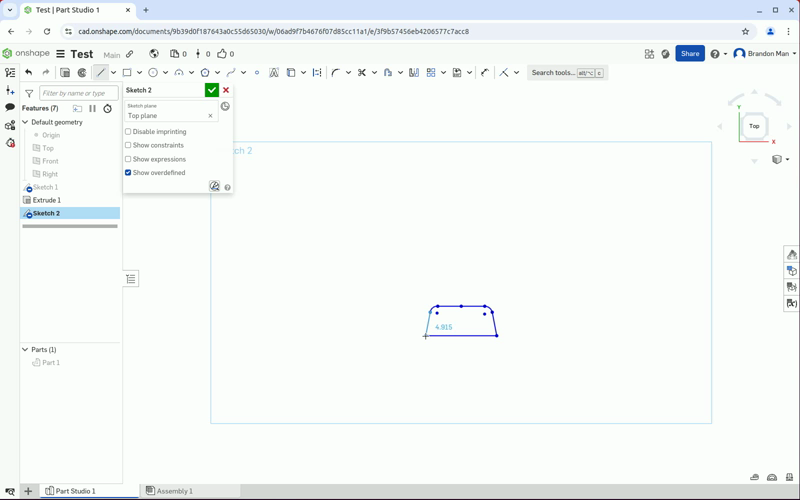
key_up(shift)
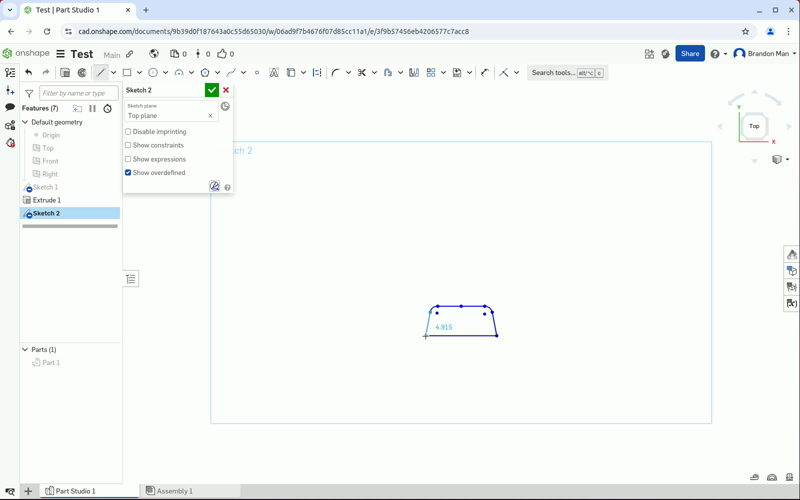
click(425, 335)
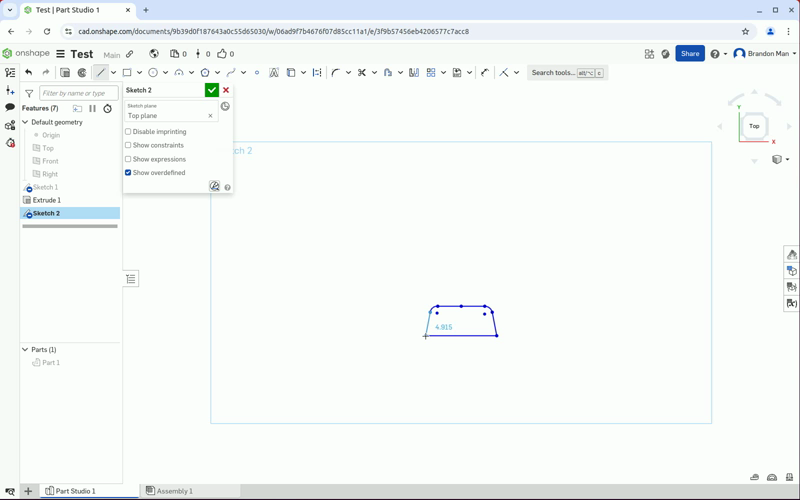
key(esc)
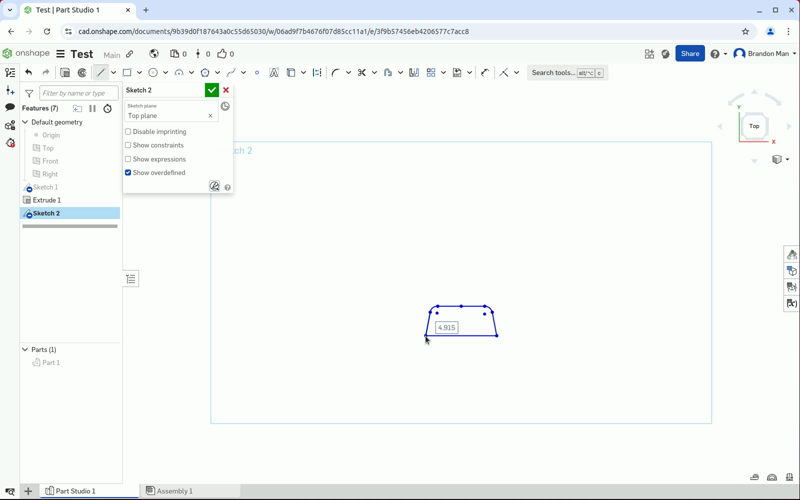
mouse_move(440, 311)
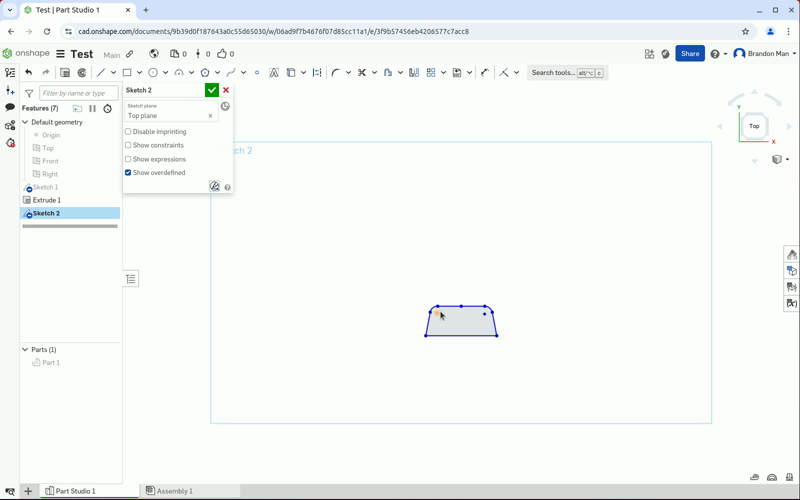
click(440, 311)
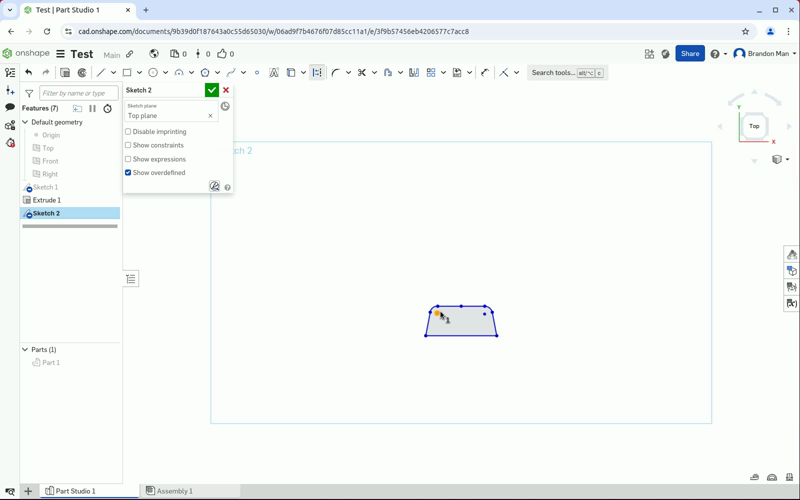
mouse_move(73, 352)
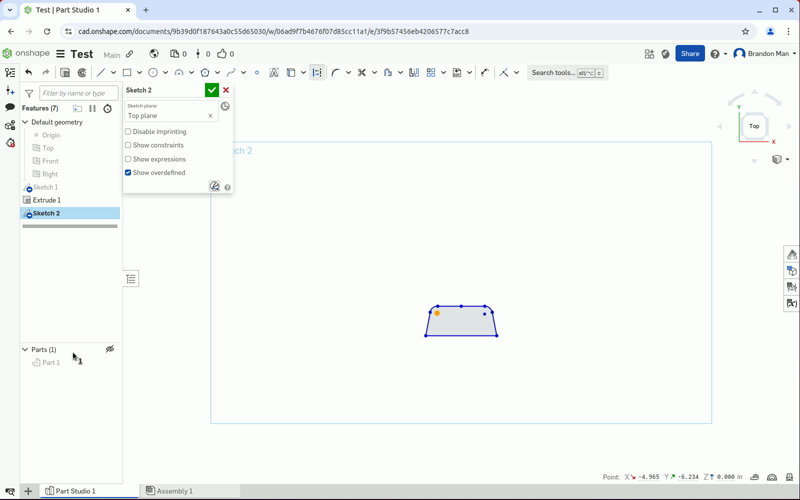
key(shift+y)
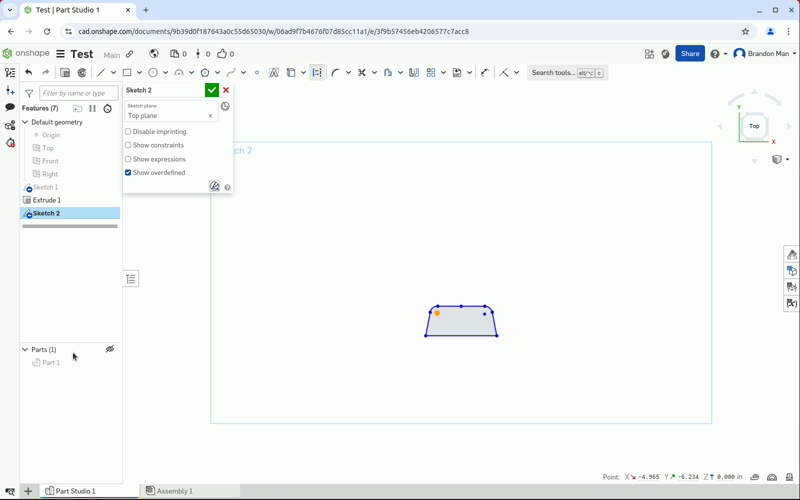
key(shift+e)
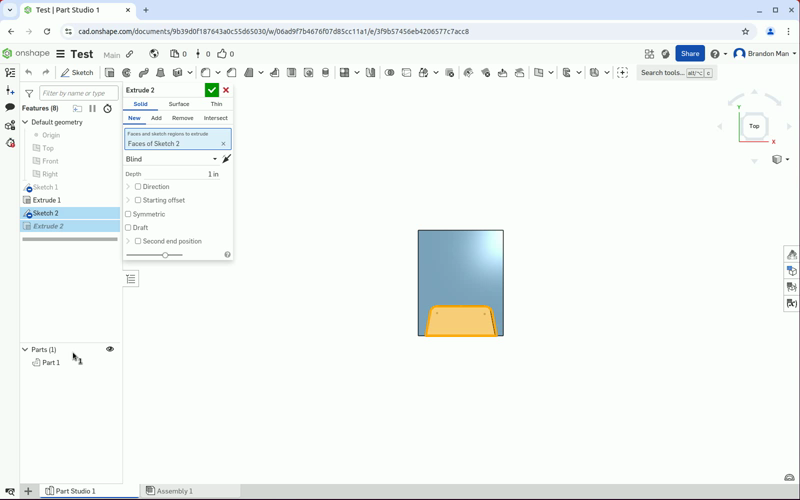
mouse_move(143, 106)
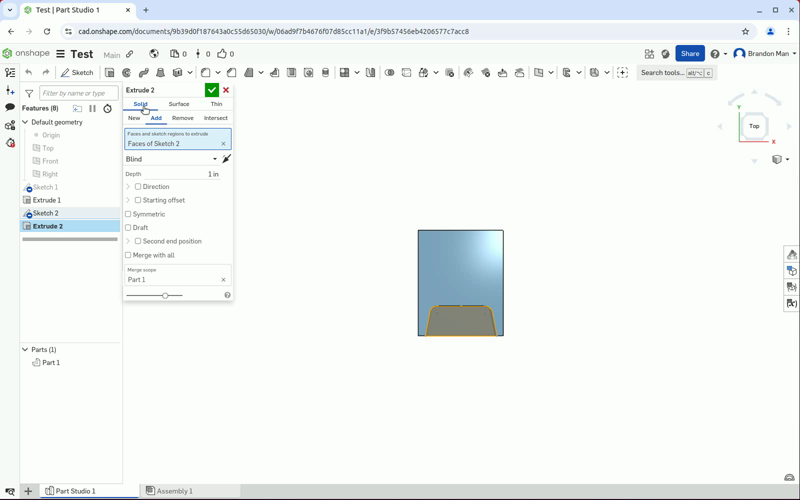
click(143, 106)
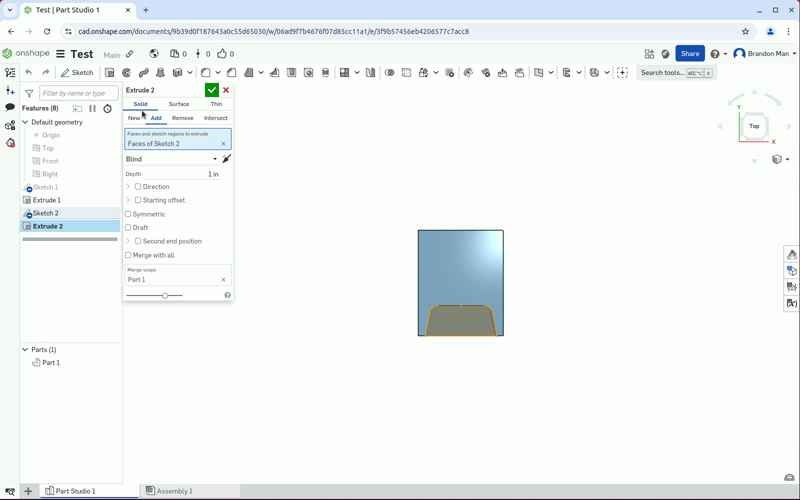
mouse_move(137, 120)
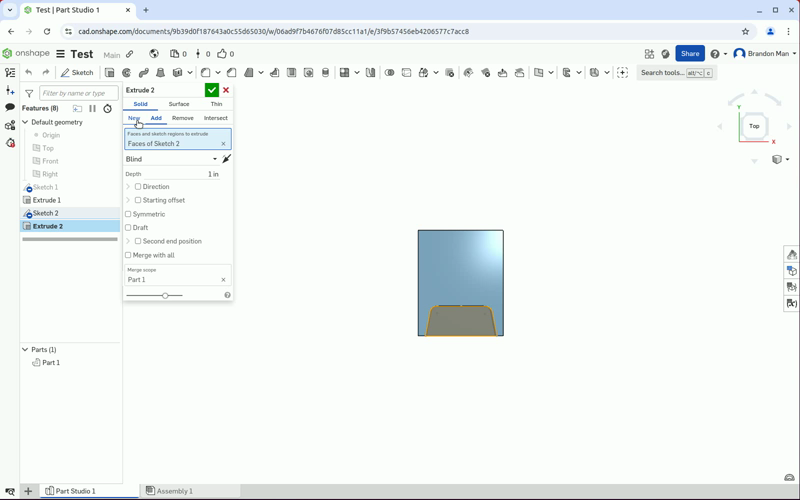
click(137, 120)
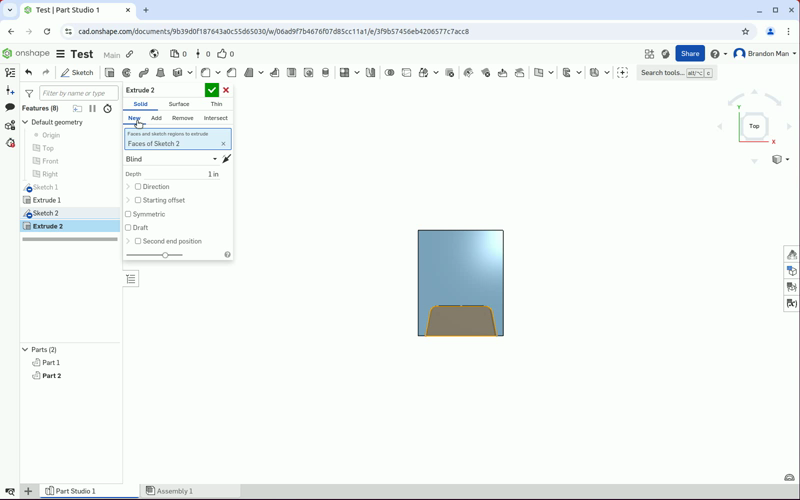
key(tab, 4)
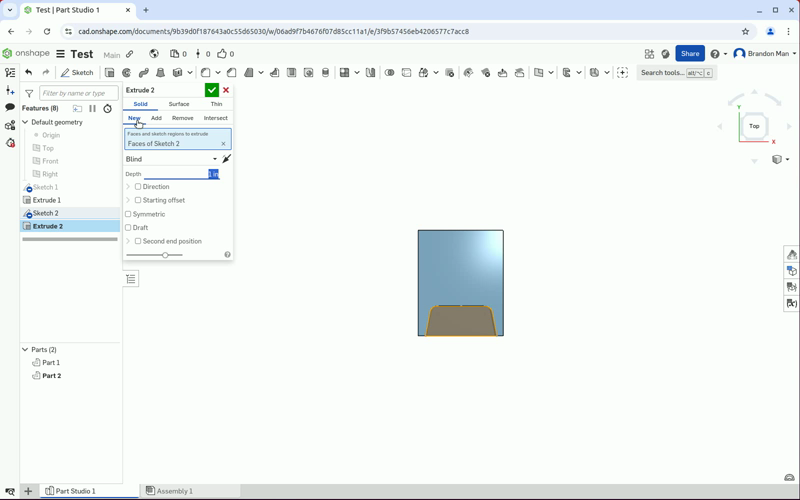
text(-5.777)
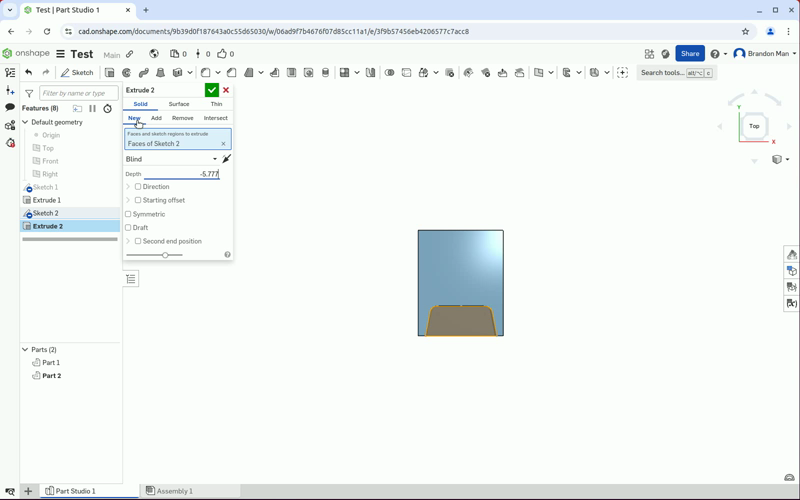
key(enter)
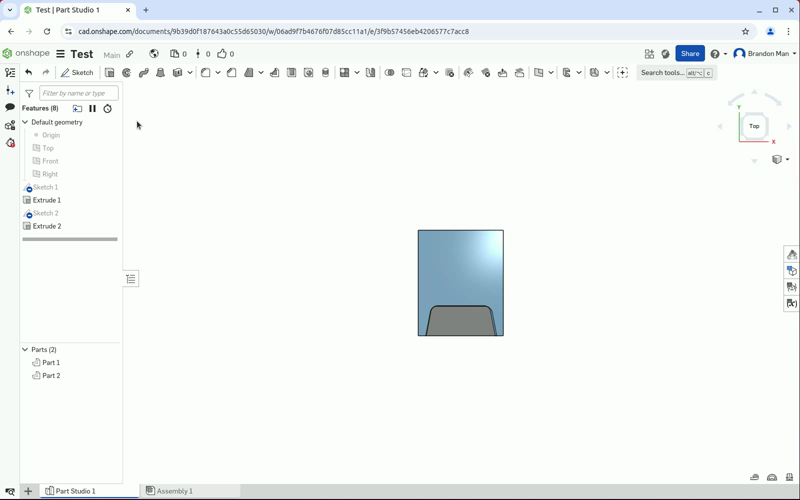
key(shift+h)
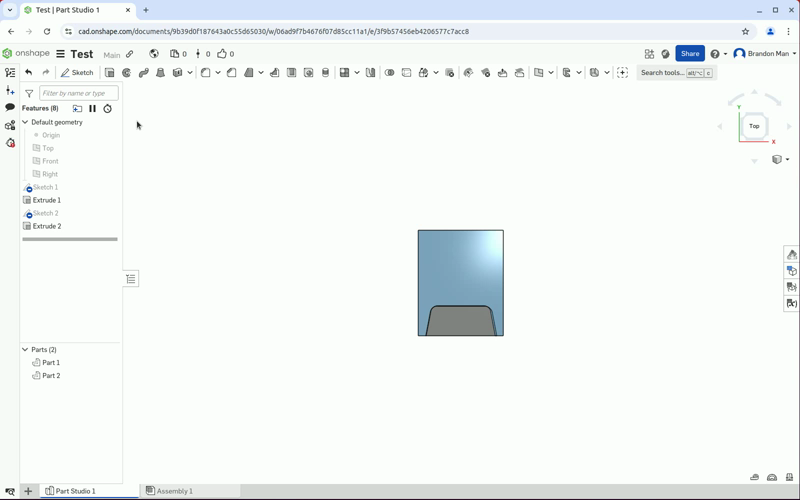
key(shift+h)
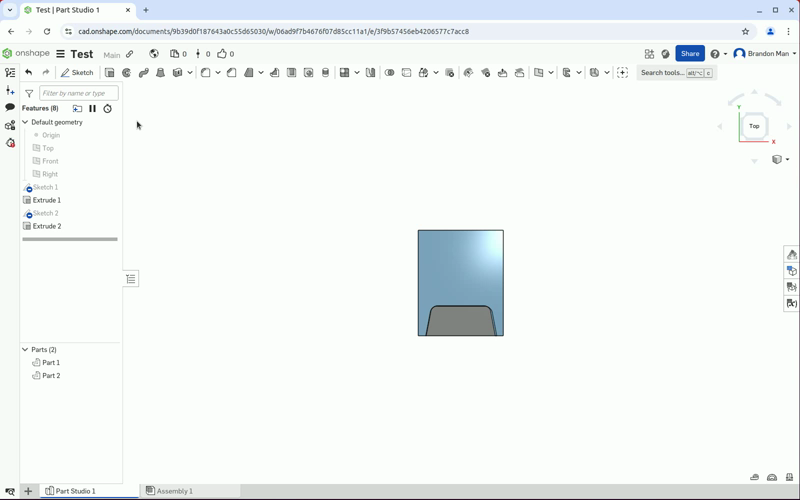
mouse_move(73, 189)
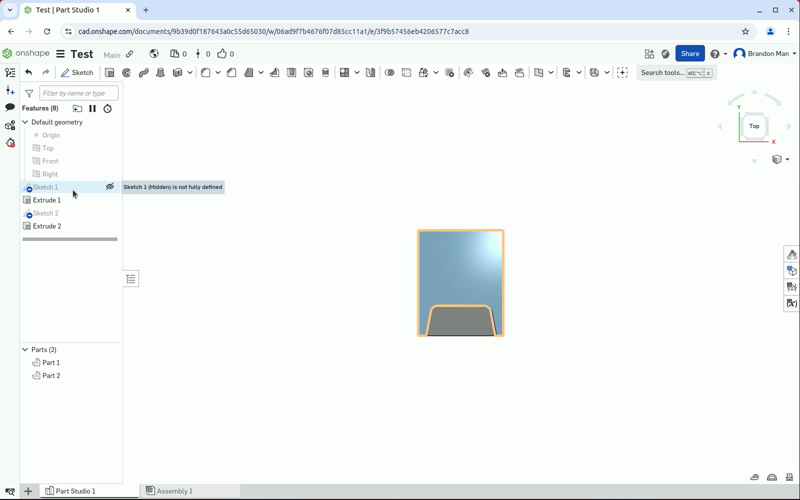
click(73, 189)
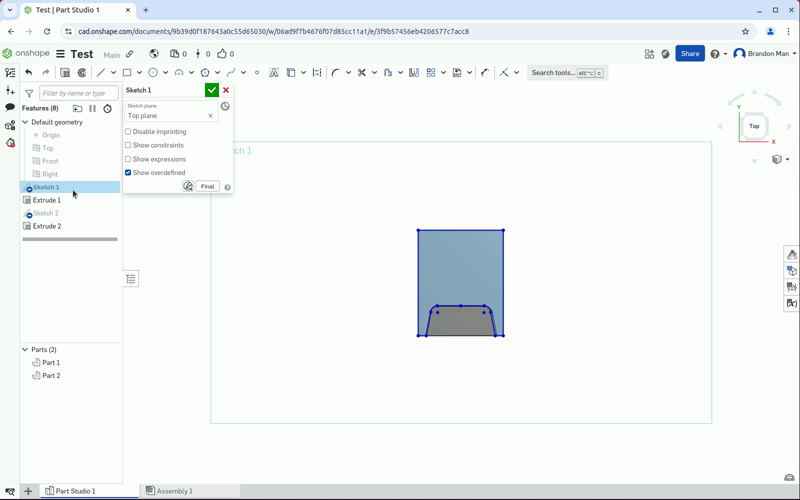
mouse_move(229, 92)
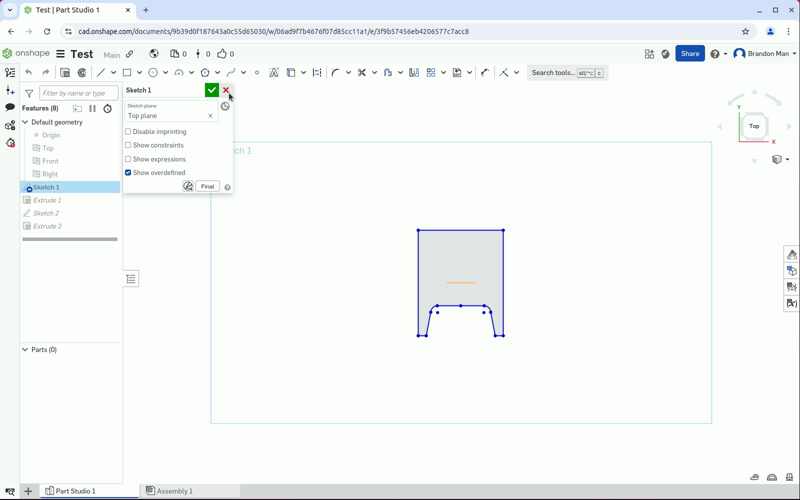
click(229, 92)
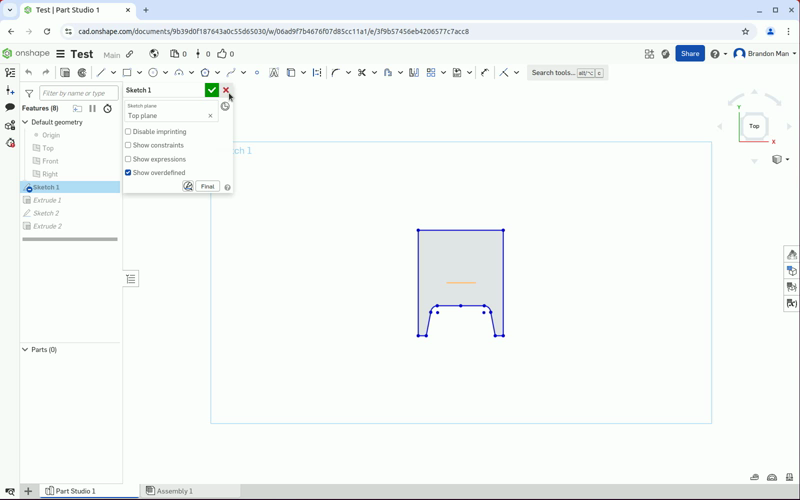
key(shift+s)
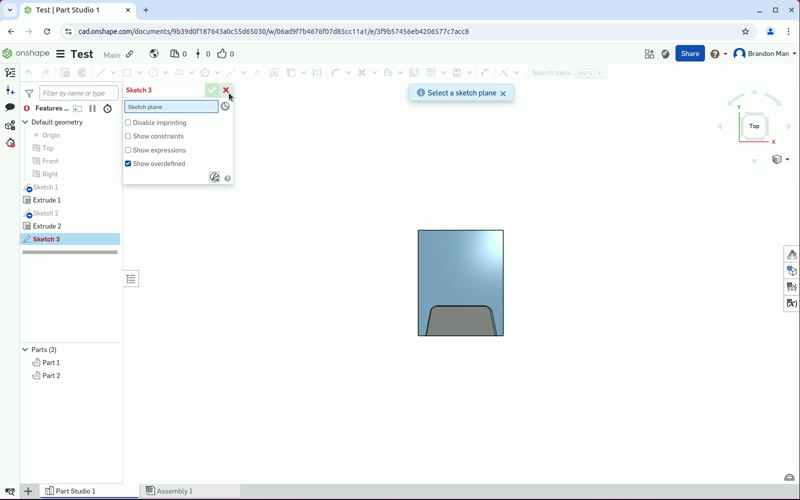
mouse_move(73, 150)
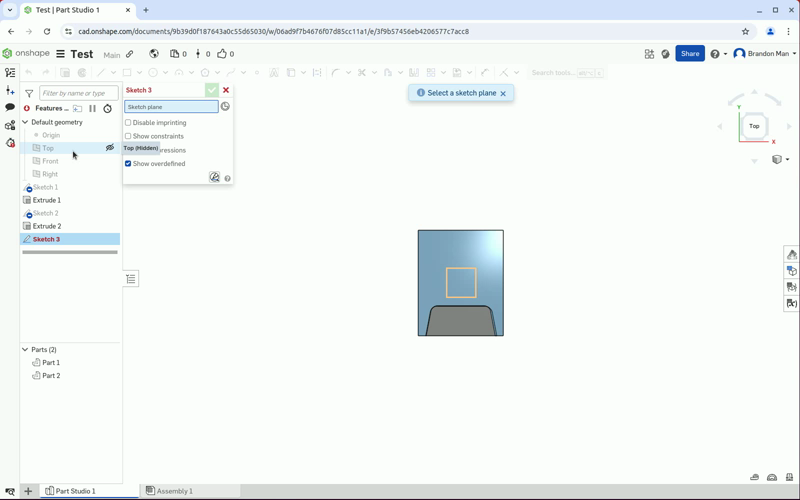
click(73, 150)
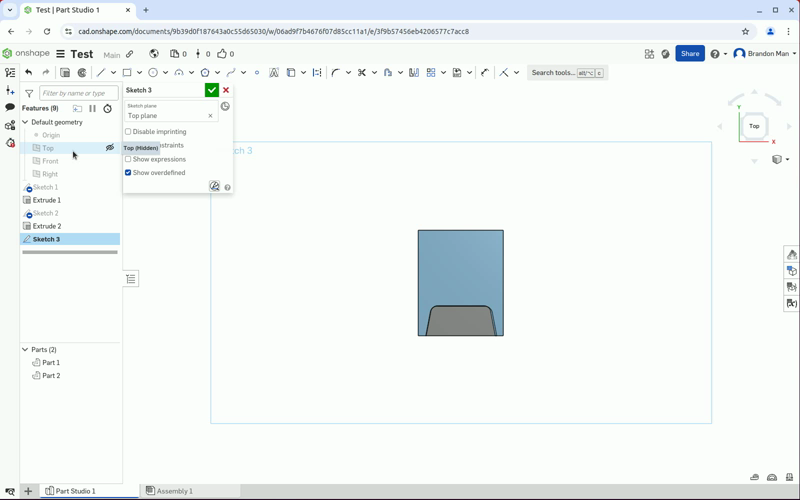
mouse_move(73, 352)
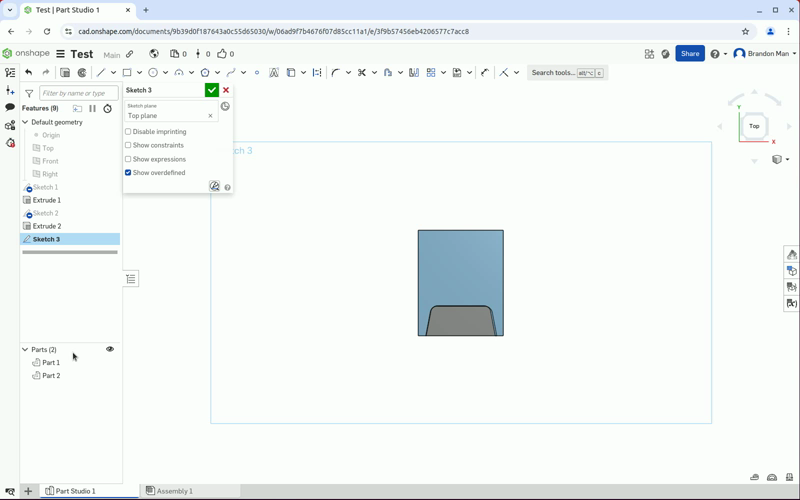
key(y)
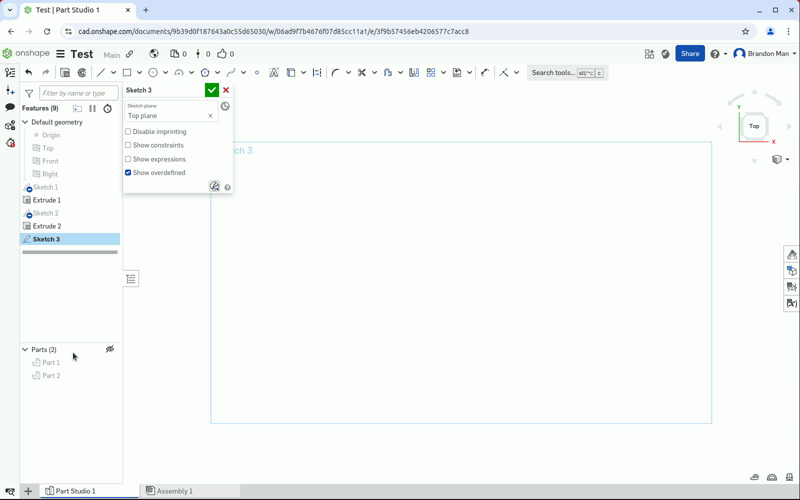
key(l)
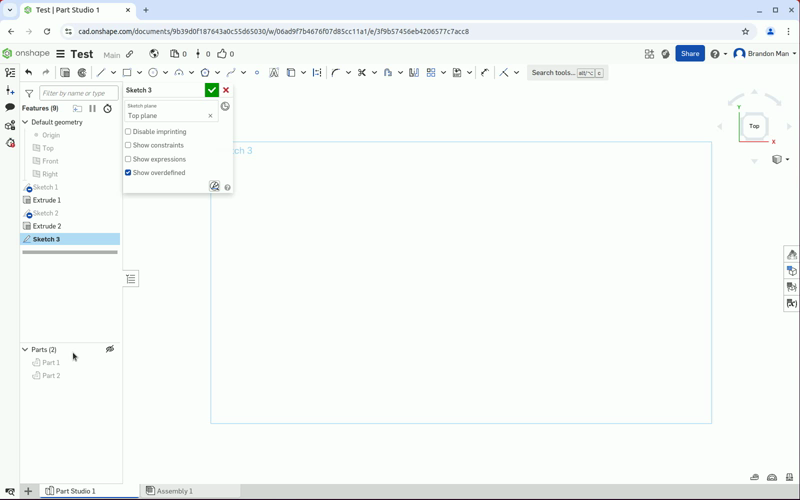
key_down(shift)
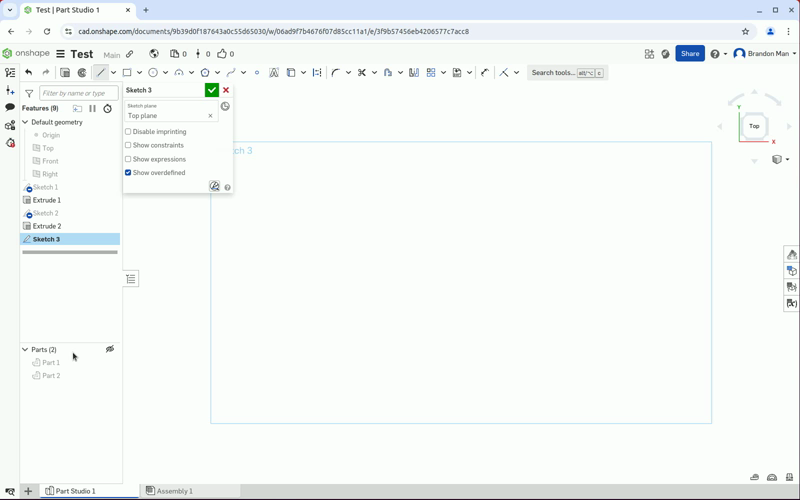
mouse_move(418, 361)
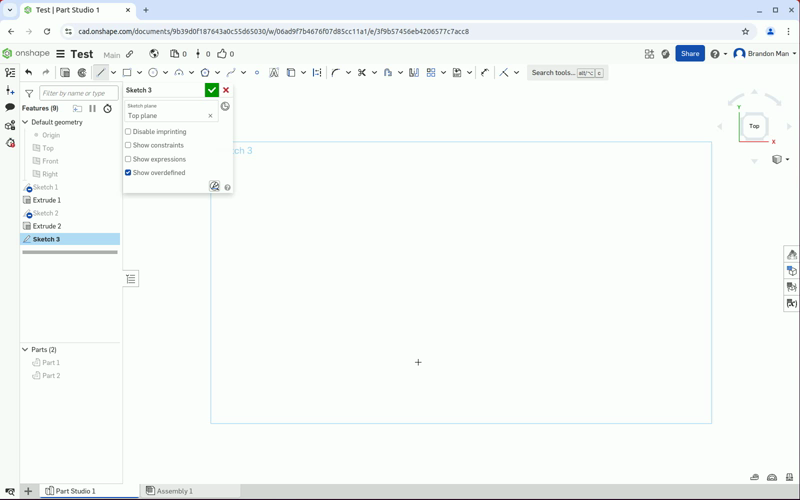
click(418, 361)
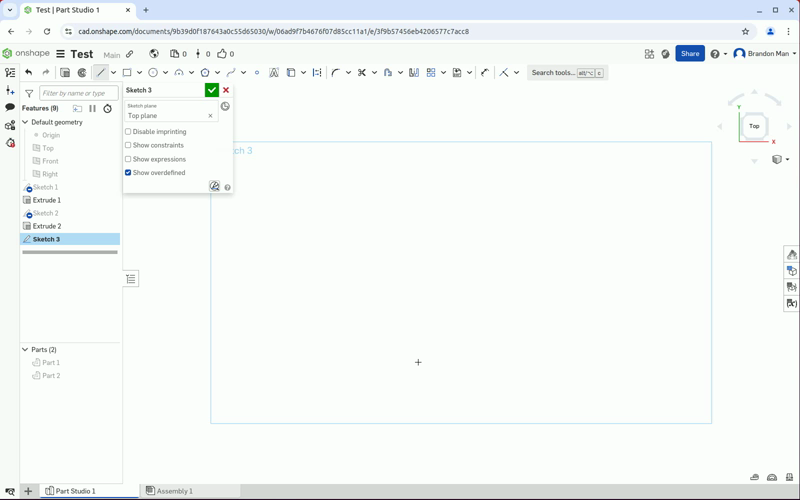
key_up(shift)
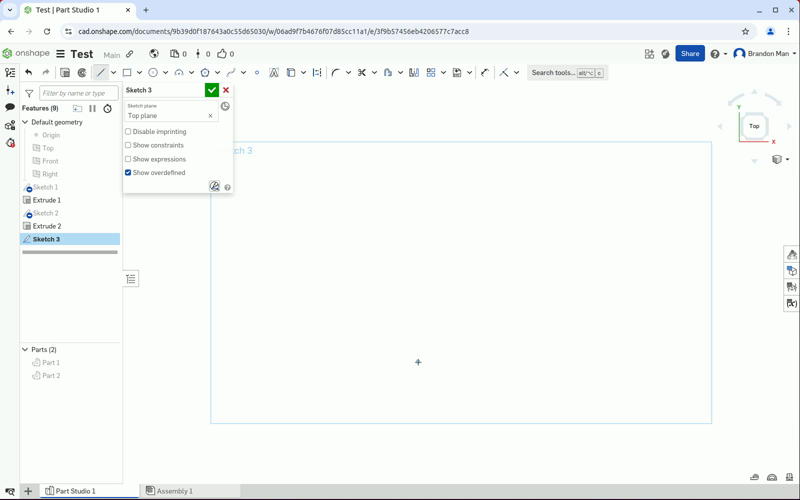
key_down(shift)
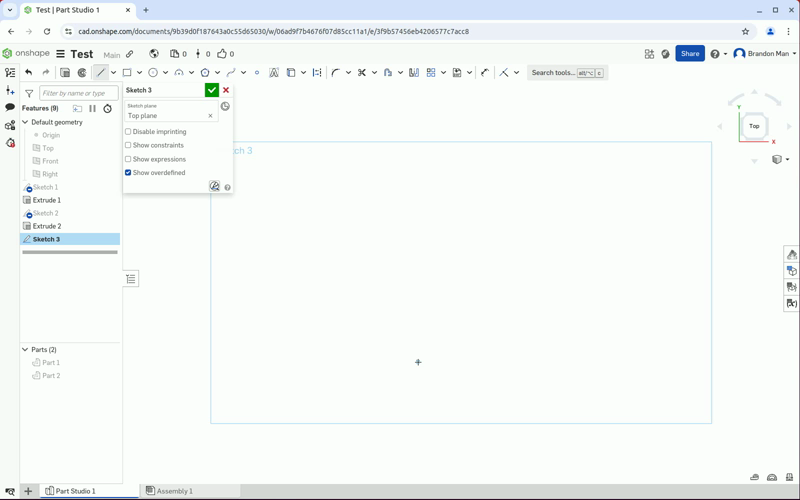
mouse_move(538, 361)
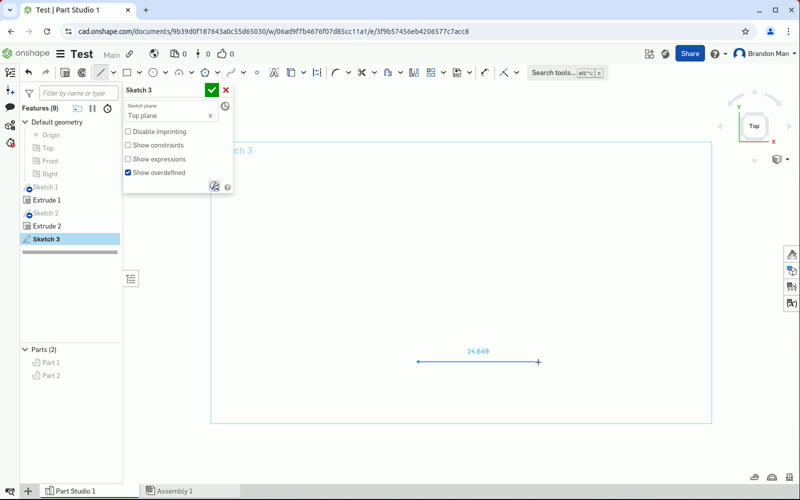
click(538, 361)
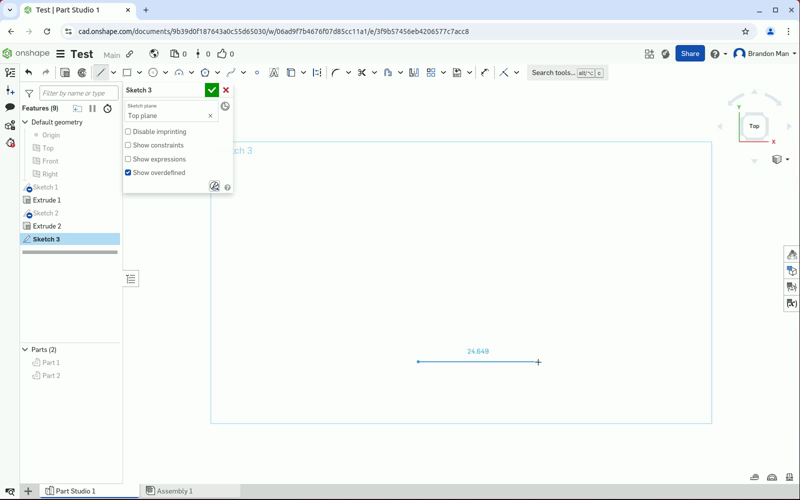
key_up(shift)
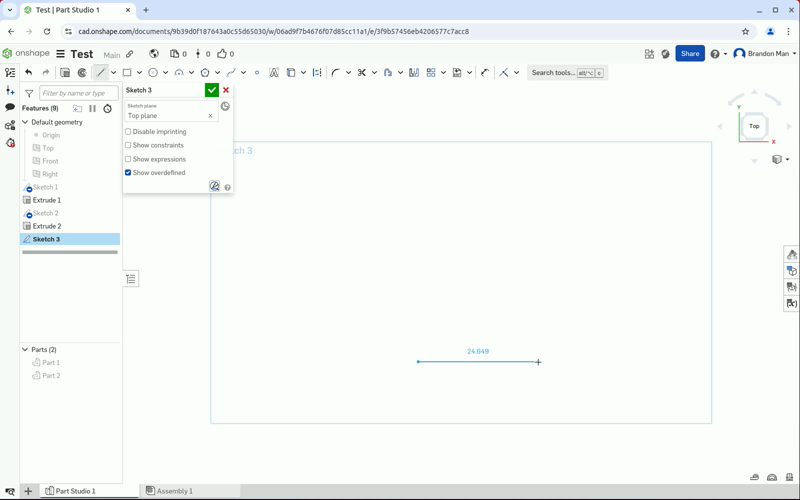
key_down(shift)
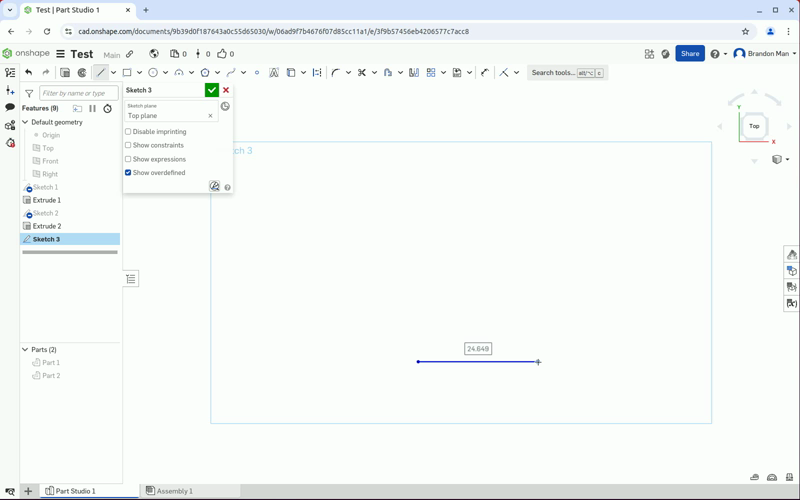
mouse_move(568, 361)
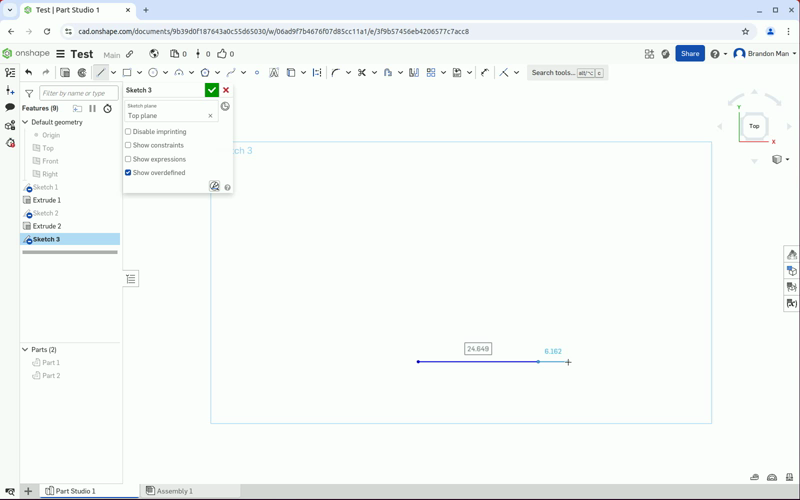
mouse_move(538, 336)
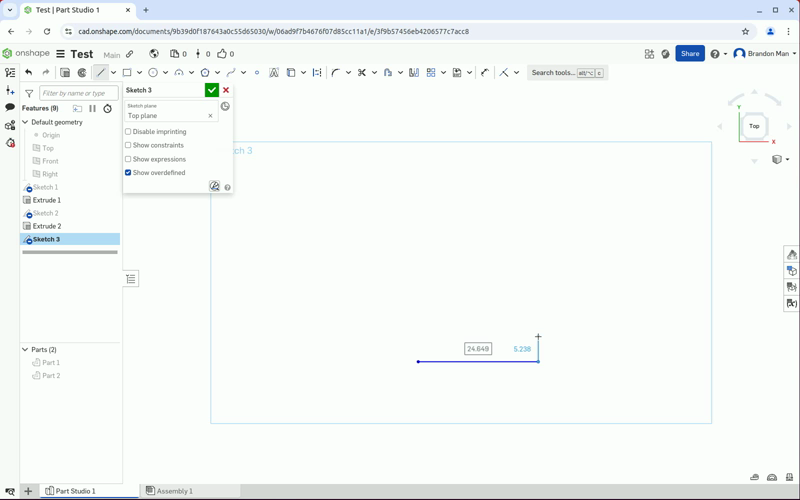
click(538, 336)
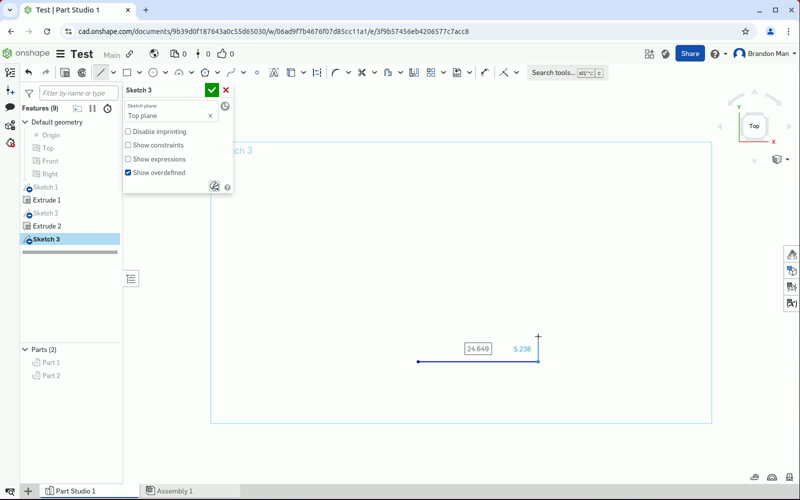
key_up(shift)
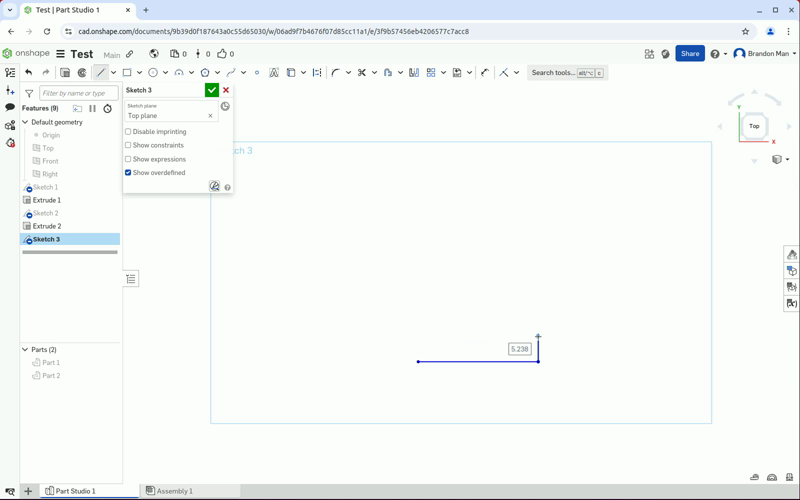
key_down(shift)
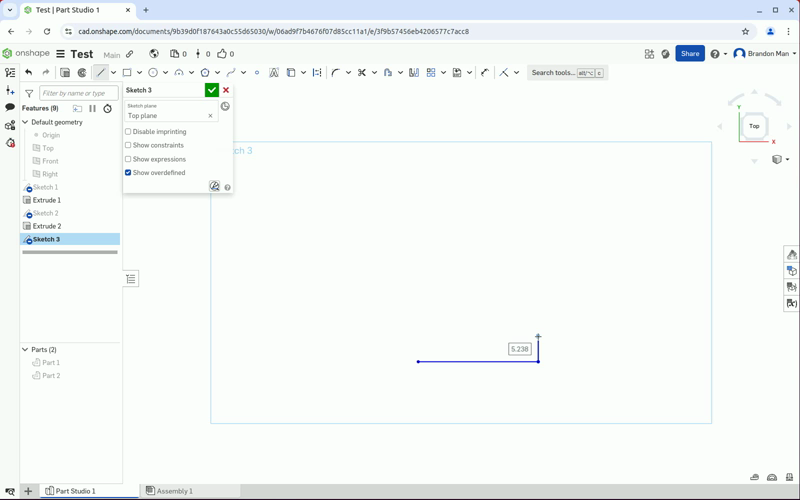
mouse_move(568, 336)
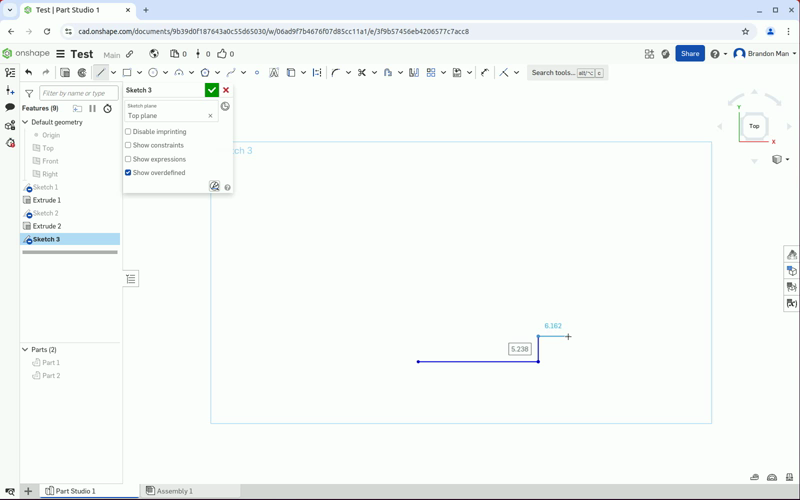
mouse_move(502, 336)
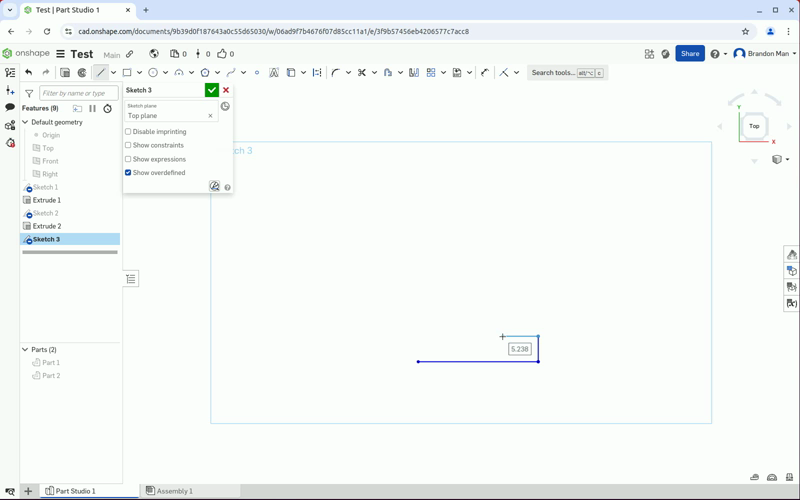
click(502, 336)
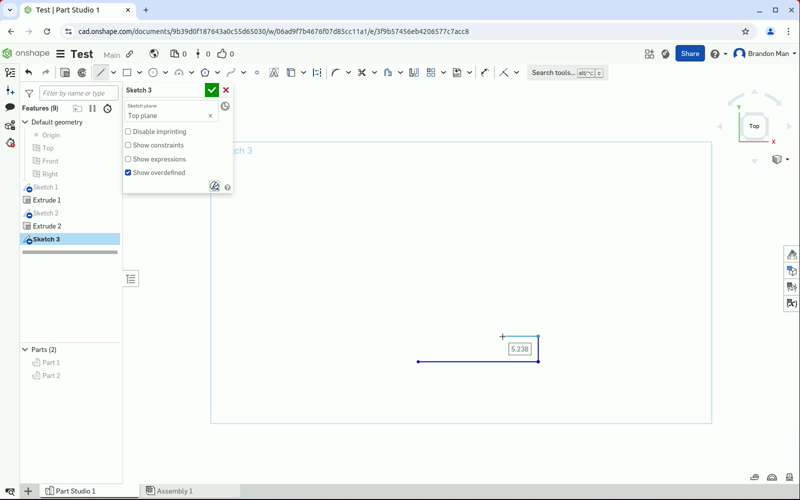
key_up(shift)
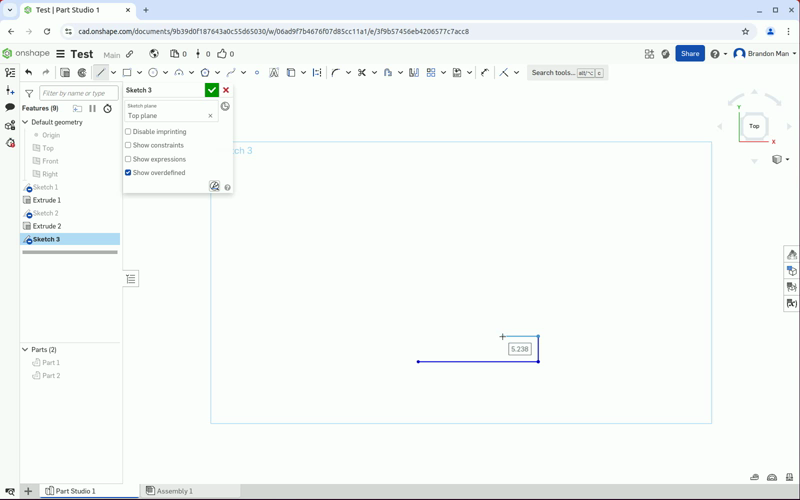
key_down(shift)
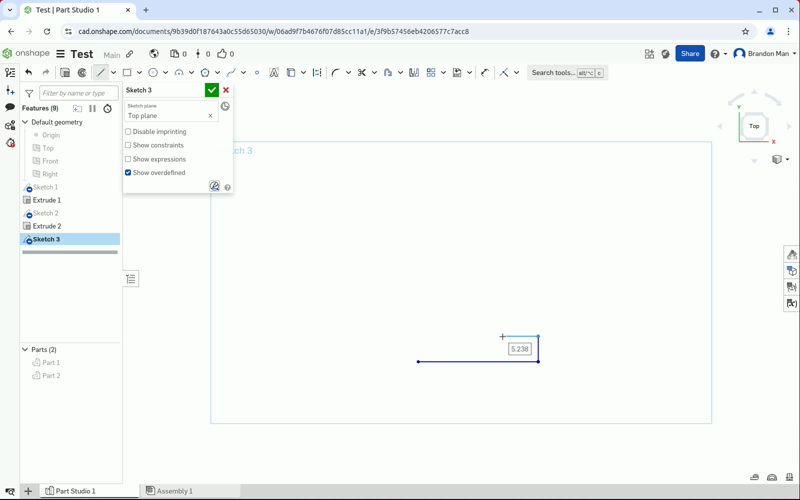
mouse_move(418, 336)
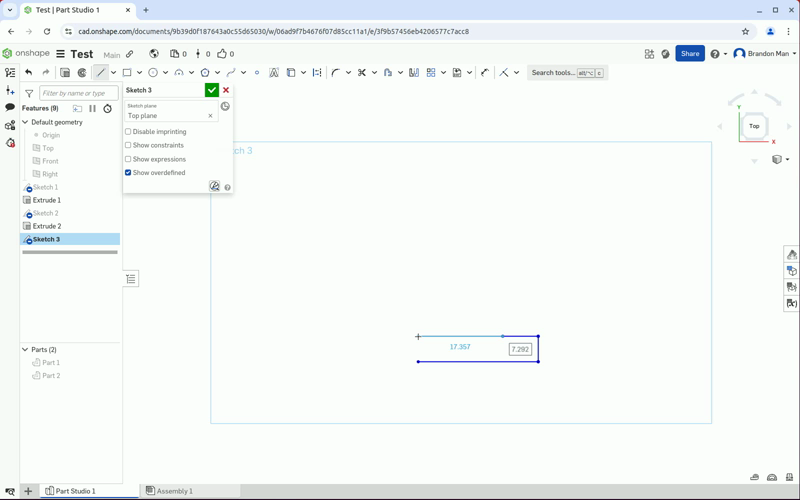
click(418, 336)
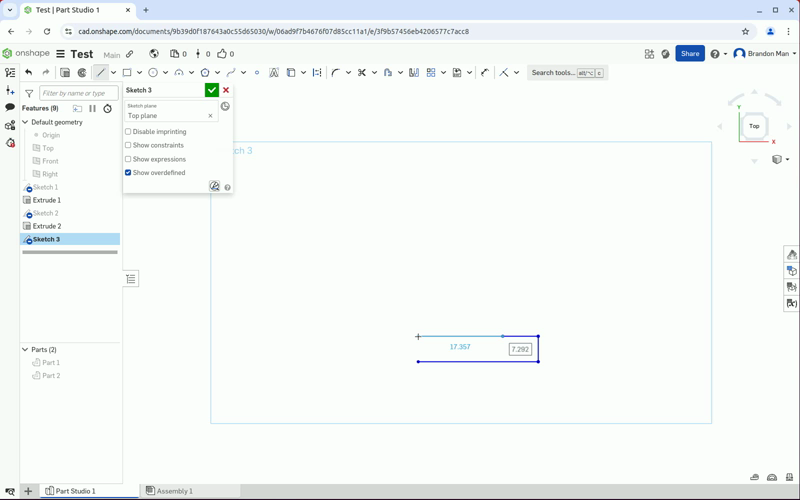
key_up(shift)
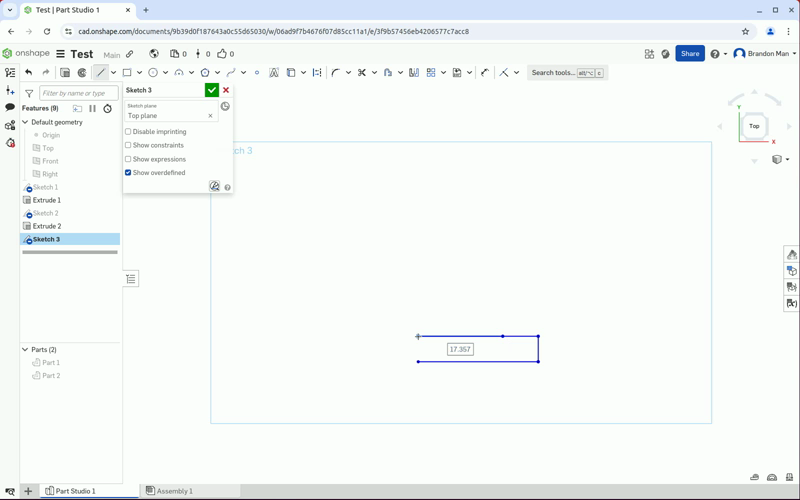
mouse_move(448, 336)
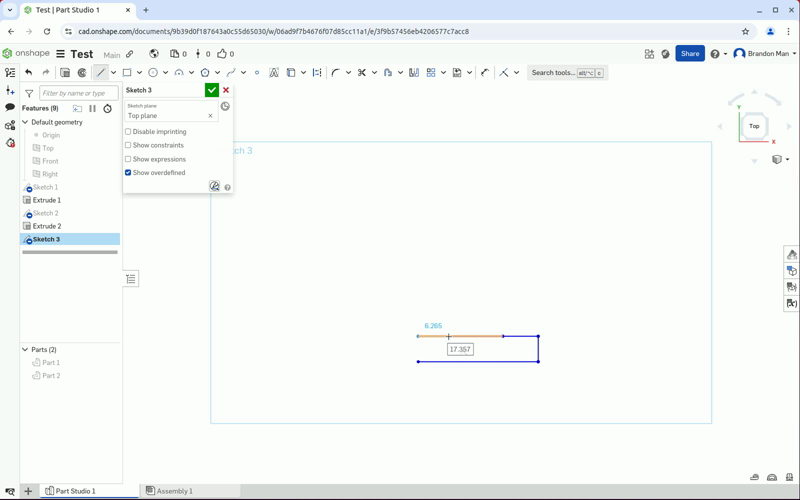
key_down(shift)
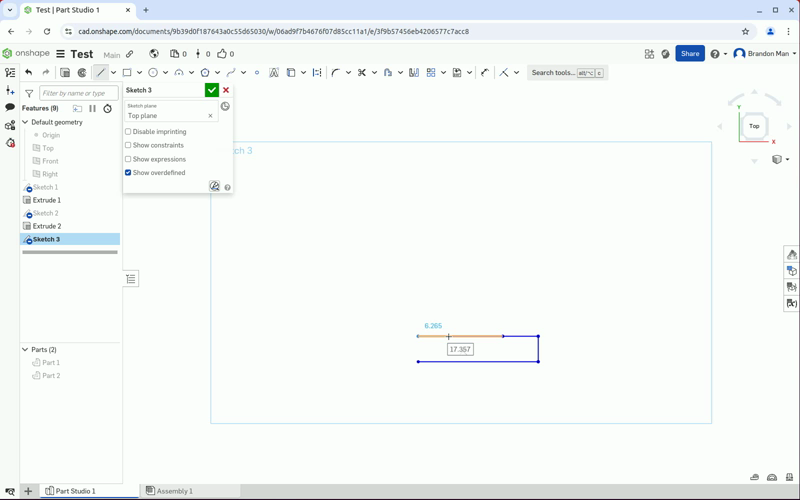
mouse_move(418, 361)
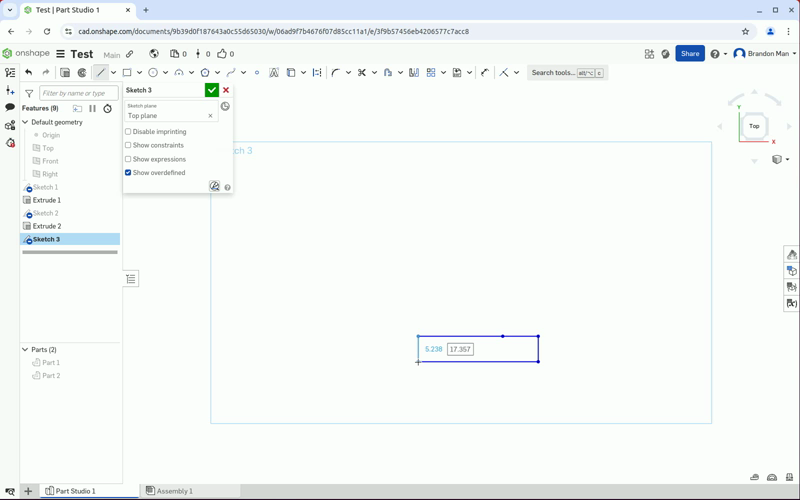
key_up(shift)
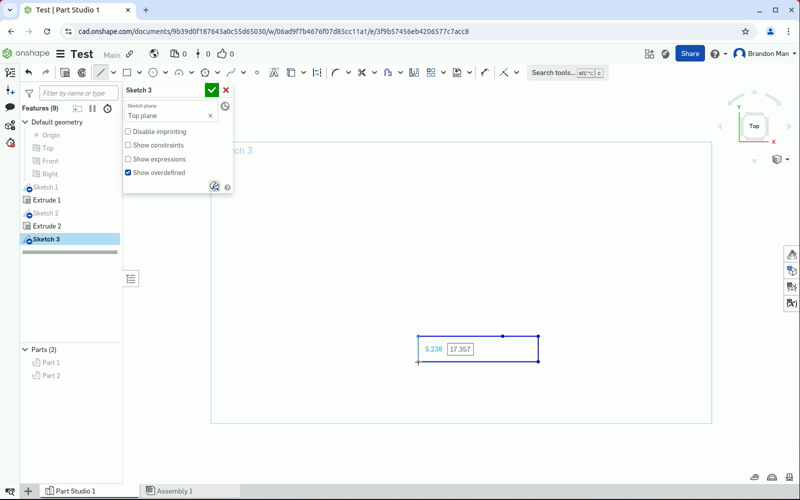
click(418, 361)
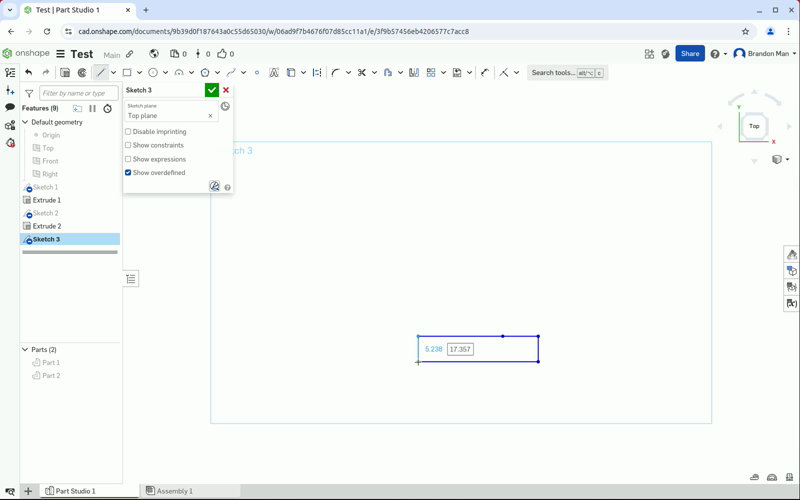
key(esc)
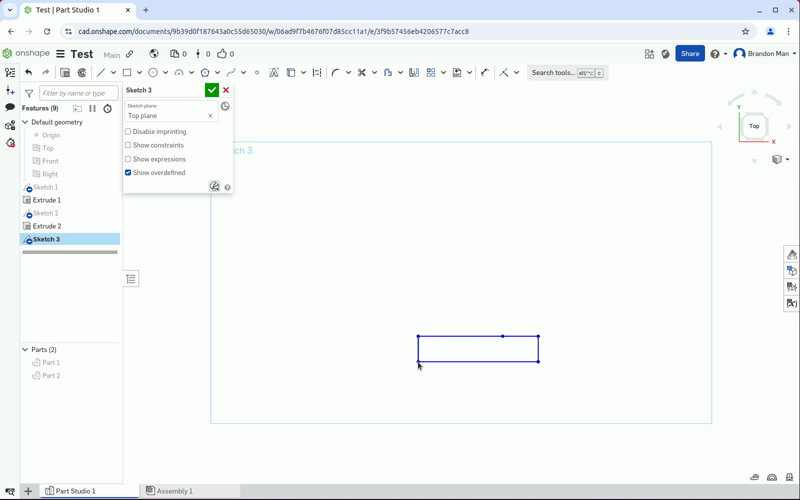
mouse_move(426, 351)
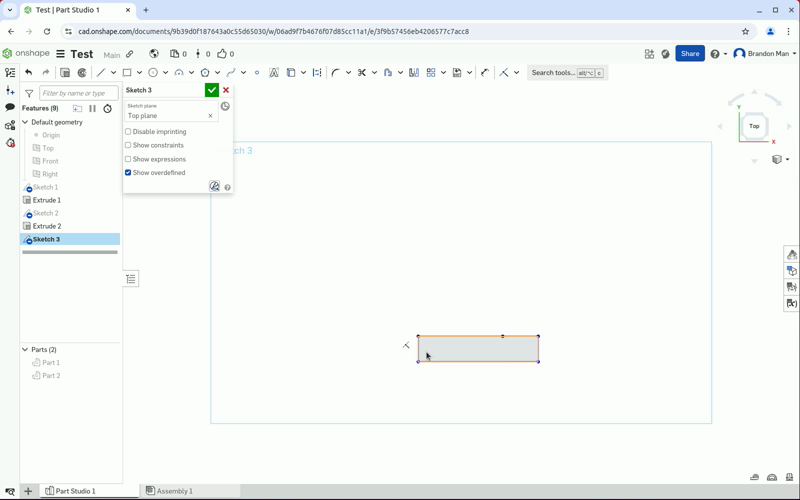
click(426, 351)
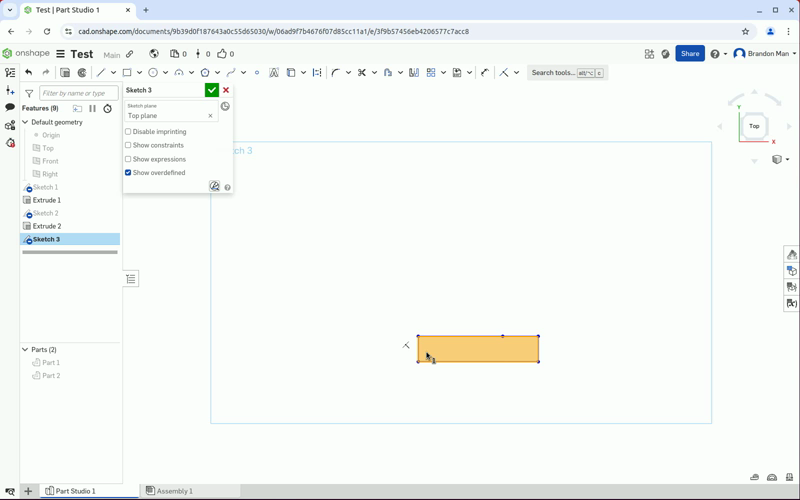
mouse_move(73, 352)
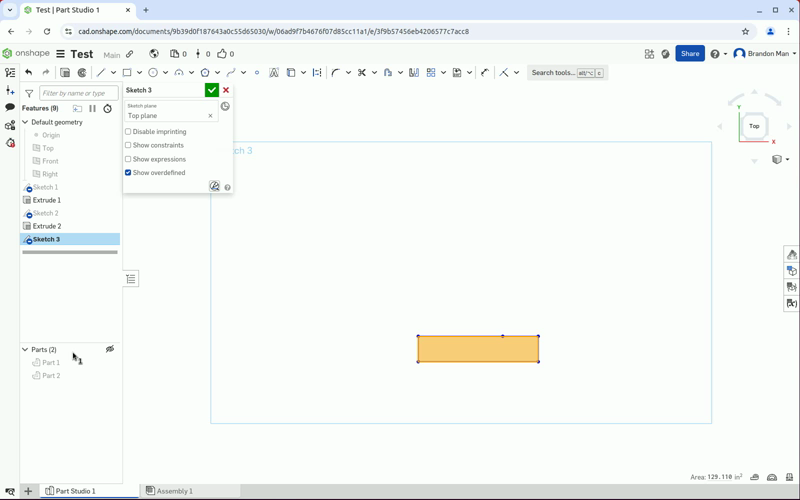
key(shift+y)
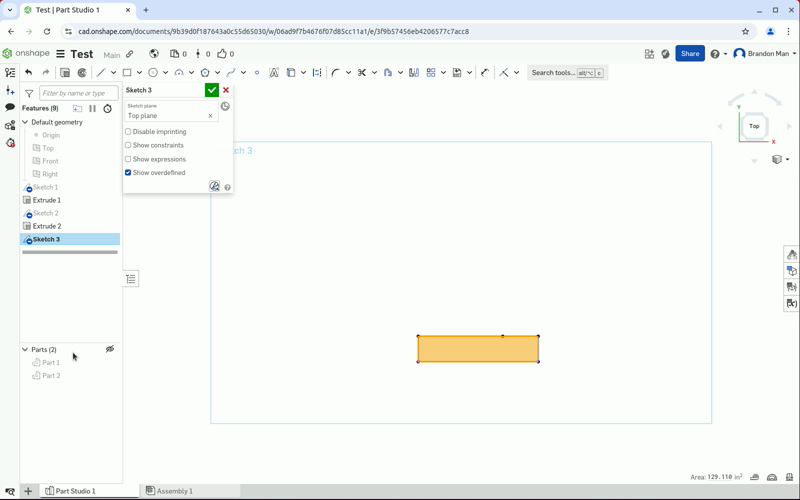
key(shift+e)
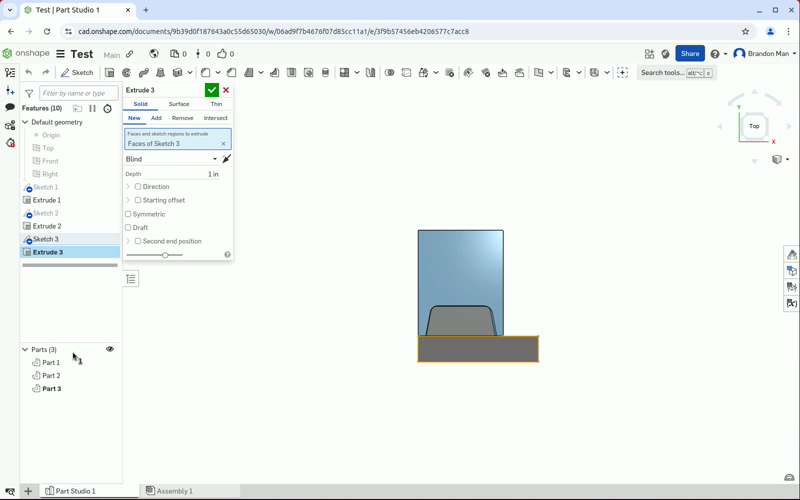
mouse_move(143, 106)
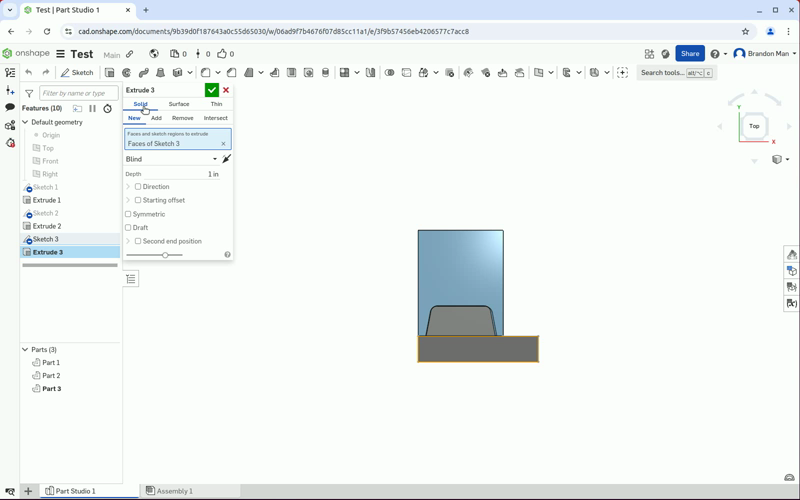
click(143, 106)
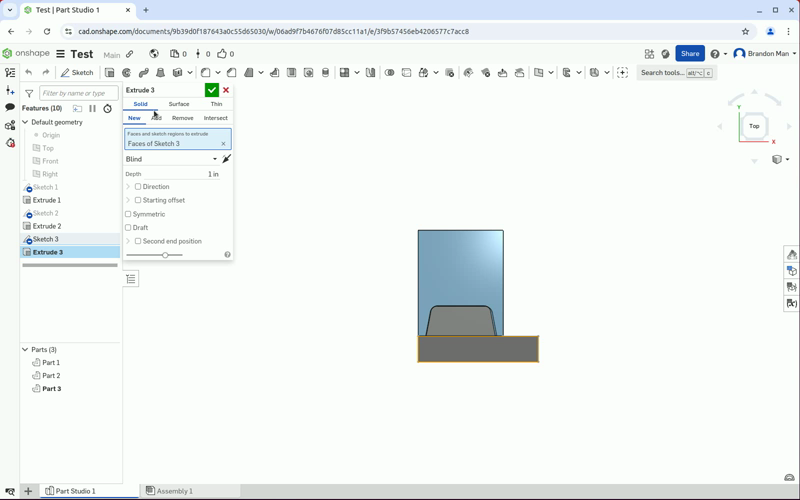
mouse_move(186, 120)
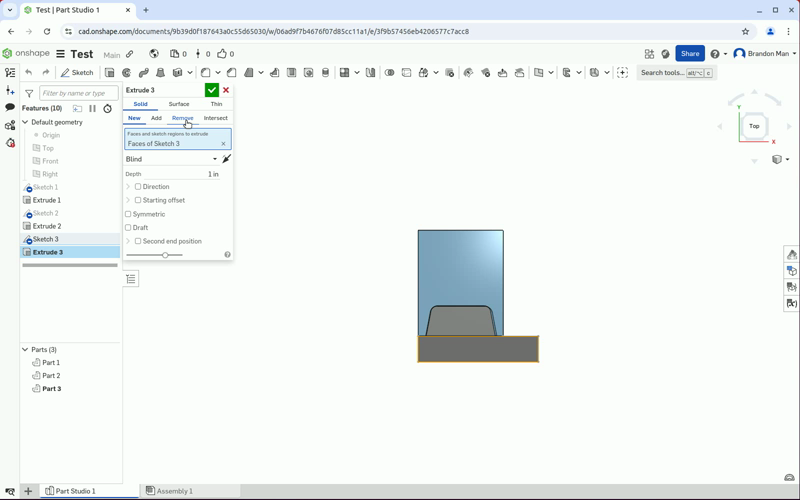
click(186, 120)
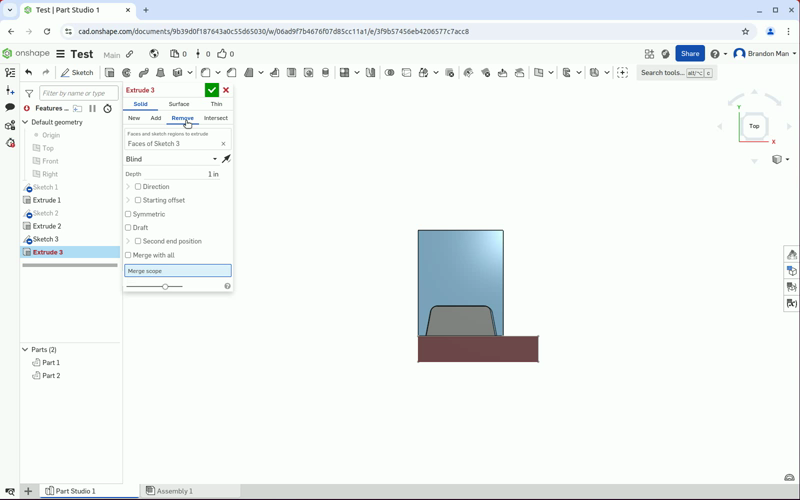
key(tab, 4)
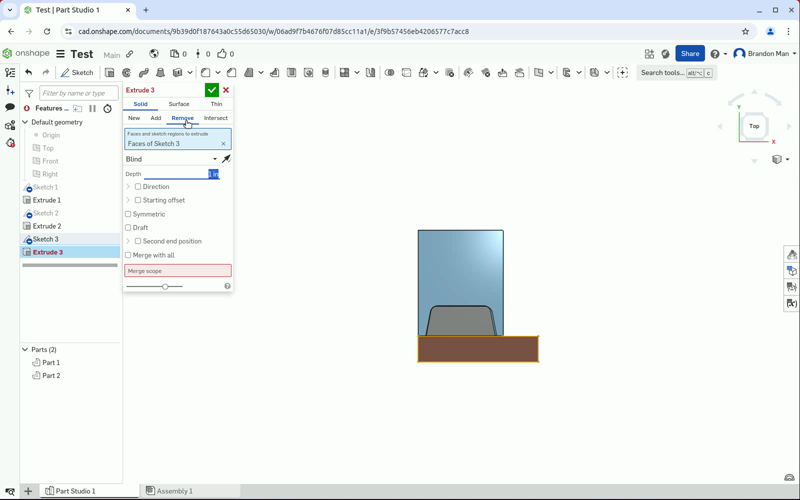
text(8.184)
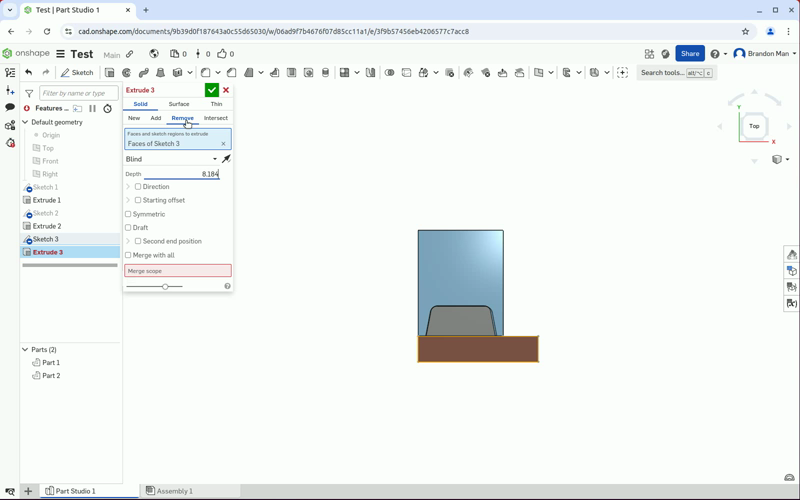
key(tab, 6)
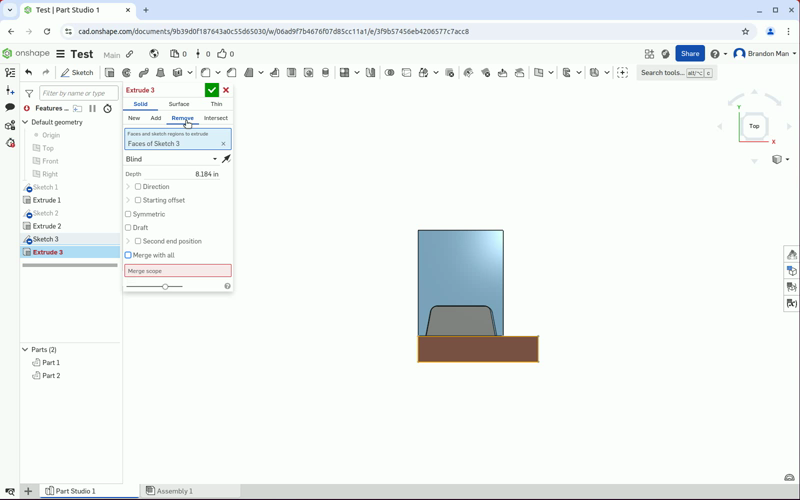
key(space)
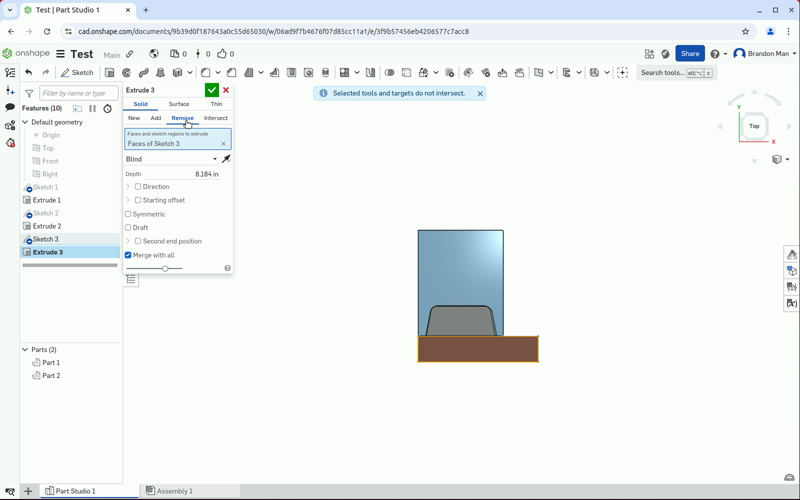
key(enter)
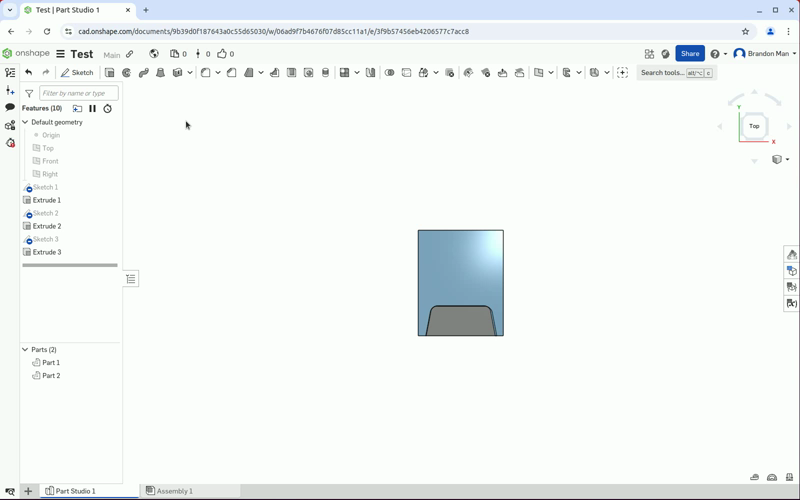
key(shift+h)
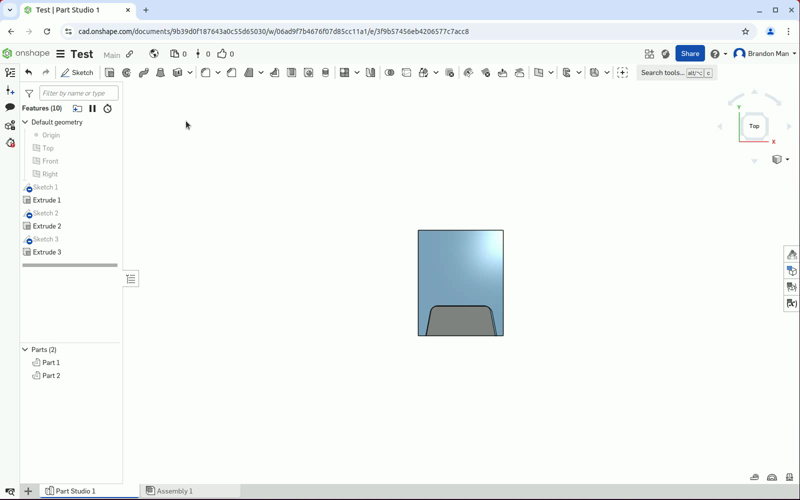
key(shift+h)
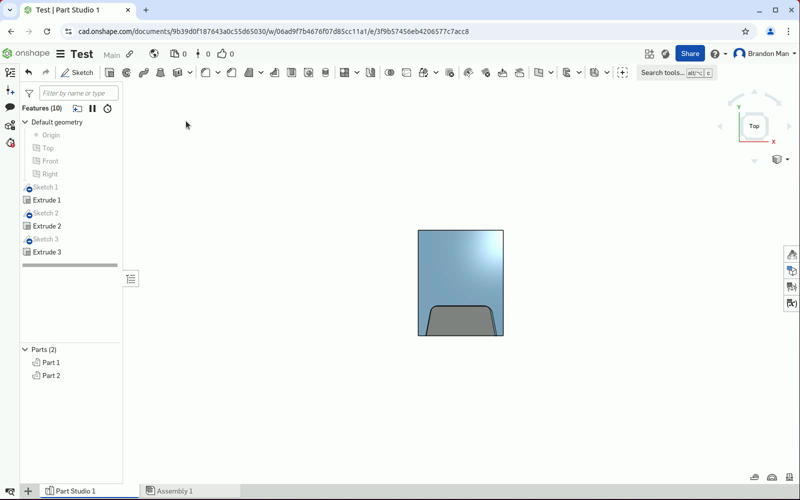
mouse_move(73, 189)
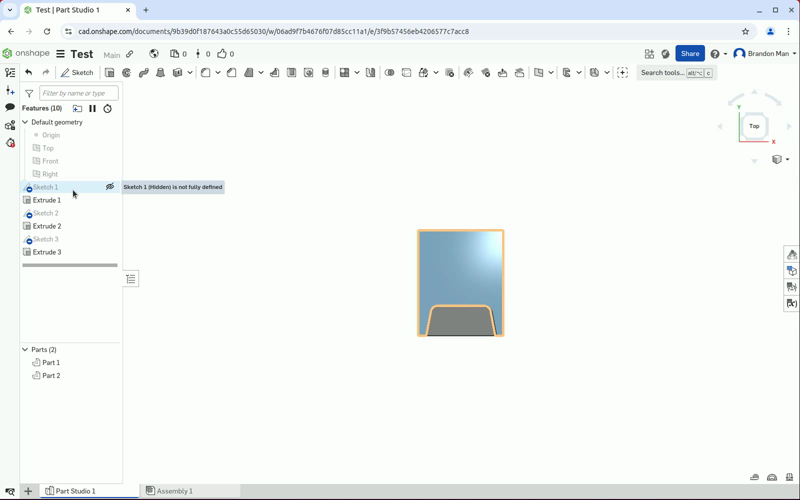
click(73, 189)
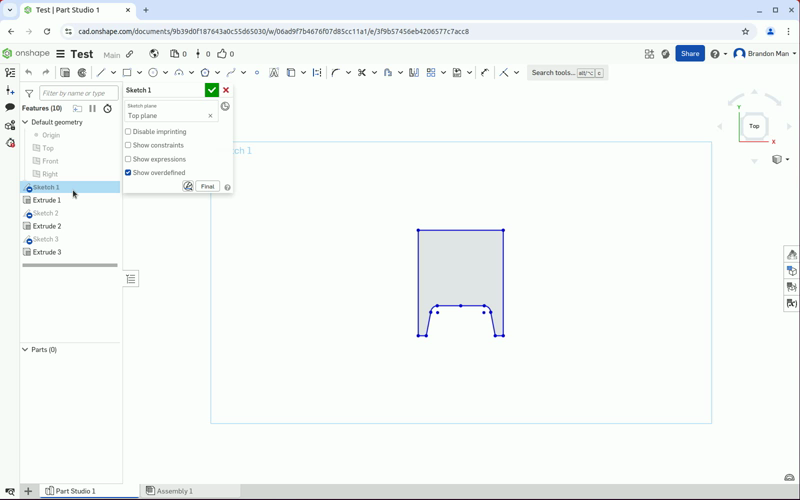
mouse_move(229, 92)
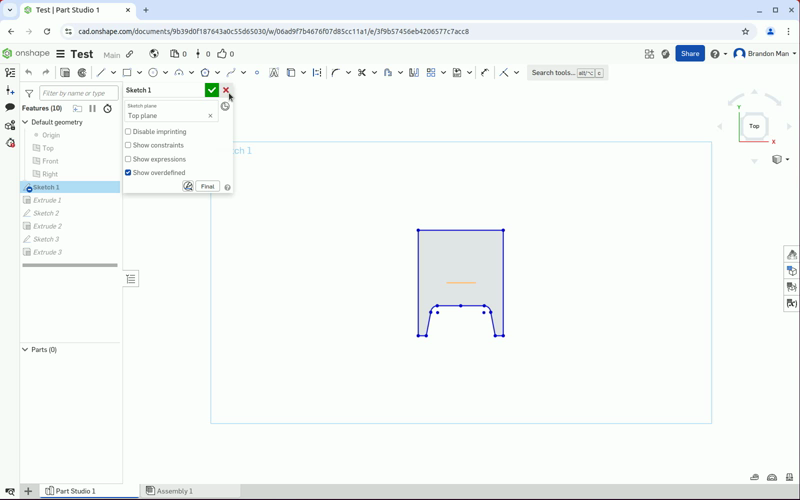
click(229, 92)
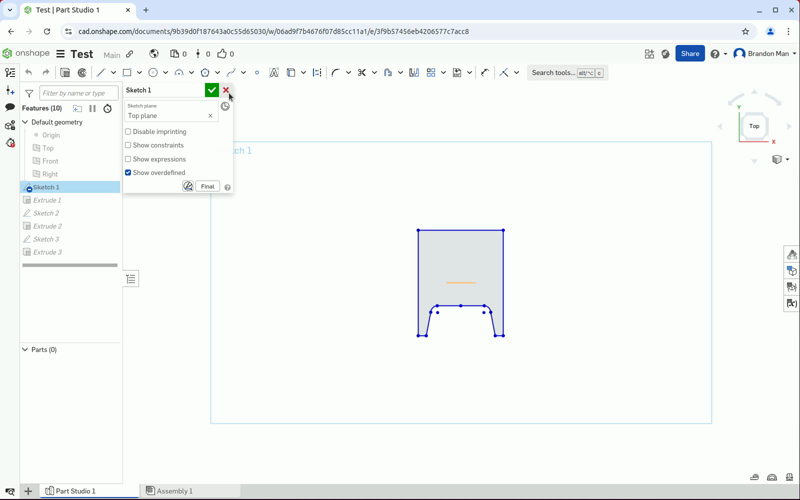
key(shift+s)
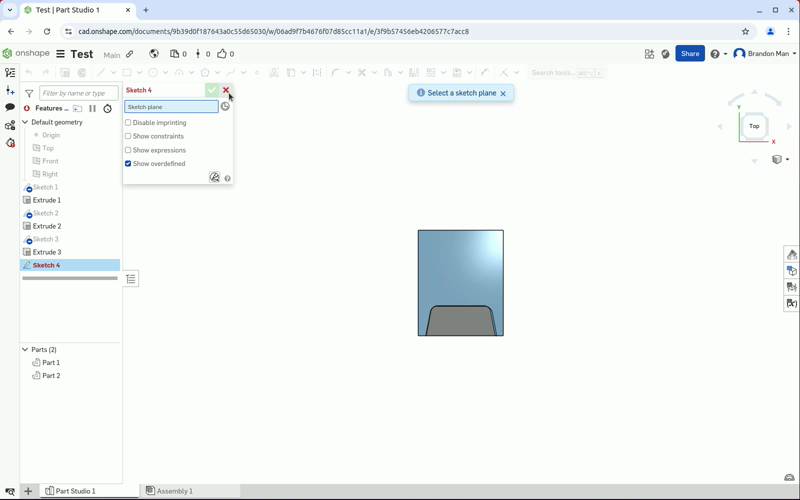
mouse_move(73, 150)
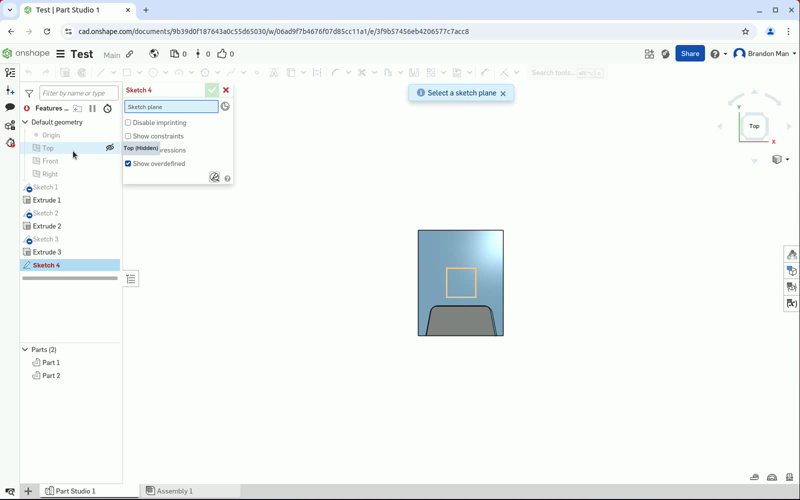
click(73, 150)
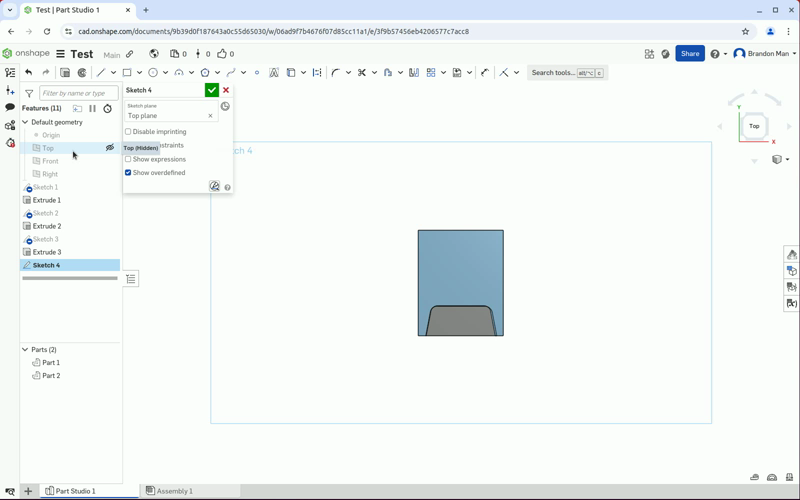
mouse_move(73, 352)
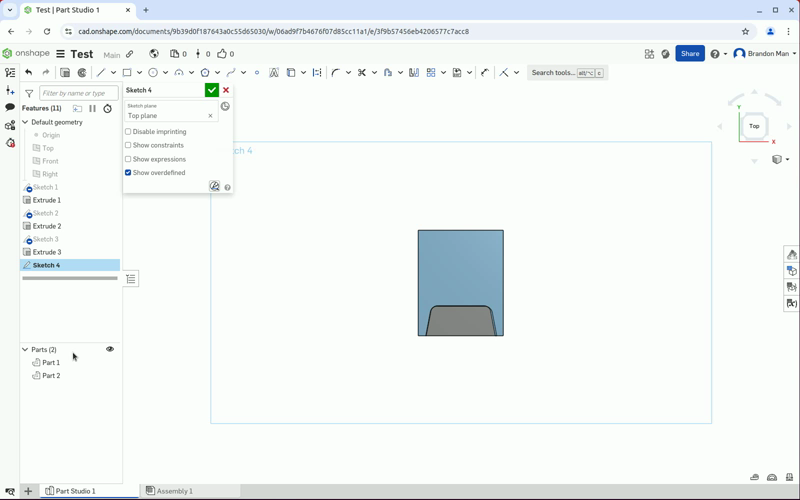
key(y)
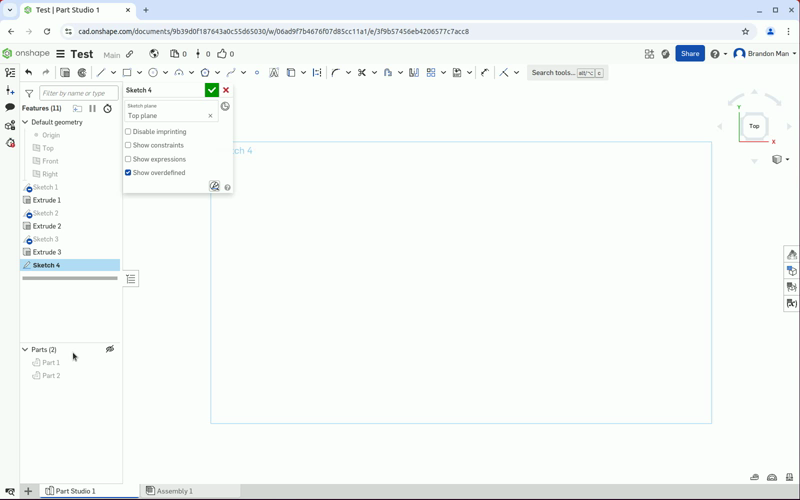
key(l)
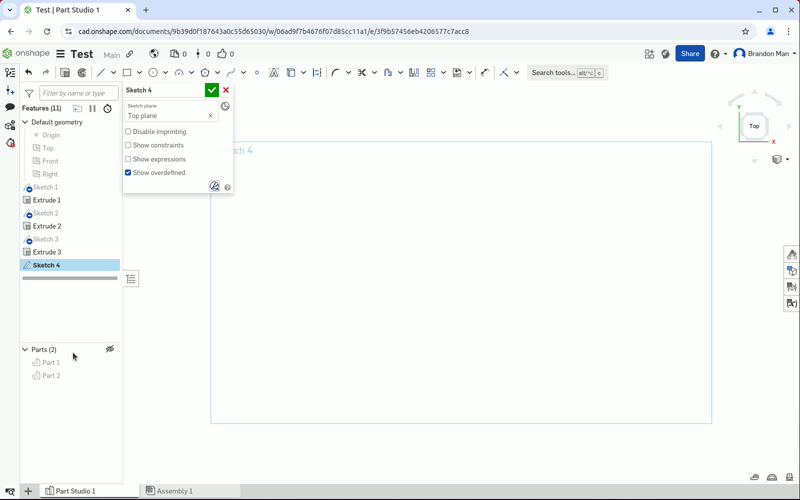
key_down(shift)
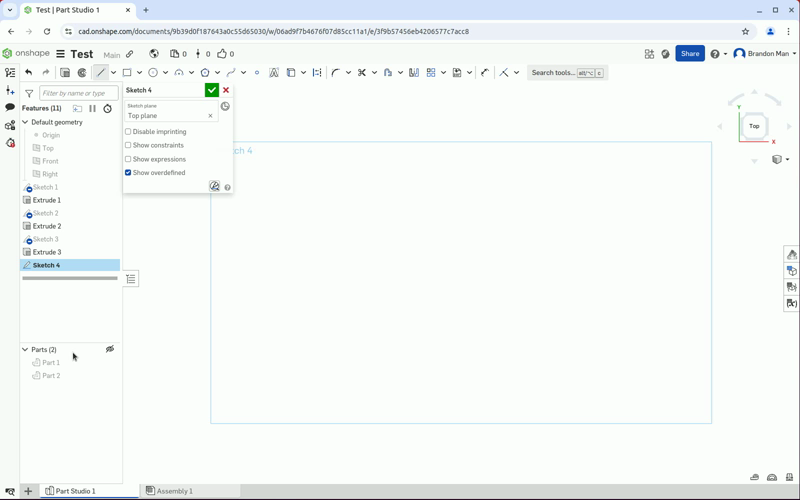
mouse_move(386, 361)
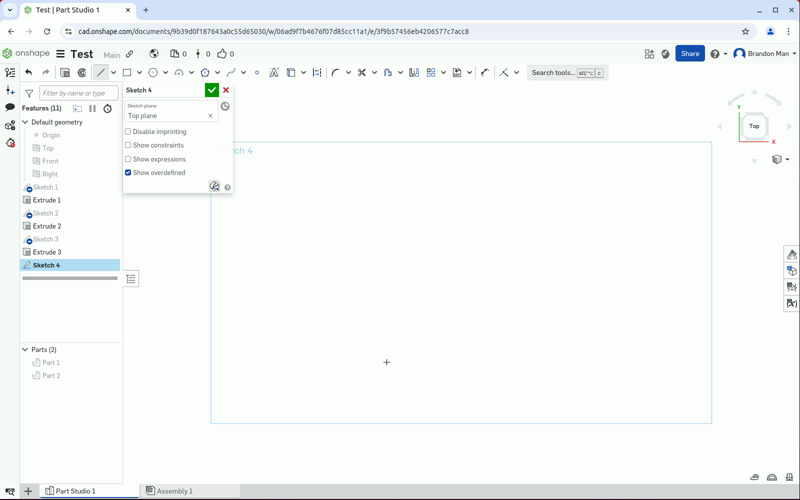
click(386, 361)
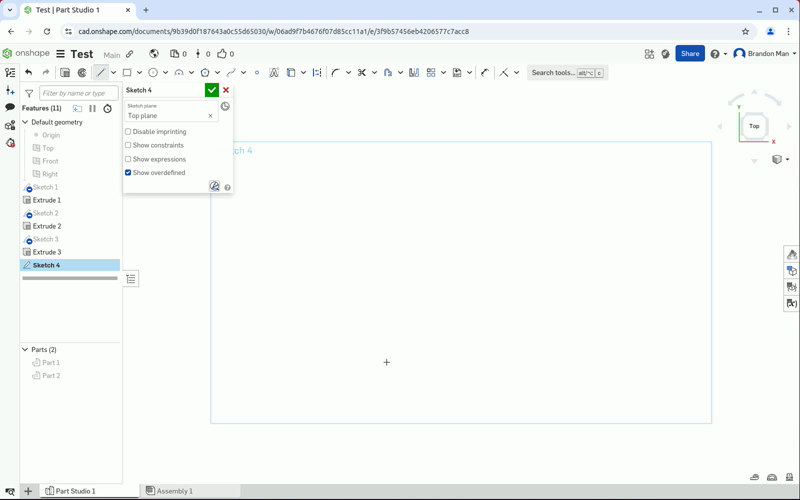
key_up(shift)
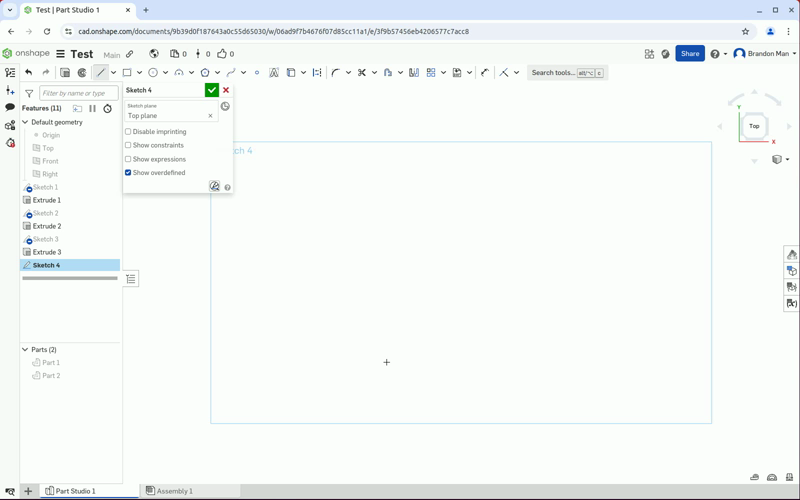
key_down(shift)
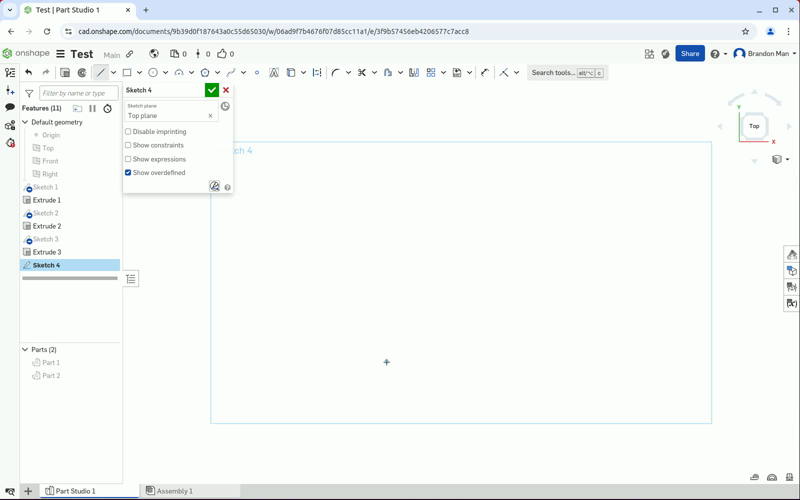
mouse_move(417, 361)
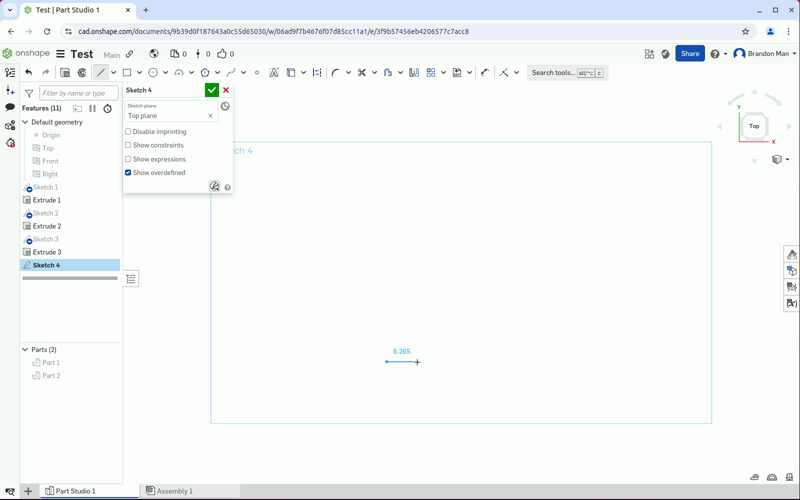
mouse_move(419, 361)
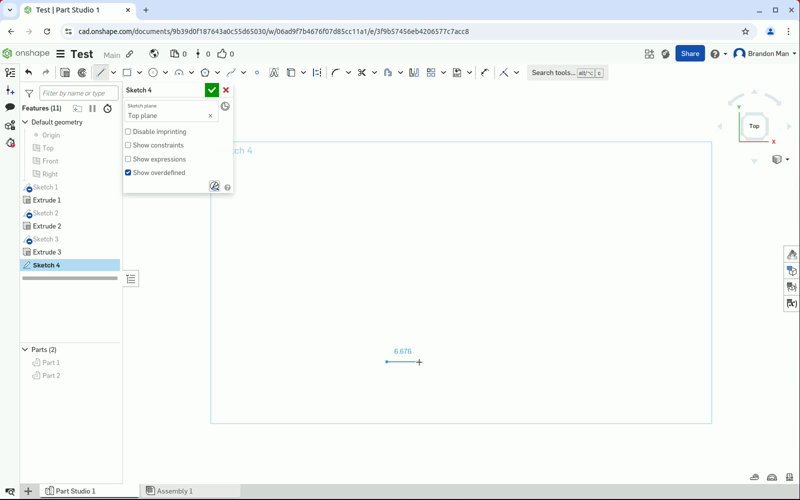
click(419, 361)
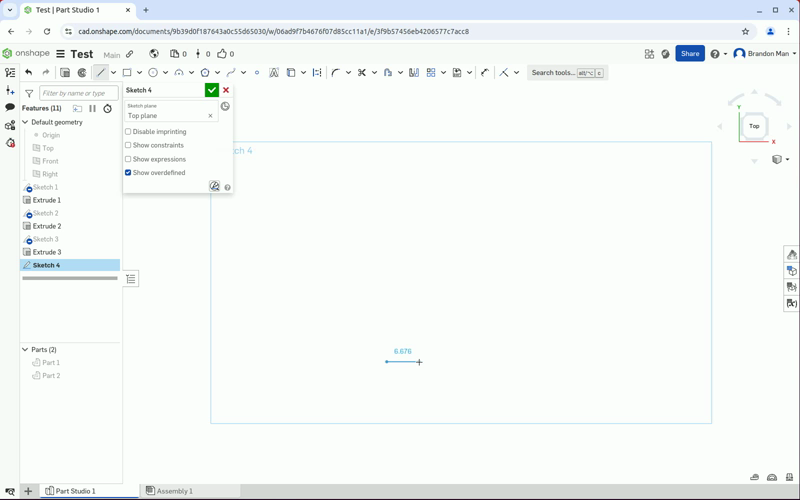
key_up(shift)
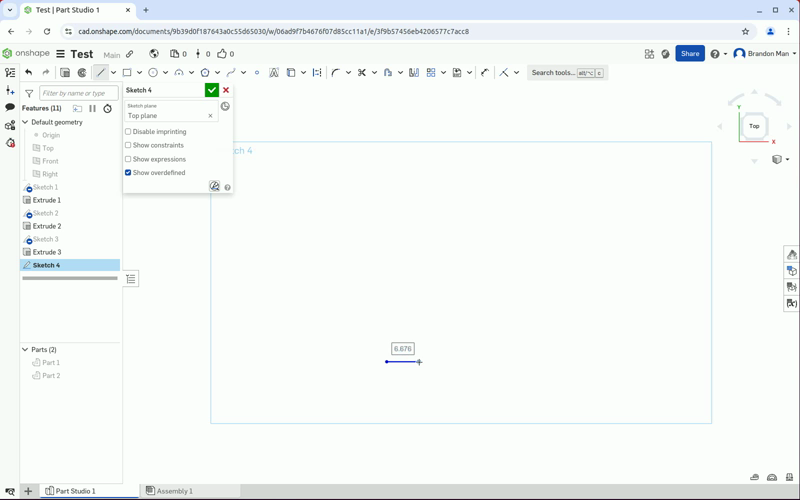
key_down(shift)
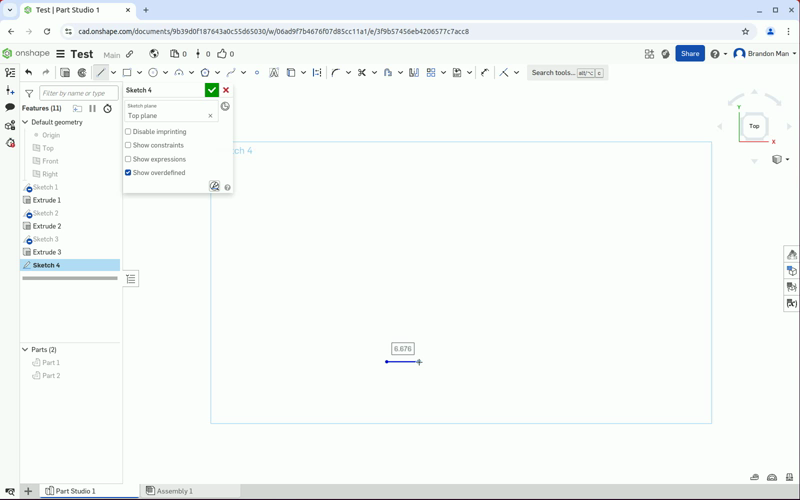
mouse_move(449, 361)
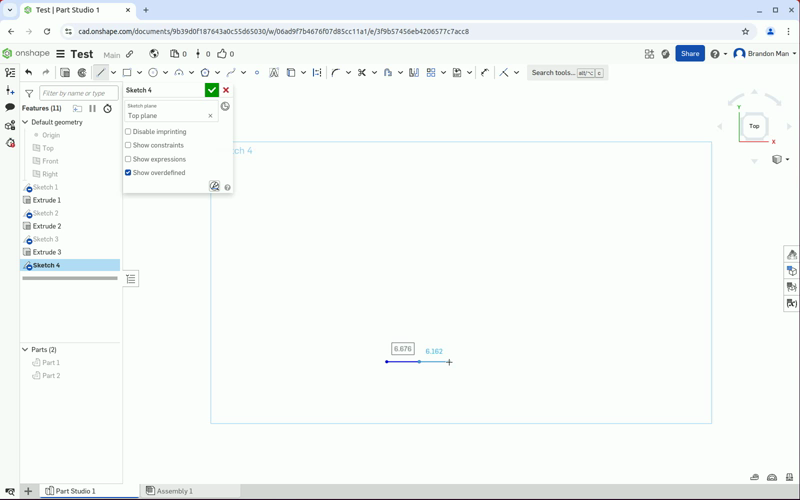
mouse_move(419, 335)
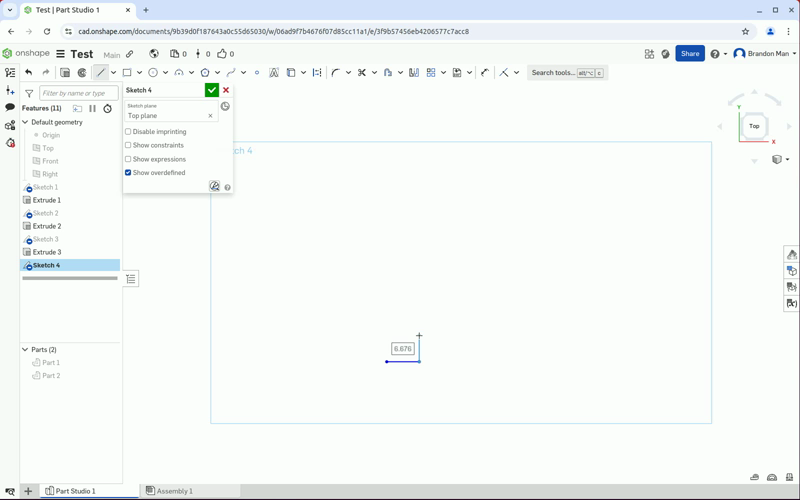
click(419, 335)
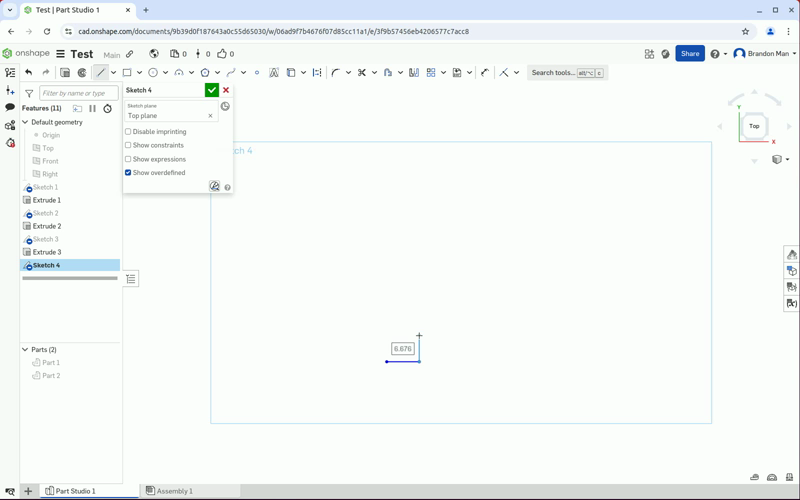
key_up(shift)
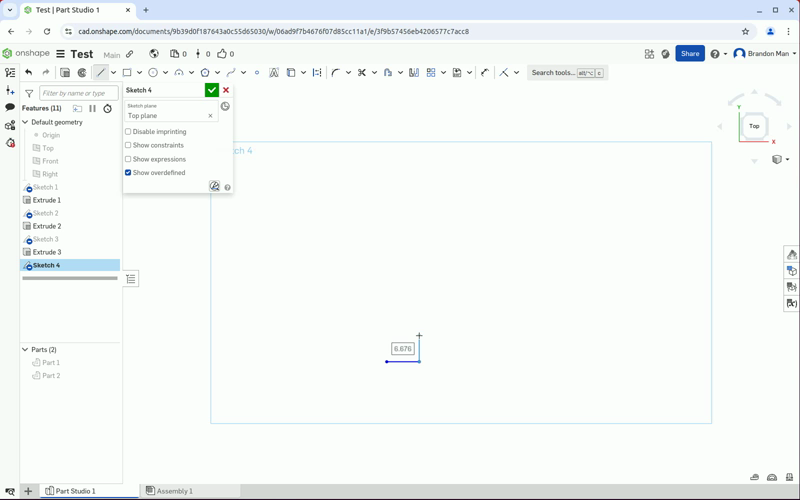
key_down(shift)
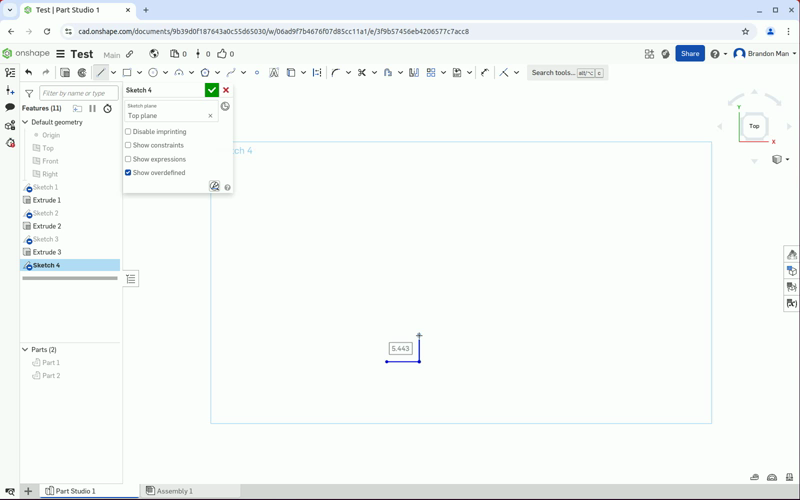
mouse_move(449, 335)
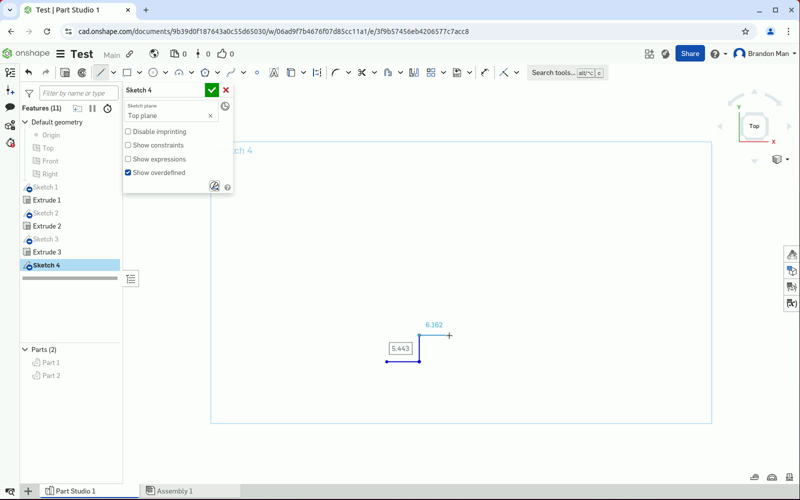
mouse_move(386, 335)
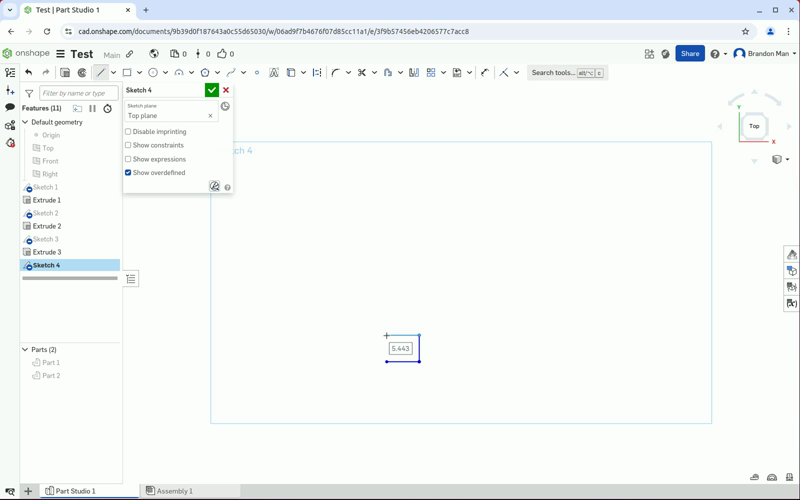
click(386, 335)
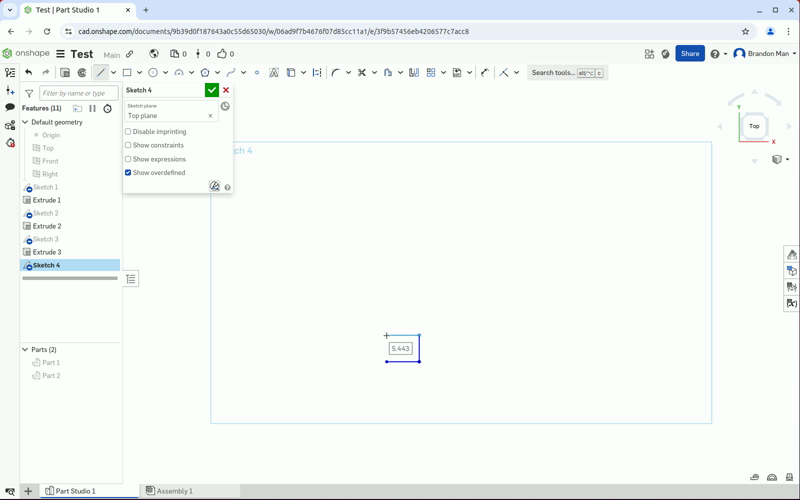
key_up(shift)
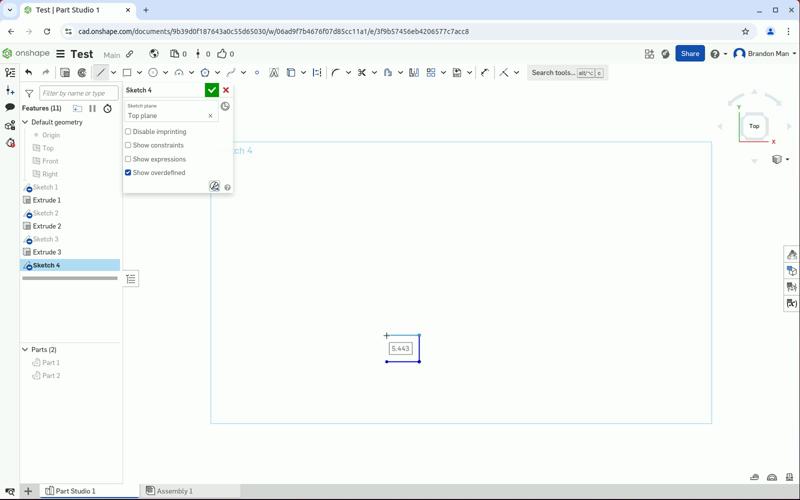
mouse_move(417, 335)
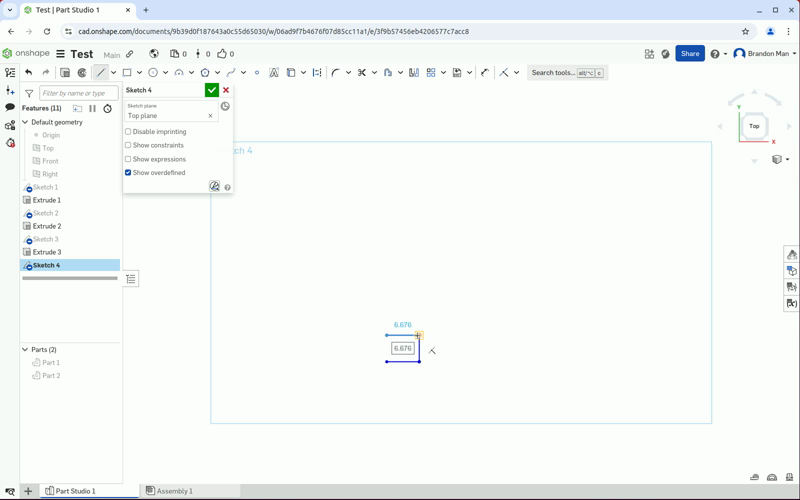
key_down(shift)
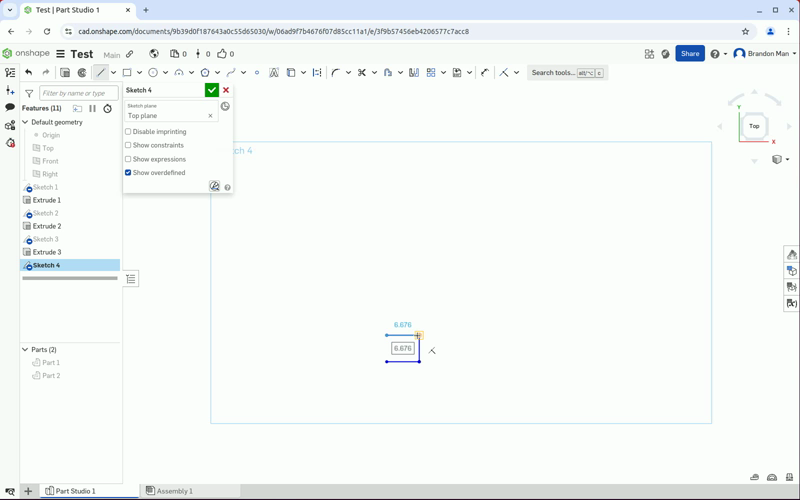
mouse_move(386, 361)
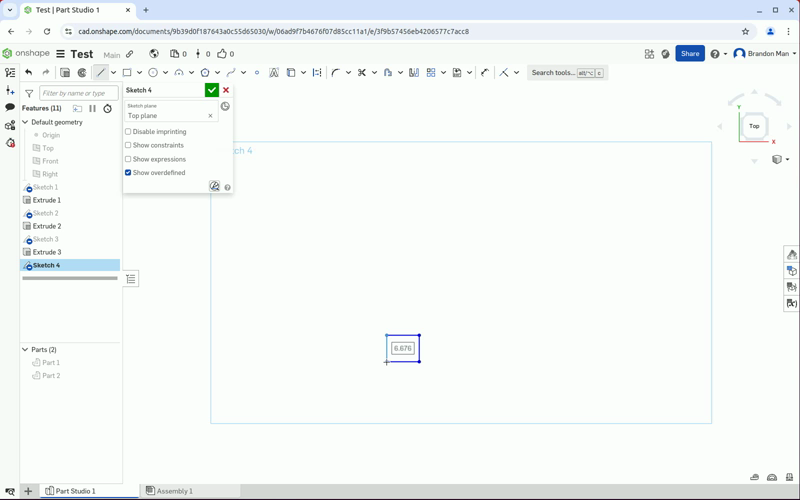
key_up(shift)
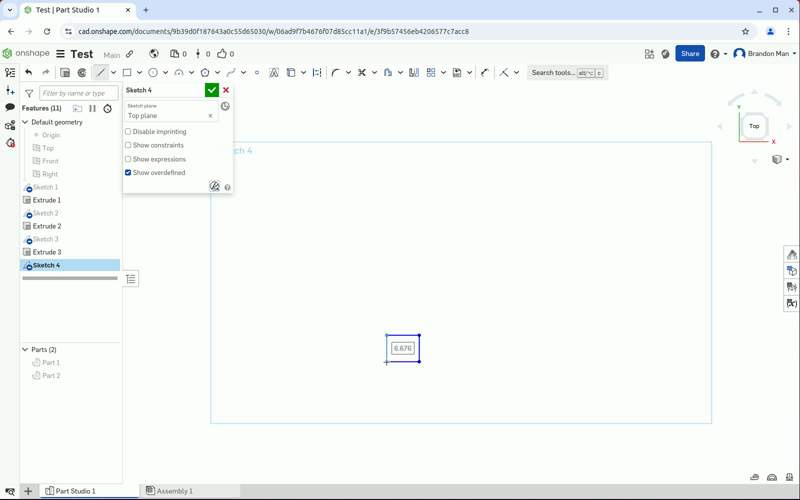
click(386, 361)
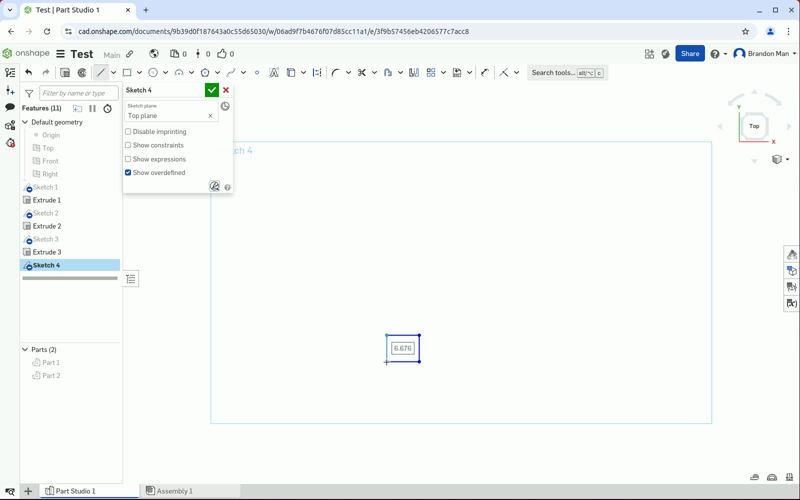
key(esc)
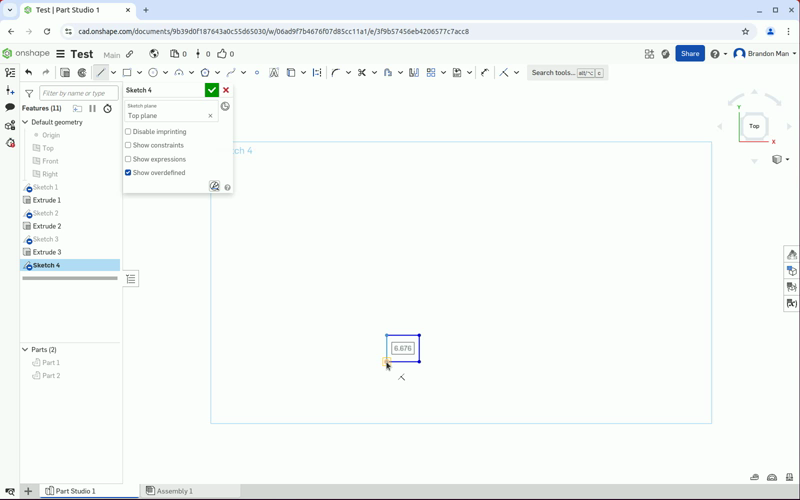
mouse_move(402, 340)
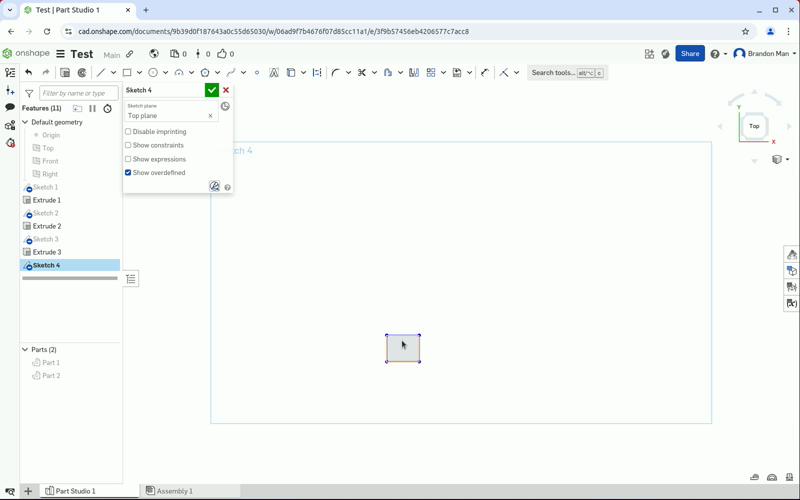
scroll(6)
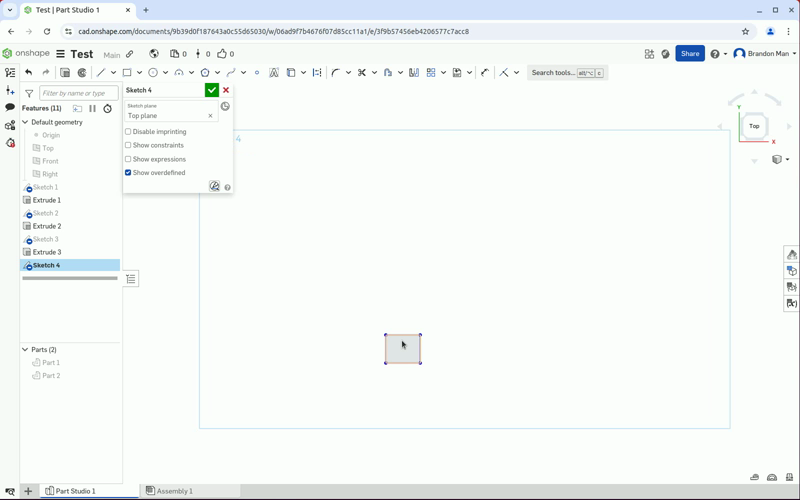
scroll(6)
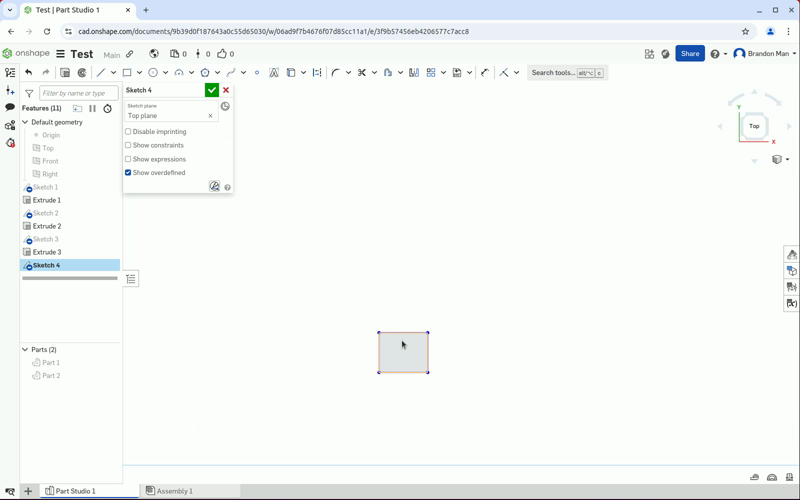
scroll(6)
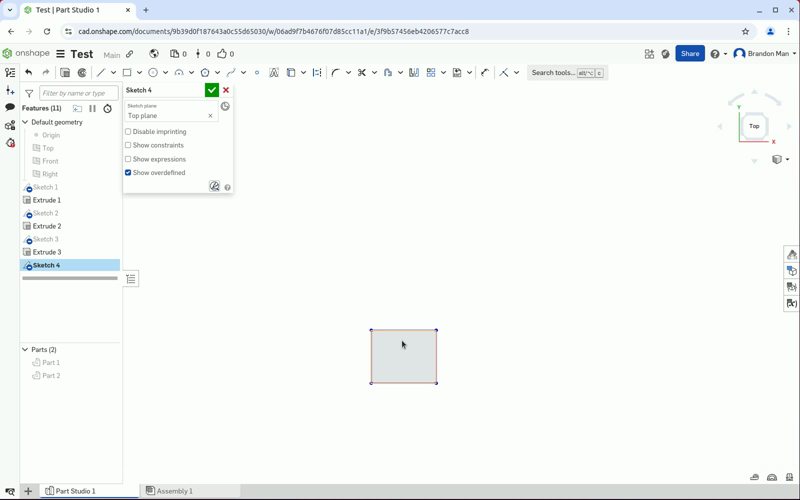
scroll(6)
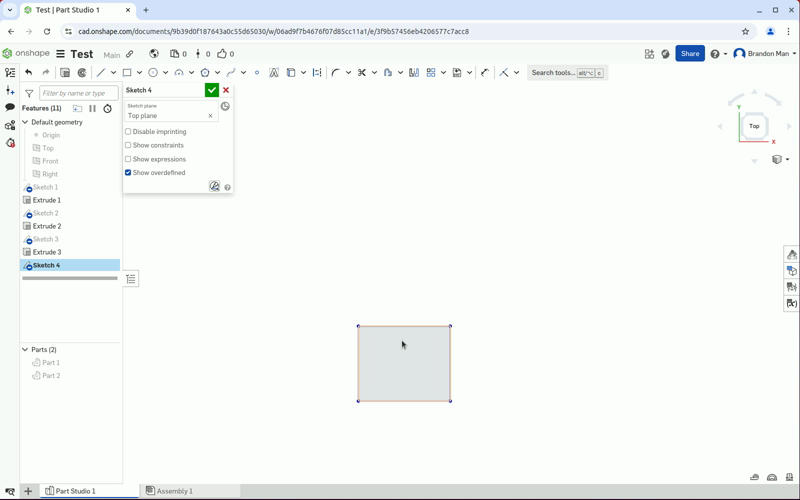
scroll(6)
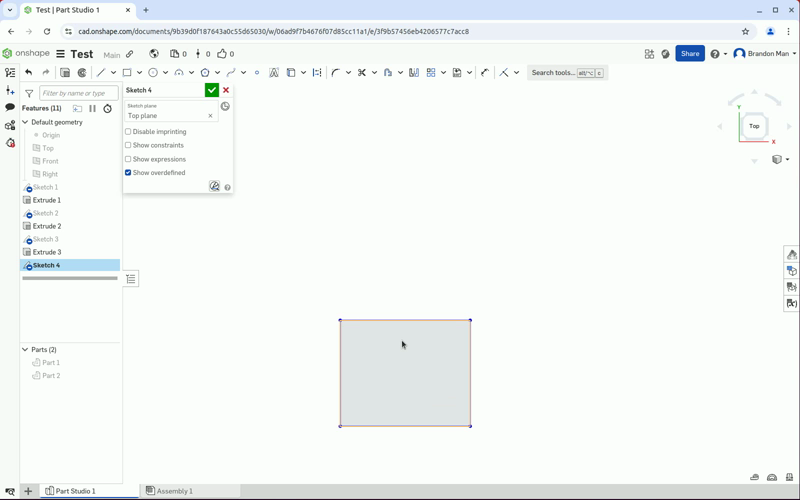
scroll(6)
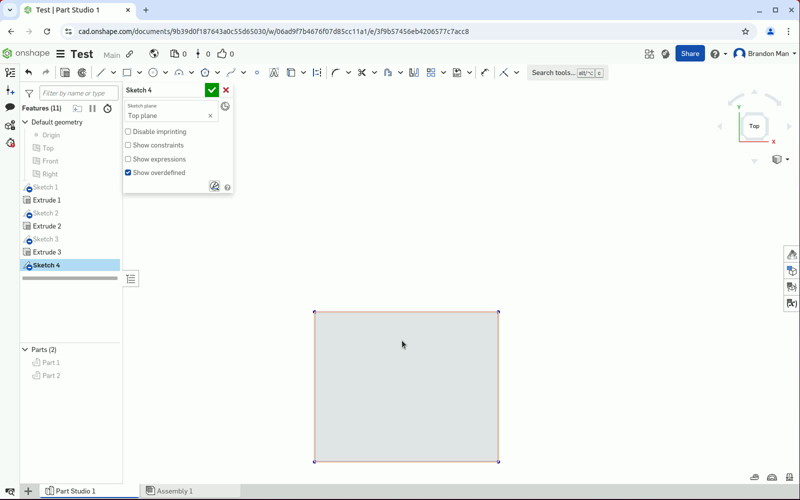
scroll(6)
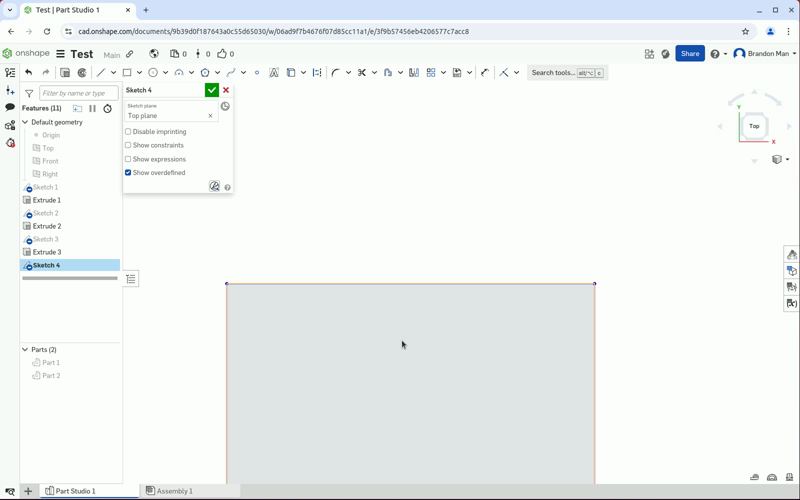
click(402, 340)
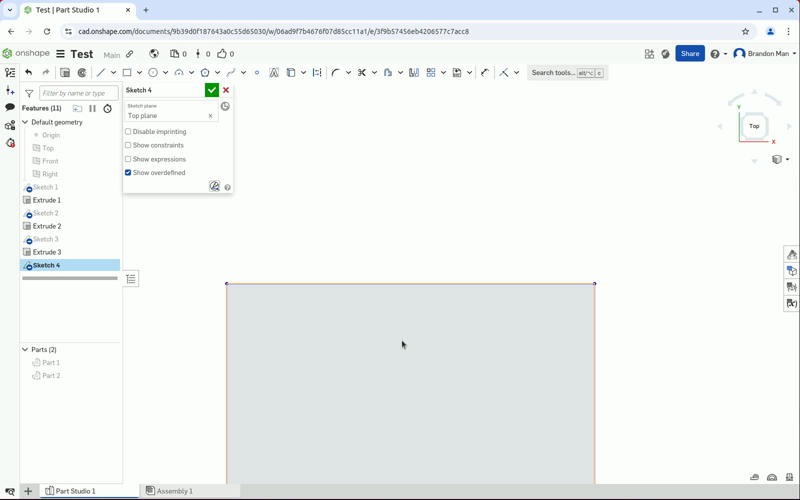
scroll(-6)
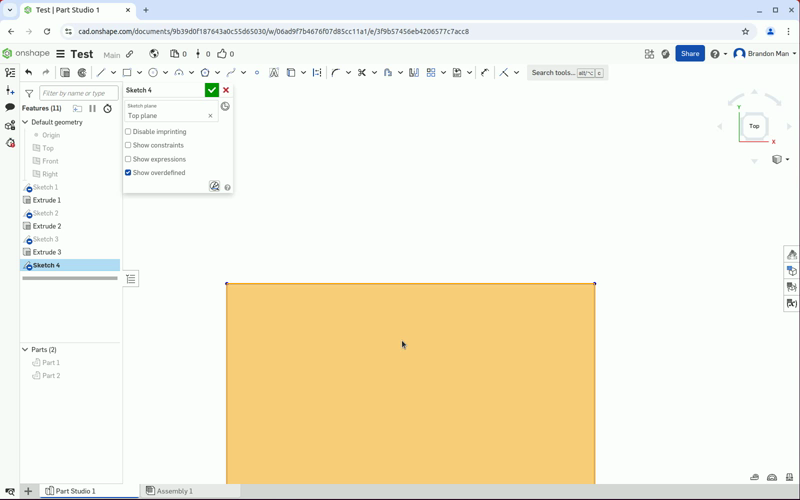
scroll(-6)
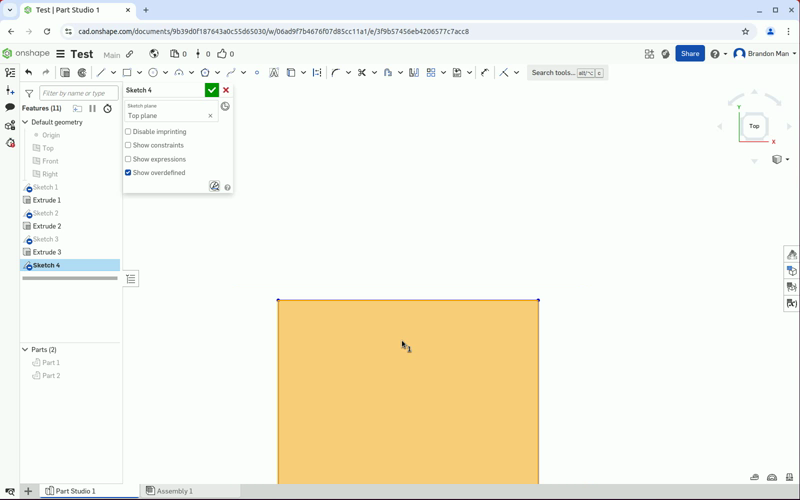
scroll(-6)
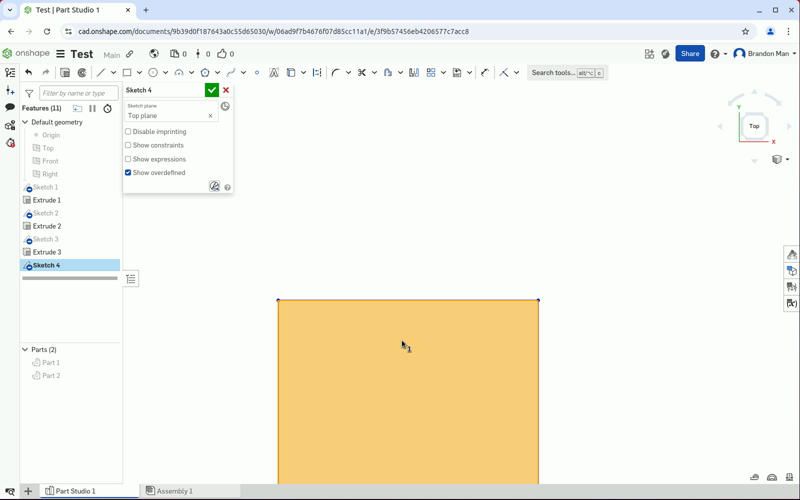
scroll(-6)
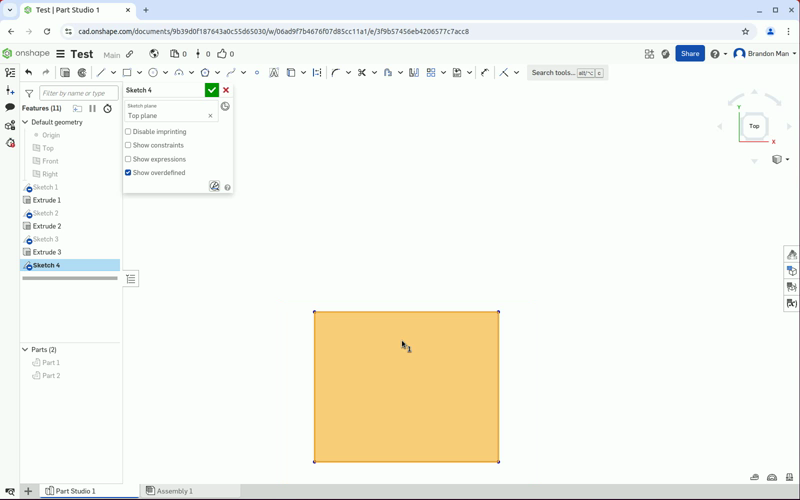
scroll(-6)
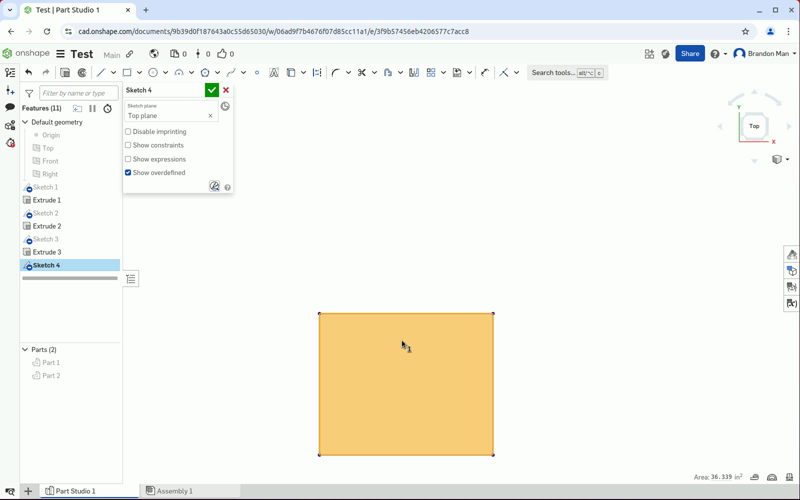
scroll(-6)
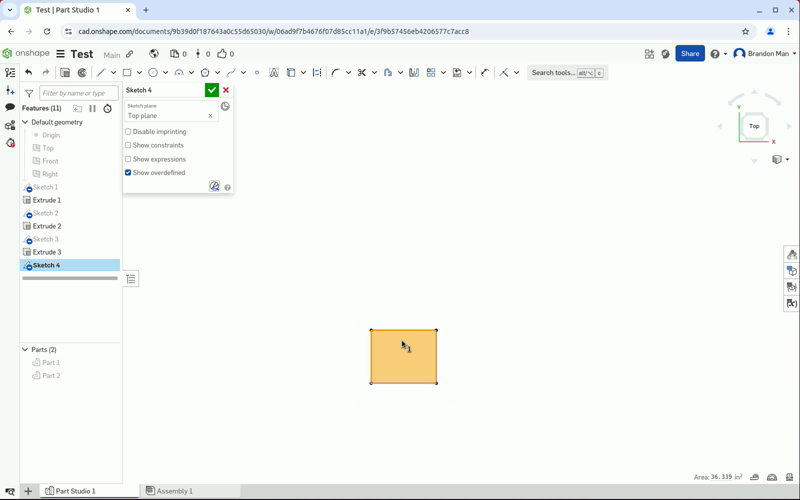
scroll(-6)
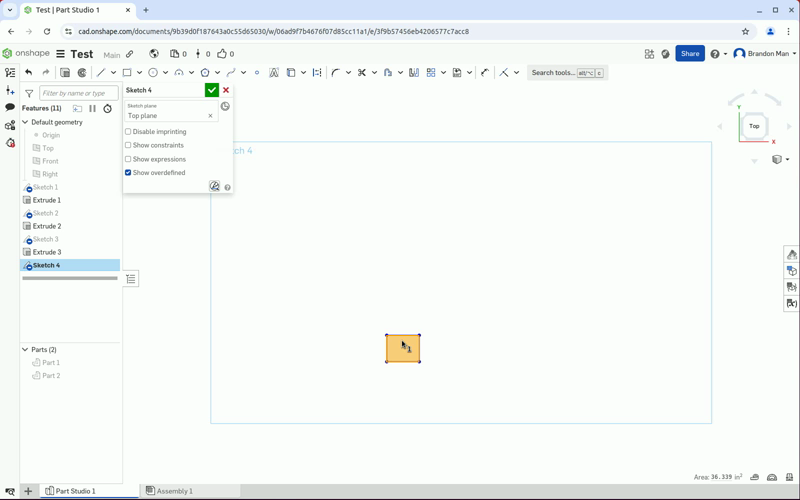
mouse_move(73, 352)
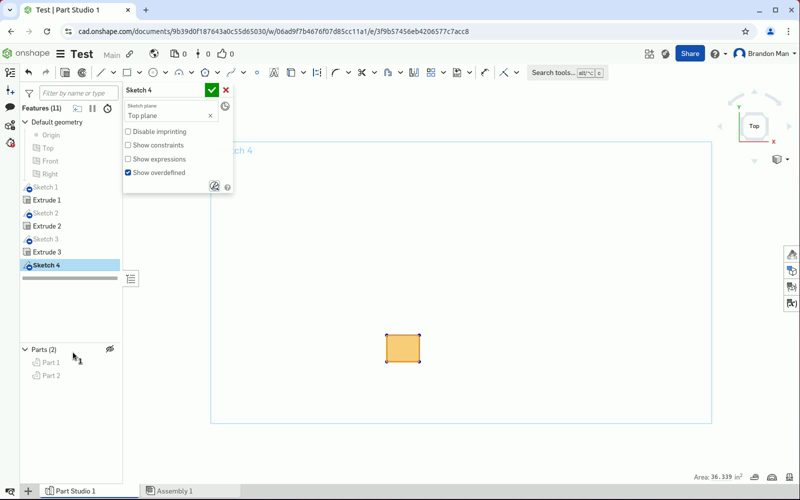
key(shift+y)
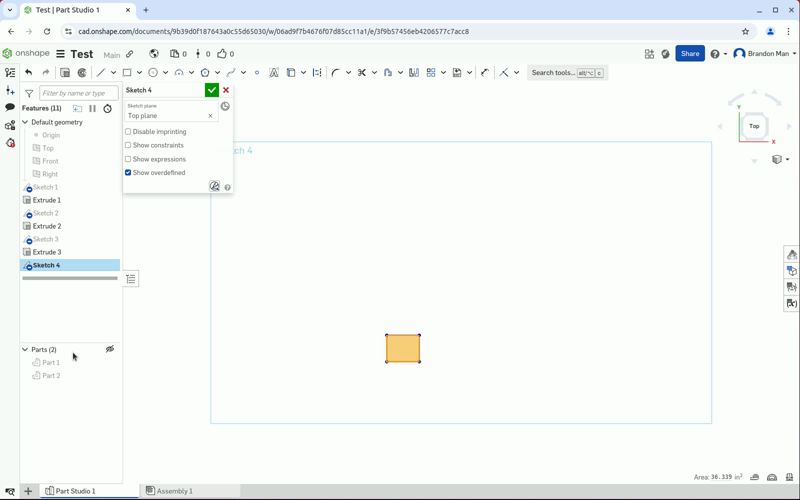
key(shift+e)
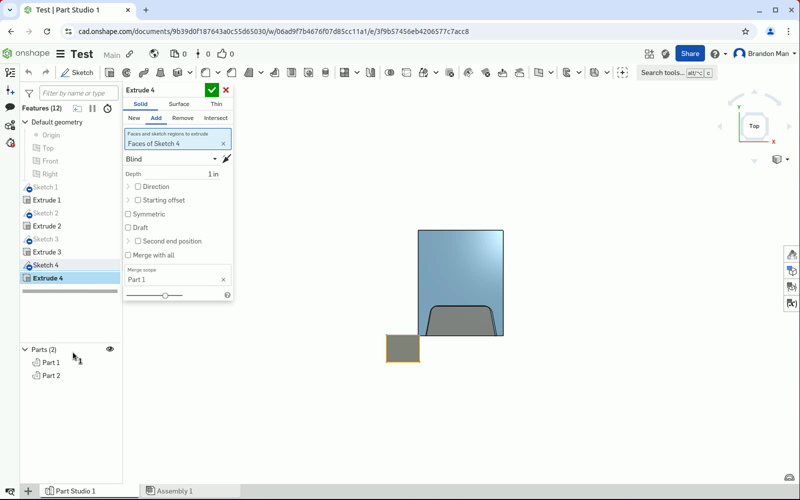
mouse_move(143, 106)
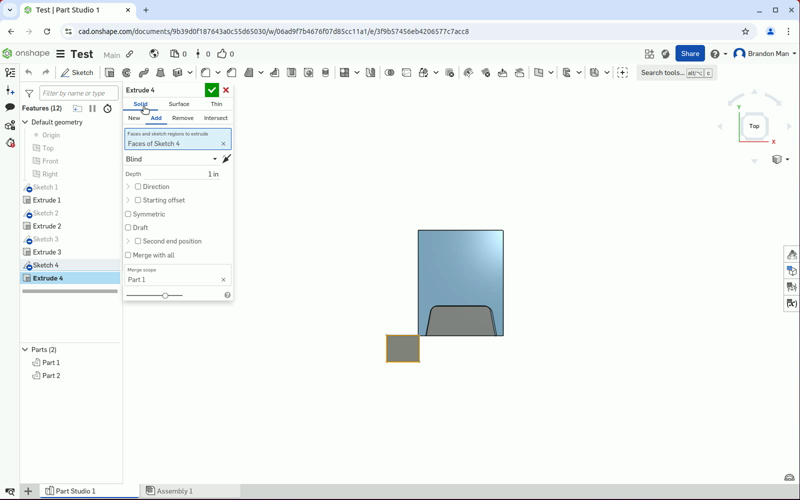
click(143, 106)
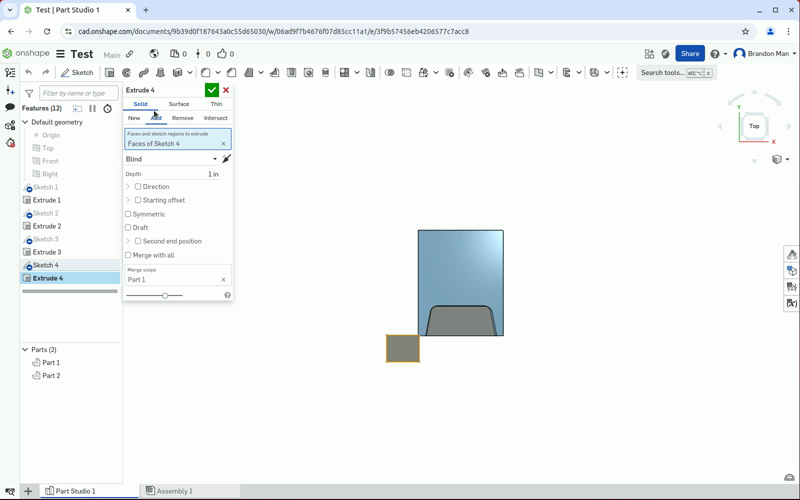
mouse_move(186, 120)
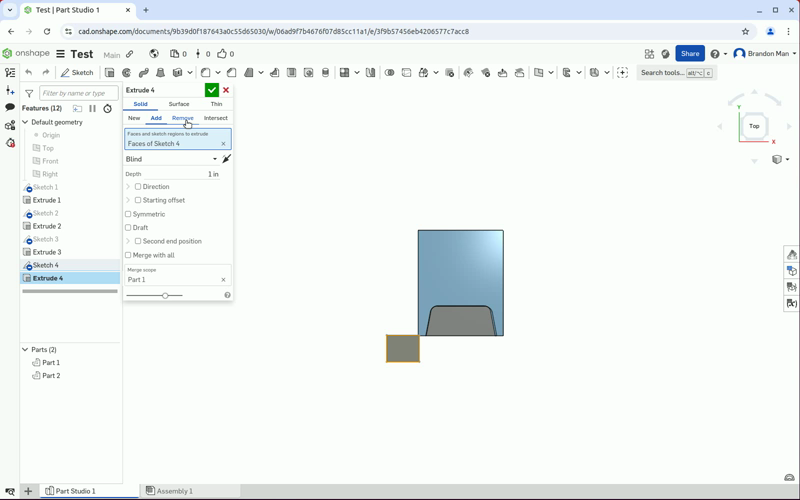
click(186, 120)
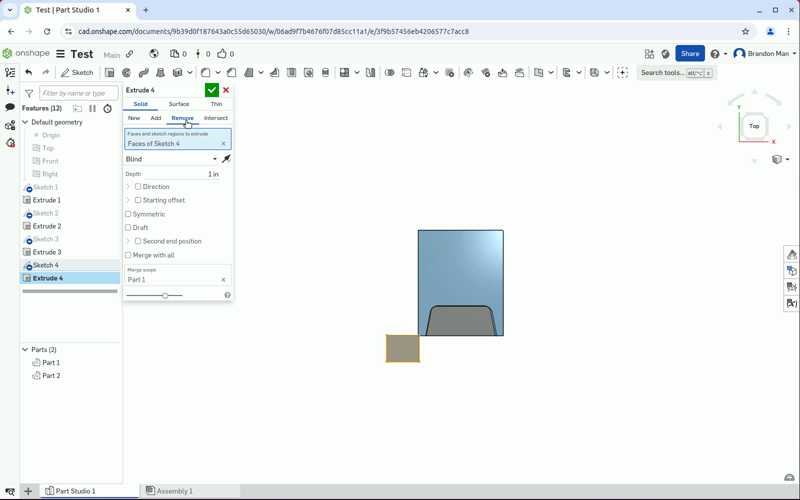
key(tab, 4)
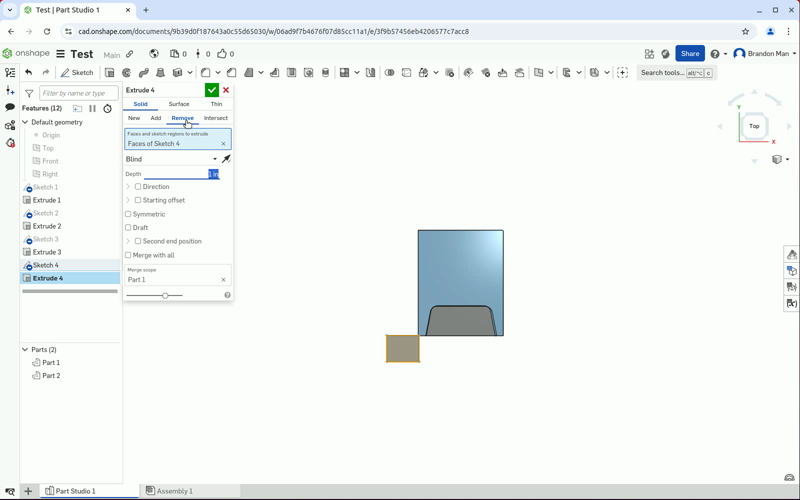
text(8.184)
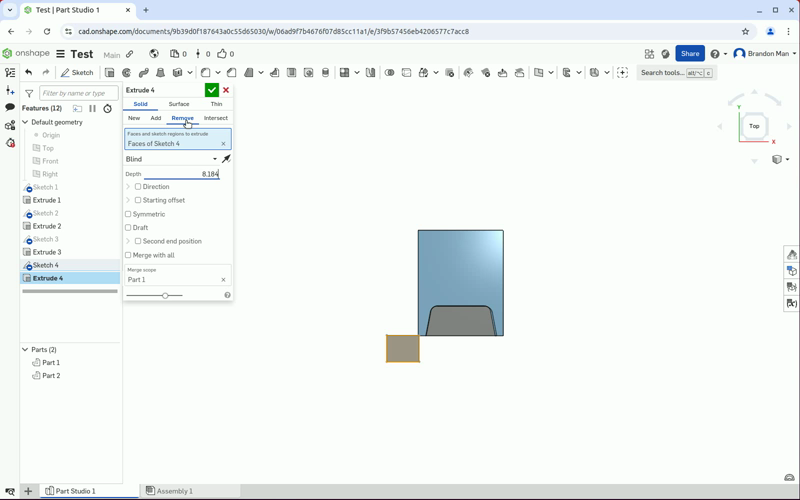
key(tab, 6)
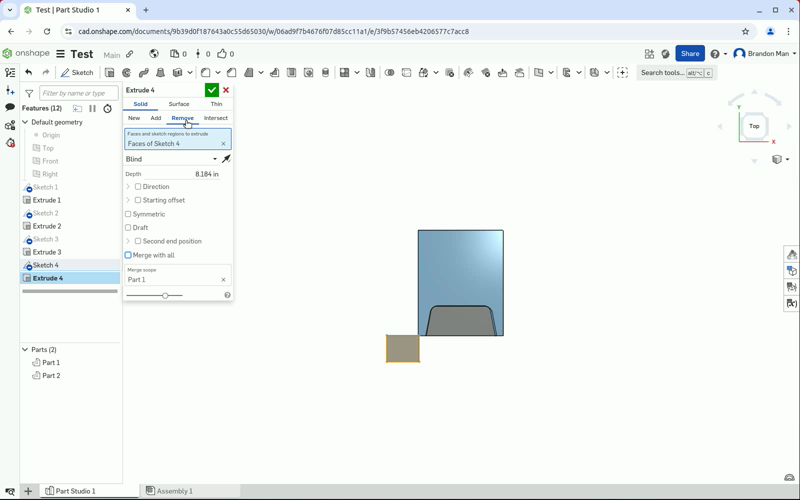
key(space)
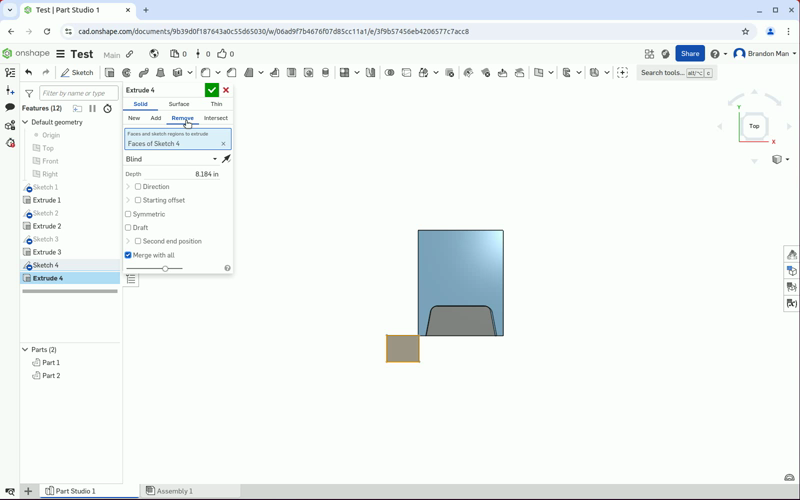
key(enter)
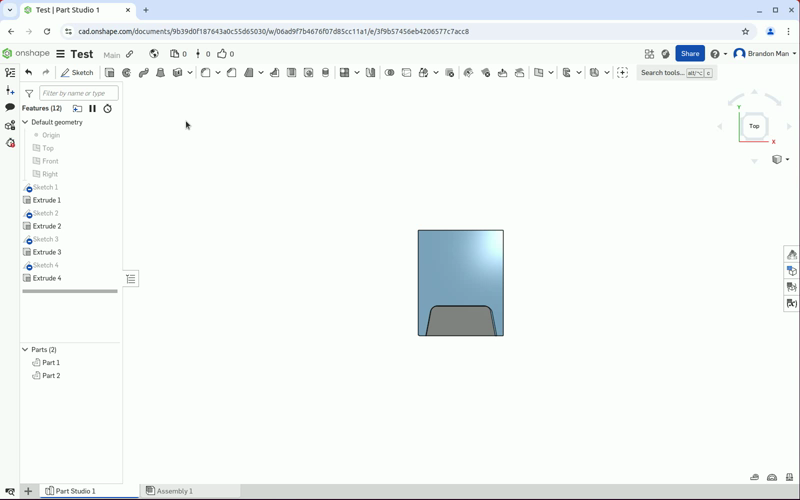
key(shift+h)
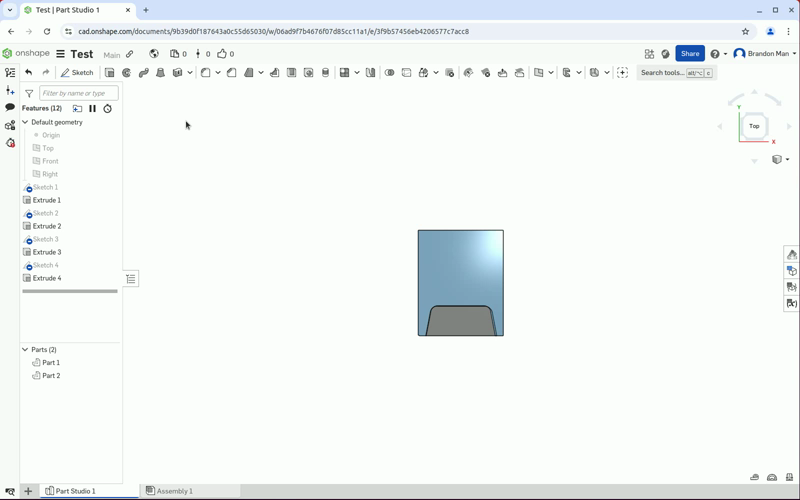
key(shift+h)
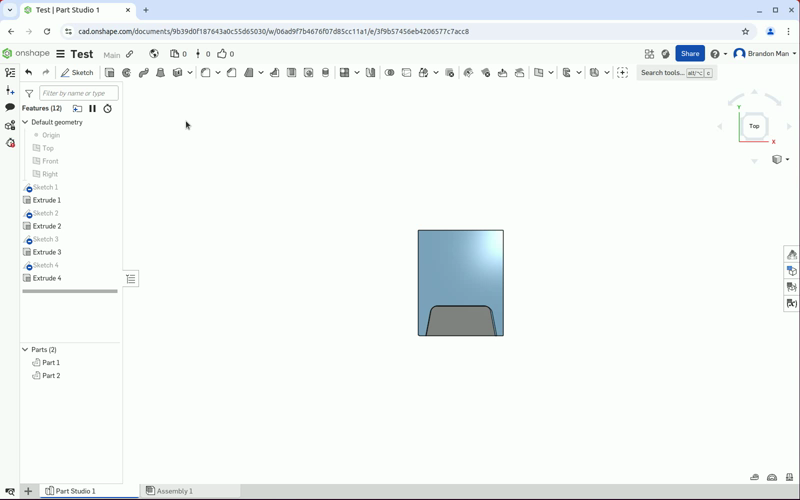
mouse_move(73, 189)
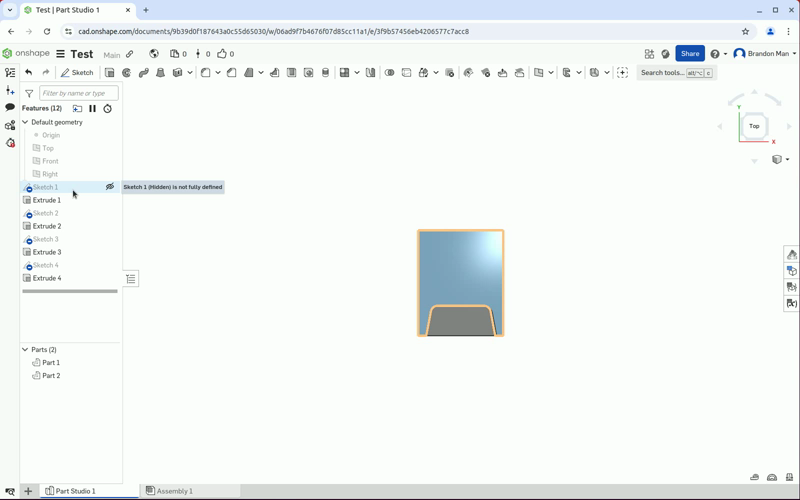
click(73, 189)
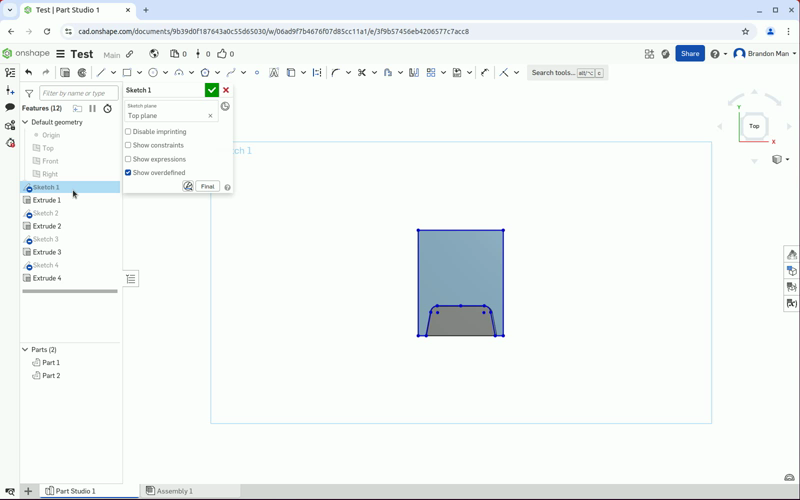
mouse_move(229, 92)
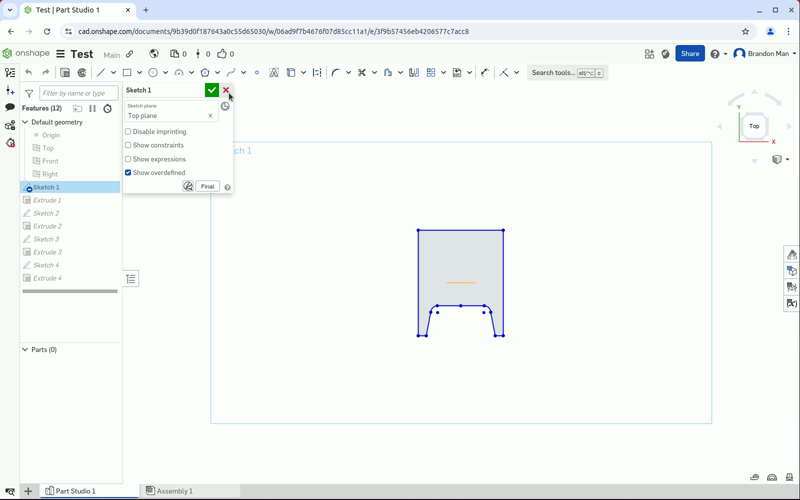
click(229, 92)
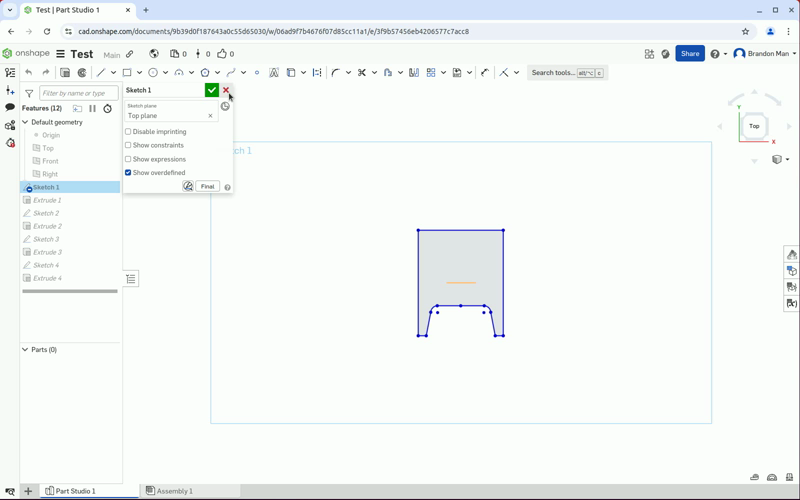
key(shift+s)
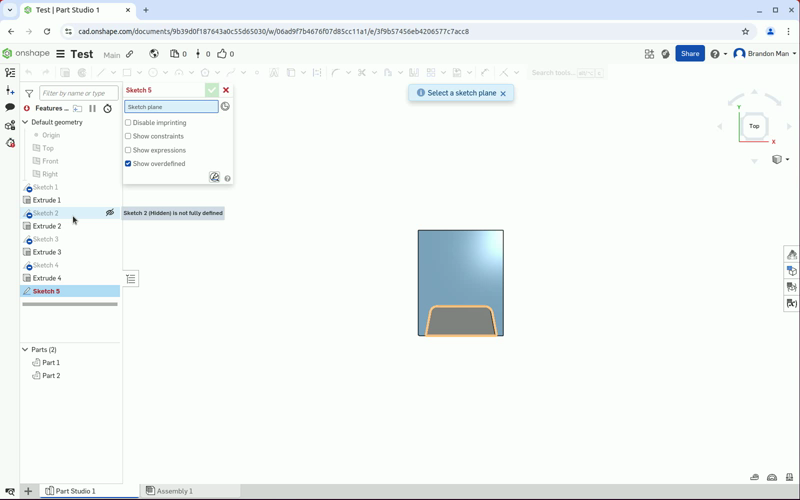
scroll(3)
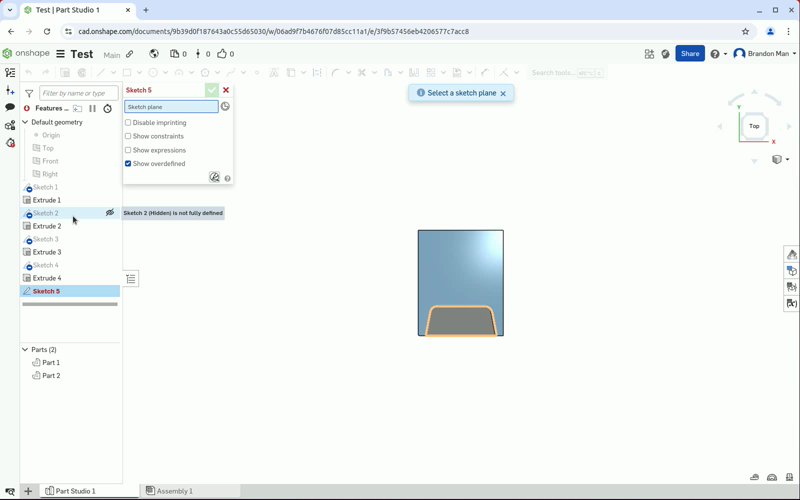
mouse_move(73, 150)
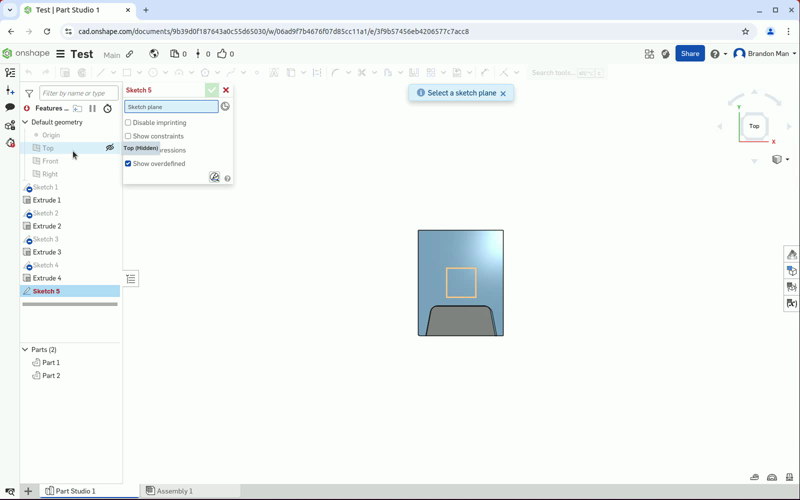
click(73, 150)
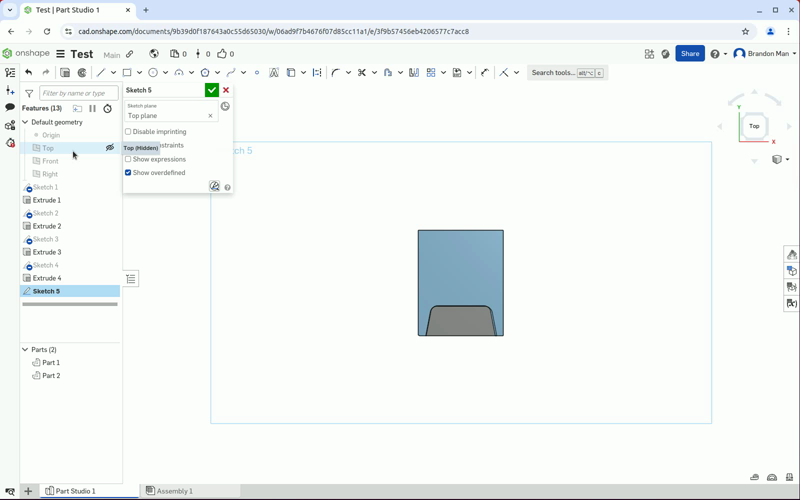
mouse_move(73, 352)
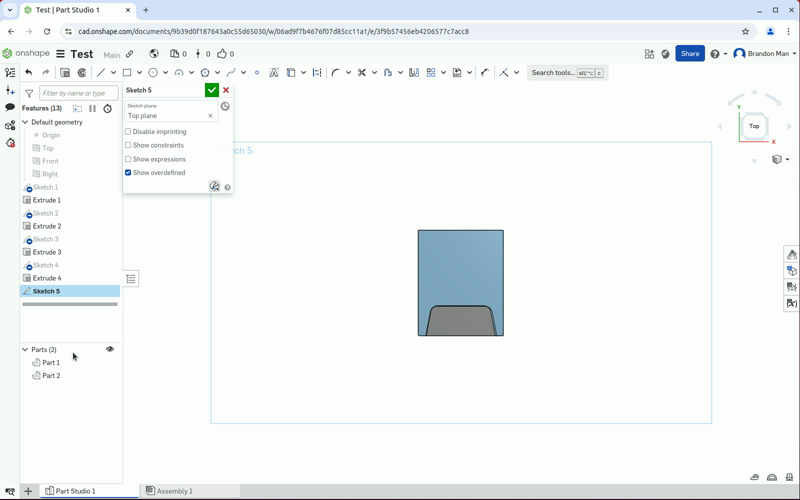
key(y)
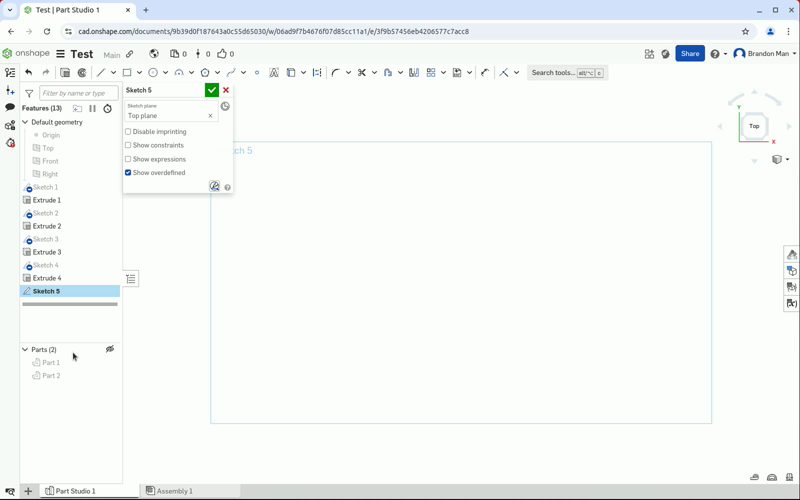
key(l)
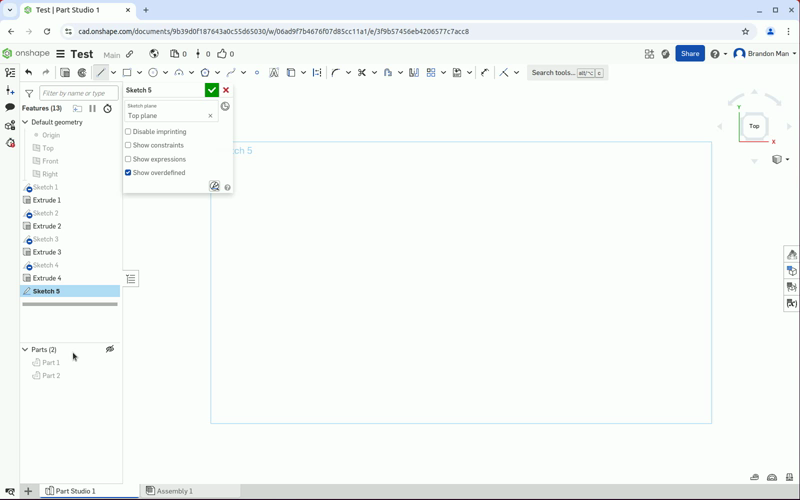
key_down(shift)
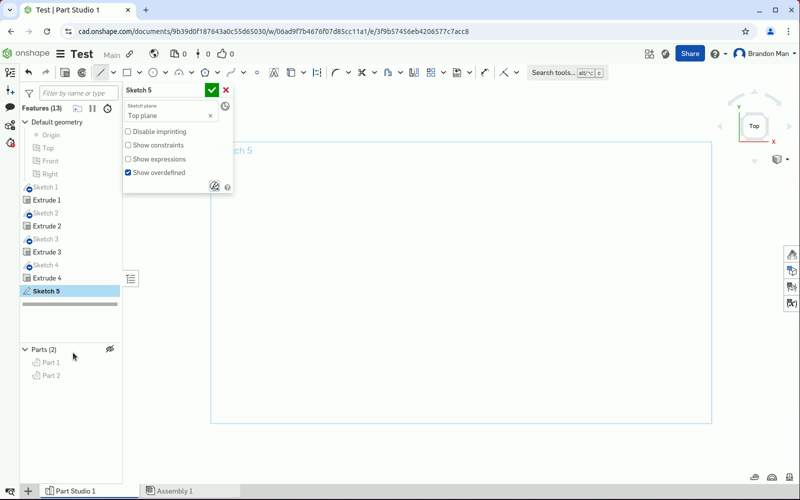
mouse_move(401, 230)
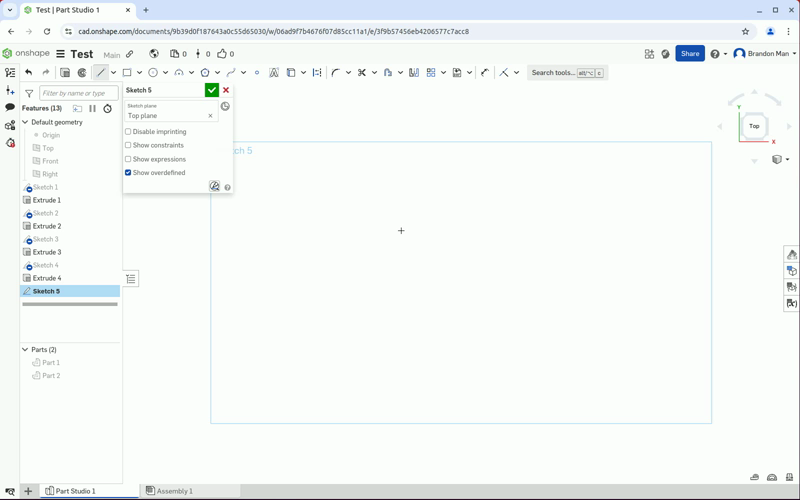
click(401, 230)
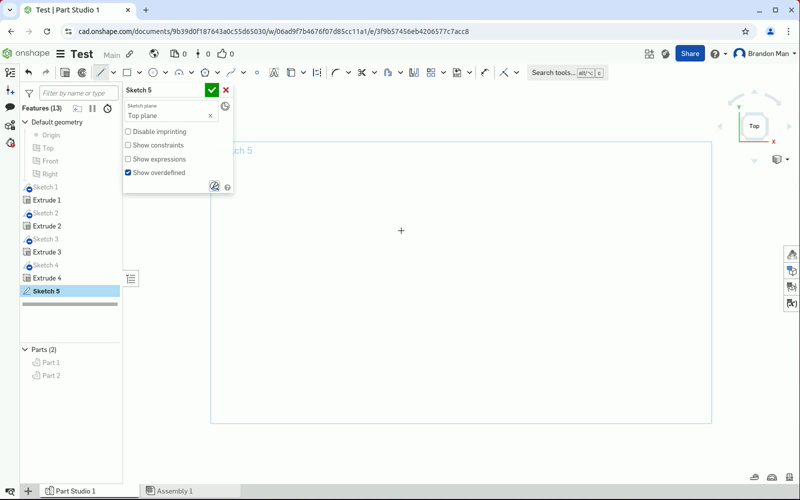
key_up(shift)
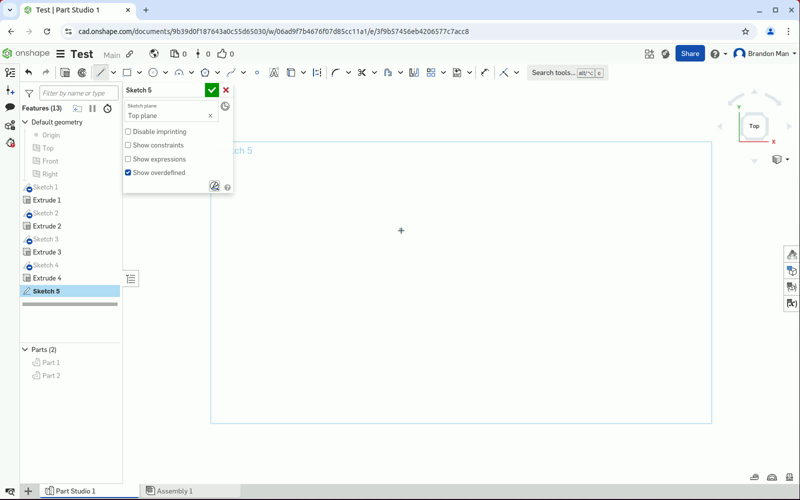
key_down(shift)
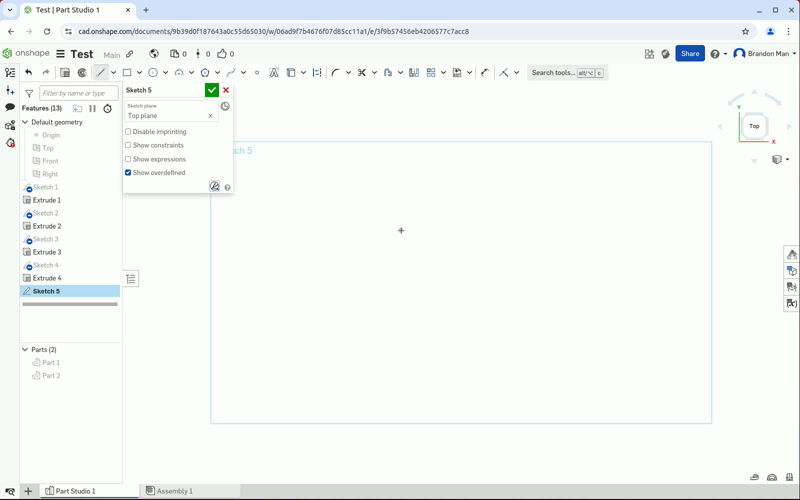
mouse_move(431, 230)
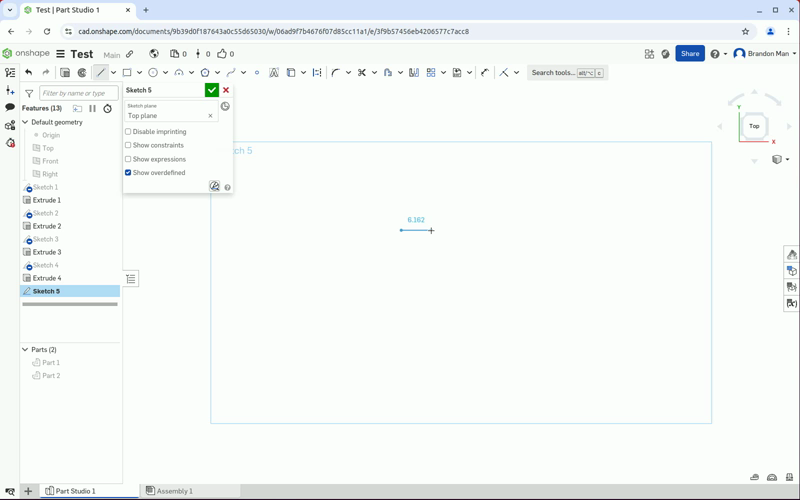
mouse_move(417, 230)
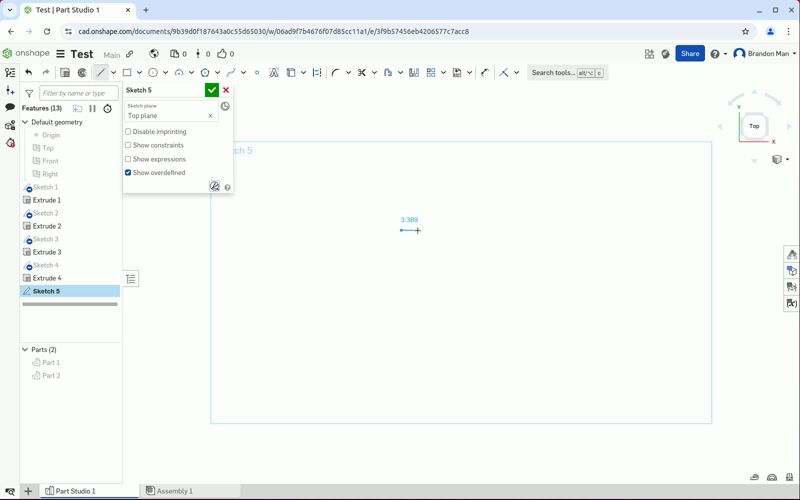
click(417, 230)
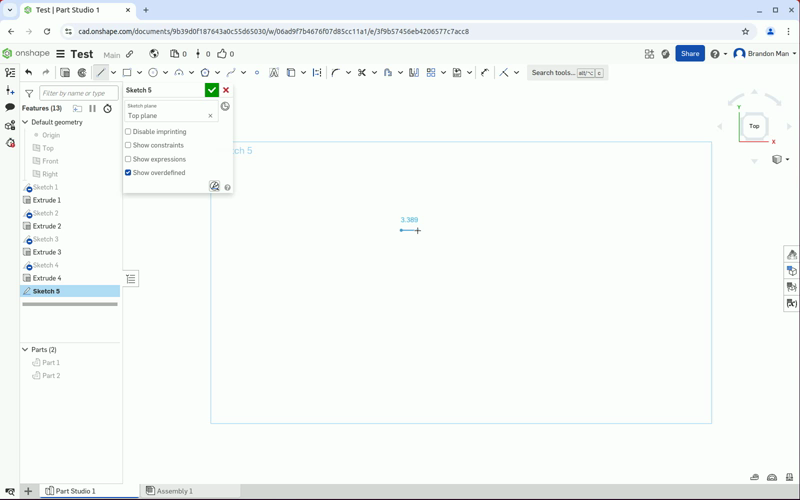
key_up(shift)
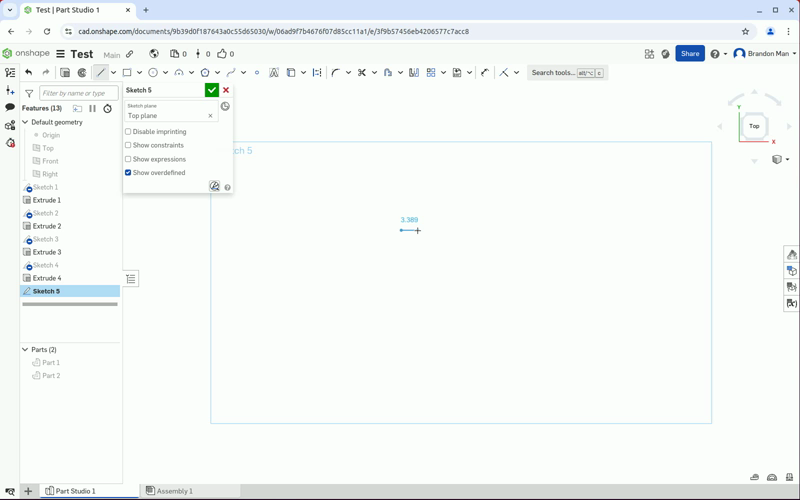
key_down(shift)
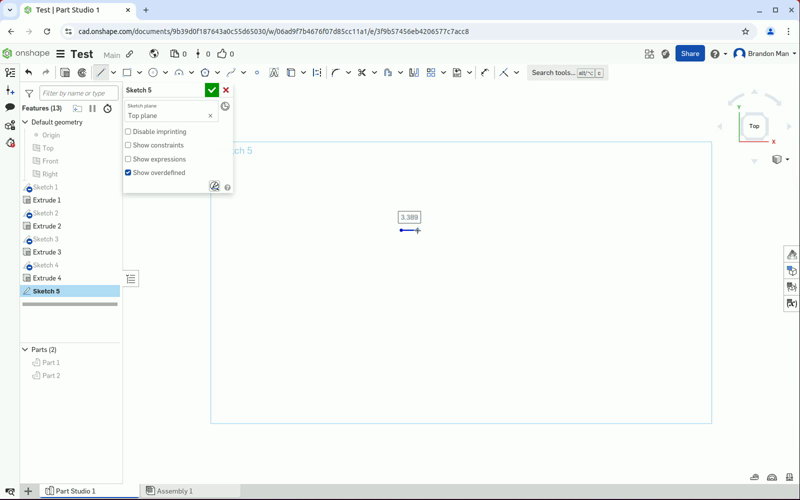
mouse_move(502, 230)
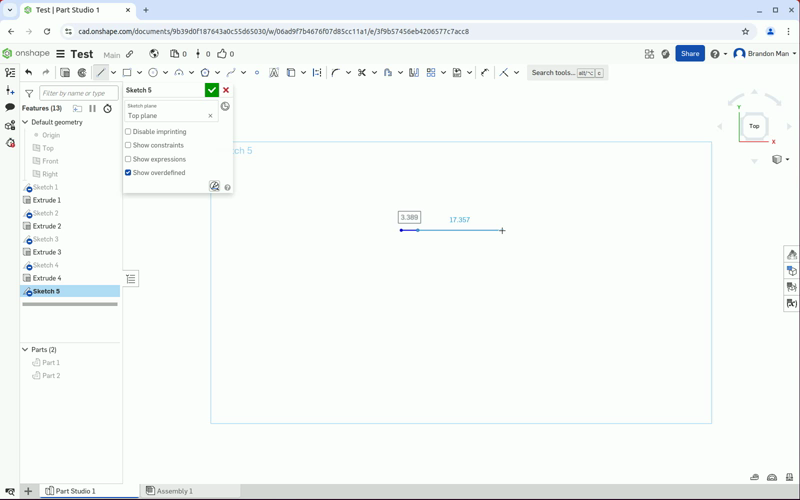
click(502, 230)
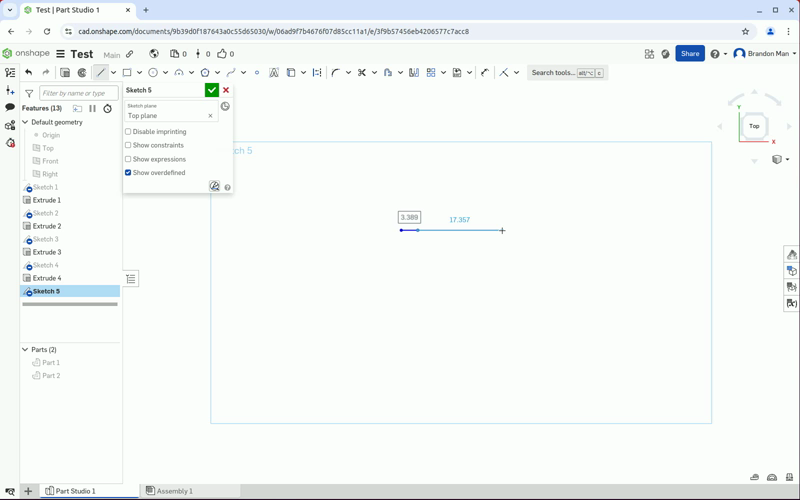
key_up(shift)
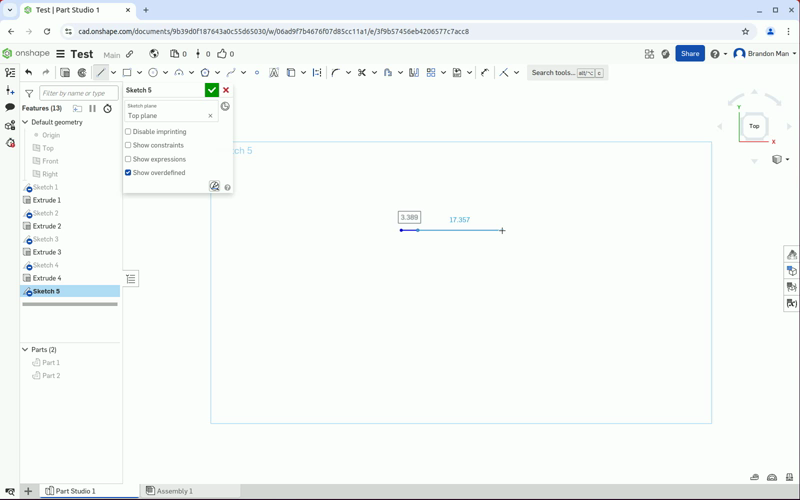
key_down(shift)
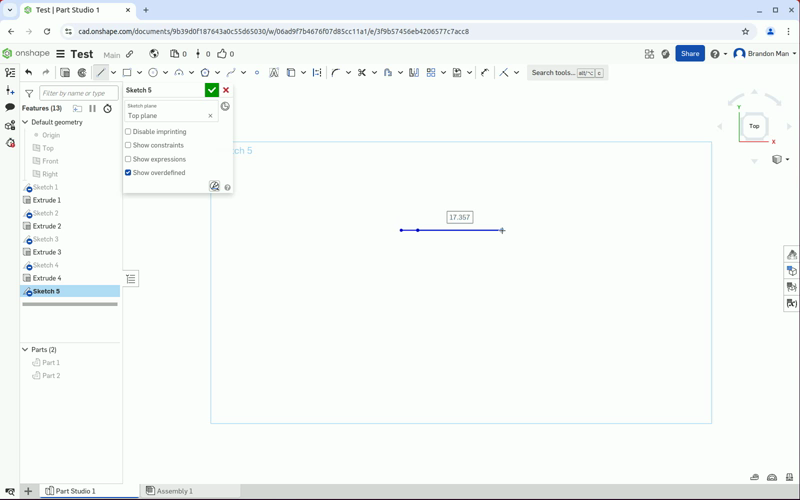
mouse_move(532, 230)
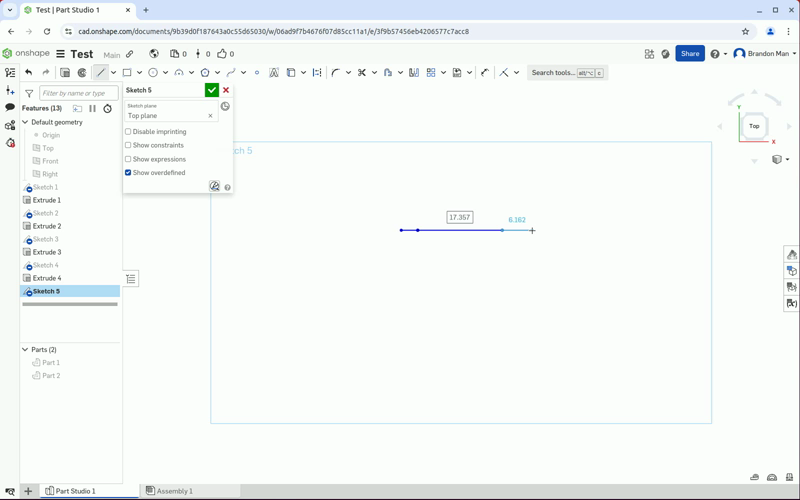
mouse_move(531, 230)
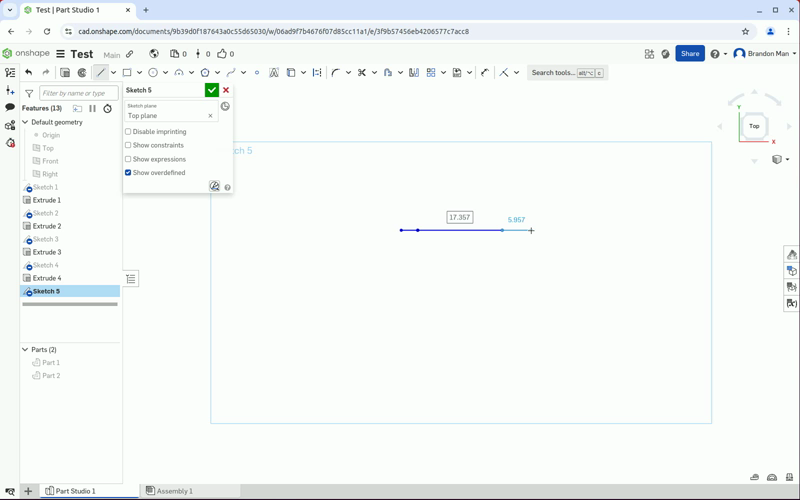
click(531, 230)
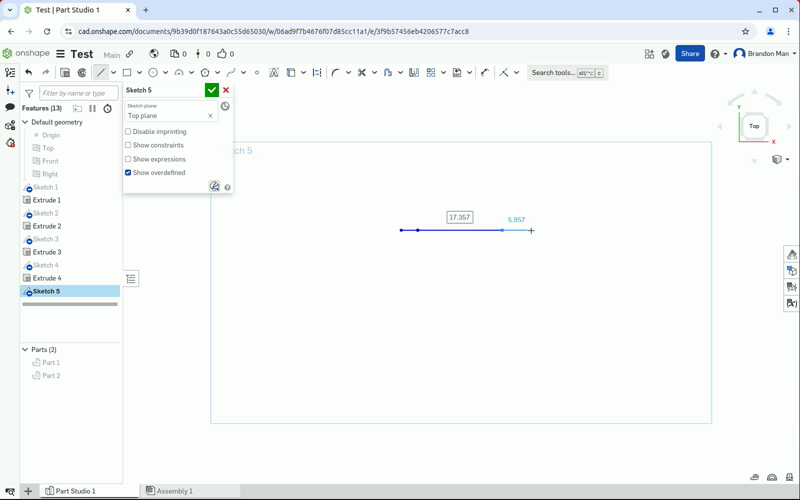
key_up(shift)
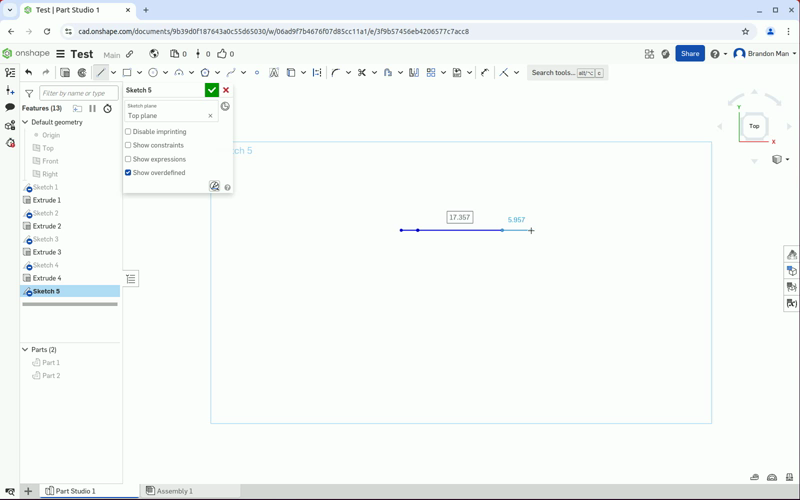
key_down(shift)
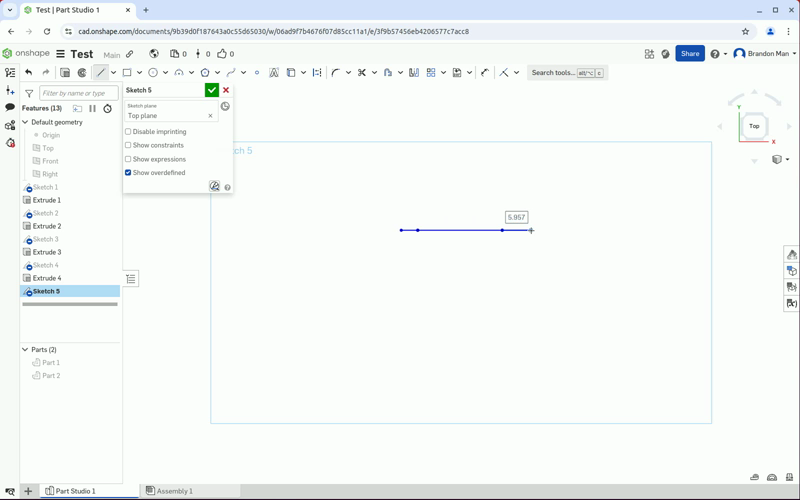
mouse_move(561, 230)
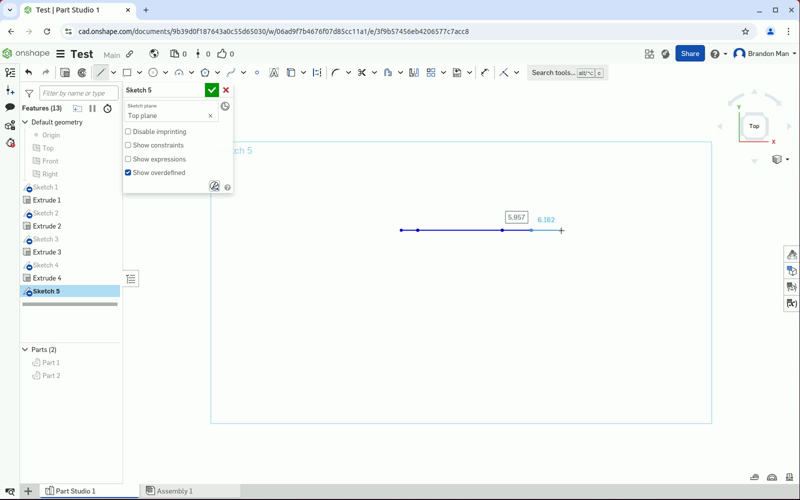
mouse_move(531, 205)
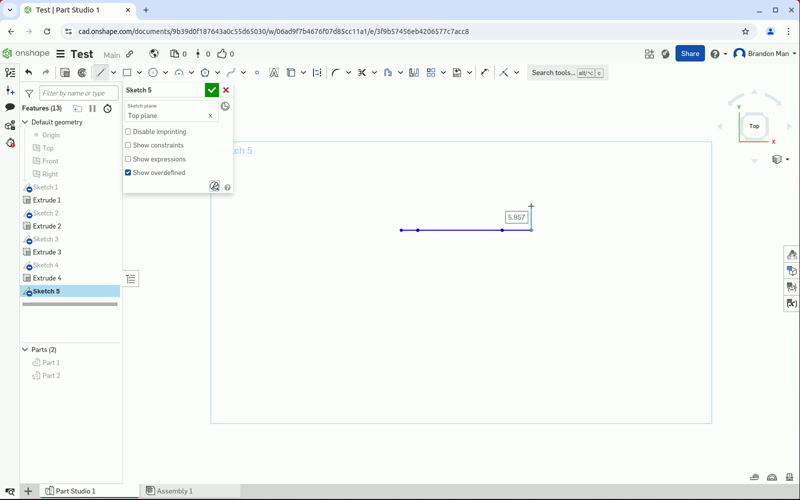
click(531, 205)
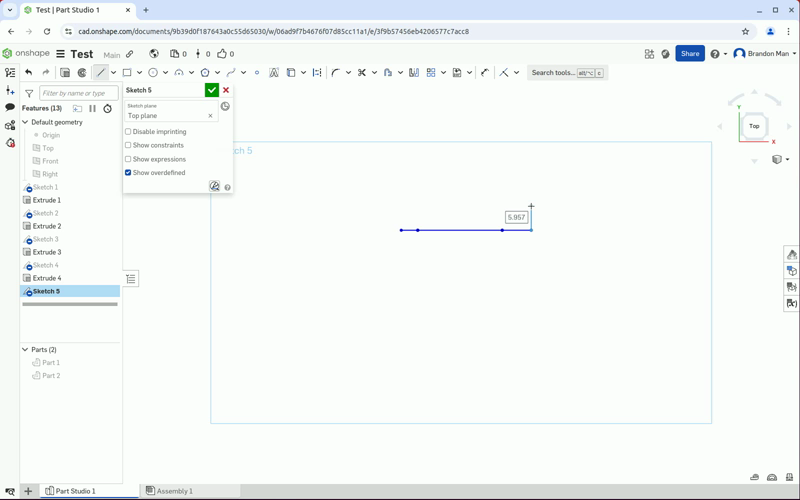
key_up(shift)
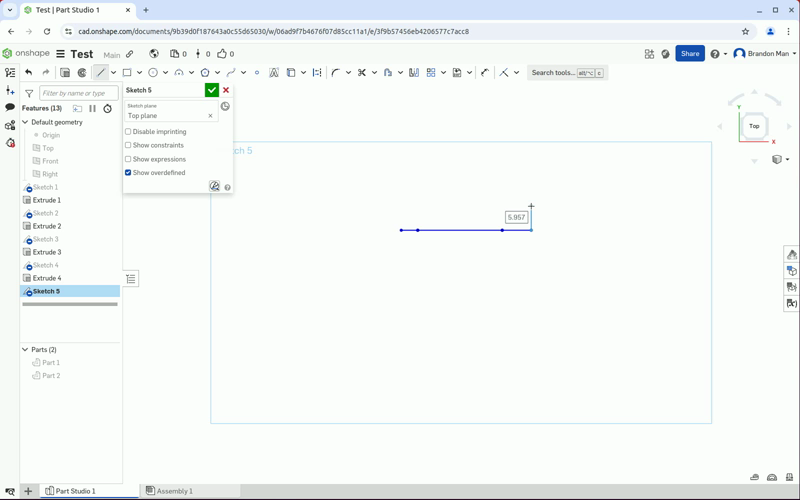
key_down(shift)
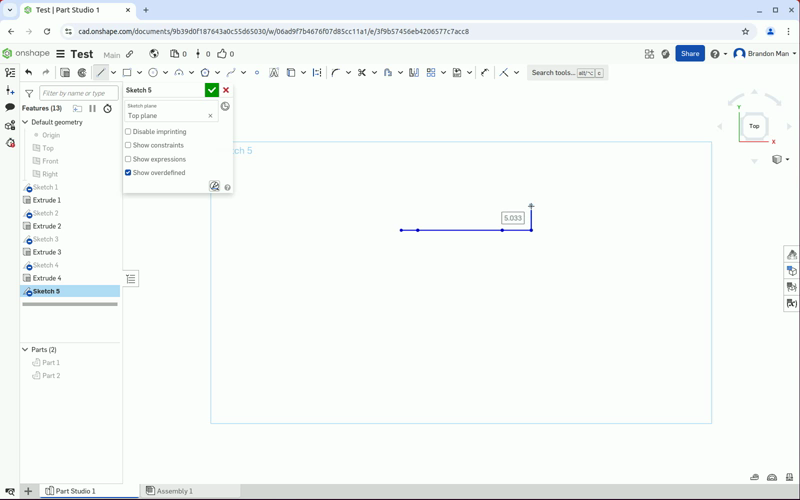
mouse_move(401, 205)
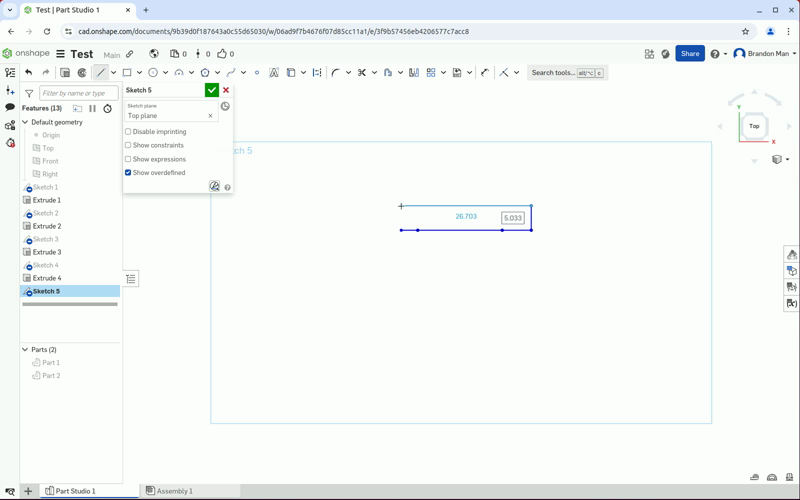
click(401, 205)
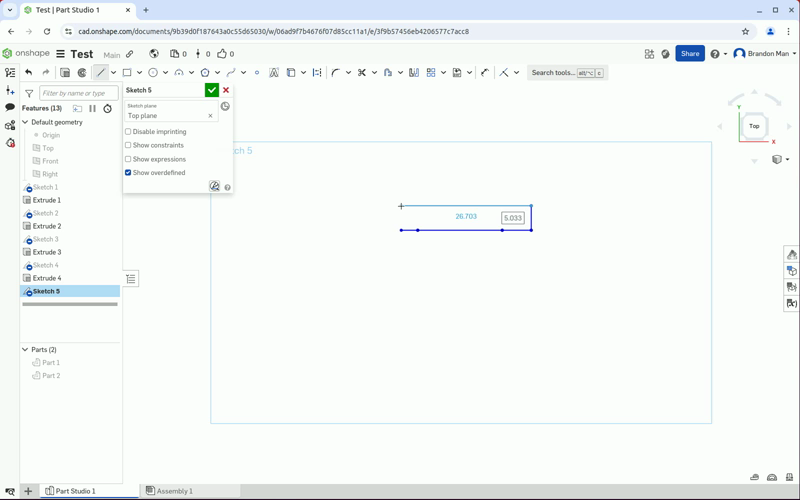
key_up(shift)
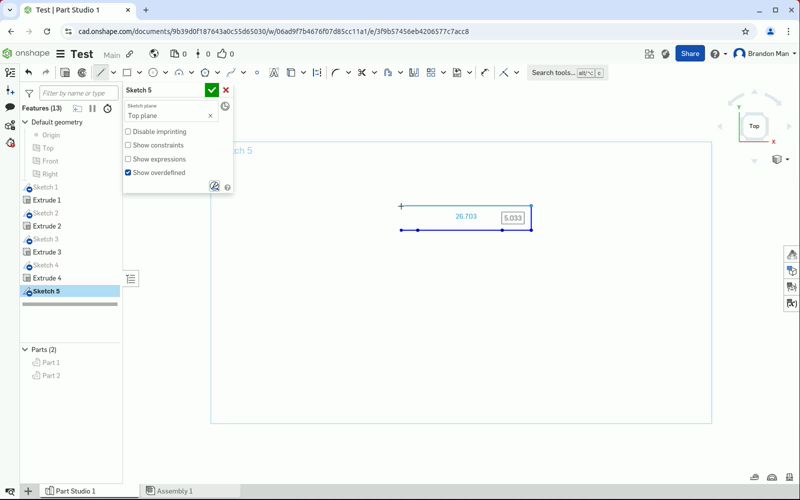
mouse_move(431, 205)
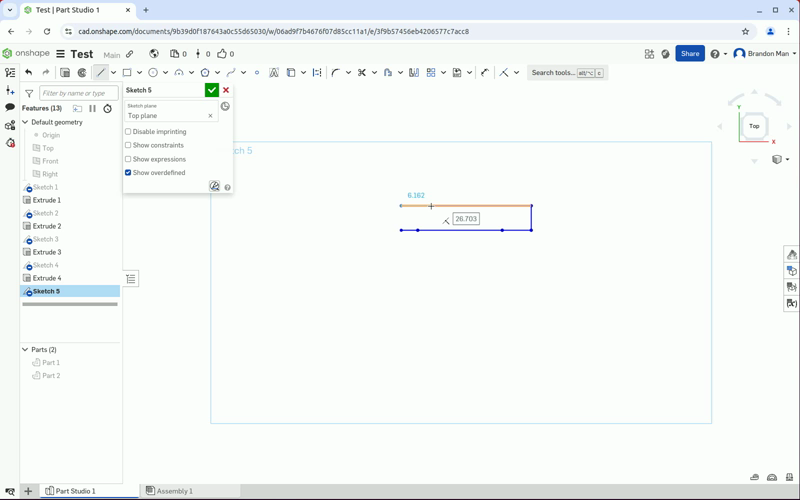
key_down(shift)
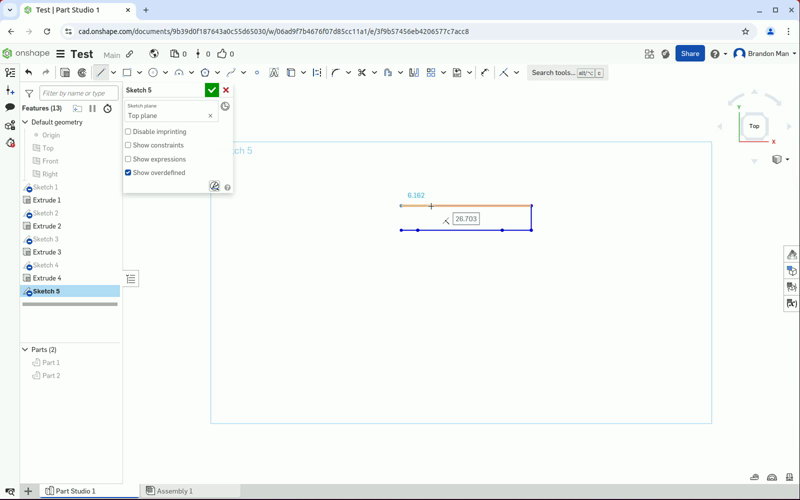
mouse_move(401, 230)
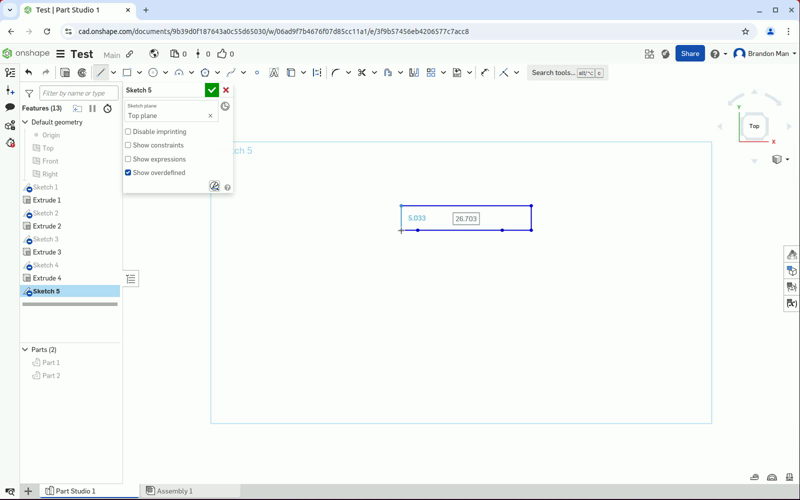
key_up(shift)
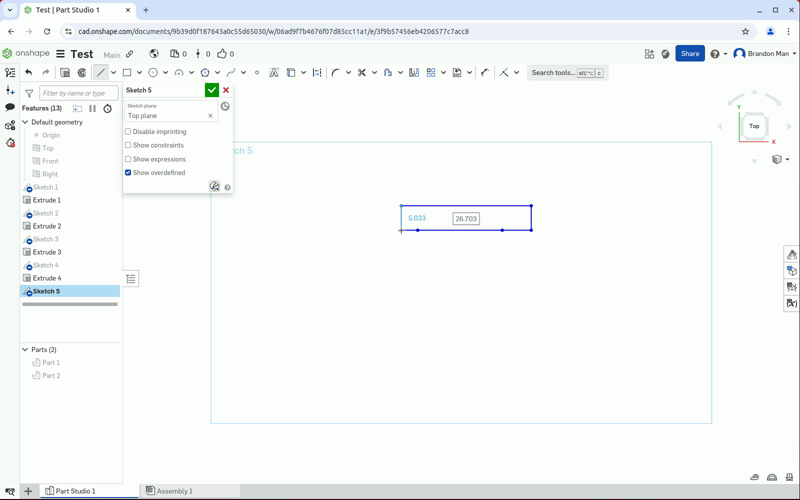
click(401, 230)
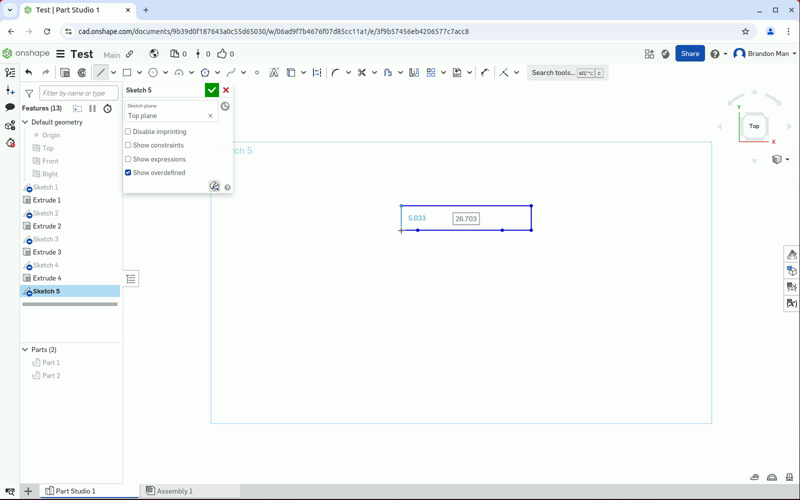
key(esc)
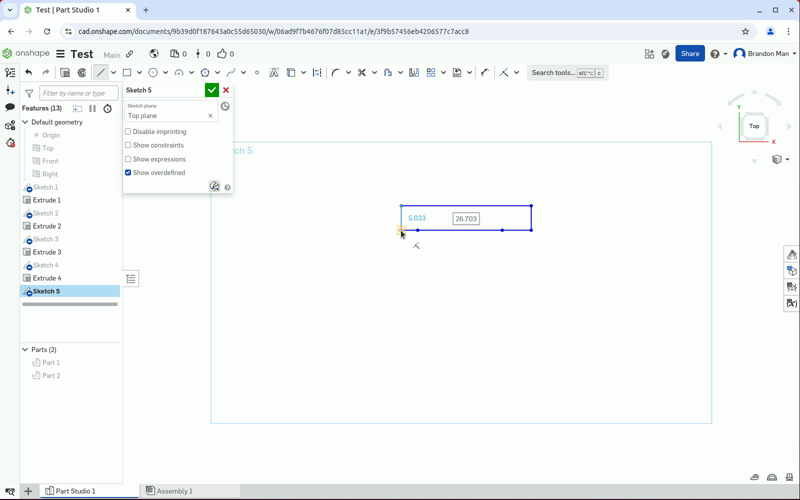
mouse_move(524, 221)
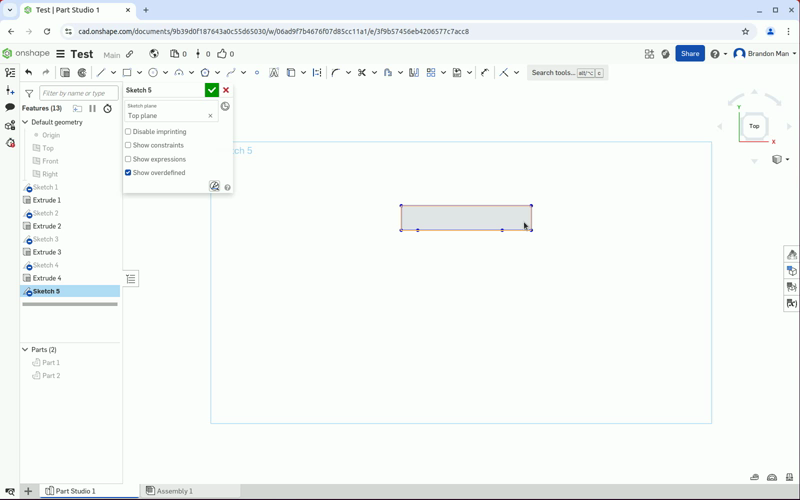
click(524, 221)
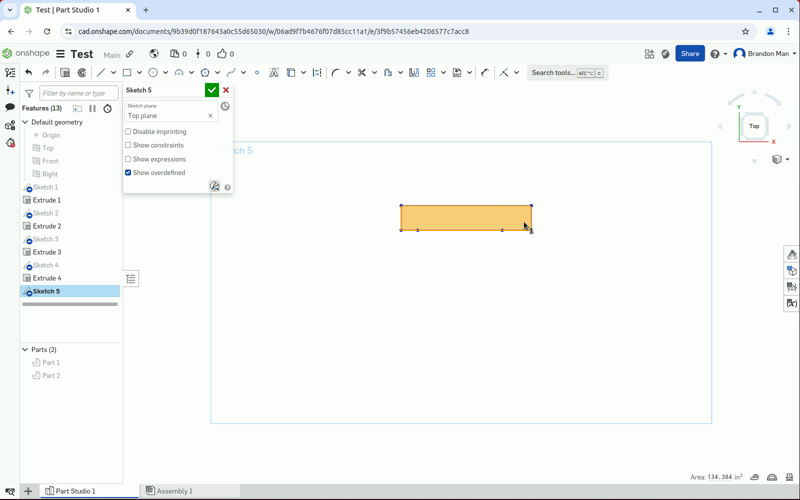
mouse_move(73, 352)
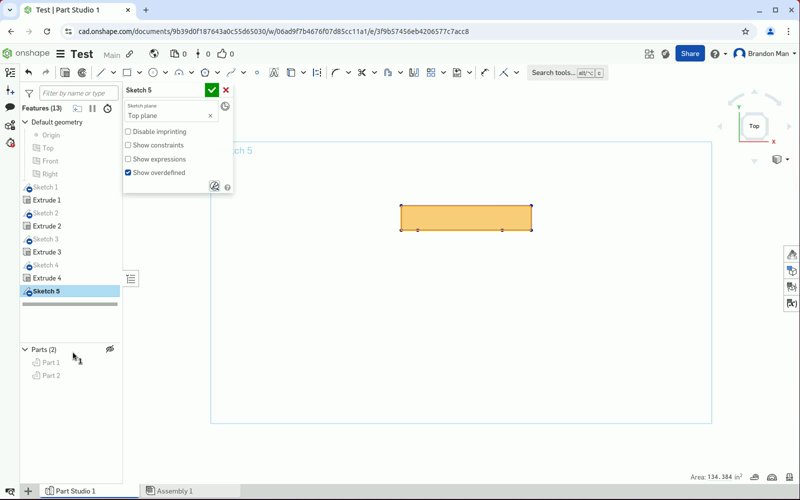
key(shift+y)
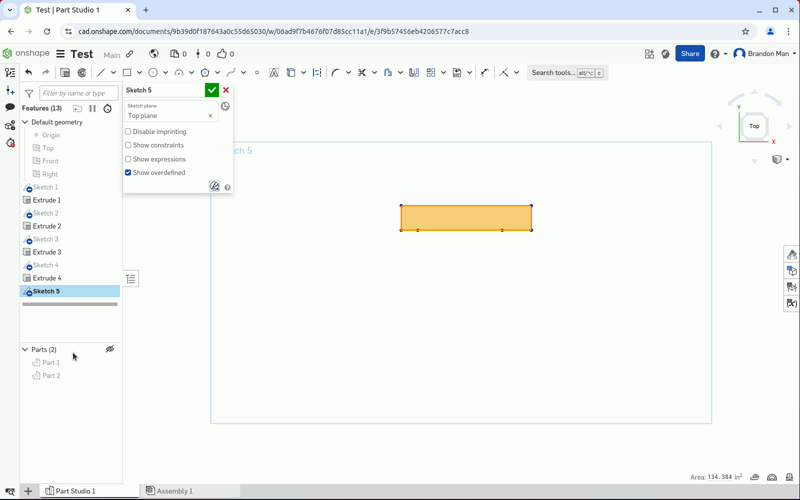
key(shift+e)
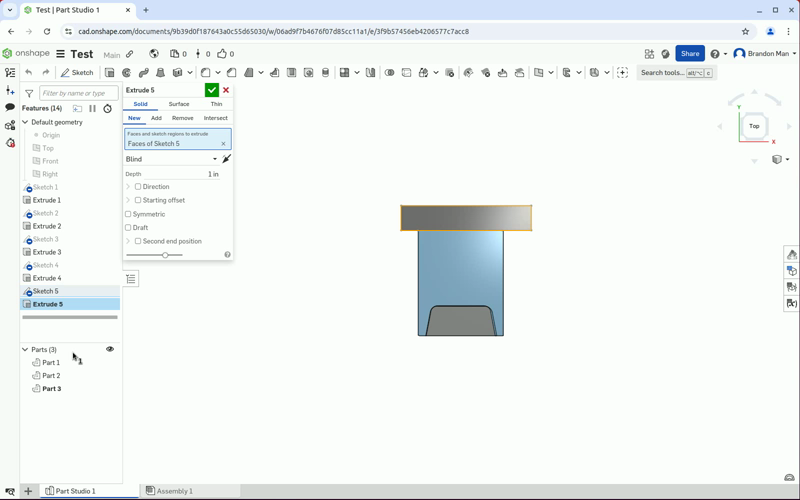
mouse_move(143, 106)
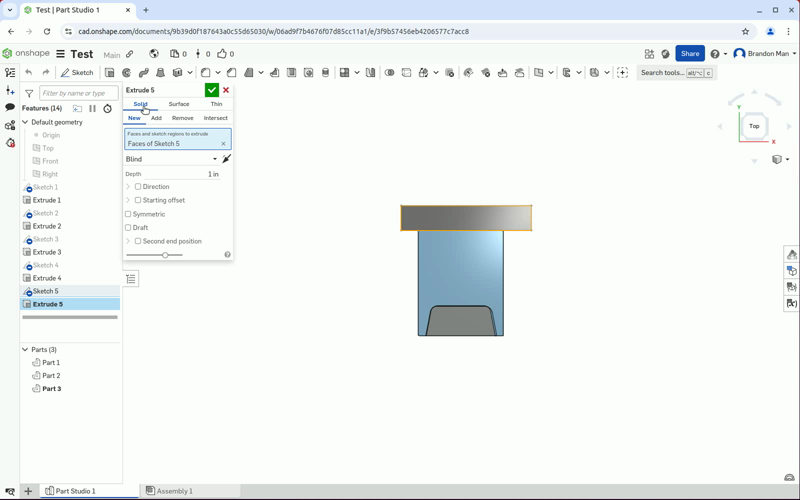
click(143, 106)
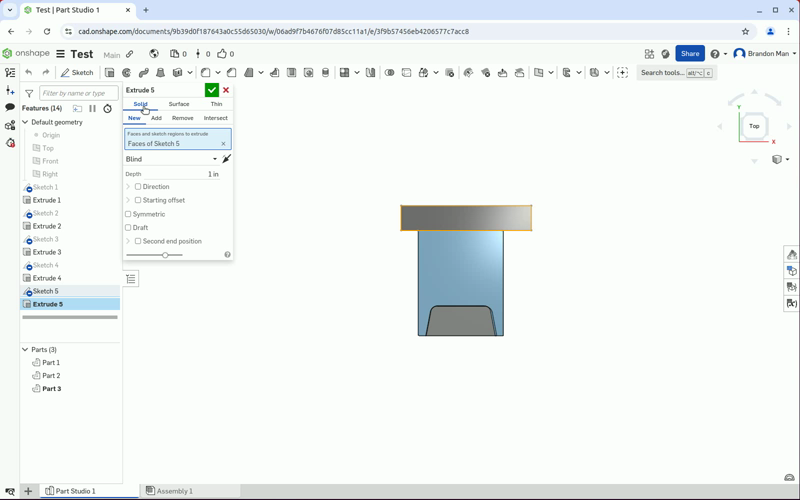
mouse_move(186, 120)
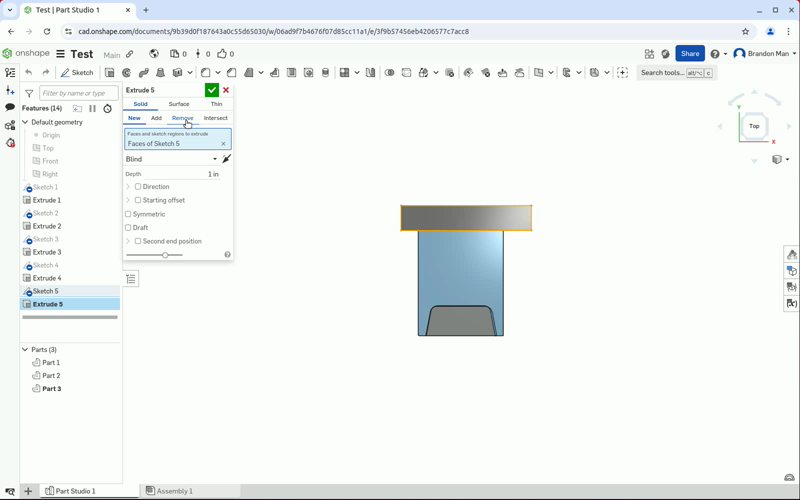
click(186, 120)
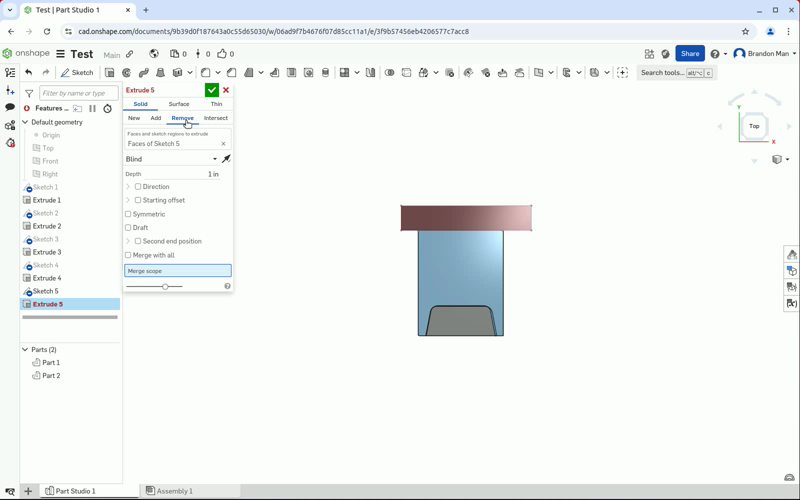
key(tab, 4)
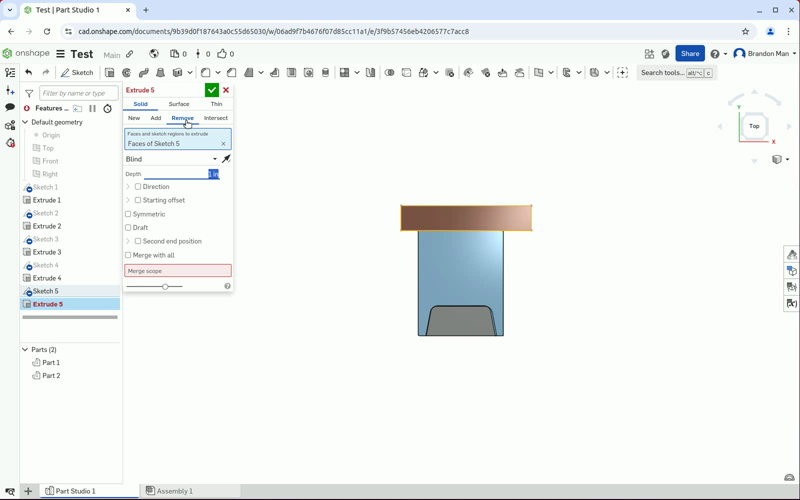
text(8.184)
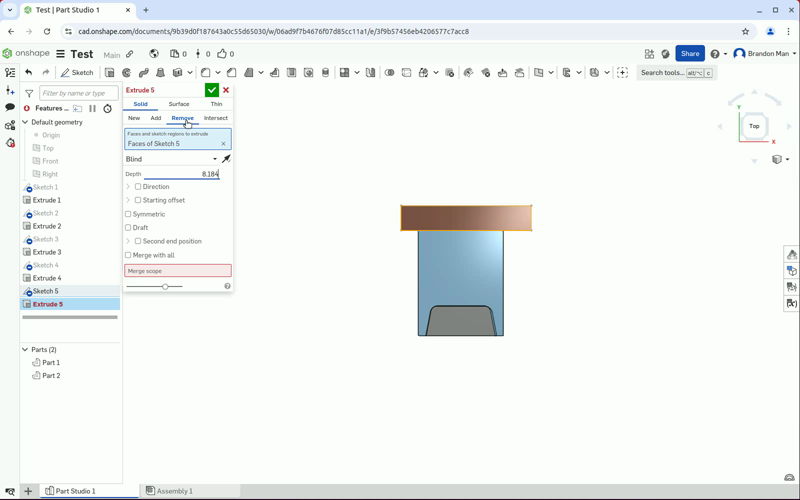
key(tab, 6)
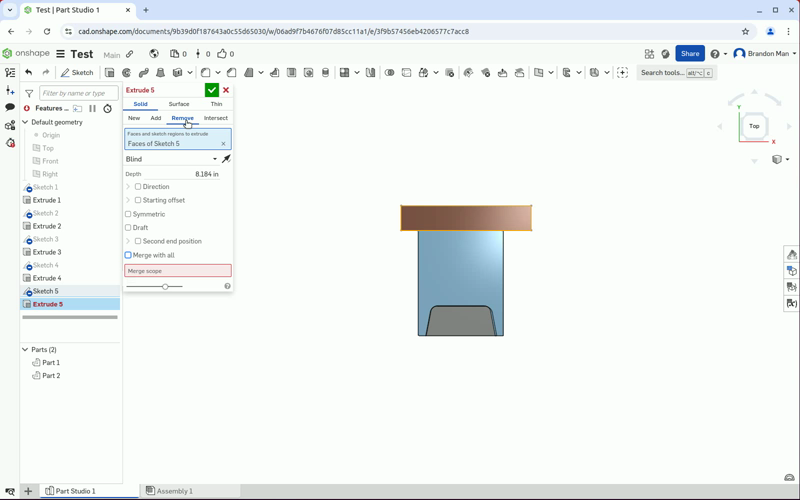
key(space)
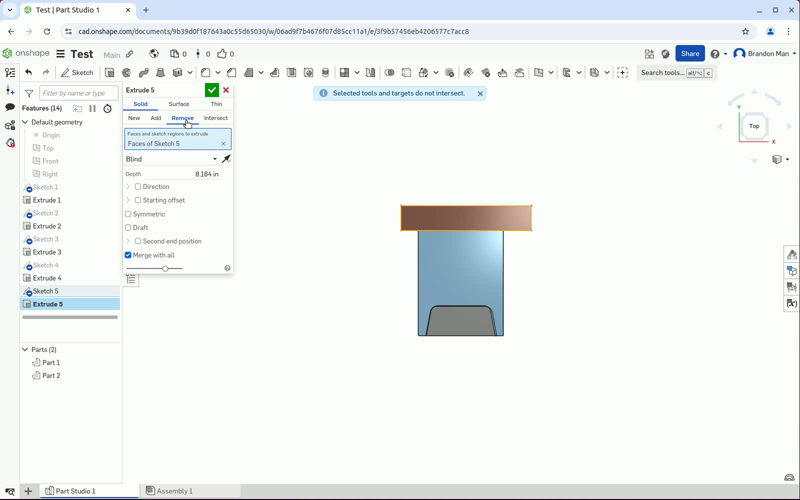
key(enter)
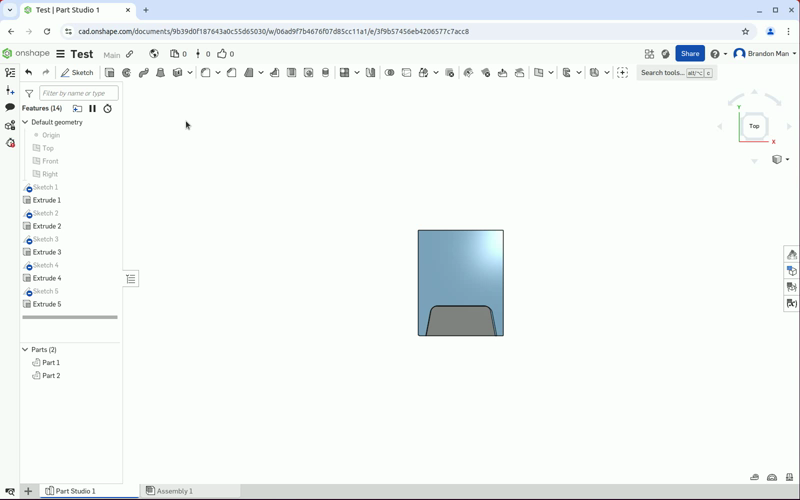
key(shift+h)
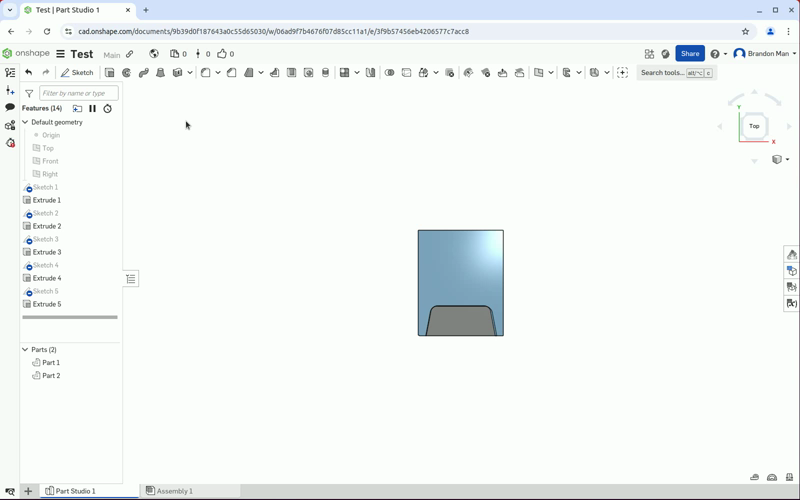
key(shift+h)
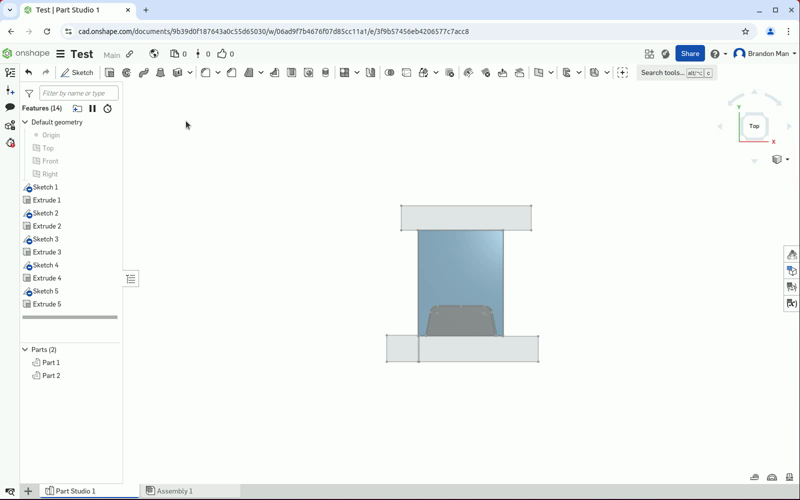
key(shift+7)
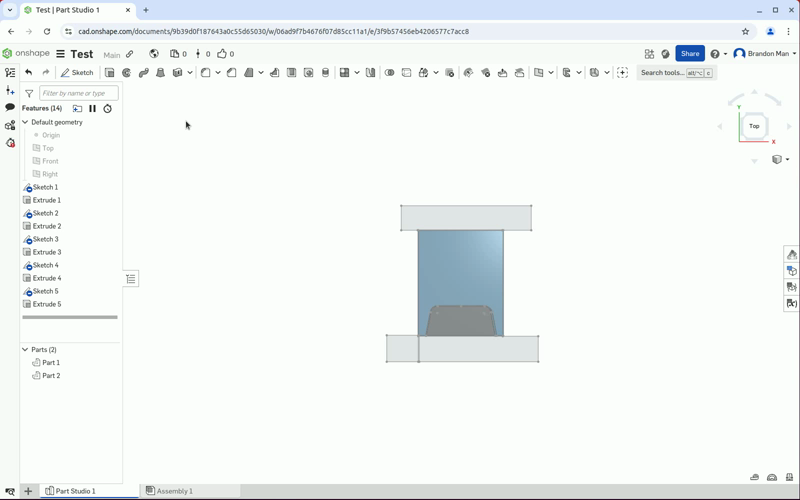
key(up, 3)
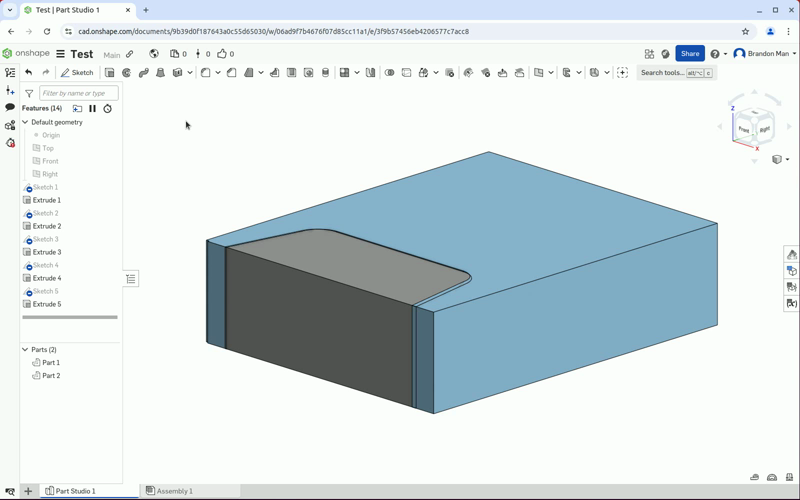
key(left, 3)
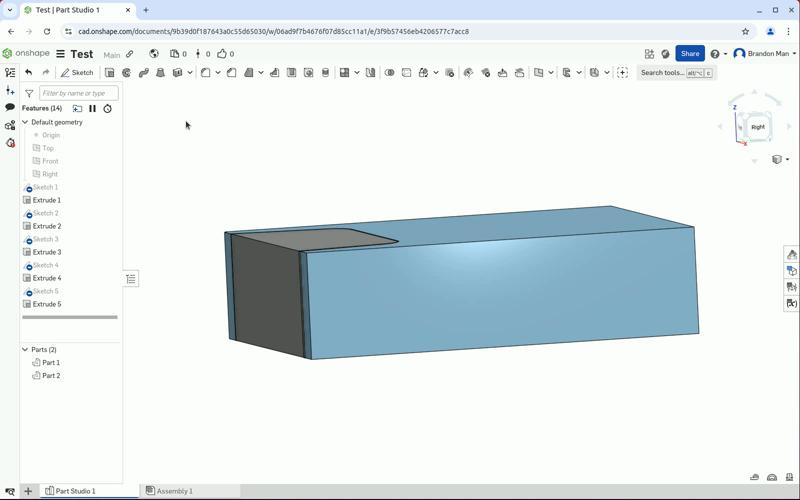
key(right, 3)
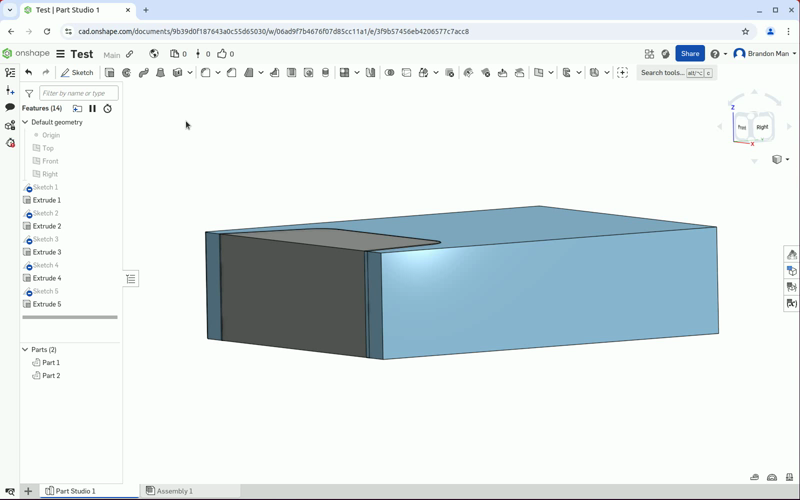
key(down, 3)
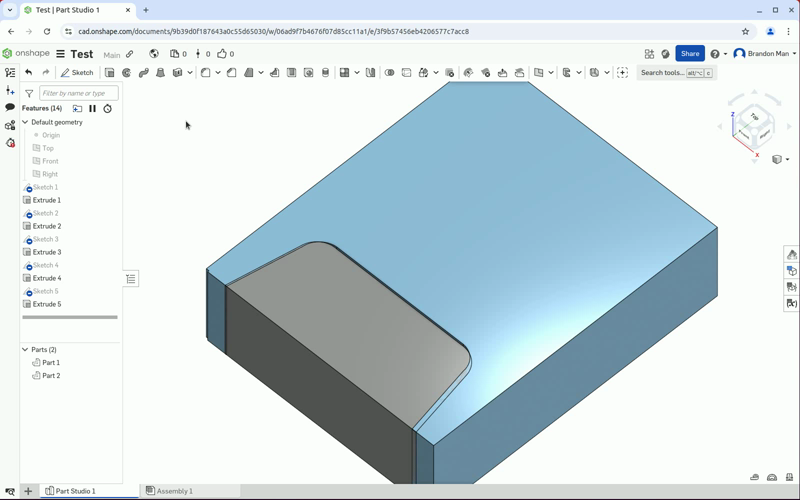
mouse_move(73, 189)
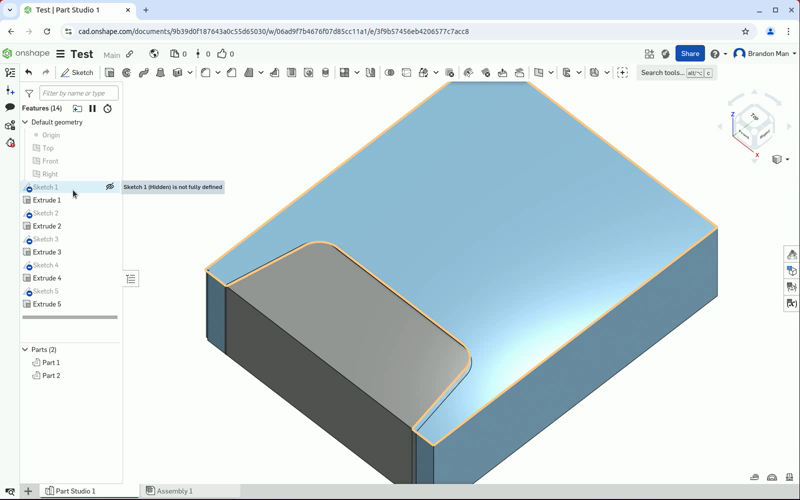
click(73, 189)